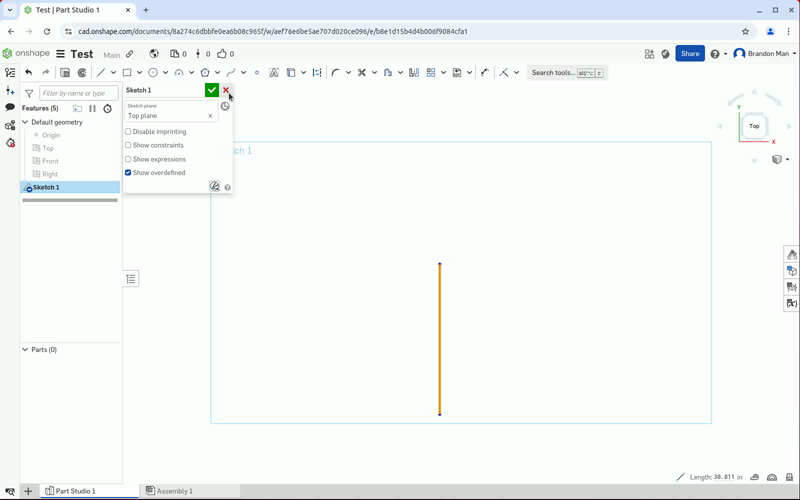
key(shift+h)
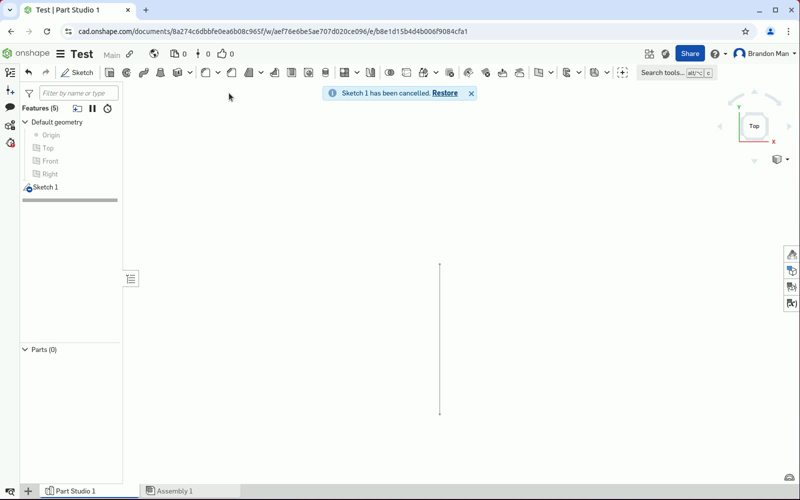
mouse_move(73, 352)
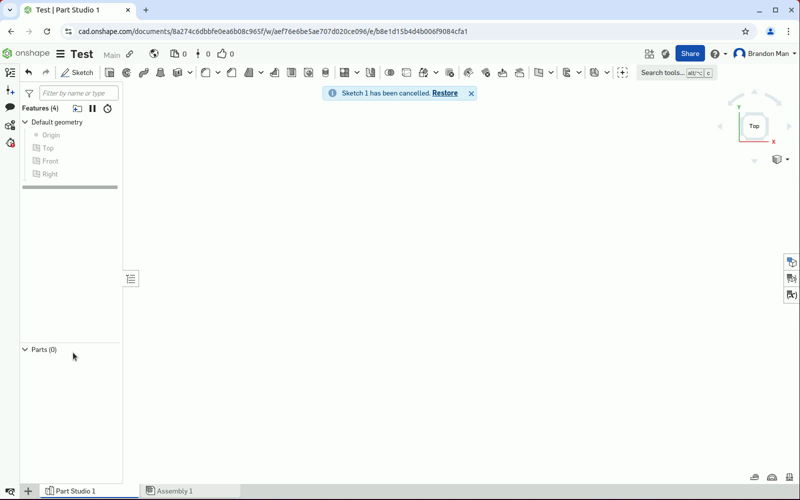
key(y)
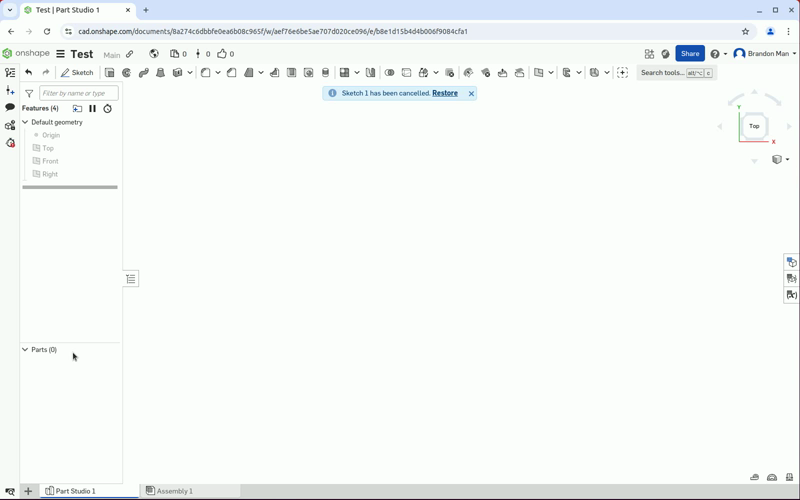
key(shift+p)
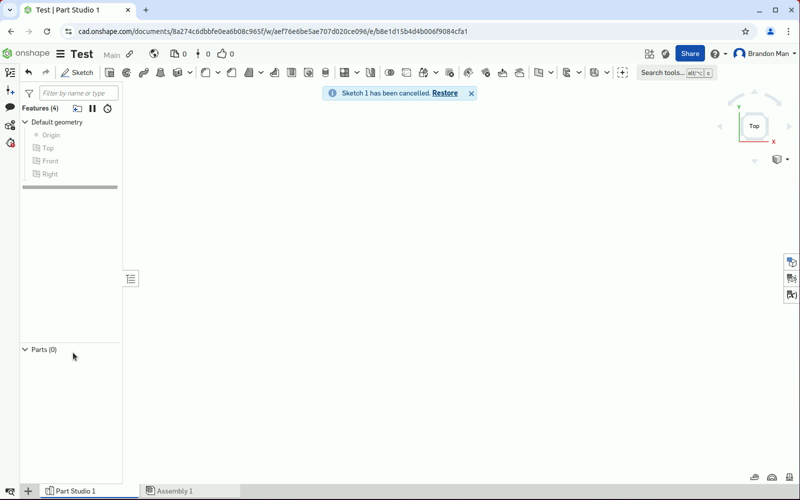
key(space)
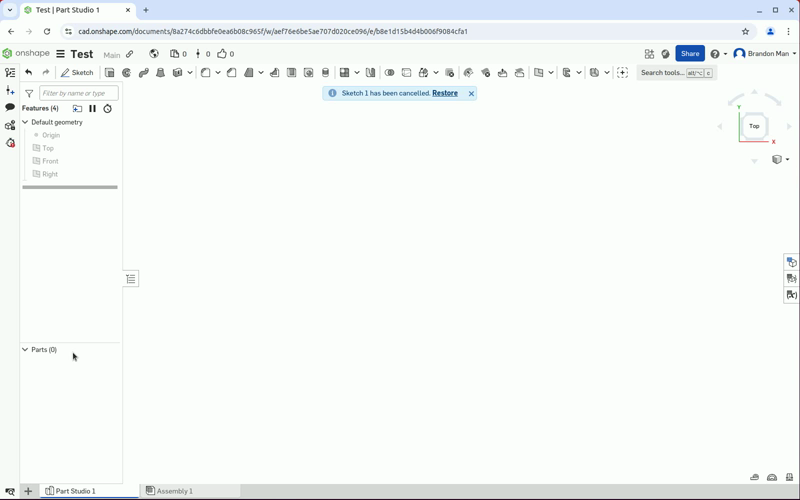
key_down(shift)
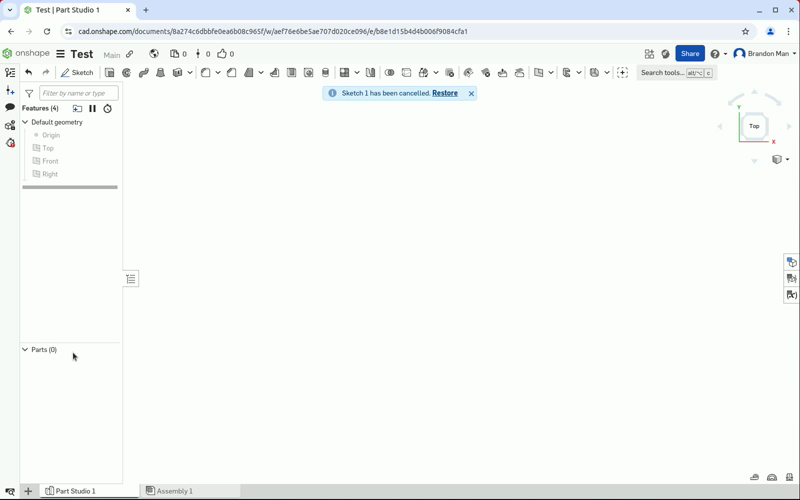
key(up)
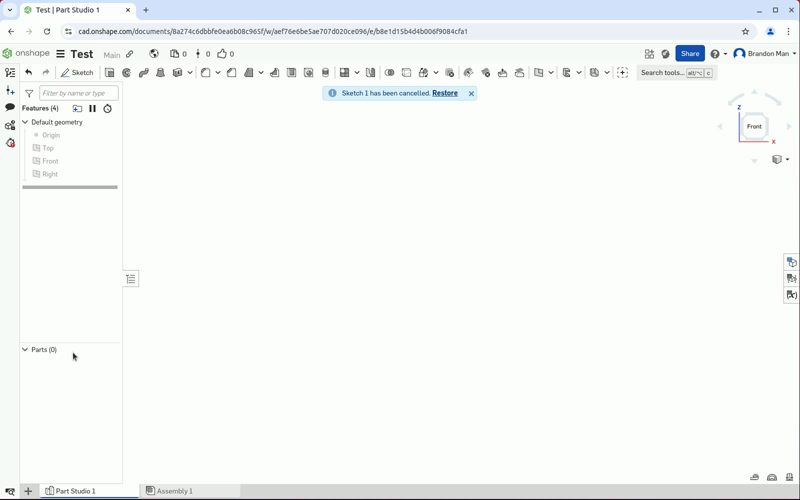
key_up(shift)
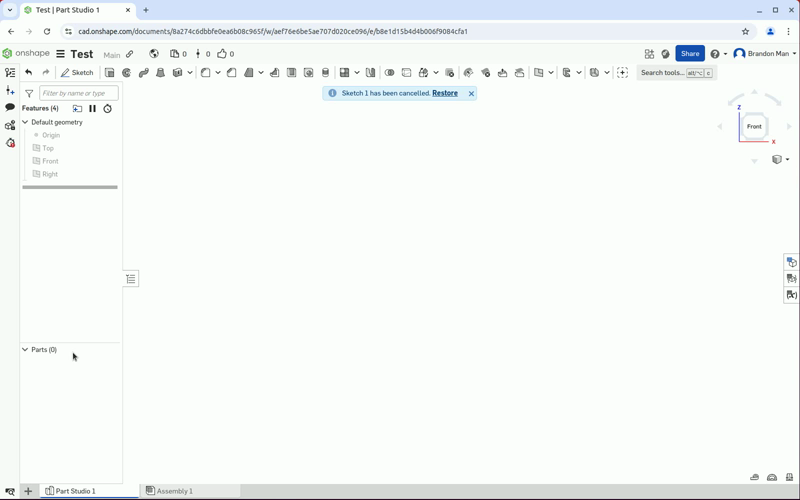
key(space)
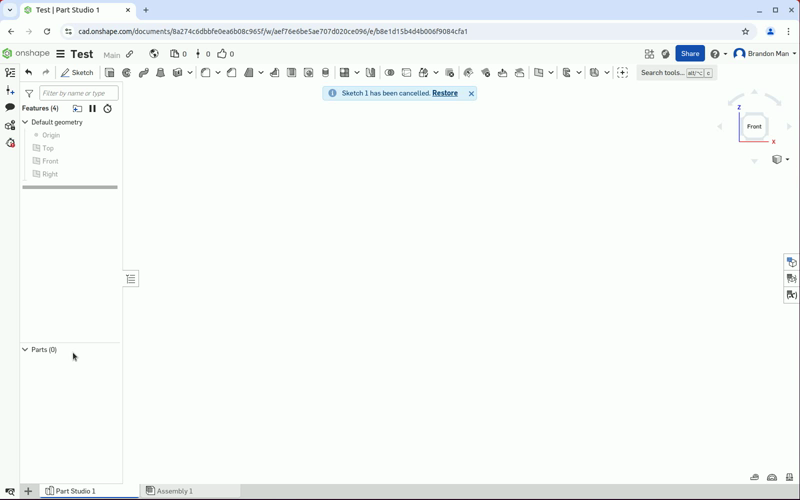
key_down(shift)
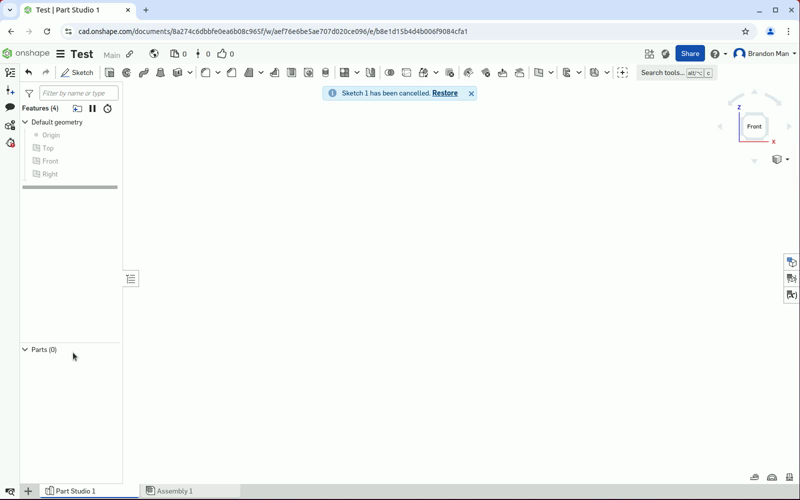
key(left)
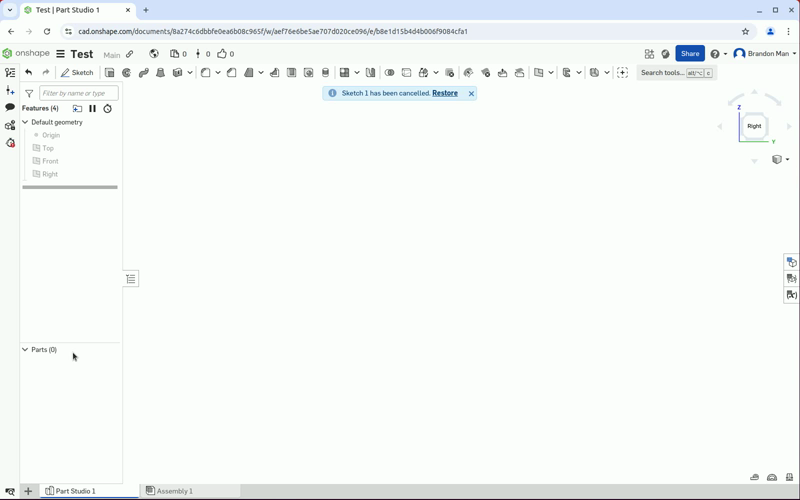
key_up(shift)
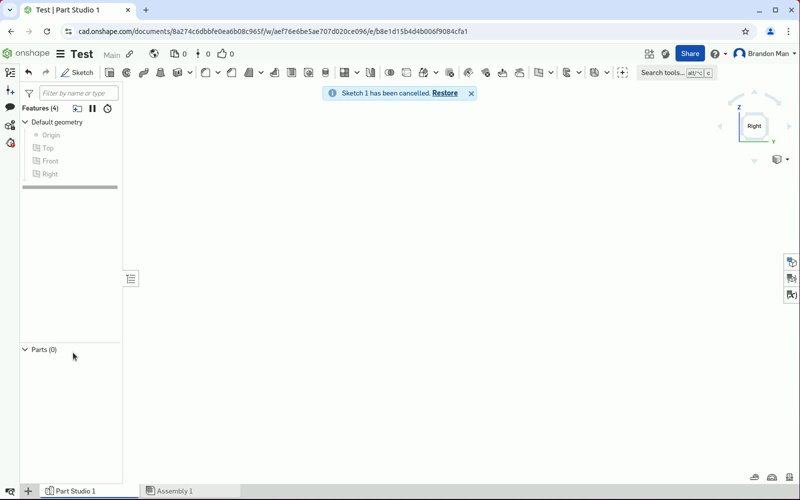
mouse_move(73, 352)
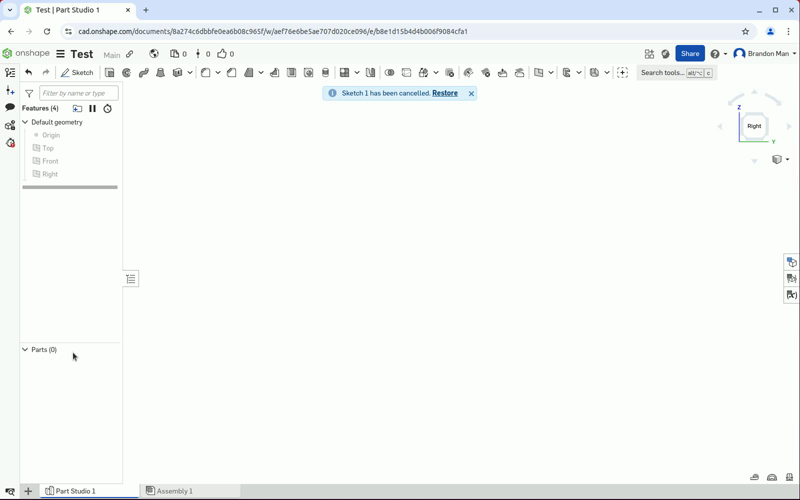
key(shift+y)
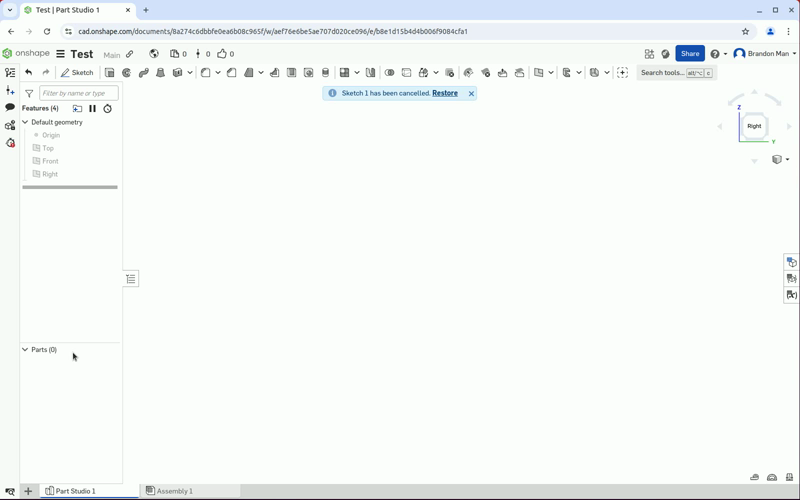
key(shift+s)
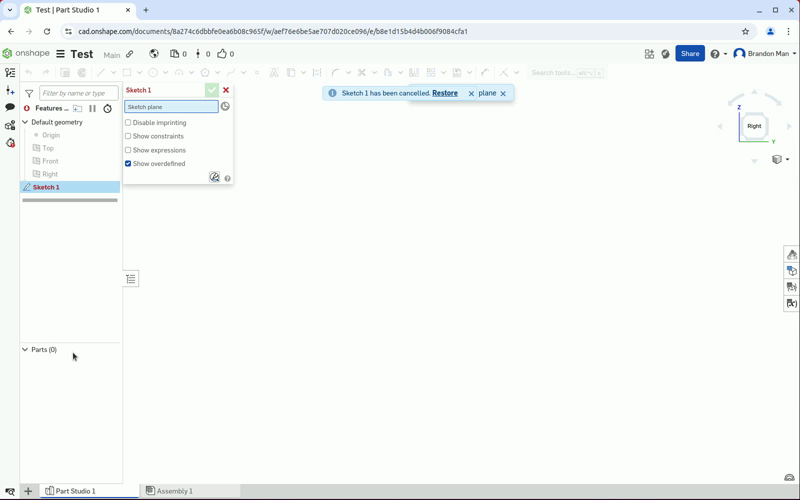
mouse_move(73, 176)
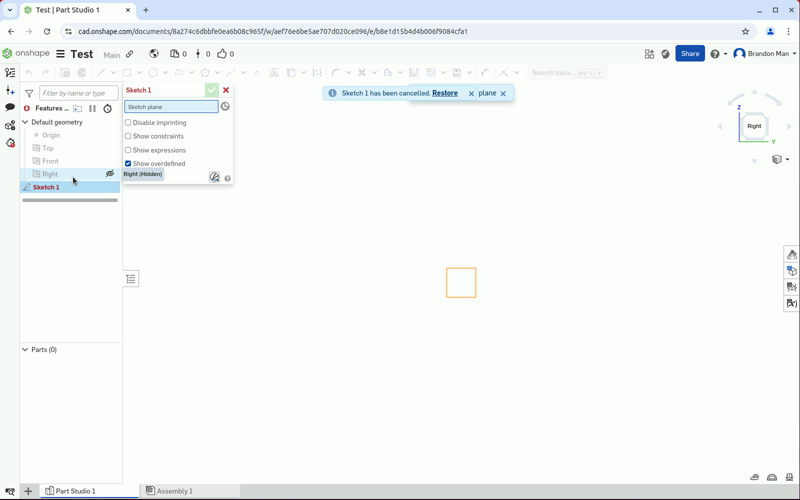
click(73, 176)
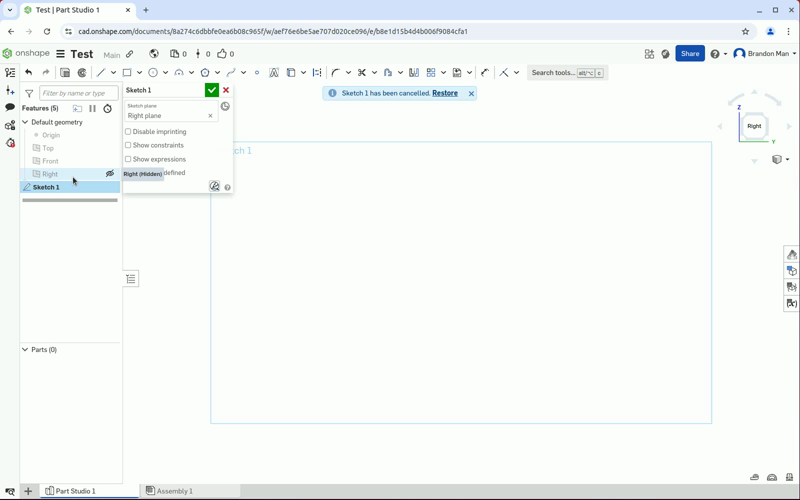
mouse_move(73, 352)
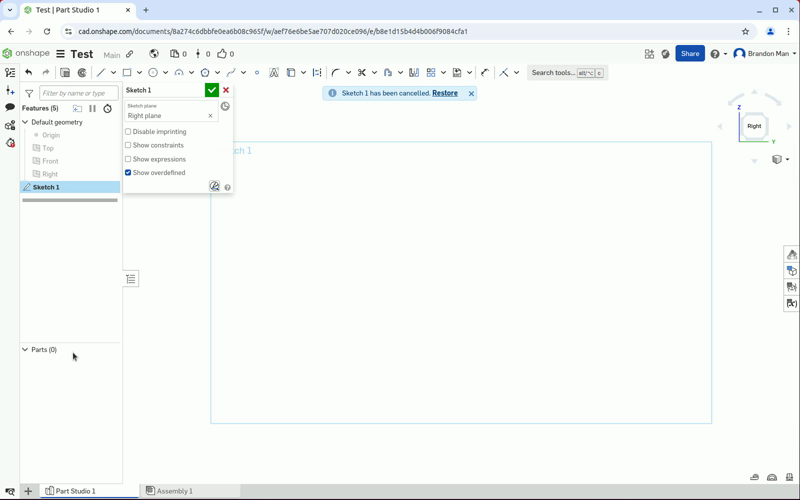
key(y)
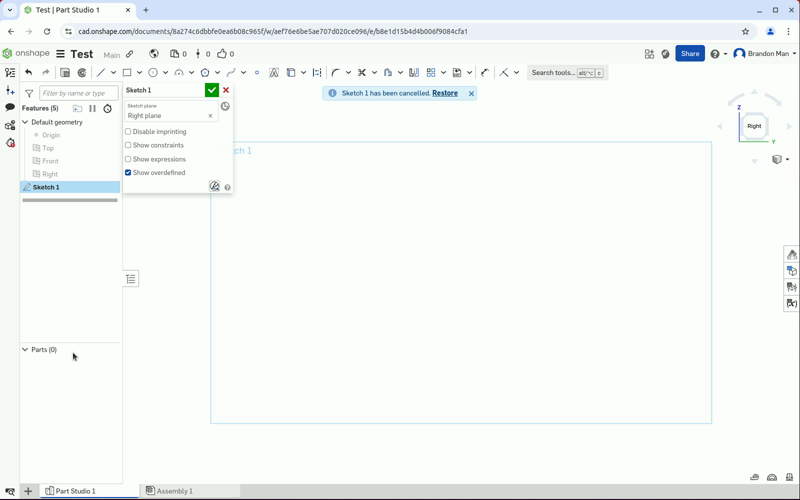
key(l)
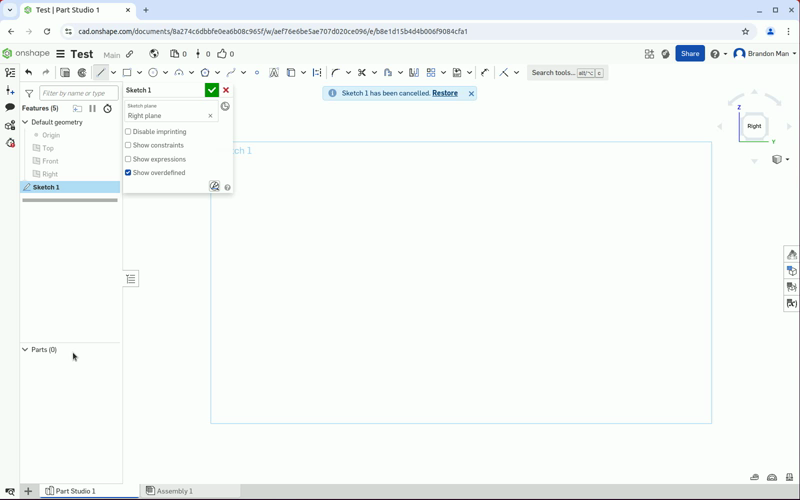
key_down(shift)
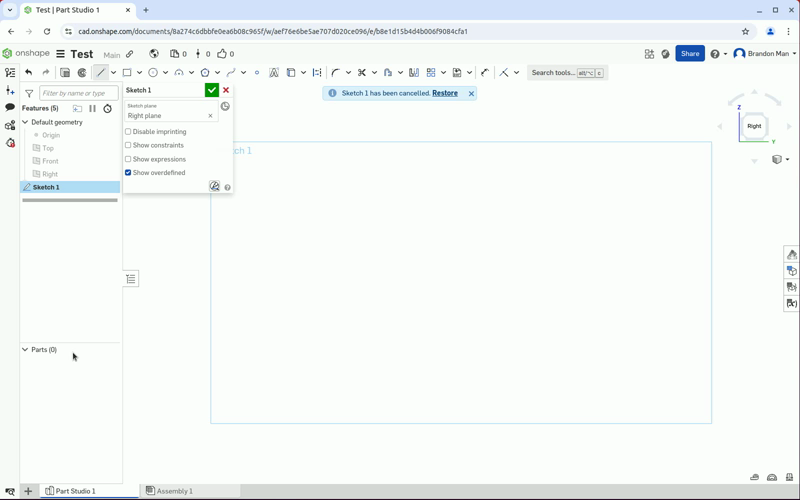
mouse_move(460, 282)
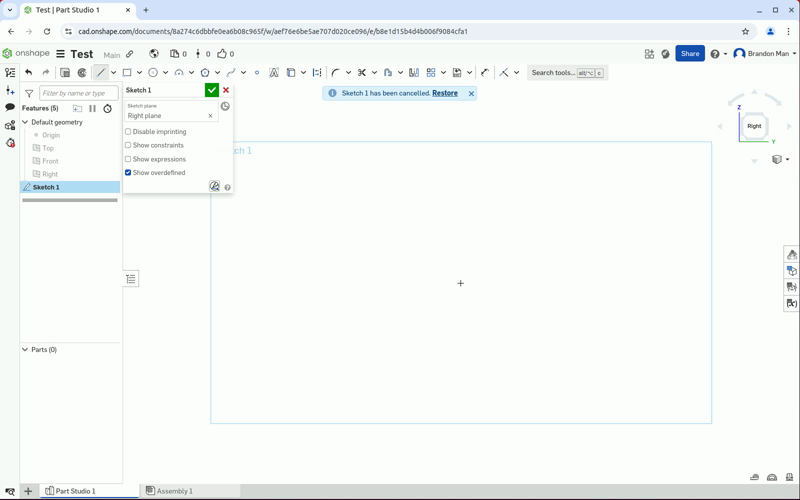
click(460, 282)
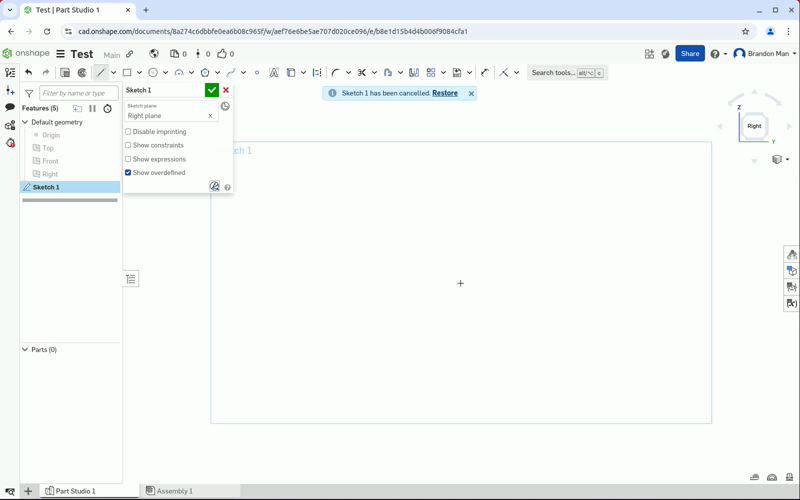
key_up(shift)
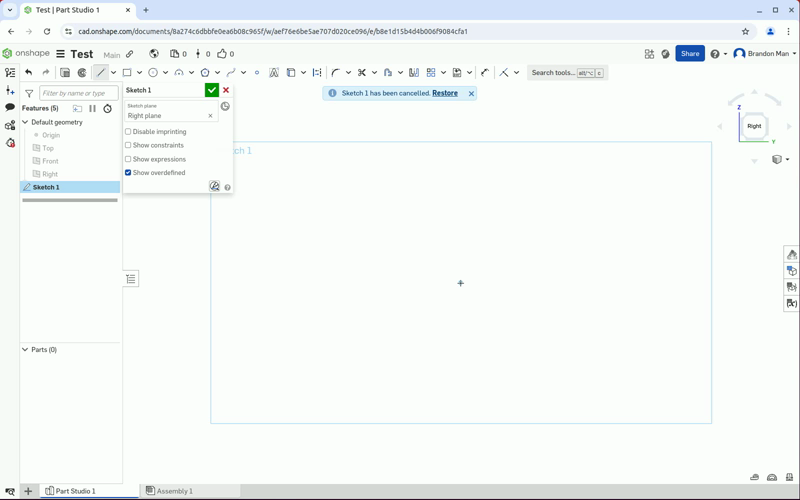
key_down(shift)
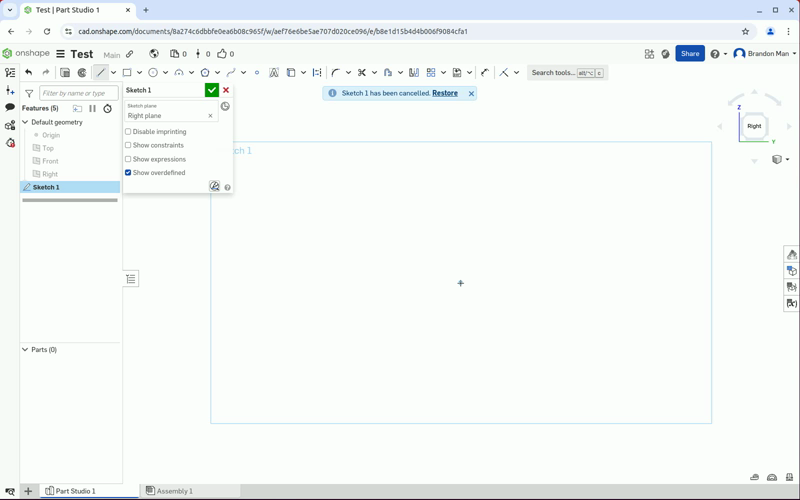
mouse_move(562, 282)
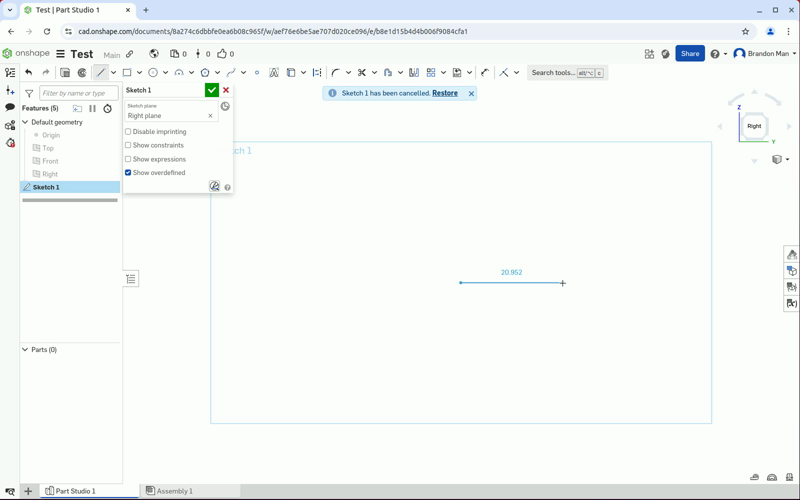
click(562, 282)
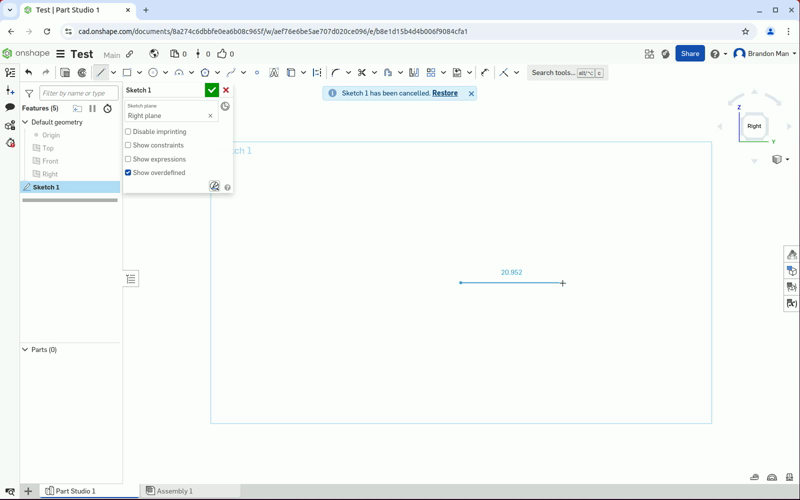
key_up(shift)
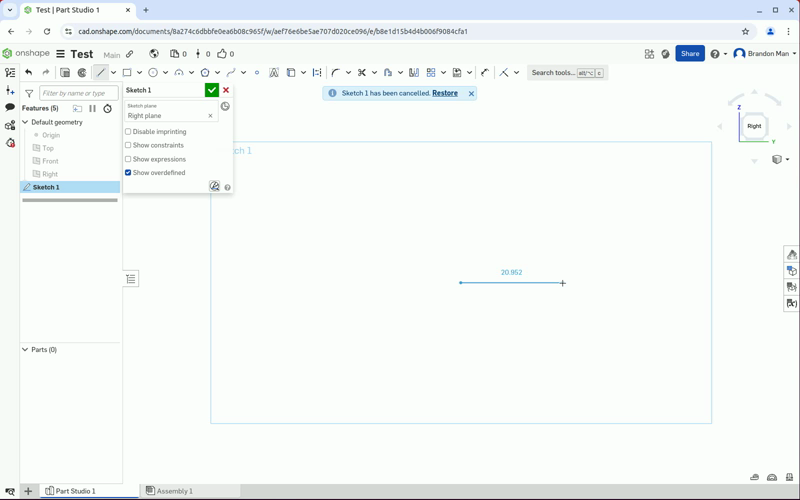
key_down(shift)
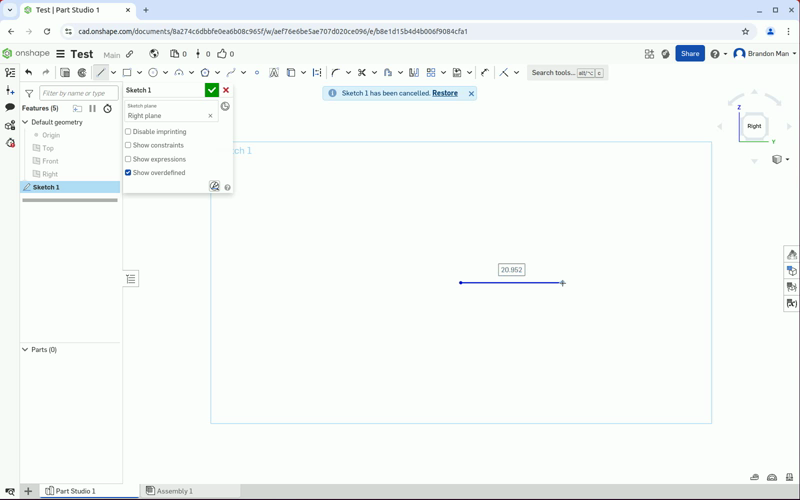
mouse_move(562, 180)
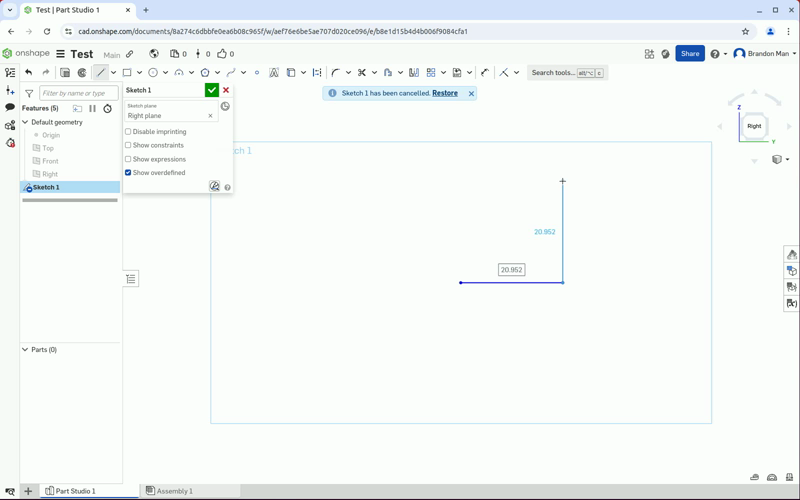
click(562, 180)
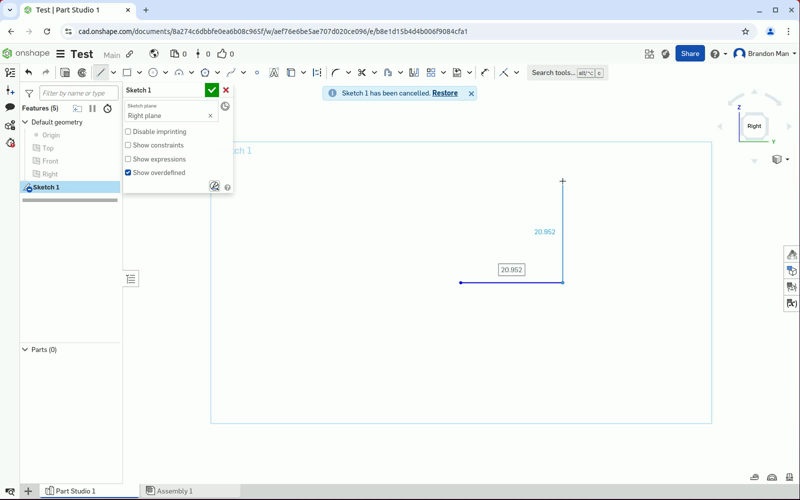
key_up(shift)
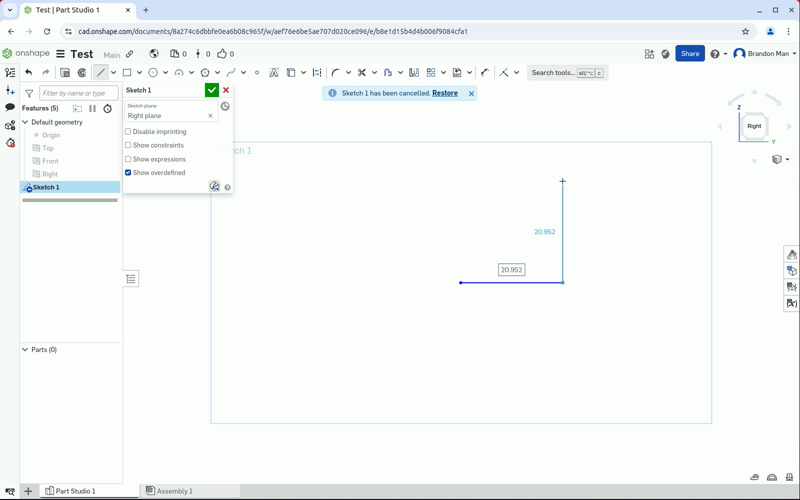
key_down(shift)
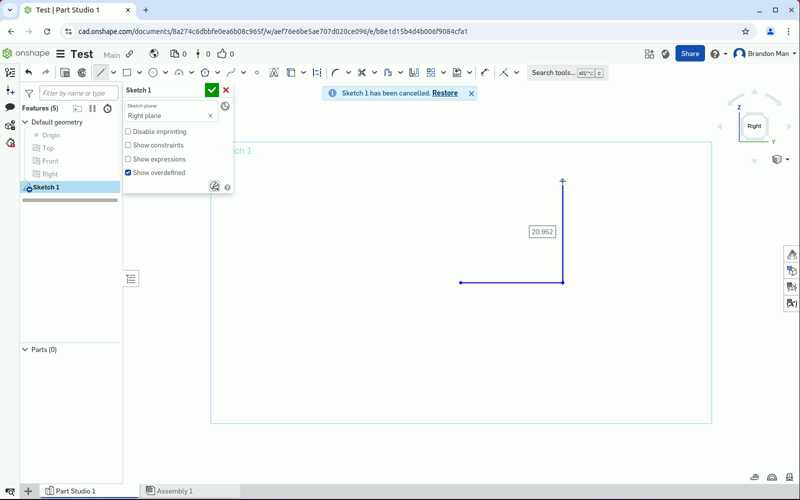
mouse_move(460, 180)
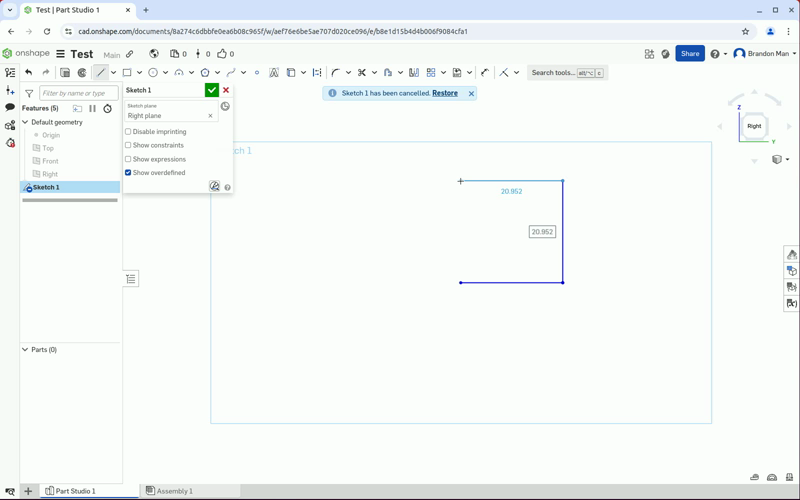
click(460, 180)
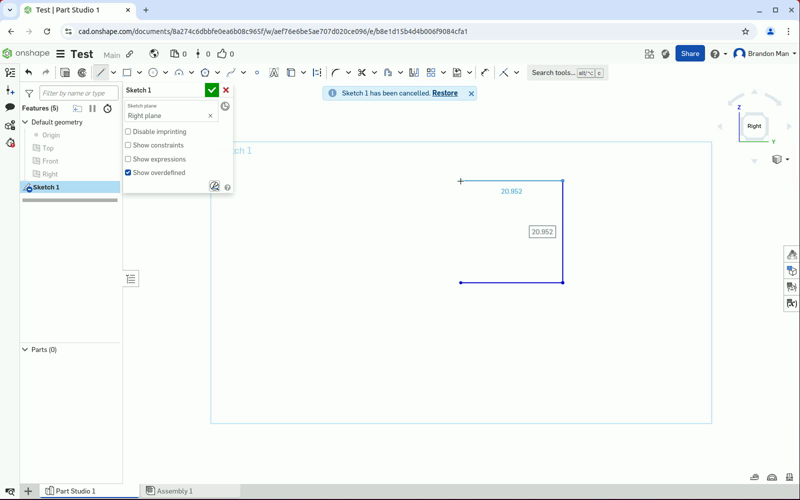
key_up(shift)
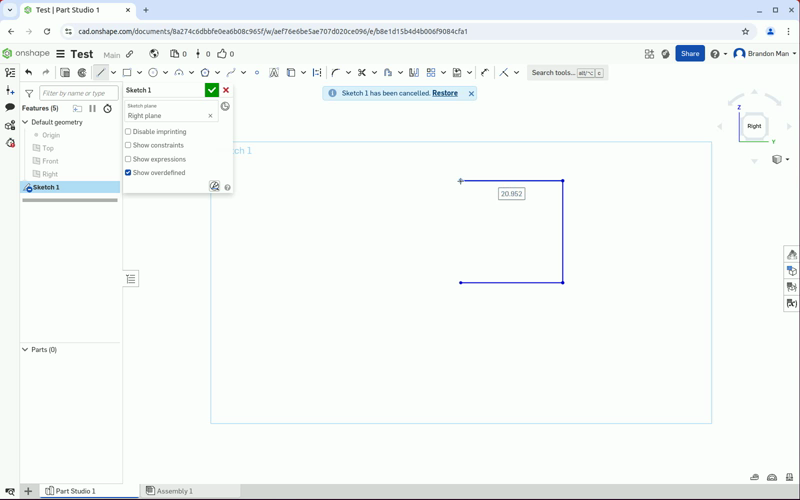
key_down(shift)
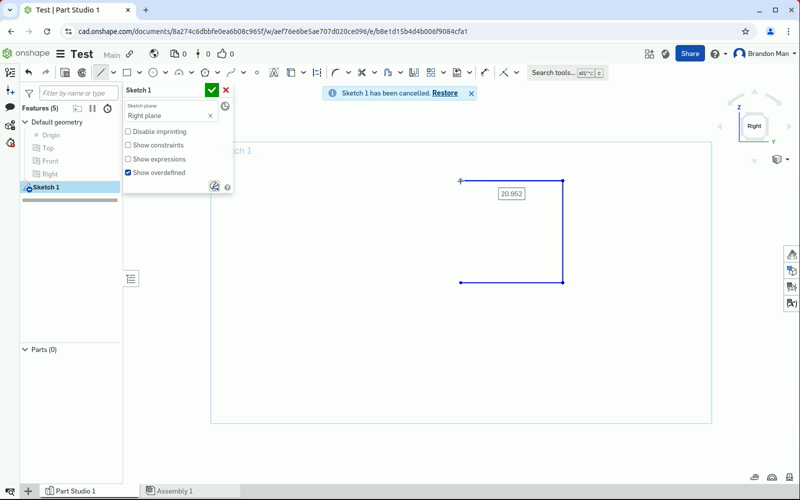
mouse_move(460, 282)
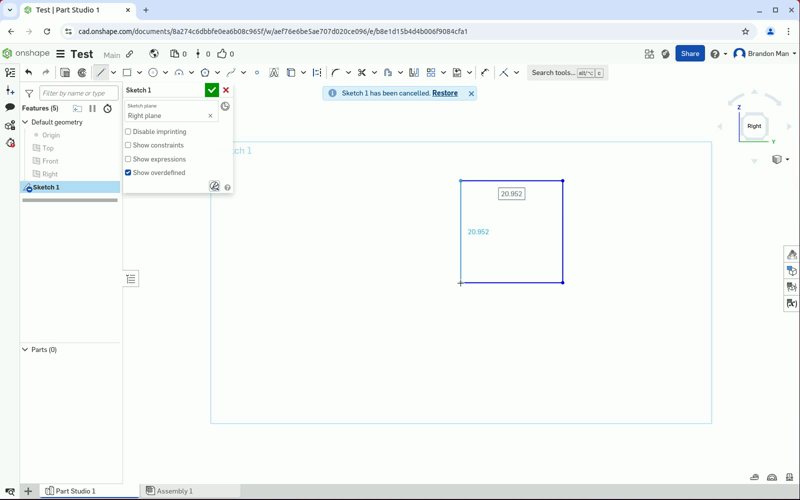
key_up(shift)
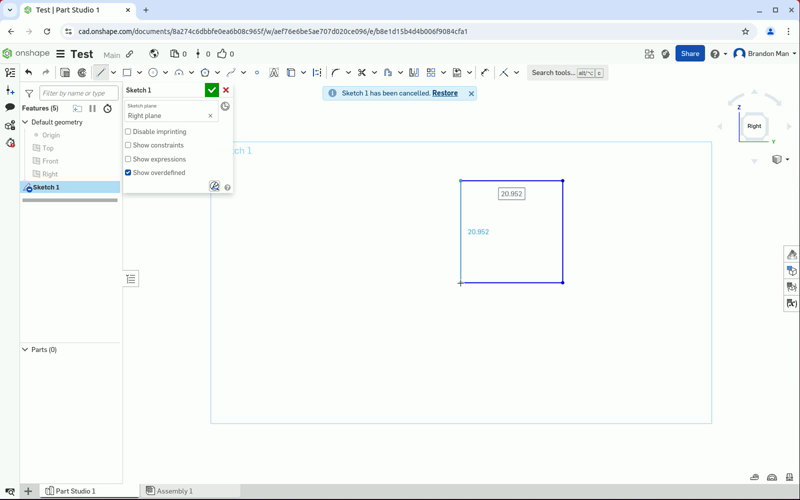
click(460, 282)
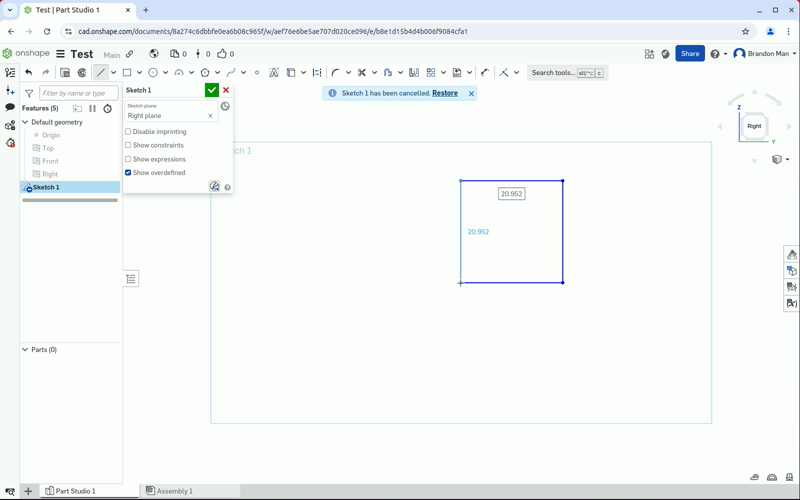
key(esc)
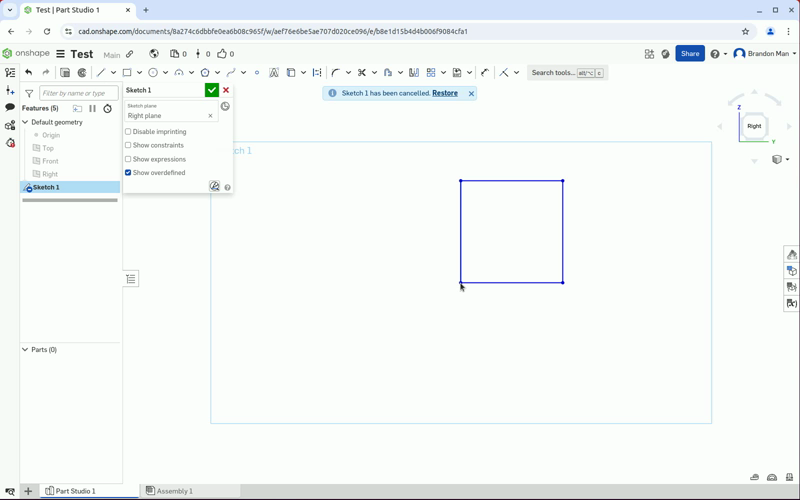
mouse_move(497, 270)
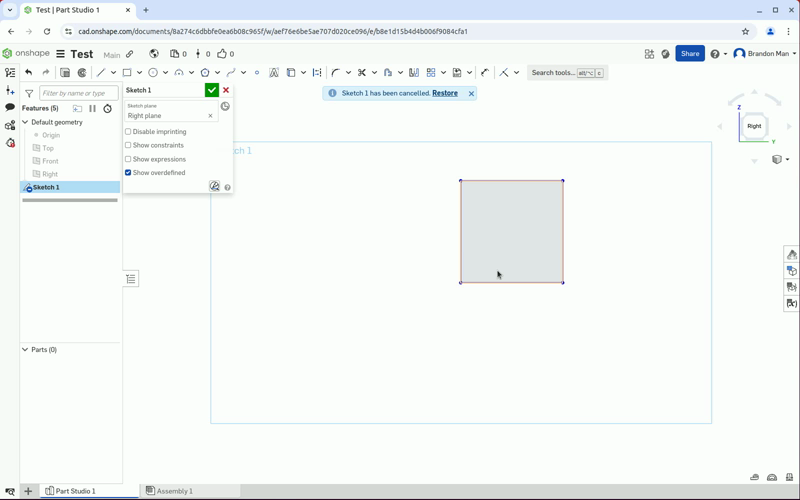
click(497, 270)
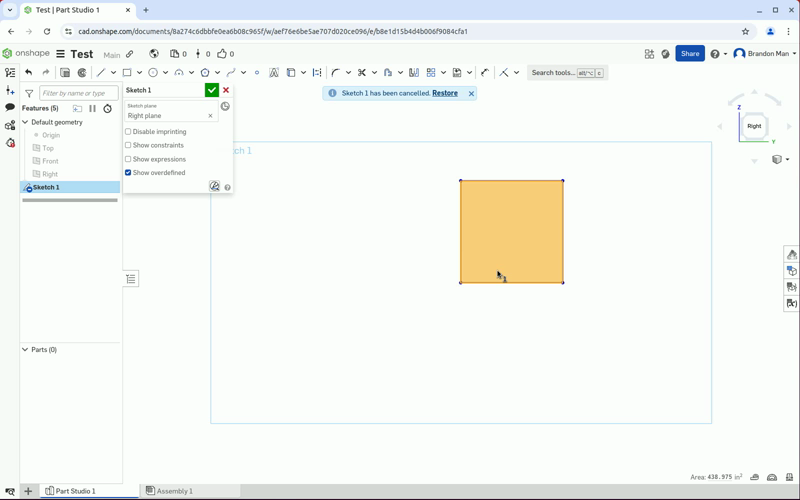
mouse_move(73, 352)
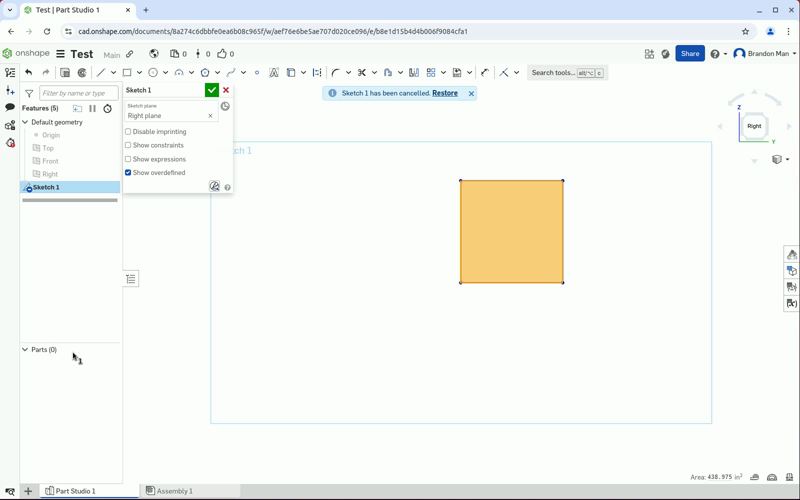
key(shift+y)
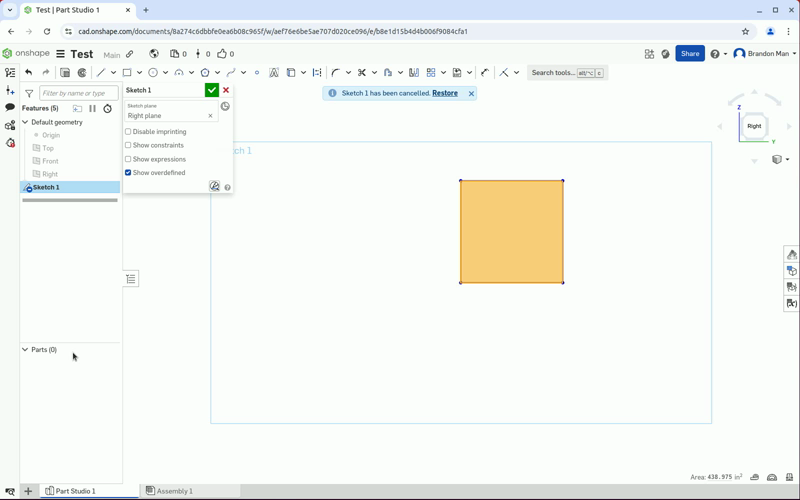
key(shift+e)
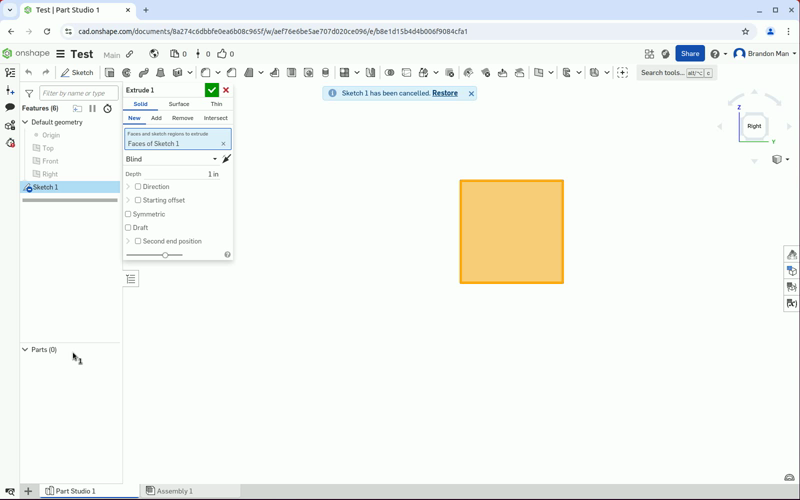
mouse_move(143, 106)
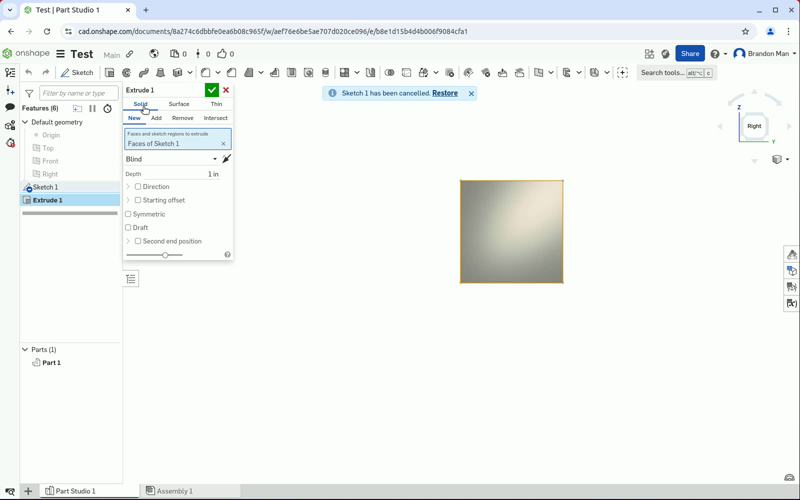
click(143, 106)
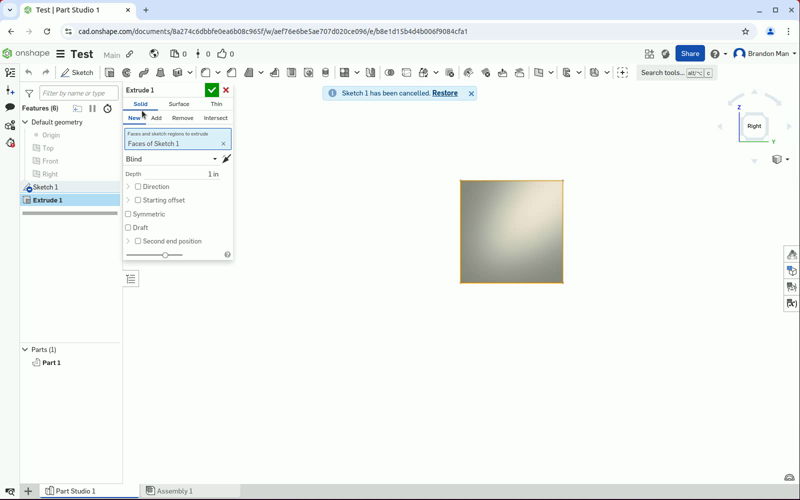
mouse_move(137, 120)
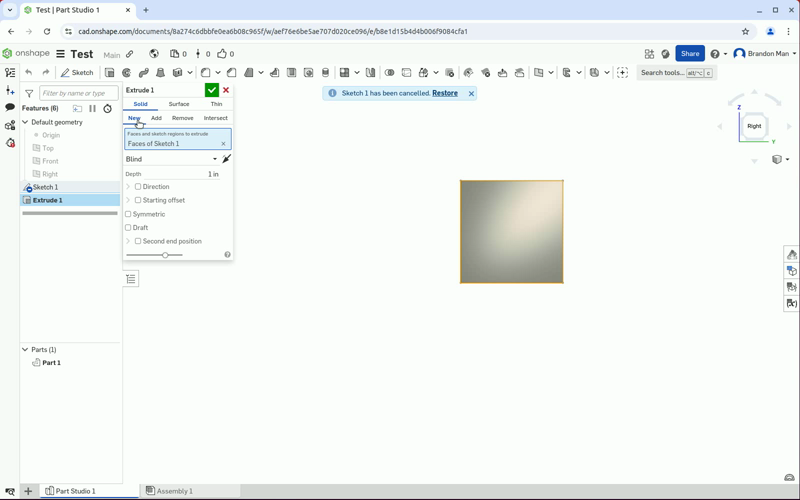
click(137, 120)
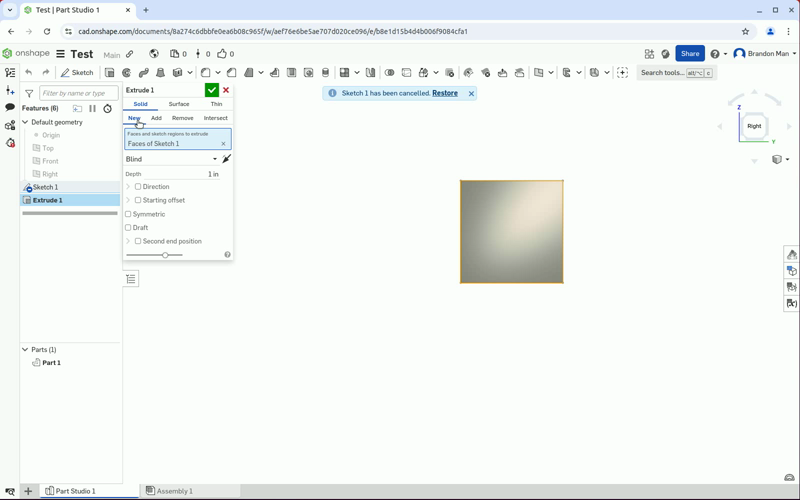
key(tab, 4)
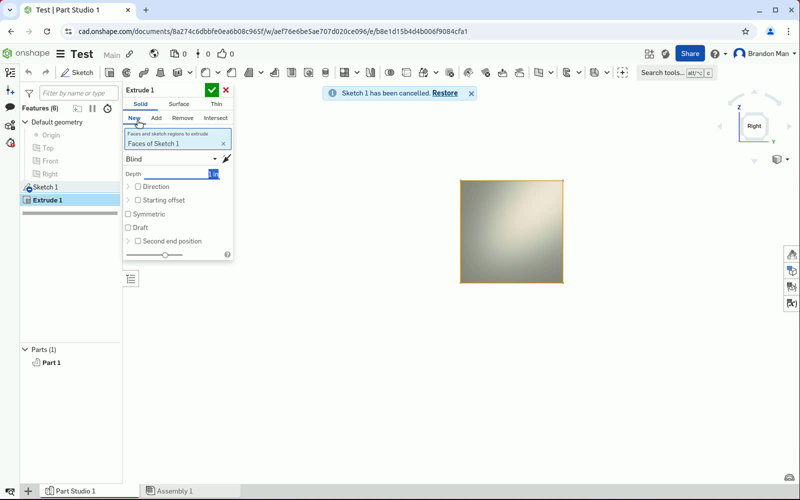
text(5.296)
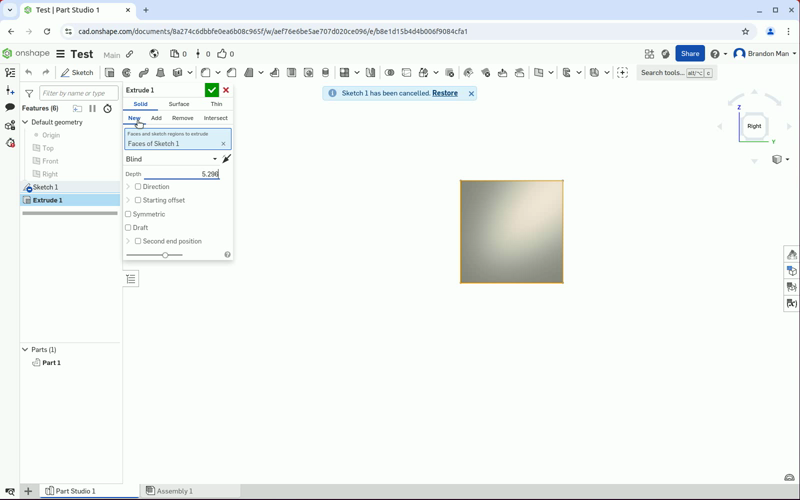
key(enter)
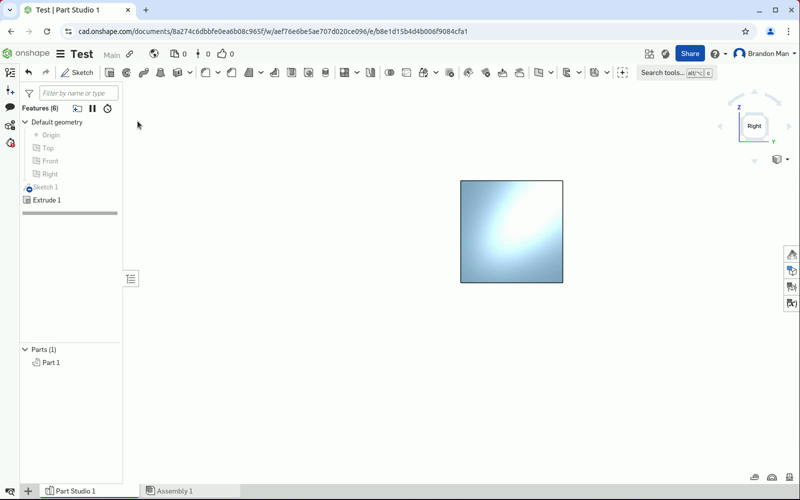
key(shift+h)
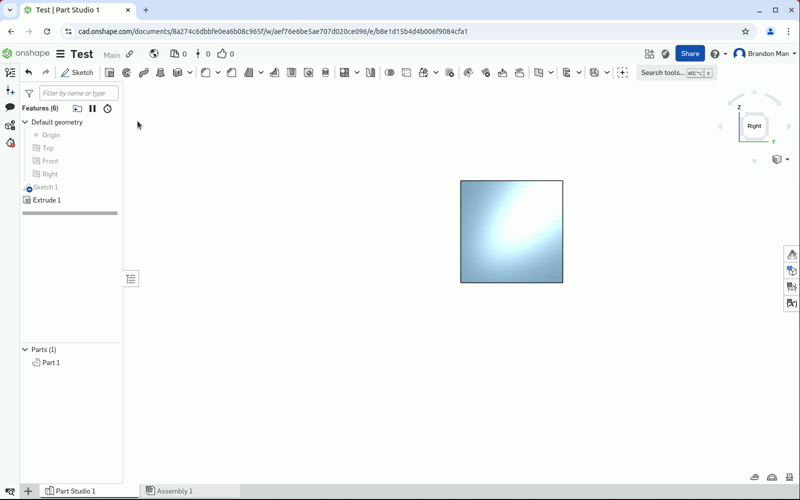
key(shift+h)
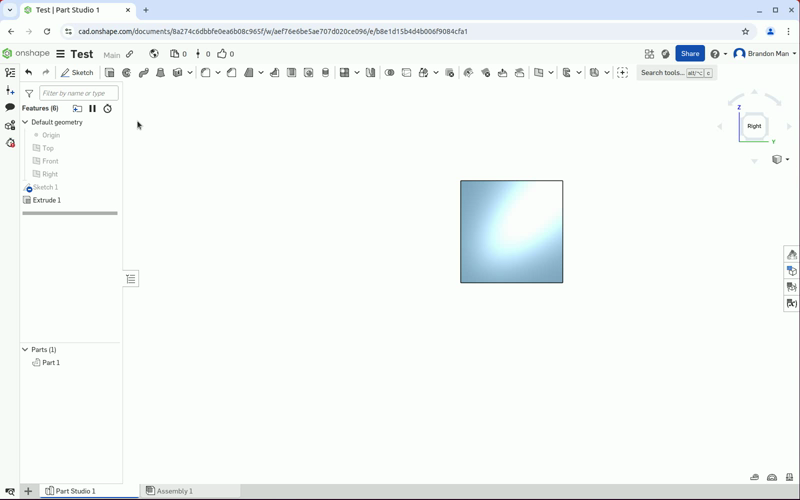
mouse_move(73, 189)
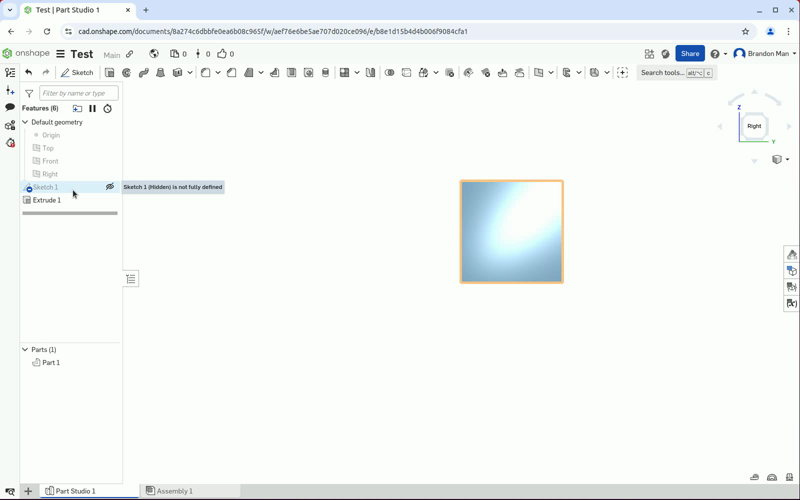
click(73, 189)
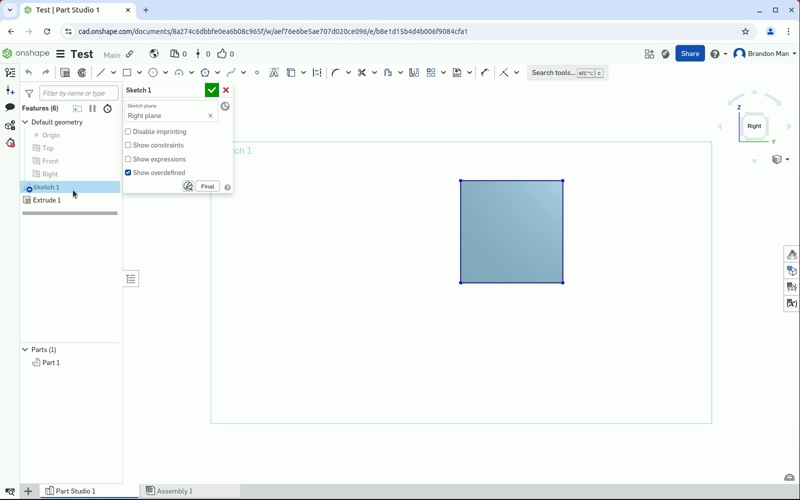
mouse_move(229, 92)
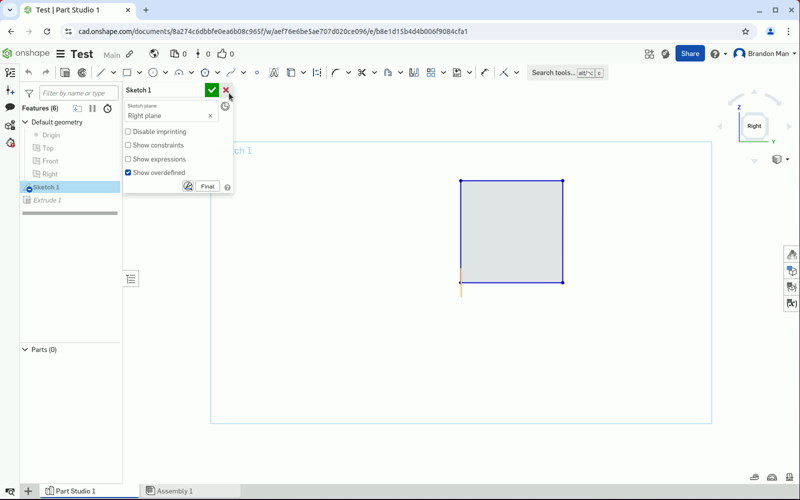
click(229, 92)
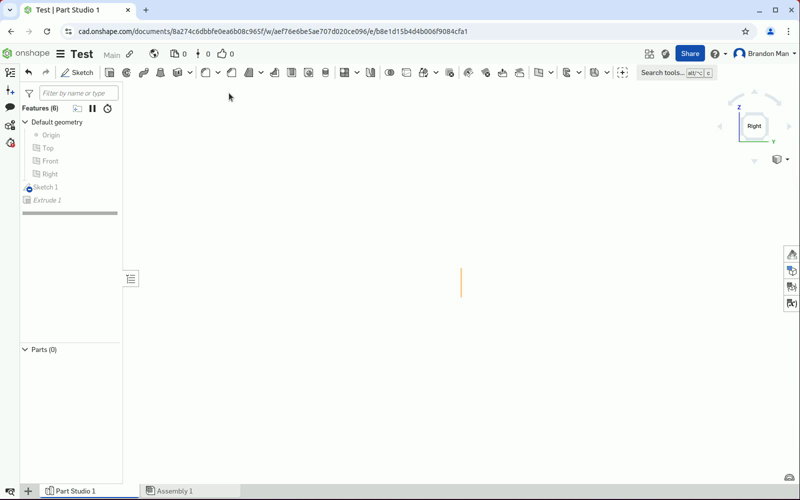
mouse_move(541, 75)
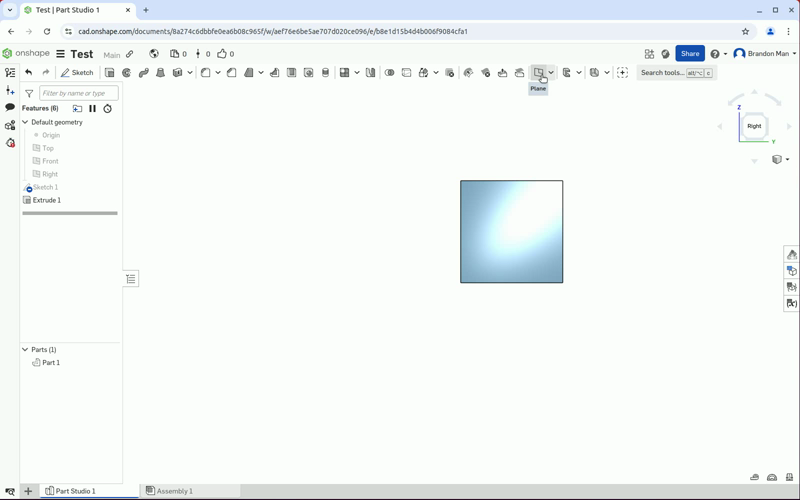
click(541, 75)
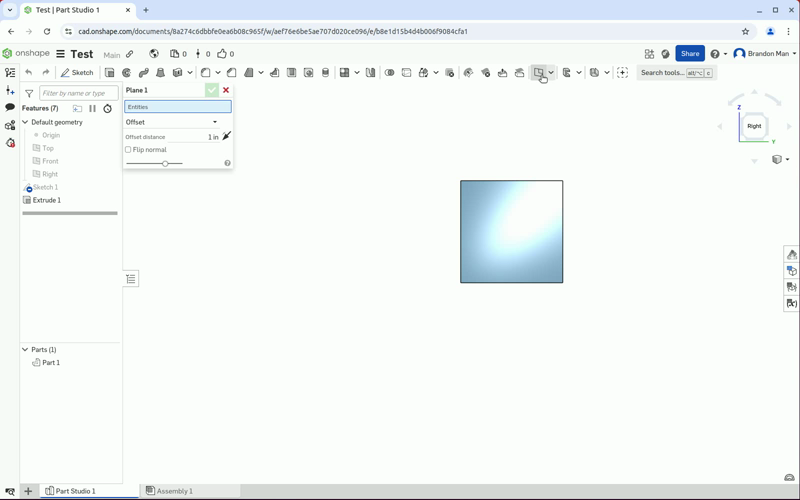
mouse_move(73, 176)
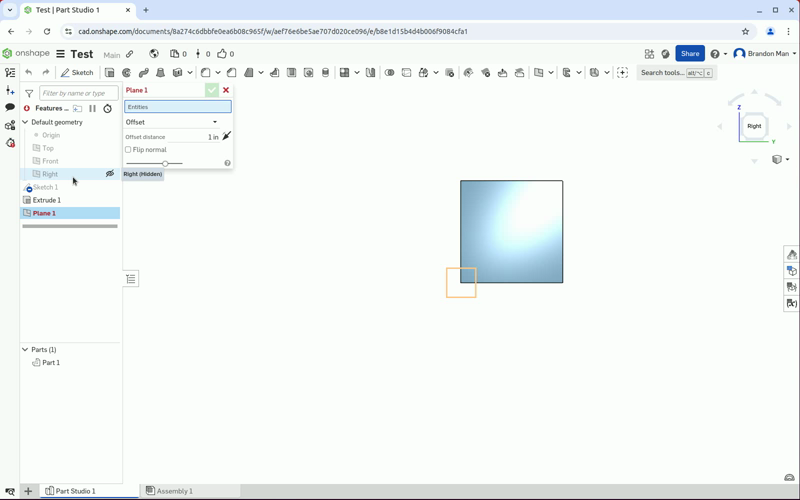
click(73, 176)
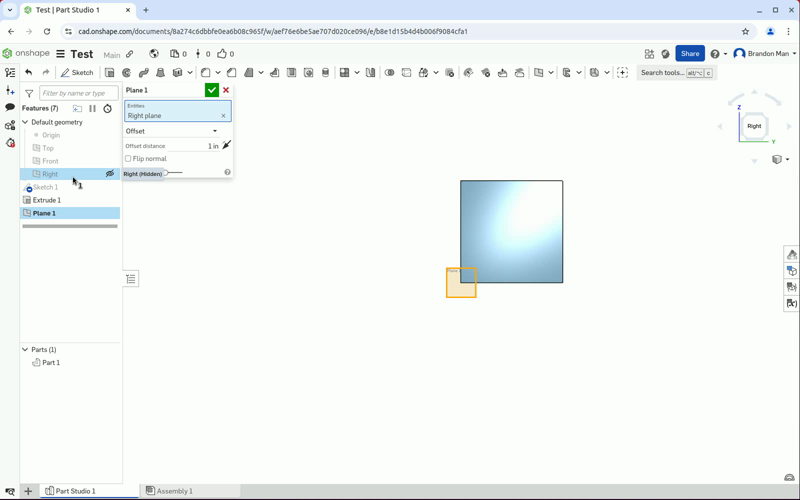
key(tab, 2)
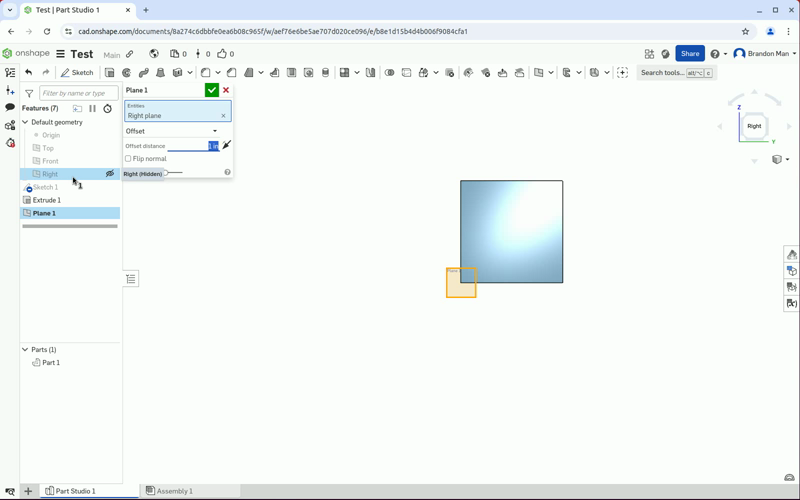
text(5.299)
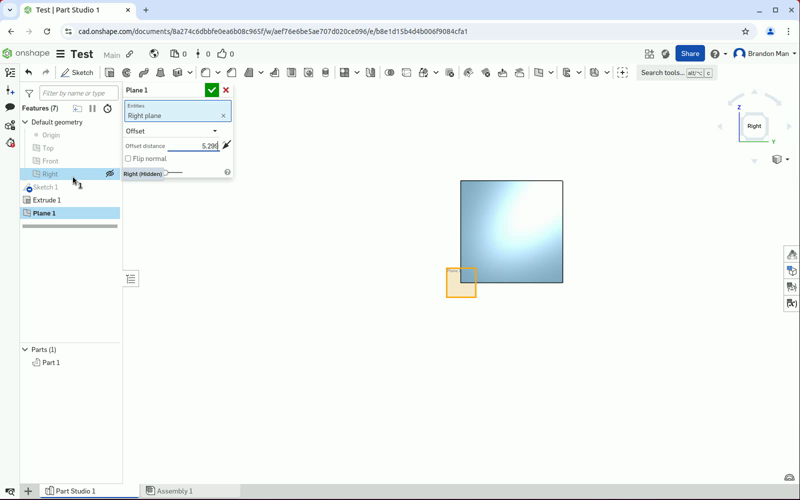
key(enter, 2)
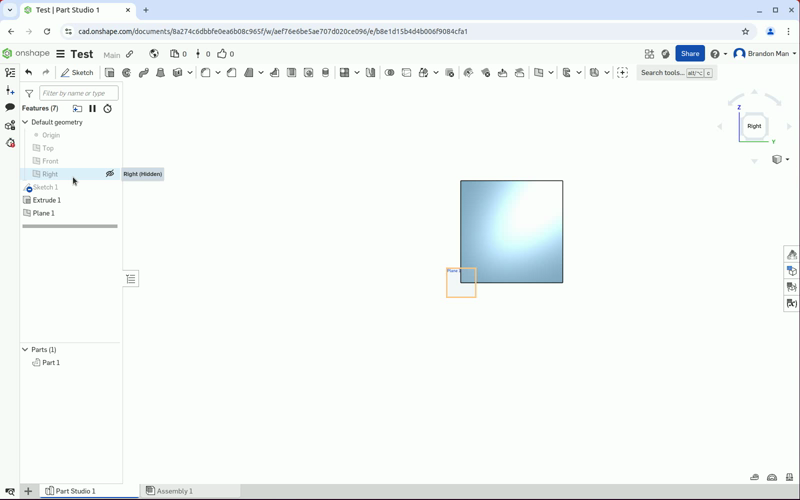
key(shift+s)
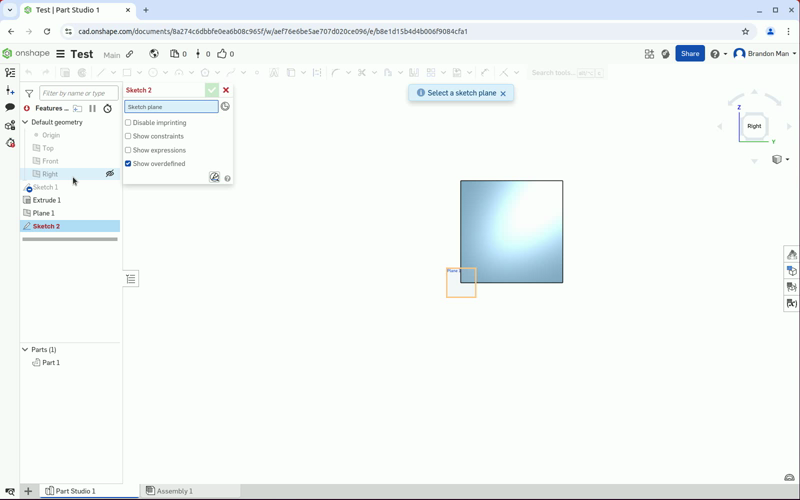
mouse_move(73, 215)
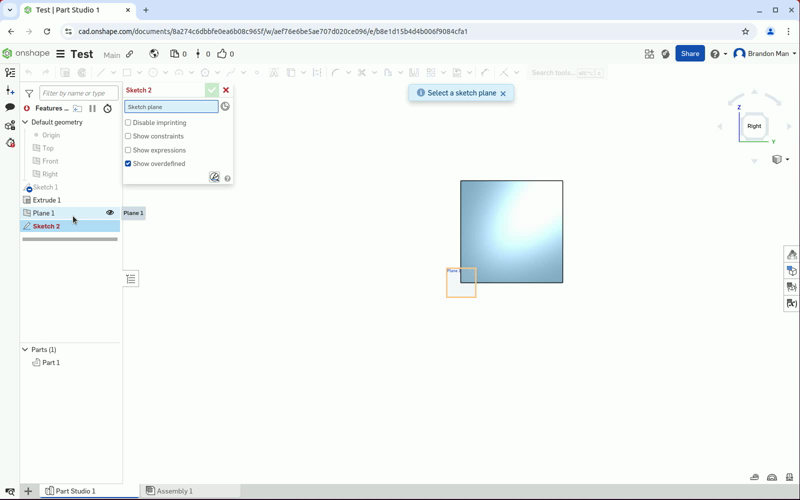
click(73, 215)
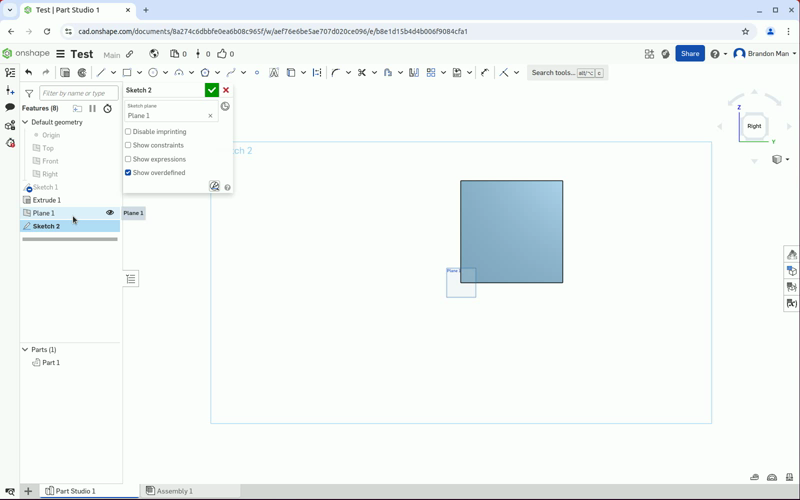
mouse_move(73, 352)
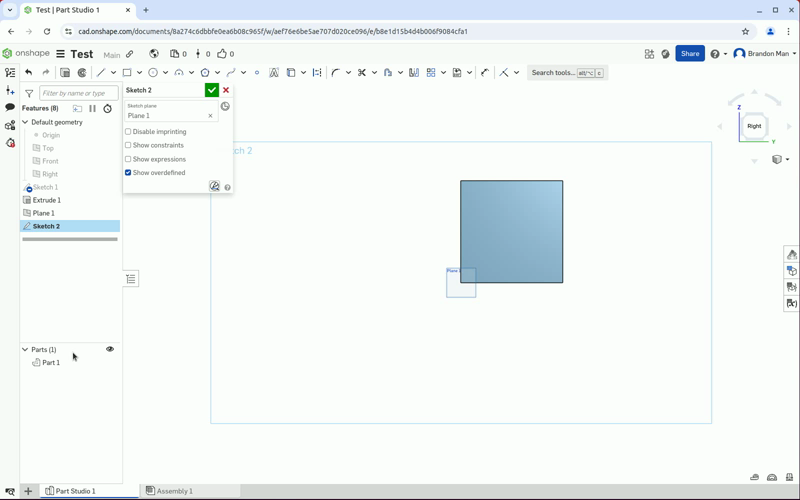
key(y)
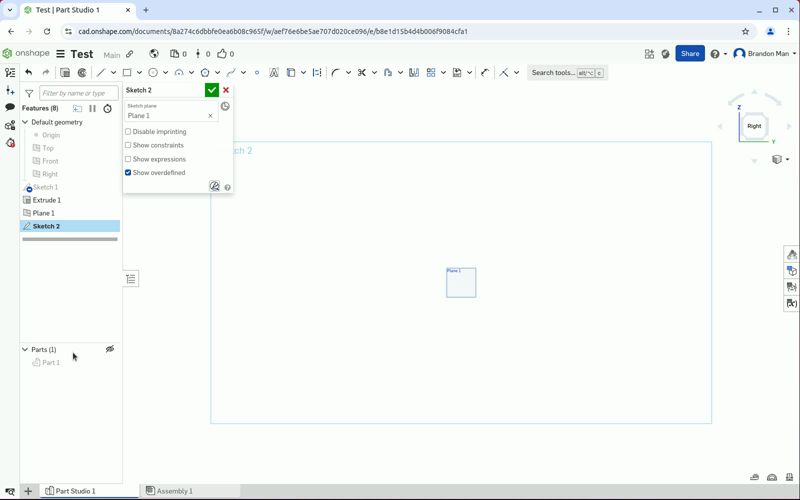
key(a)
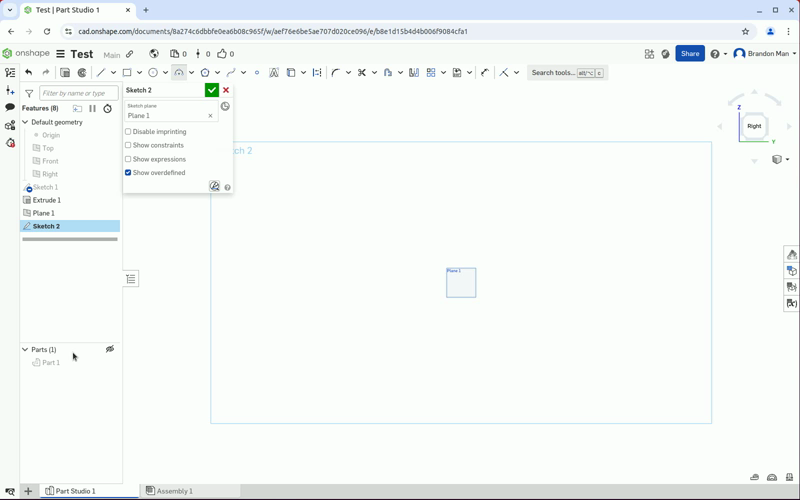
key_down(shift)
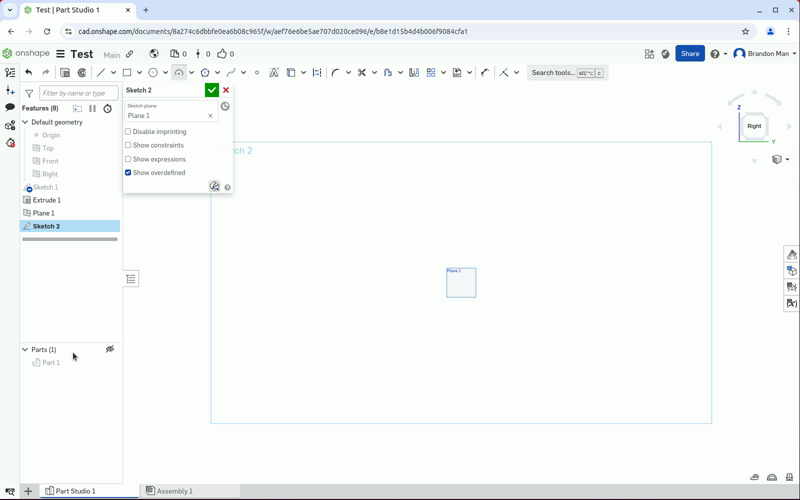
mouse_move(501, 282)
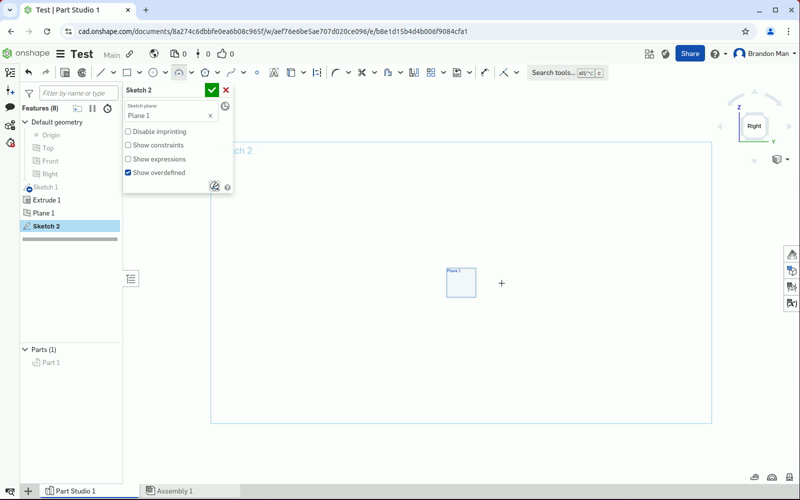
click(501, 282)
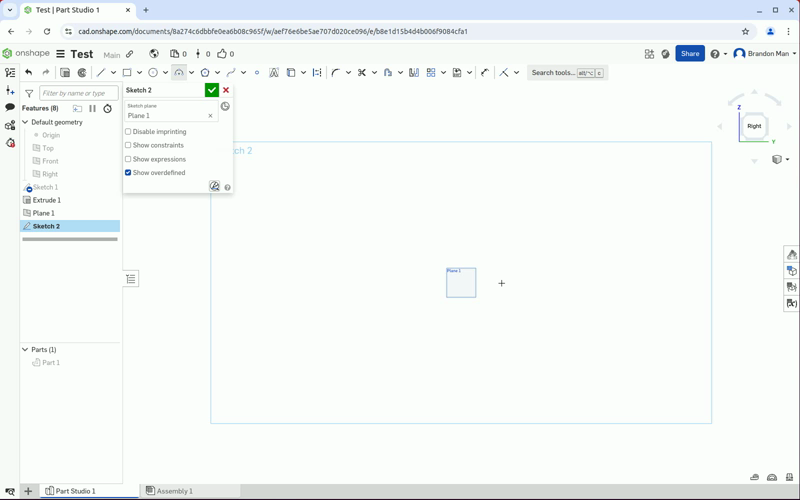
key_up(shift)
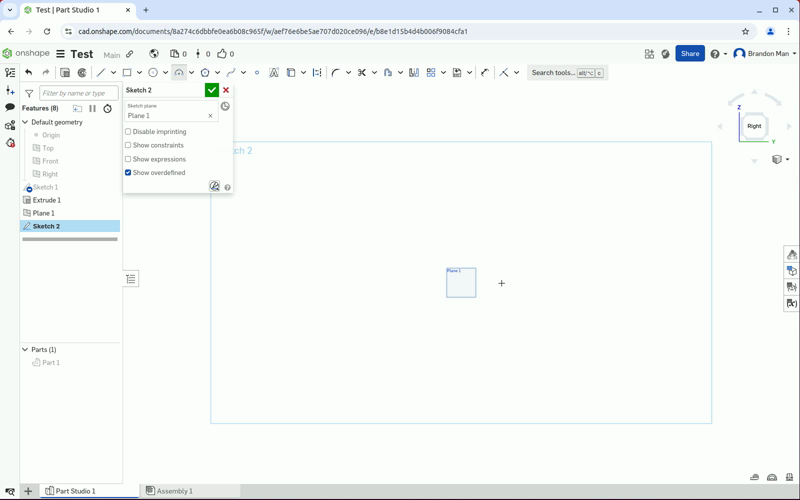
key_down(shift)
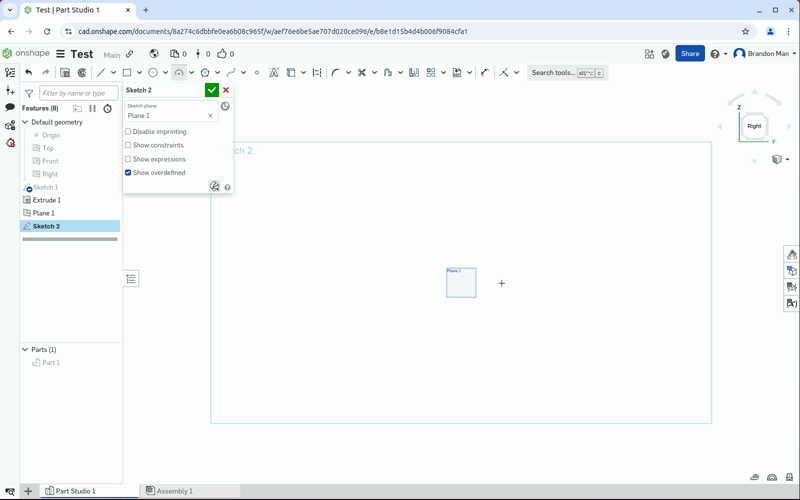
mouse_move(522, 282)
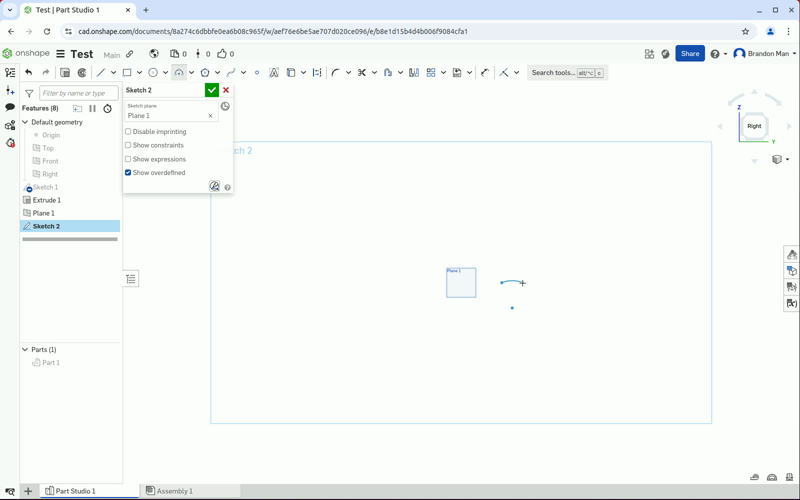
click(522, 282)
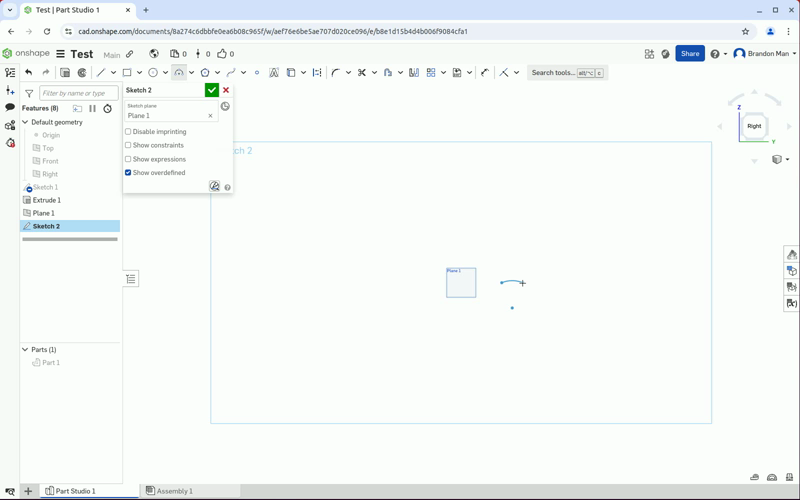
mouse_move(512, 293)
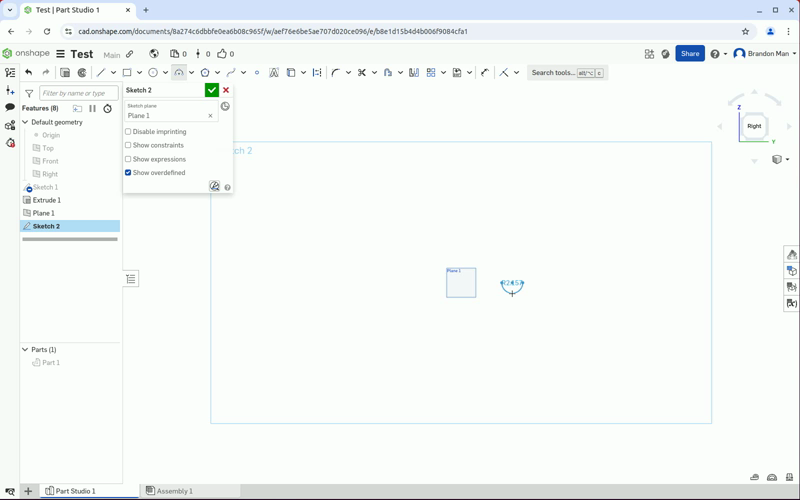
click(512, 293)
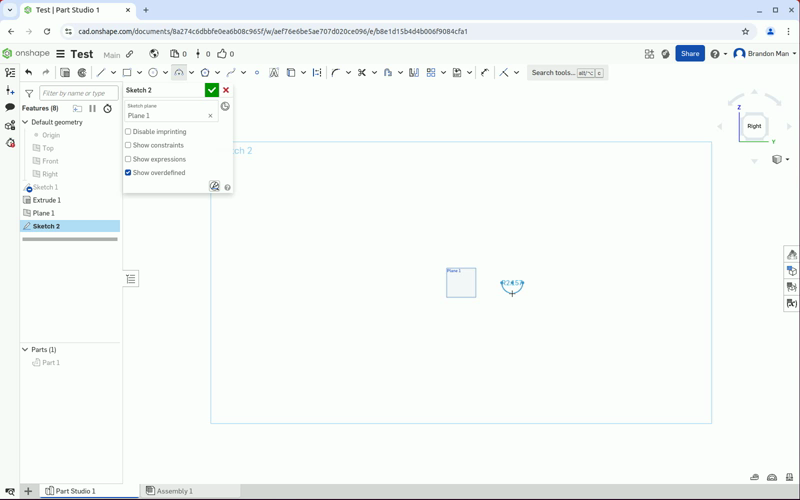
key_up(shift)
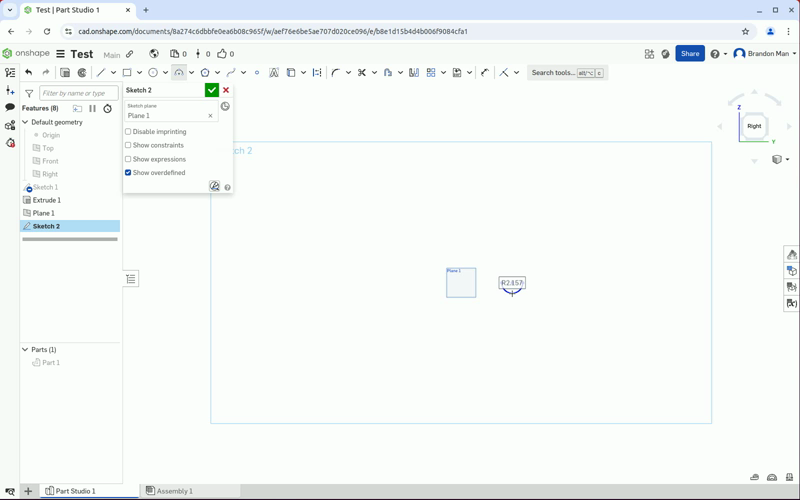
key(esc)
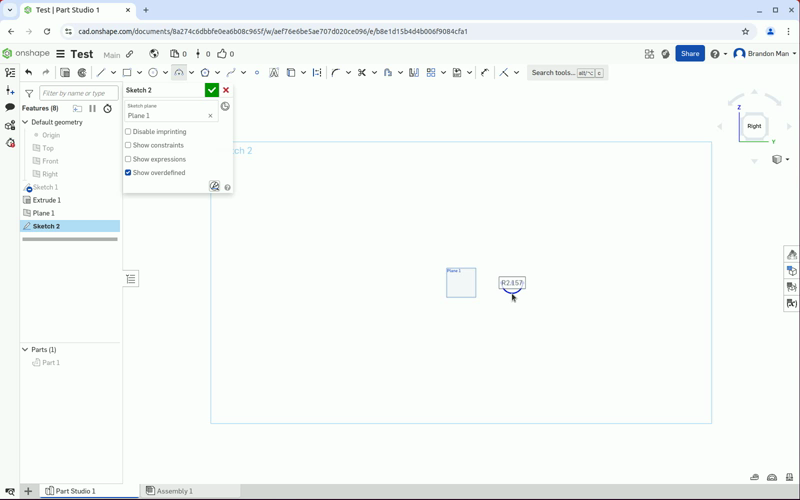
key(l)
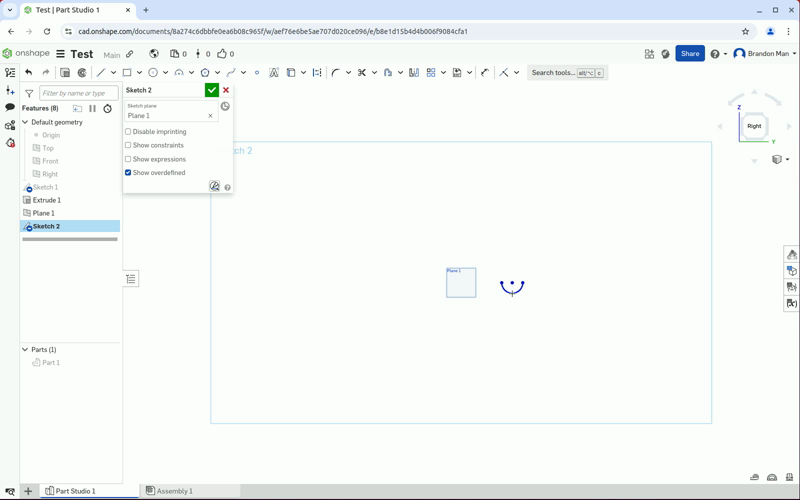
mouse_move(522, 282)
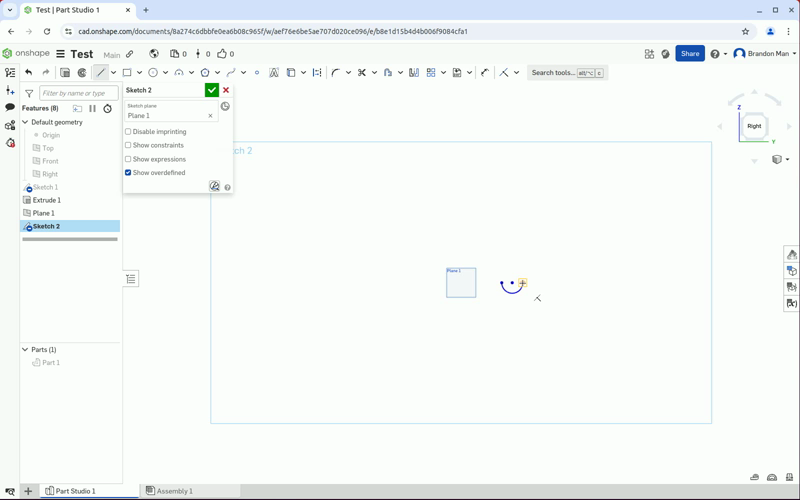
click(522, 282)
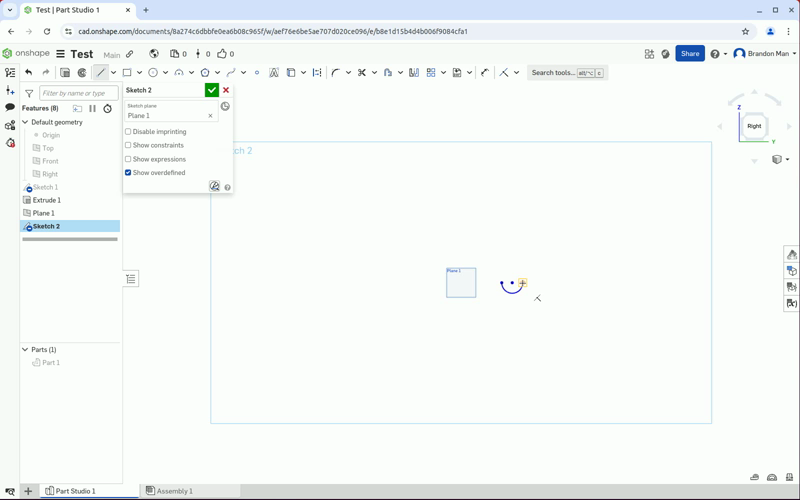
mouse_move(552, 282)
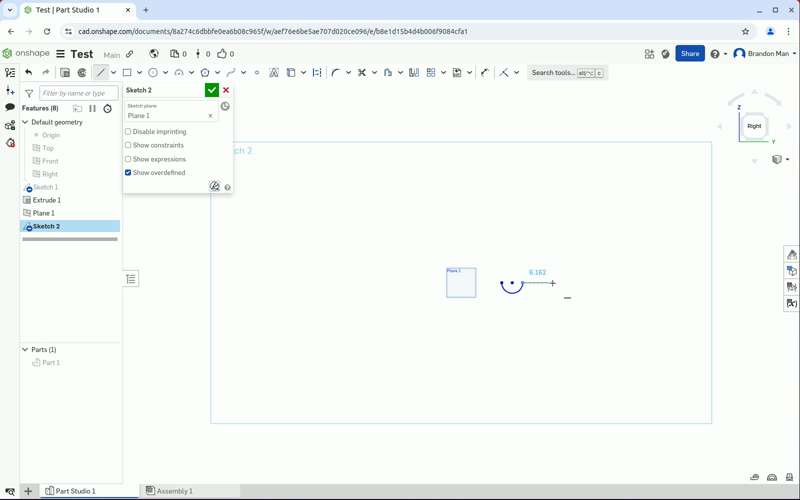
key_down(shift)
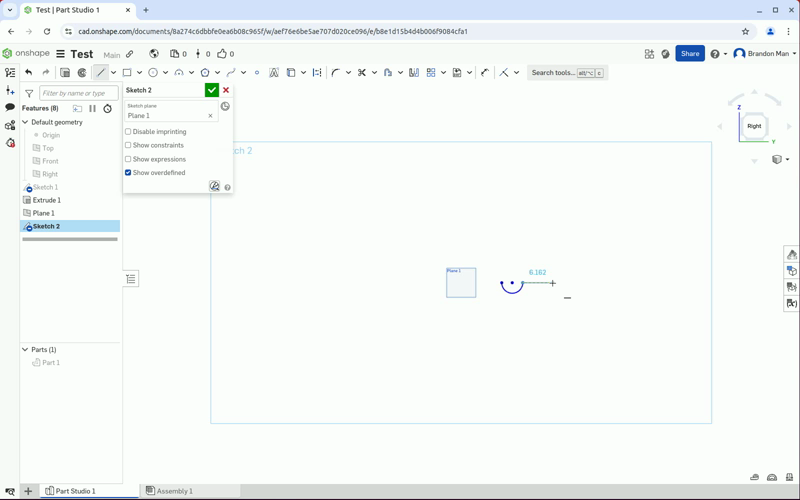
mouse_move(501, 282)
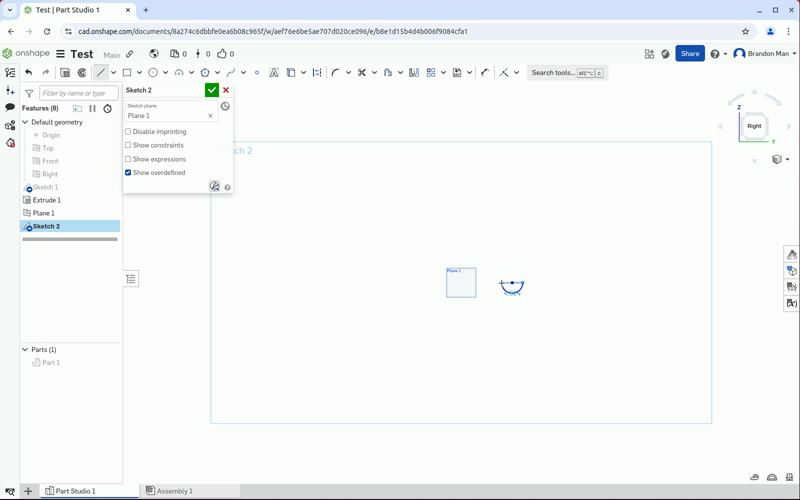
key_up(shift)
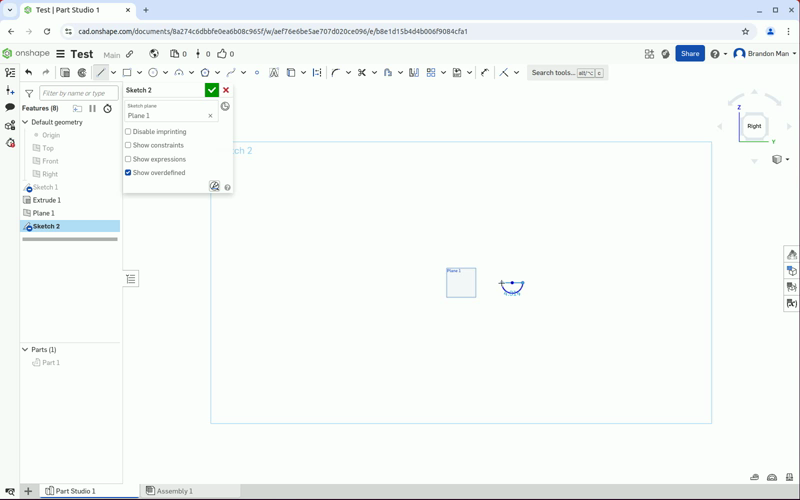
click(501, 282)
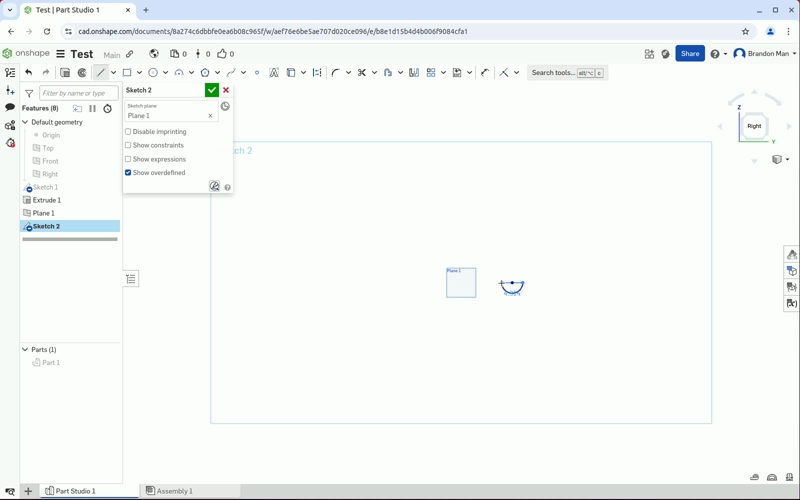
key(esc)
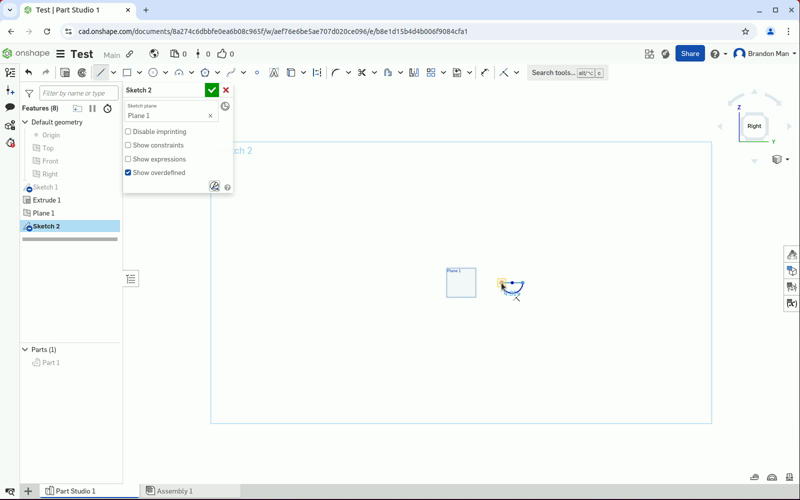
mouse_move(514, 289)
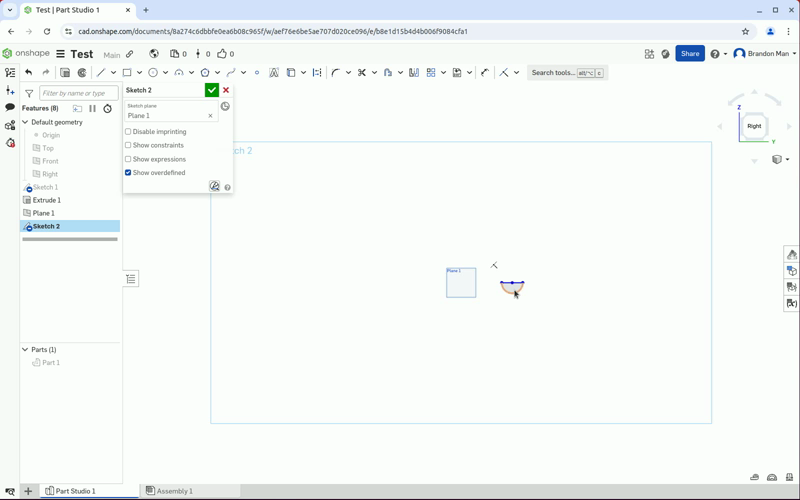
scroll(6)
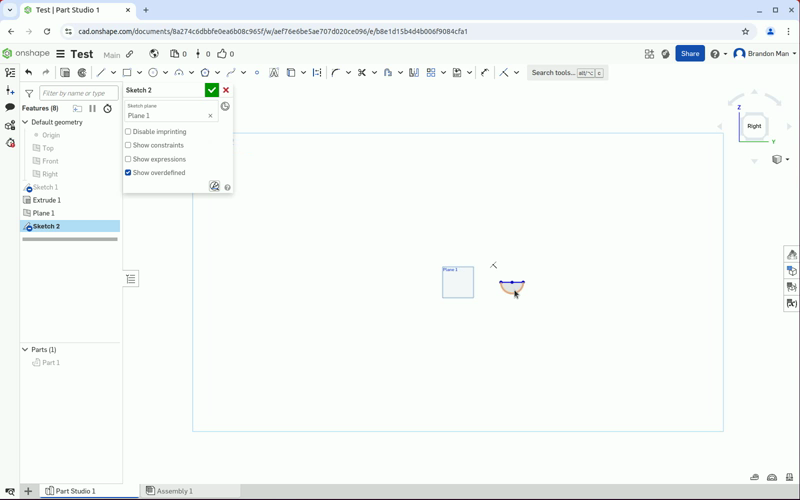
scroll(6)
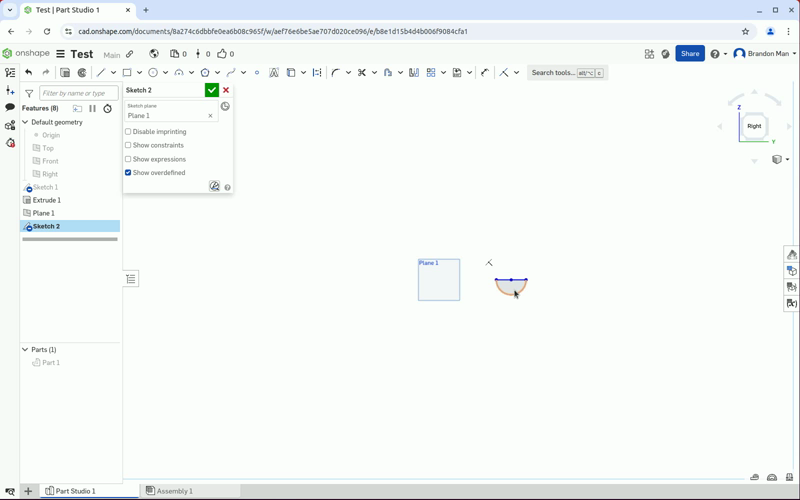
scroll(6)
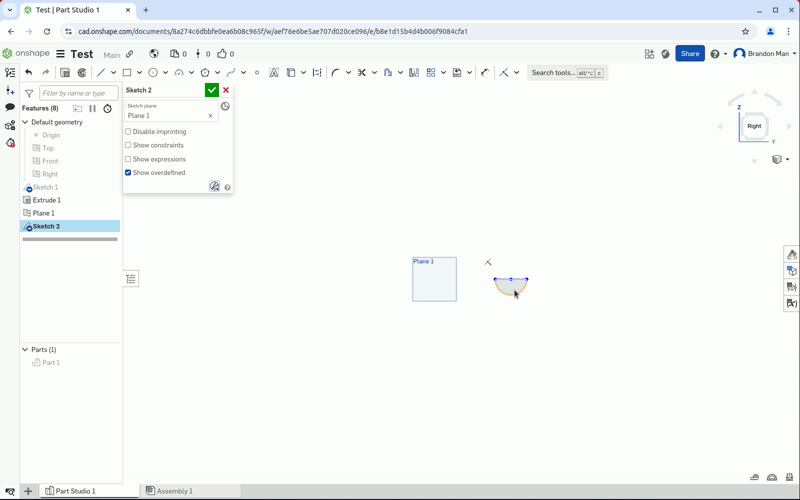
scroll(6)
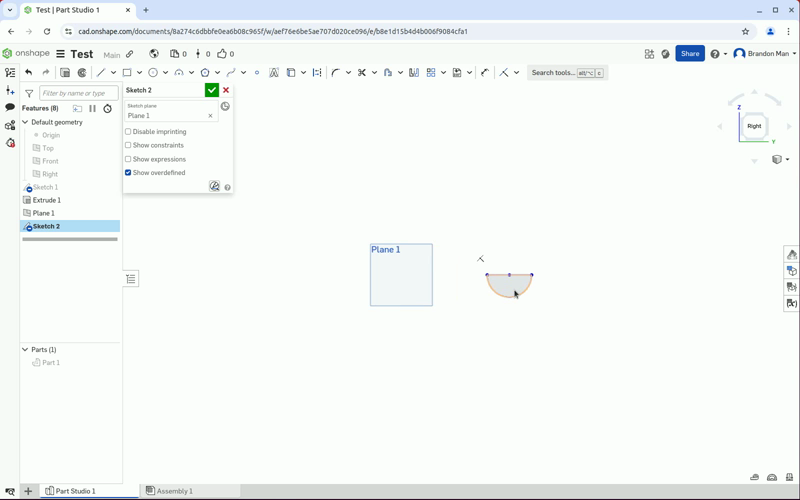
scroll(6)
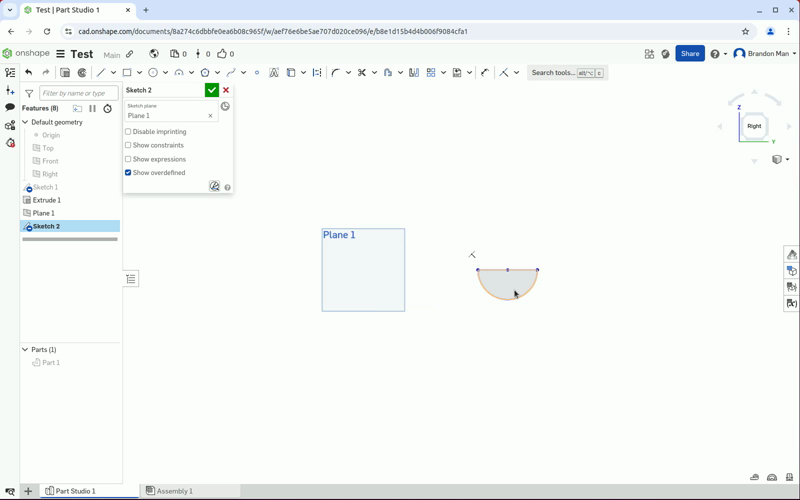
scroll(6)
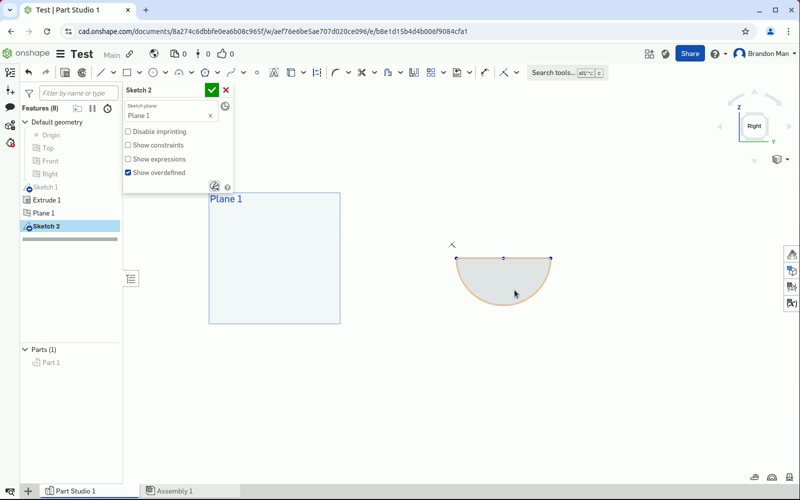
scroll(6)
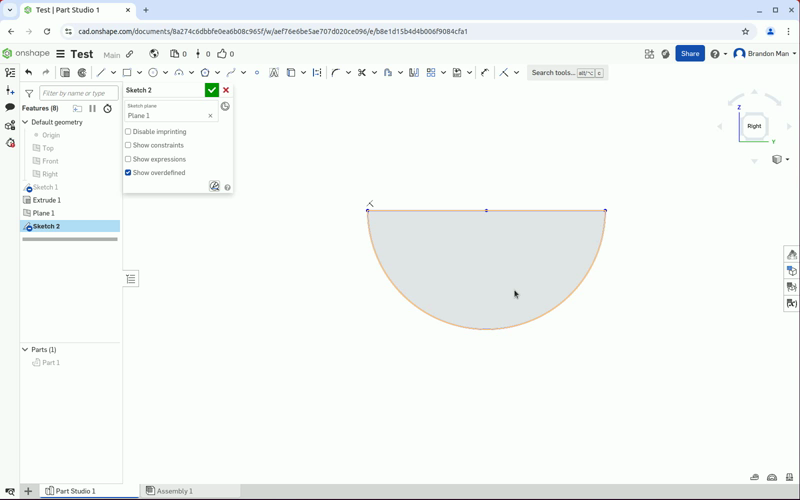
click(514, 289)
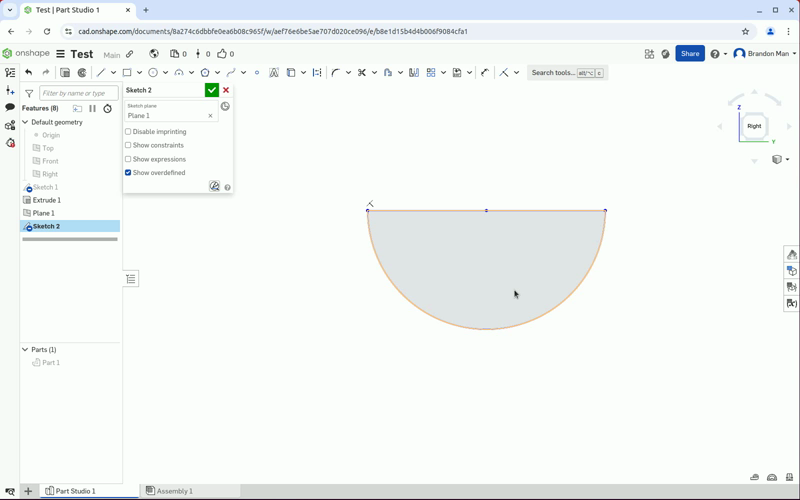
scroll(-6)
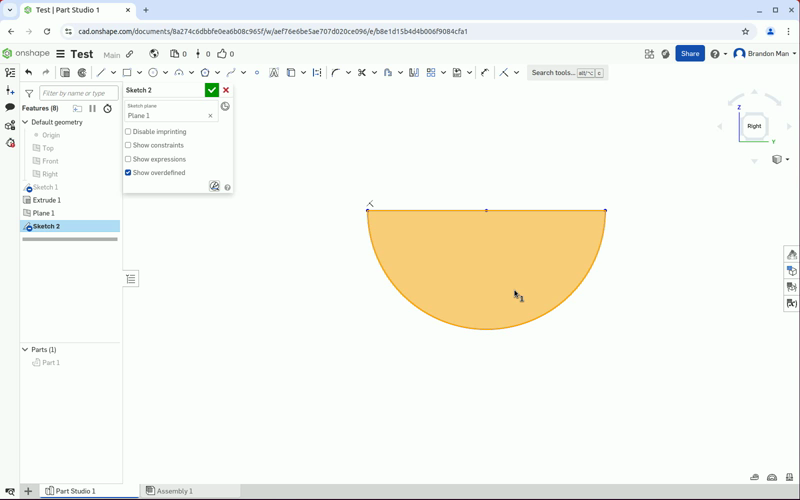
scroll(-6)
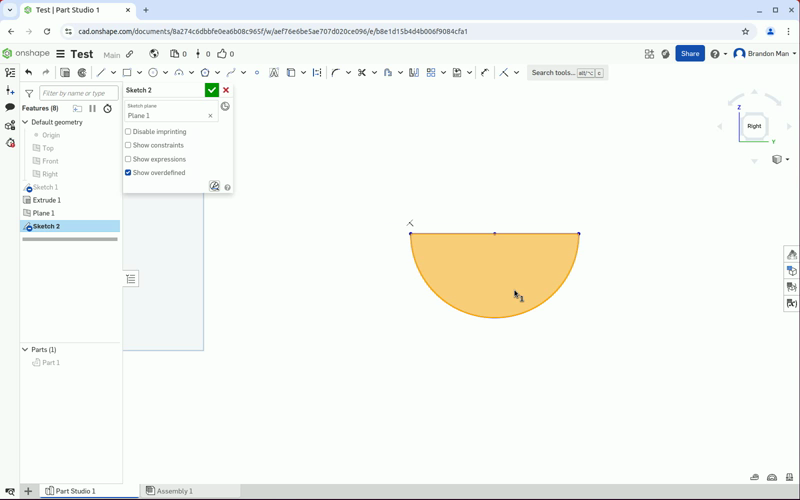
scroll(-6)
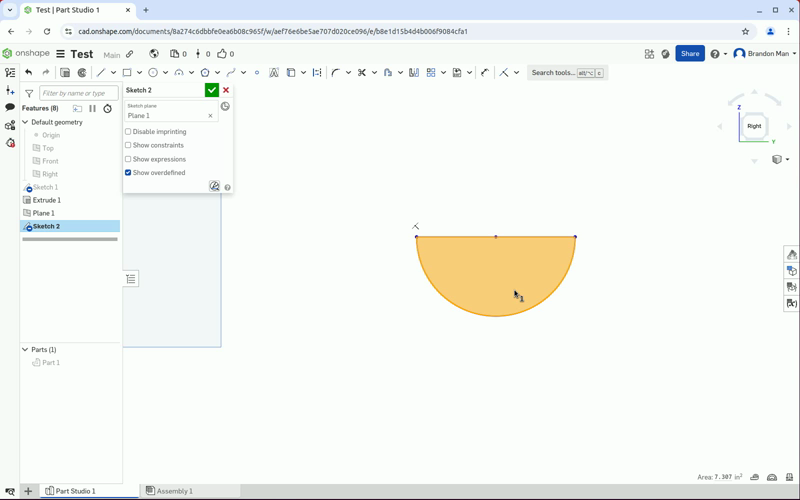
scroll(-6)
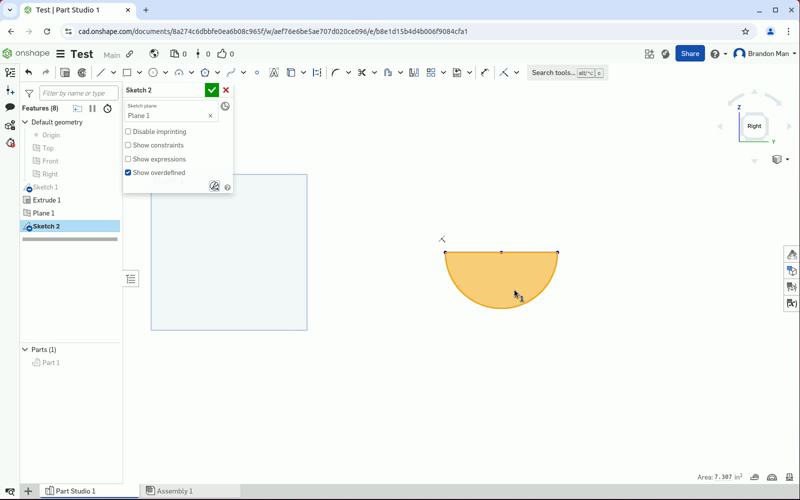
scroll(-6)
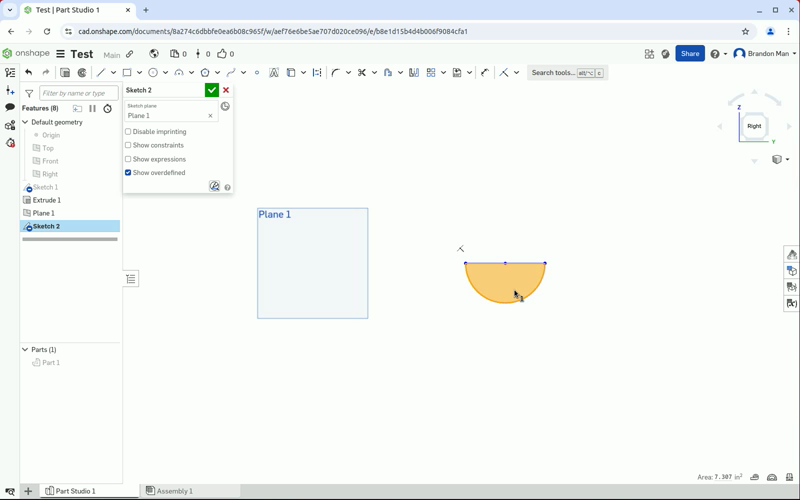
scroll(-6)
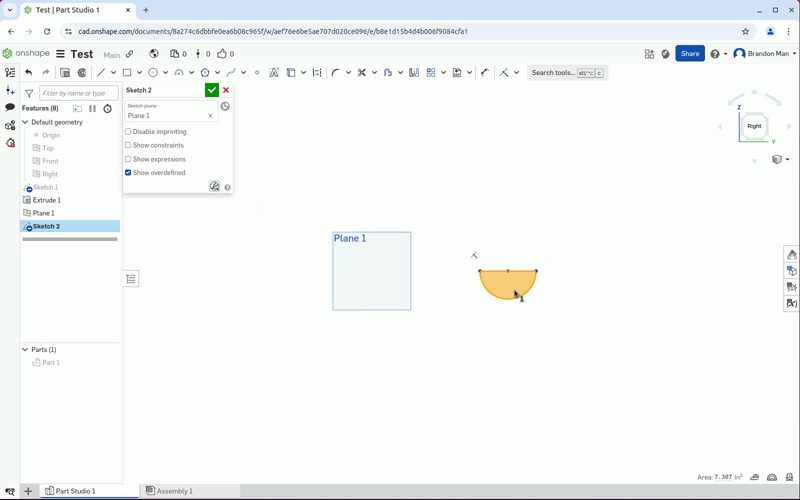
scroll(-6)
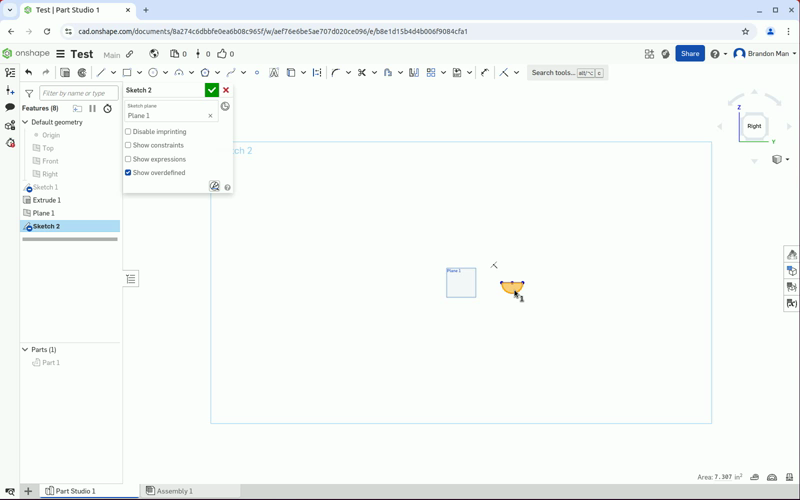
mouse_move(73, 352)
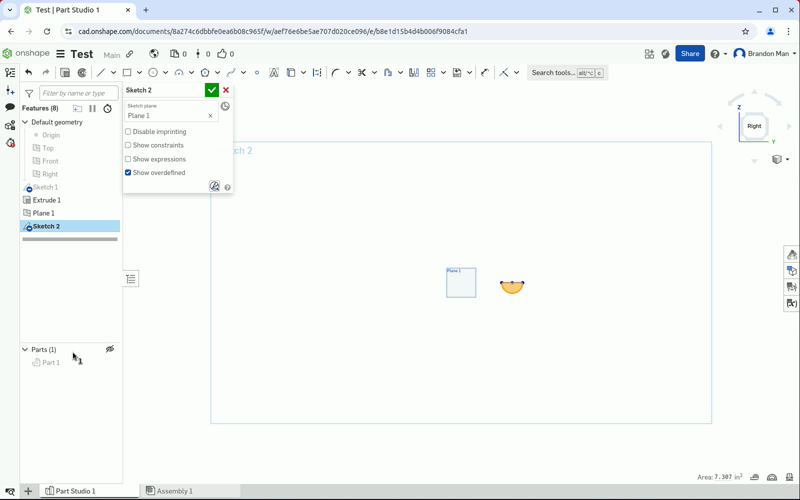
key(shift+y)
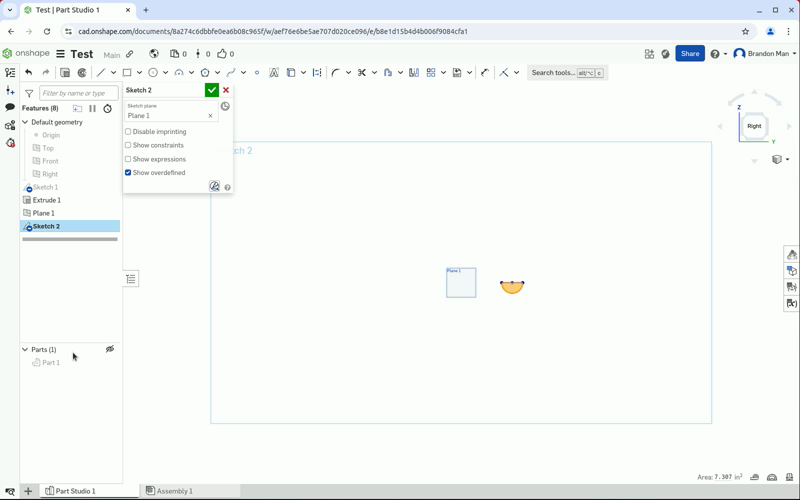
key(shift+e)
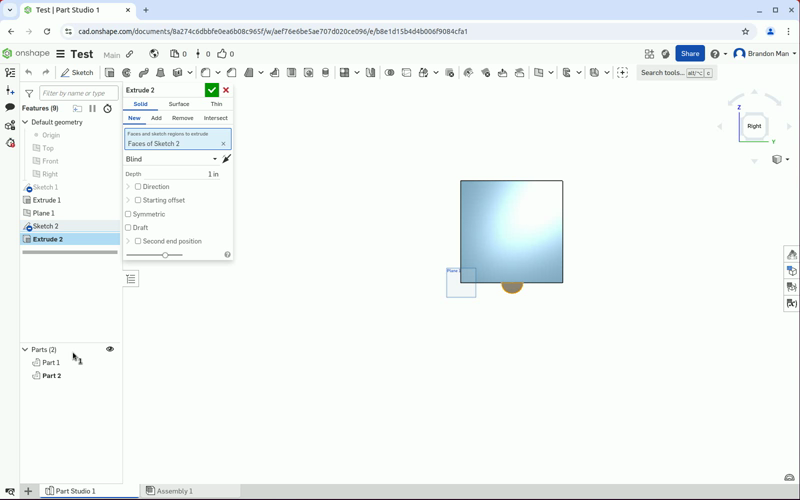
mouse_move(143, 106)
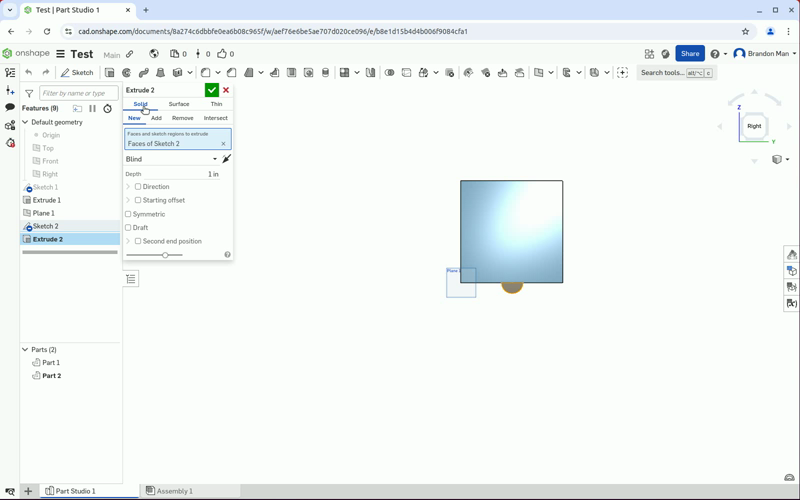
click(143, 106)
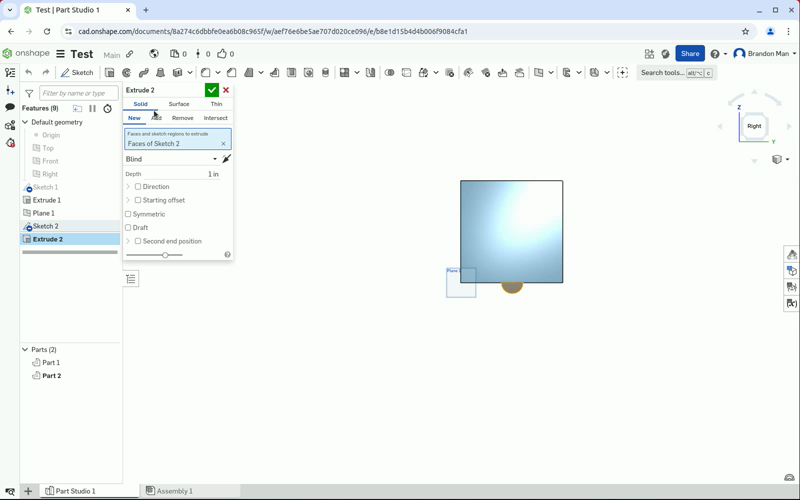
mouse_move(186, 120)
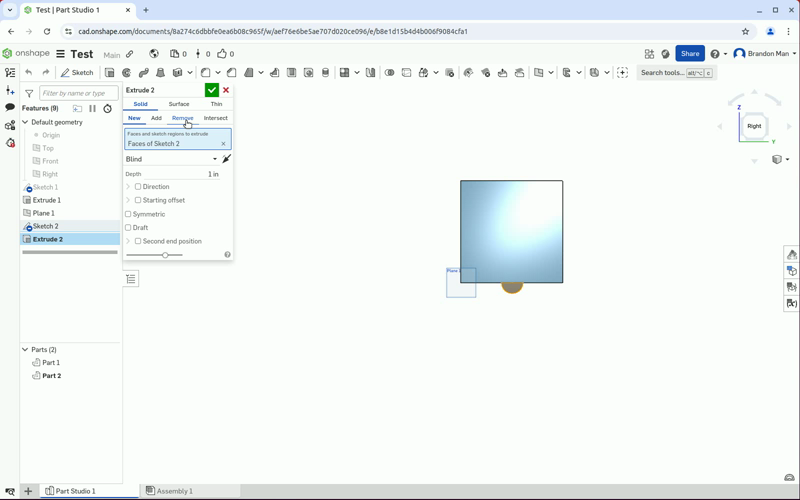
click(186, 120)
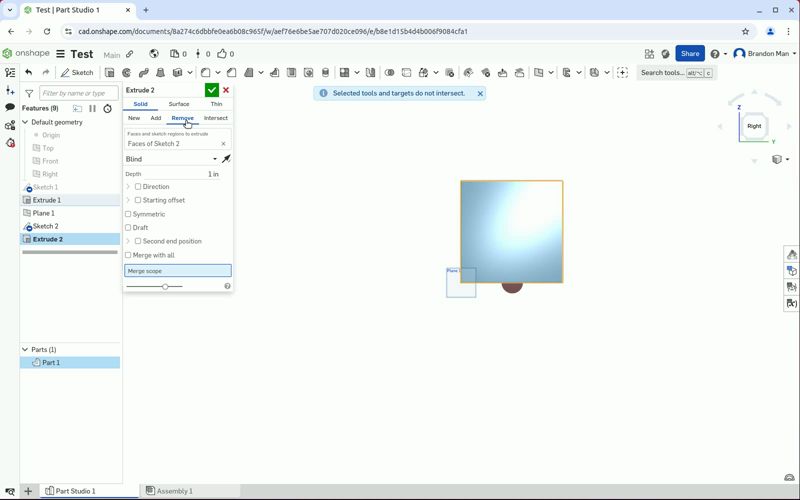
key(tab, 4)
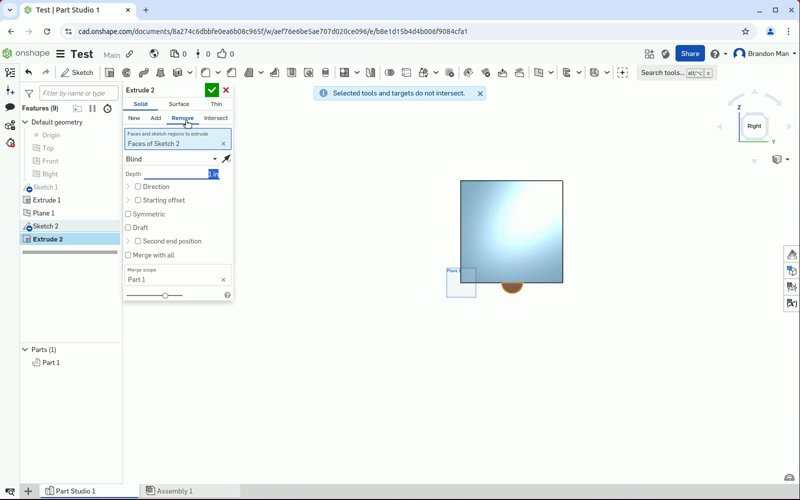
text(5.296)
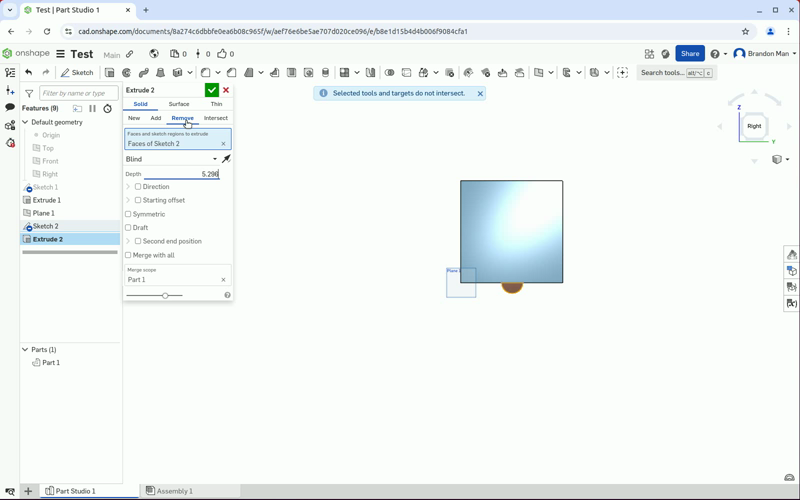
key(tab, 6)
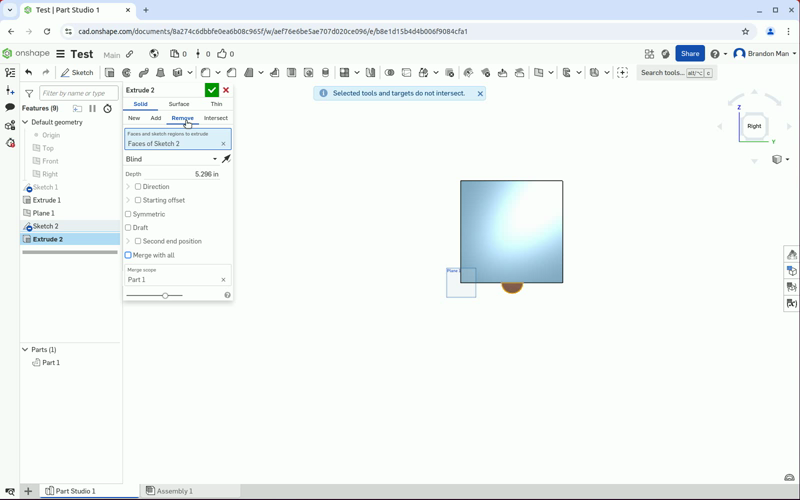
key(space)
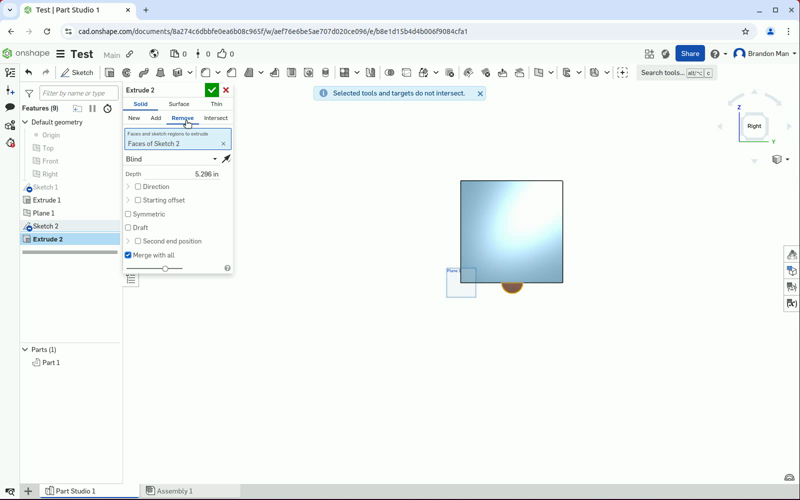
key(enter)
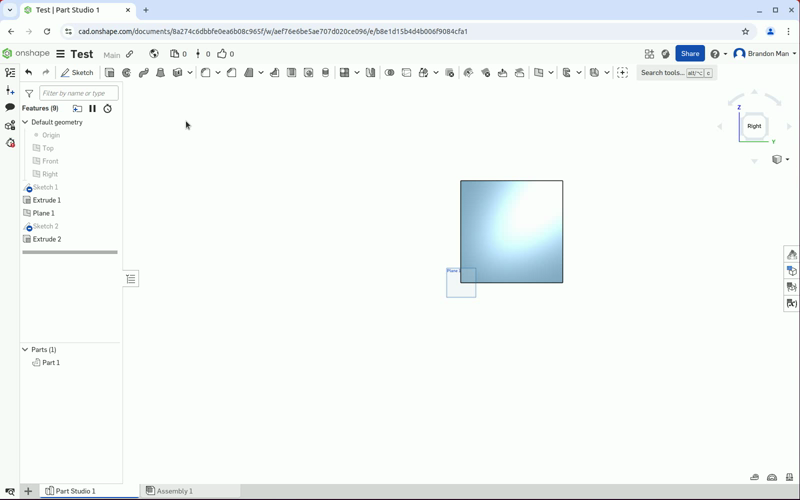
key(shift+h)
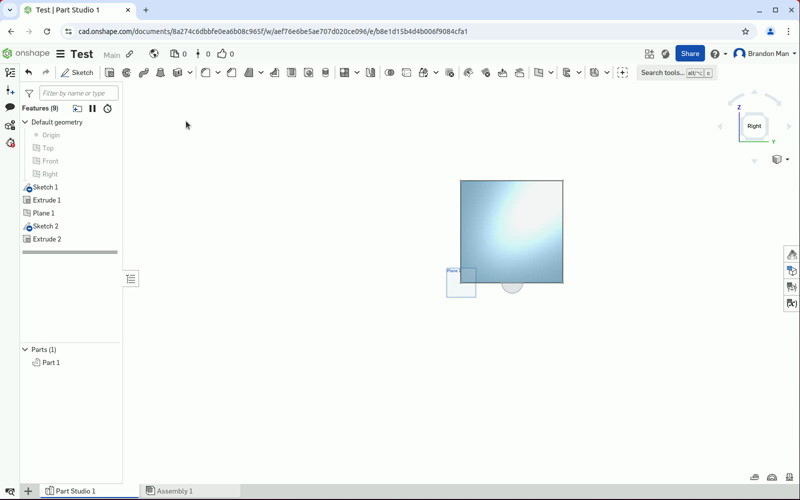
key(shift+h)
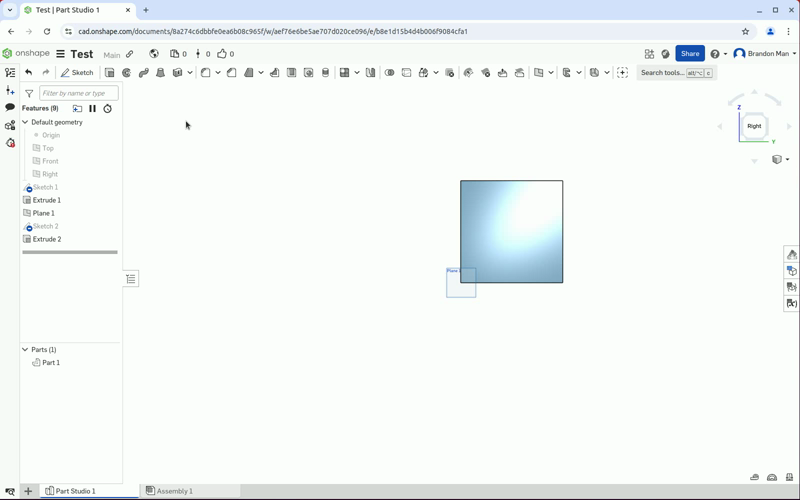
mouse_move(73, 189)
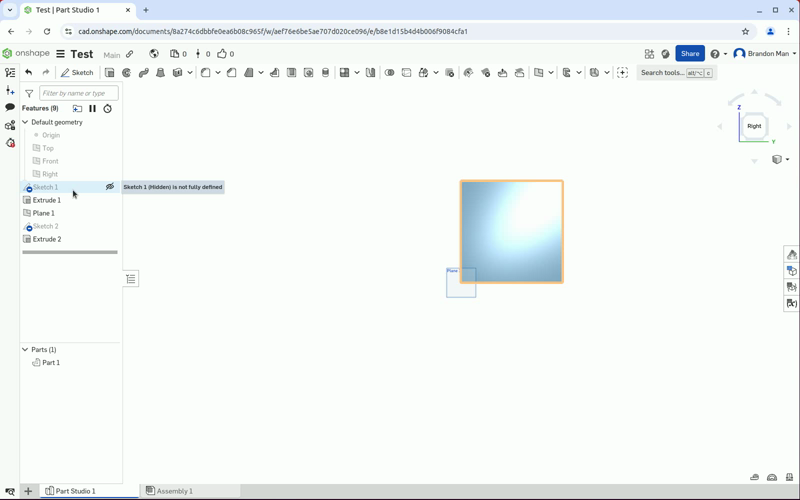
click(73, 189)
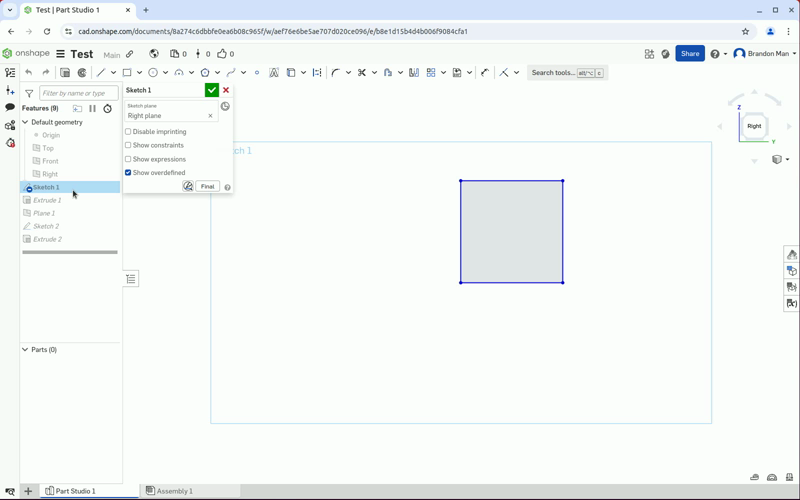
mouse_move(229, 92)
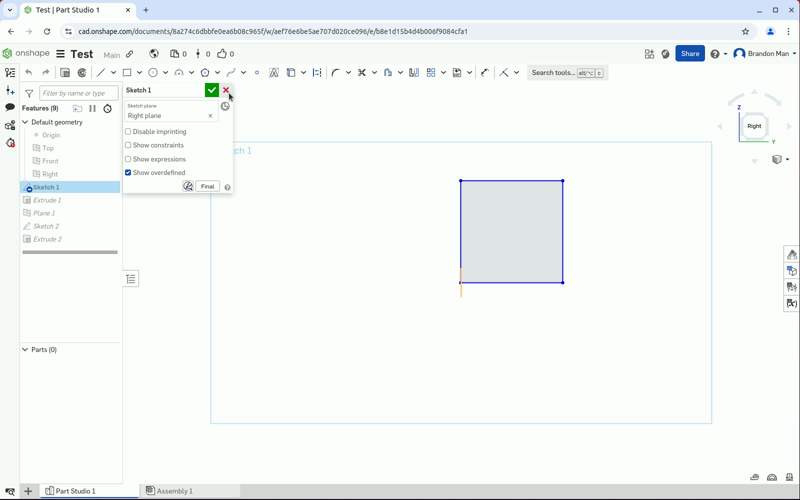
click(229, 92)
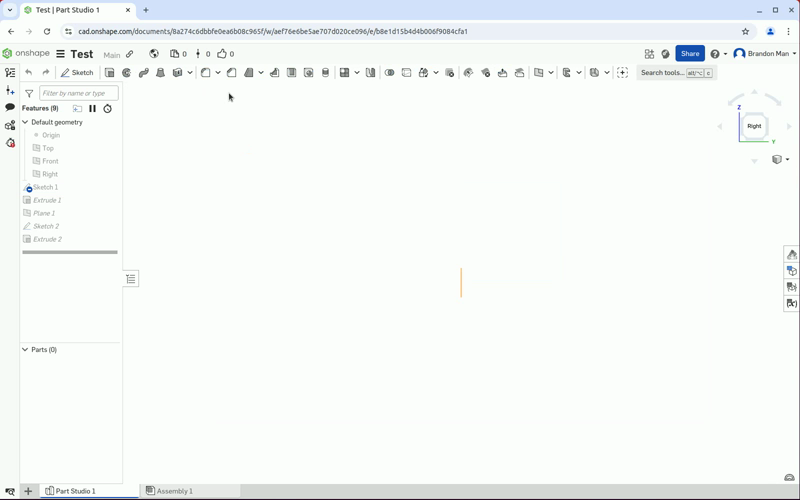
key(shift+s)
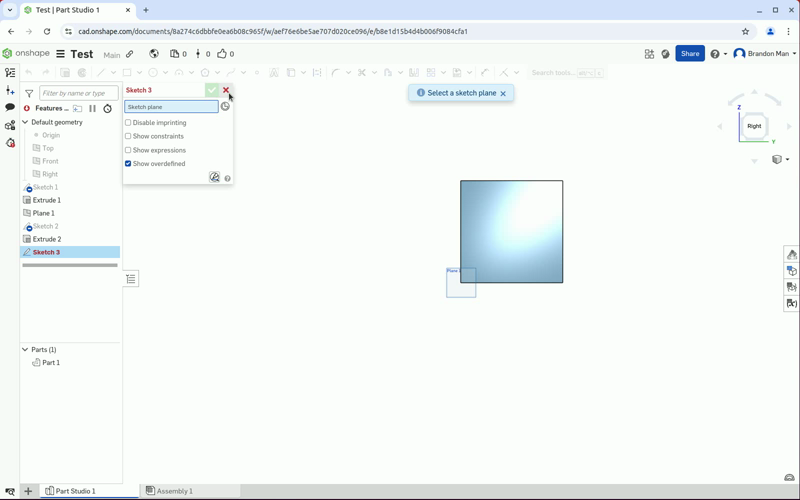
mouse_move(73, 215)
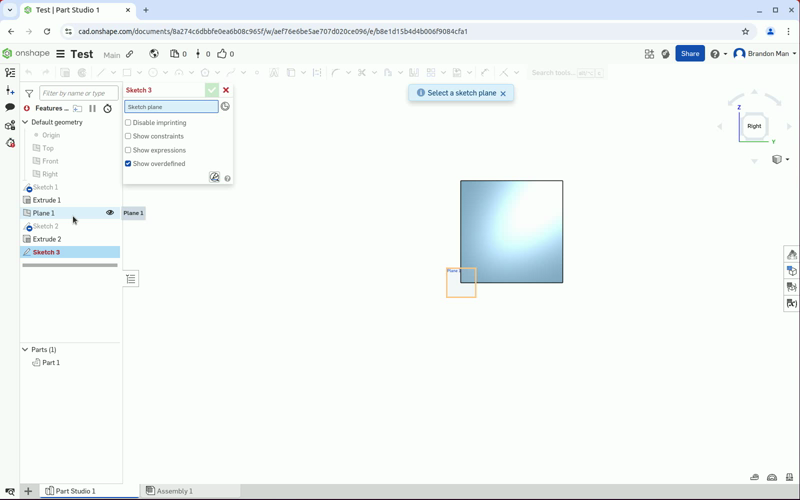
click(73, 215)
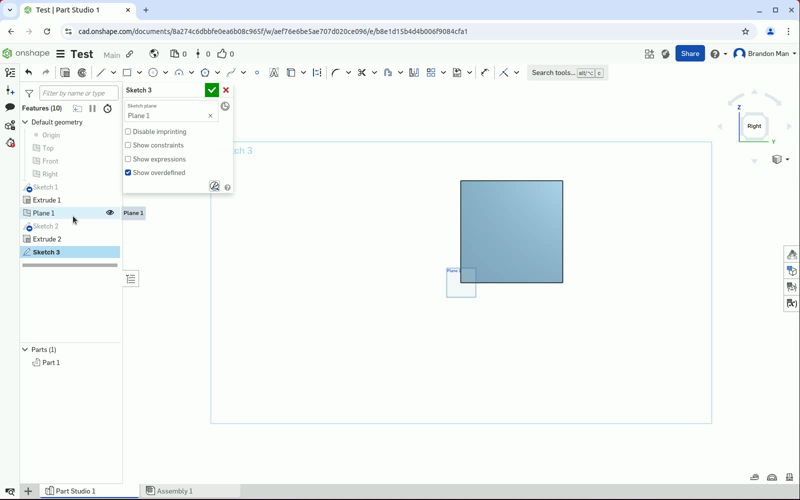
mouse_move(73, 352)
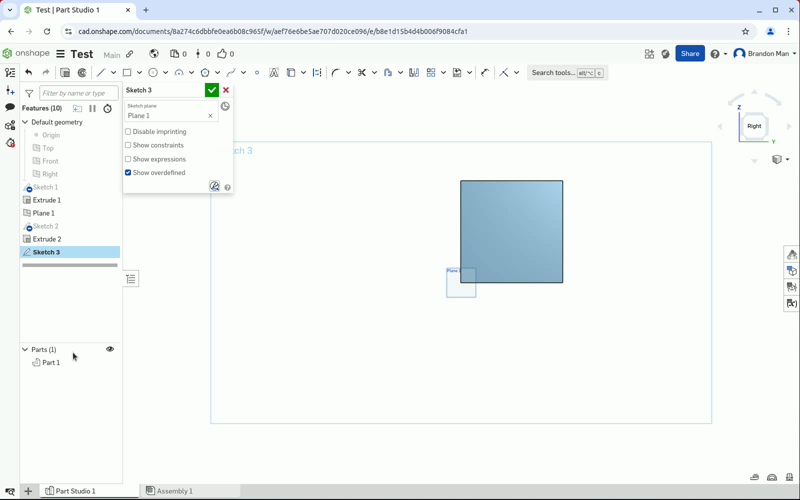
key(y)
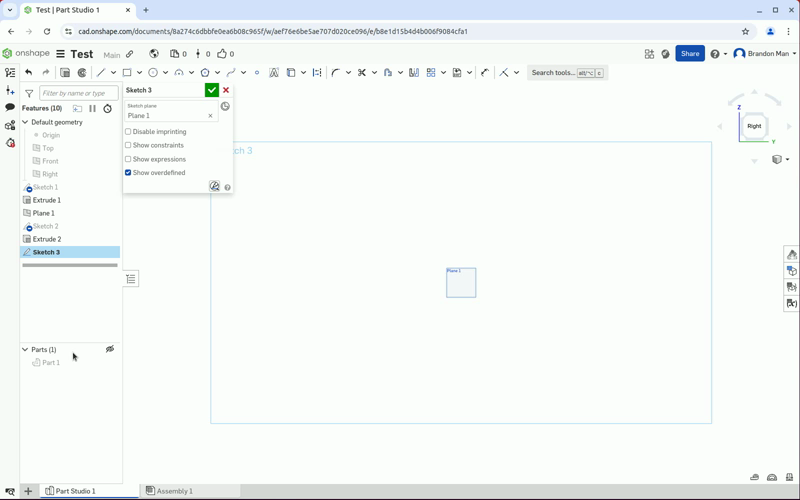
key(l)
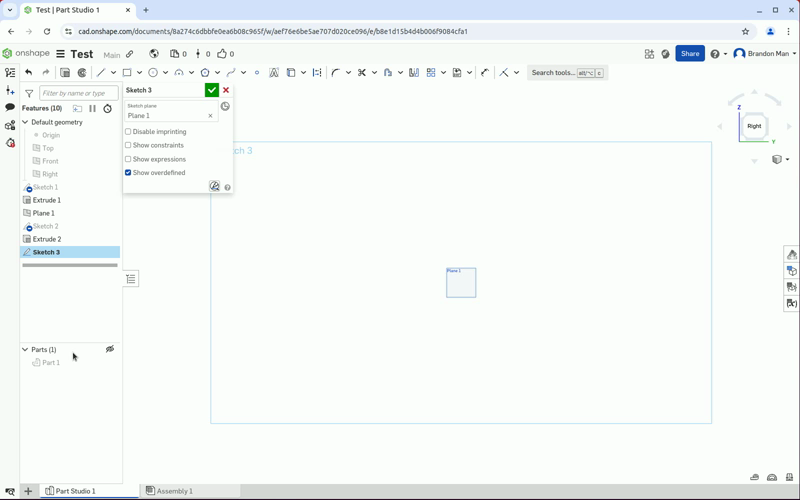
key_down(shift)
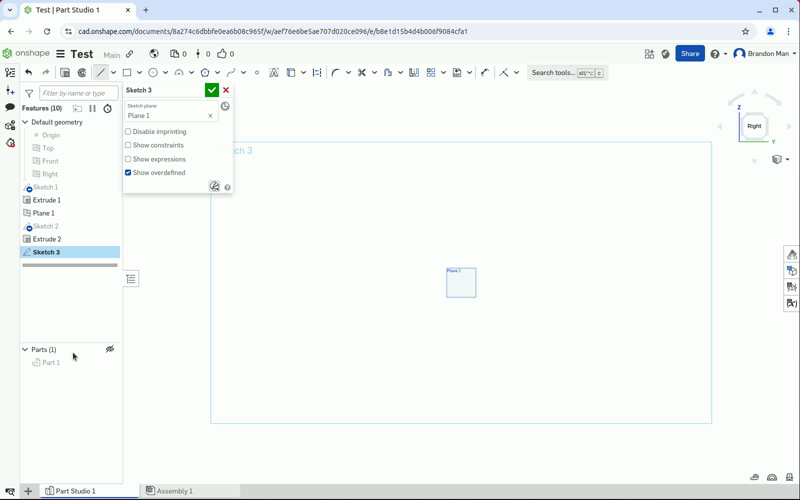
mouse_move(460, 241)
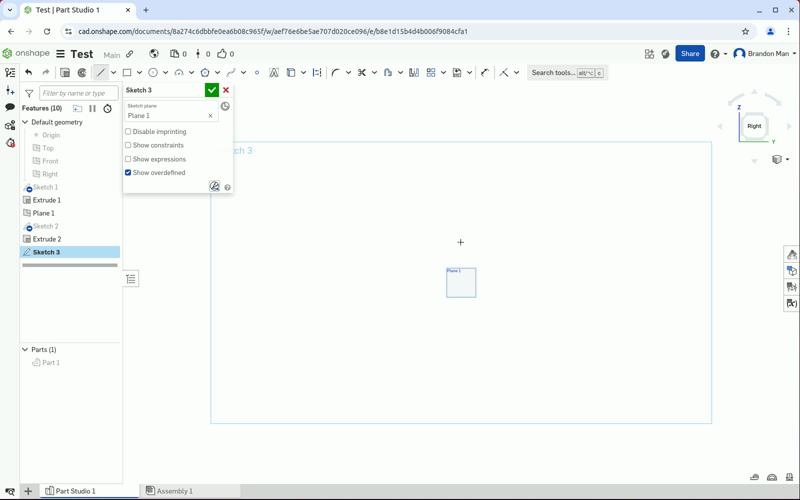
click(460, 241)
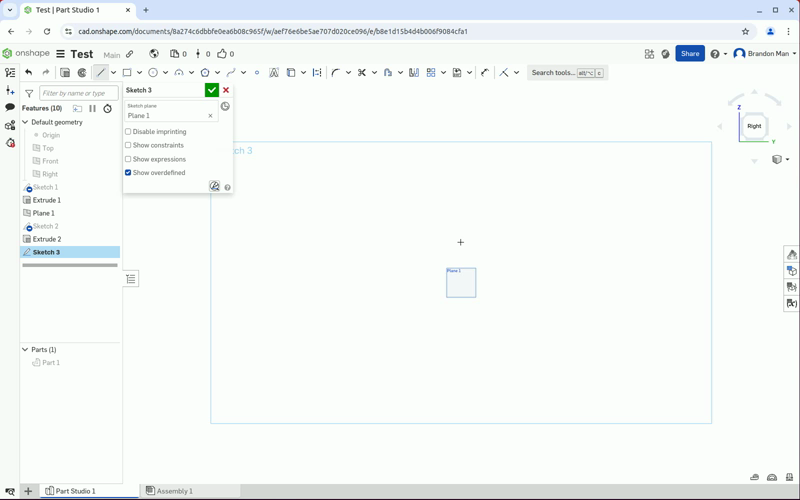
key_up(shift)
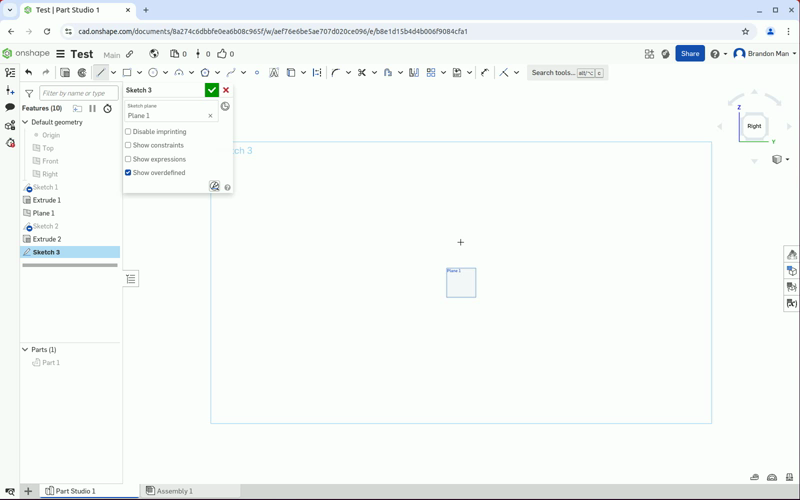
key_down(shift)
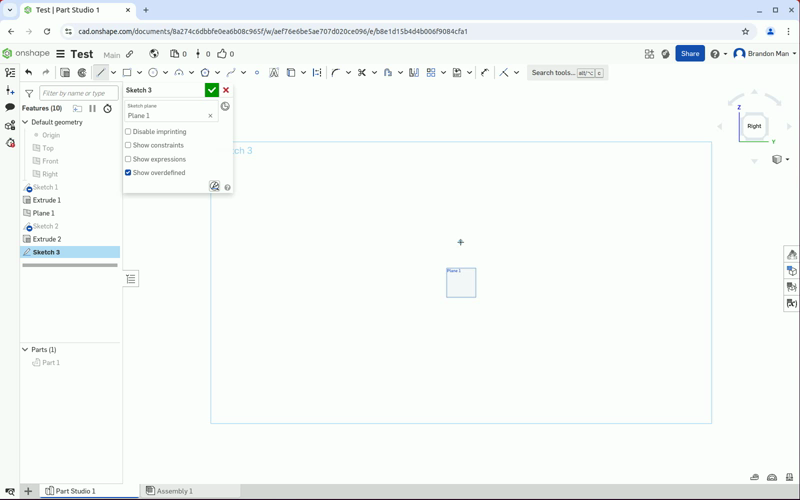
mouse_move(490, 241)
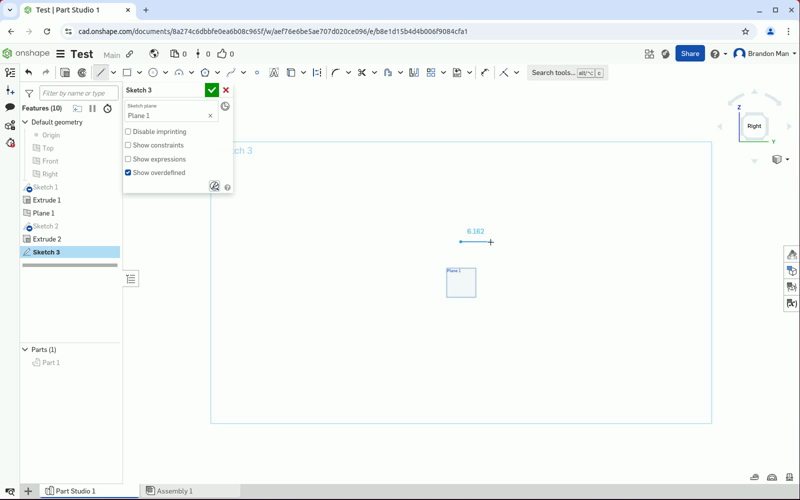
mouse_move(460, 221)
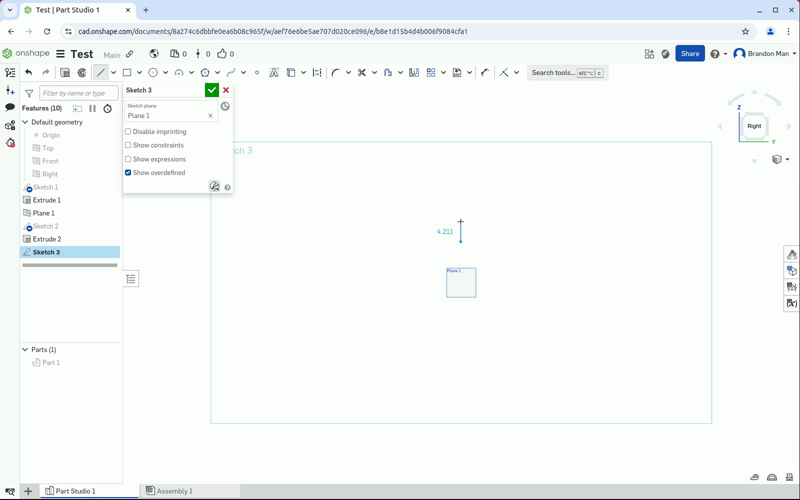
click(460, 221)
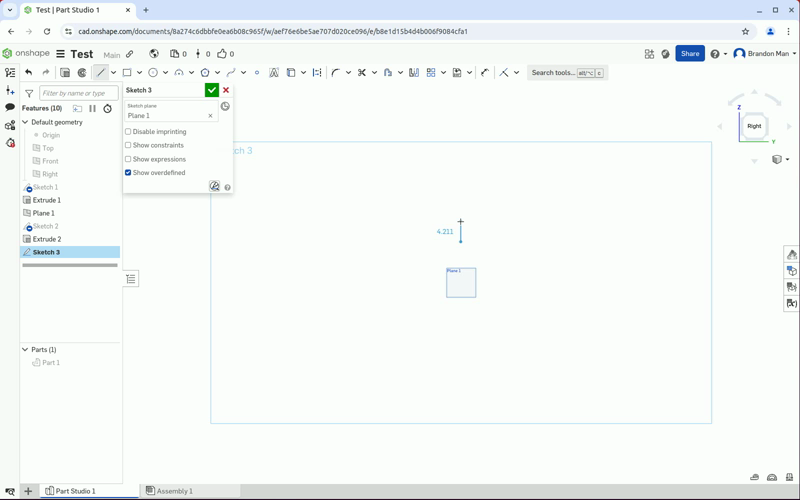
key_up(shift)
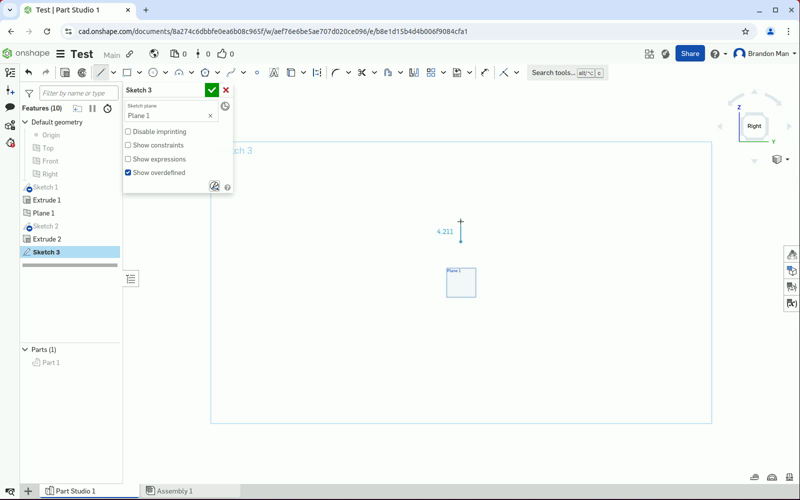
key(esc)
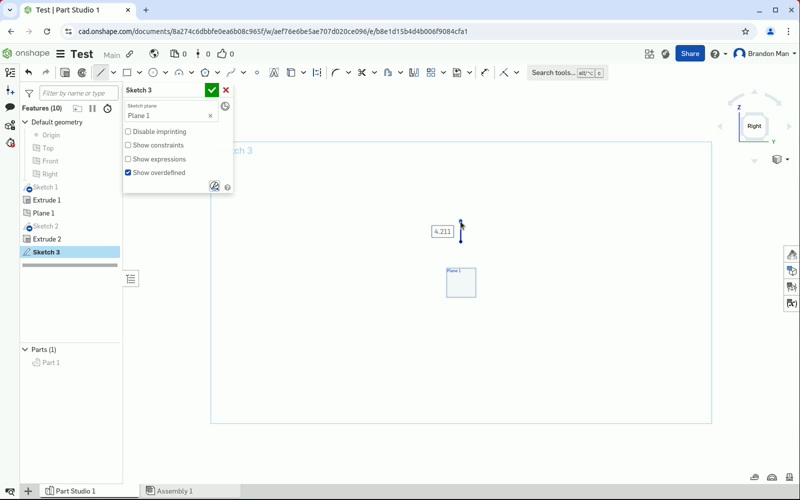
key(a)
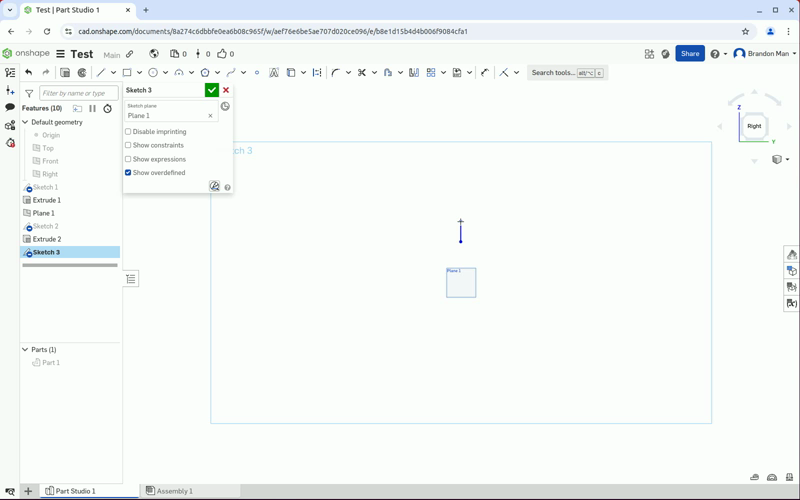
mouse_move(460, 221)
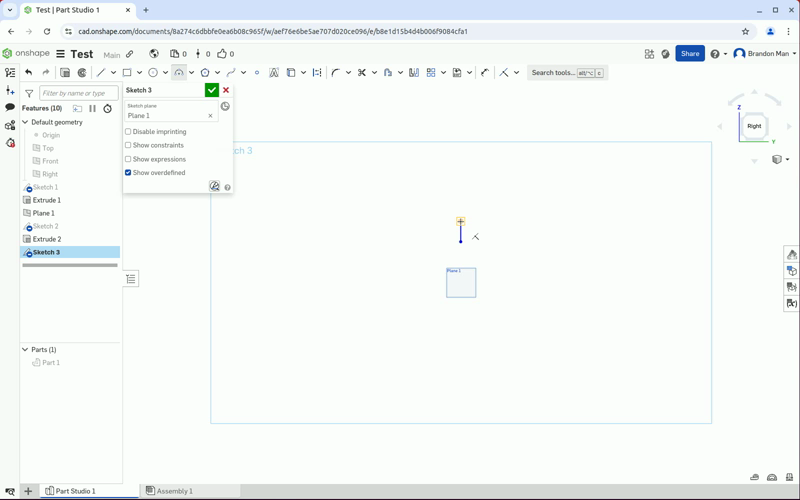
click(460, 221)
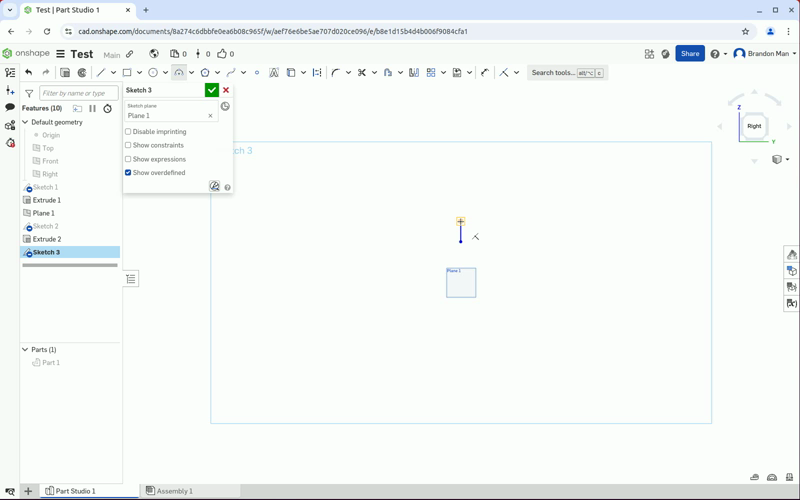
mouse_move(460, 241)
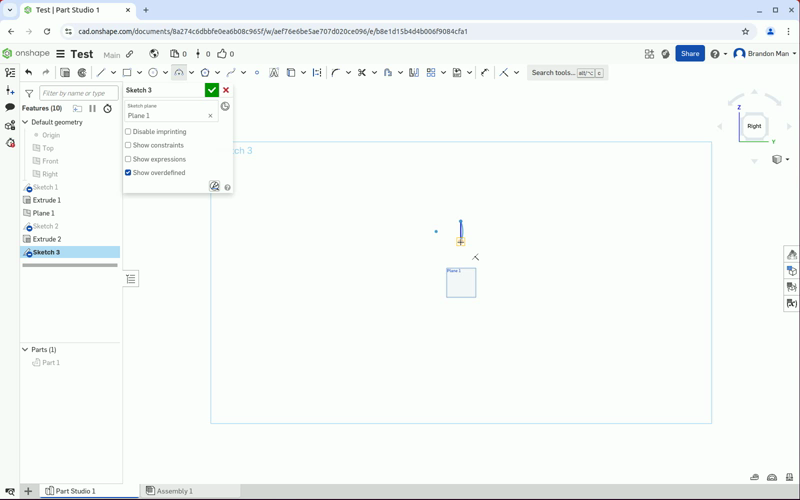
click(460, 241)
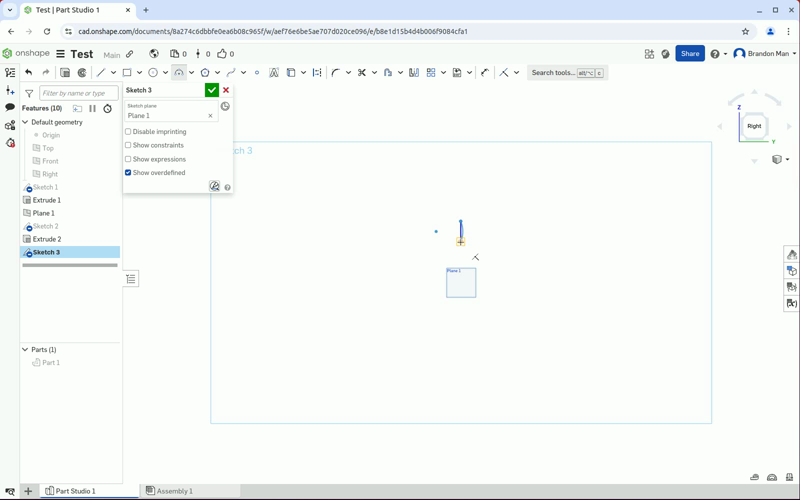
key_down(shift)
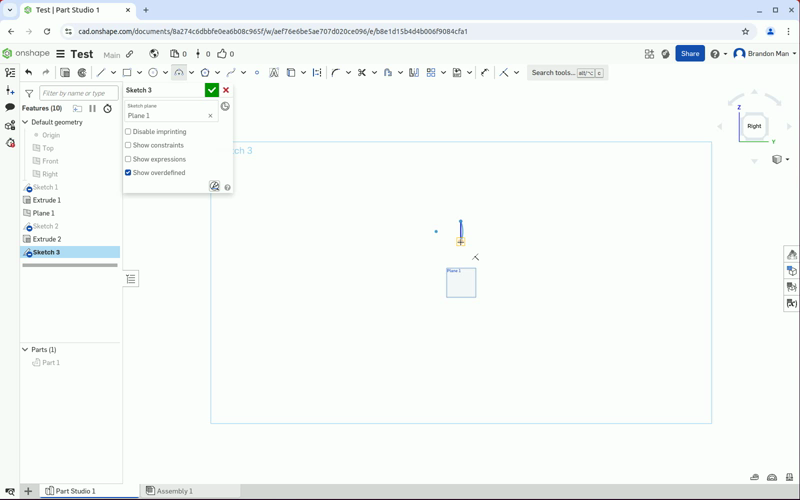
mouse_move(450, 231)
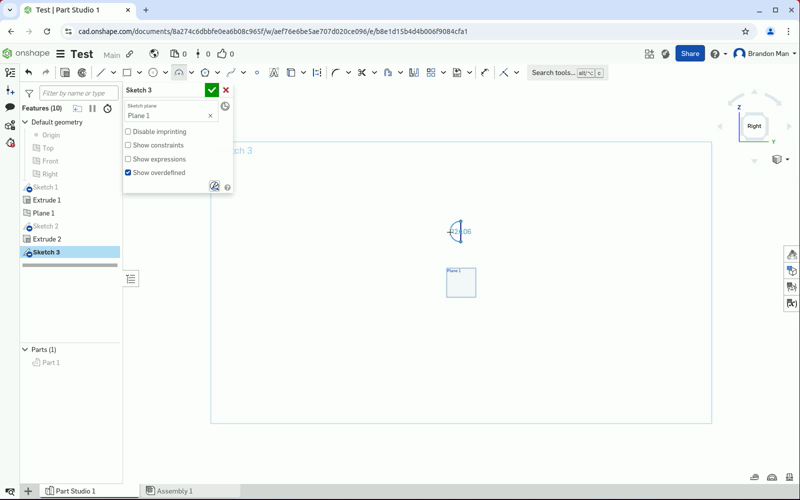
click(450, 231)
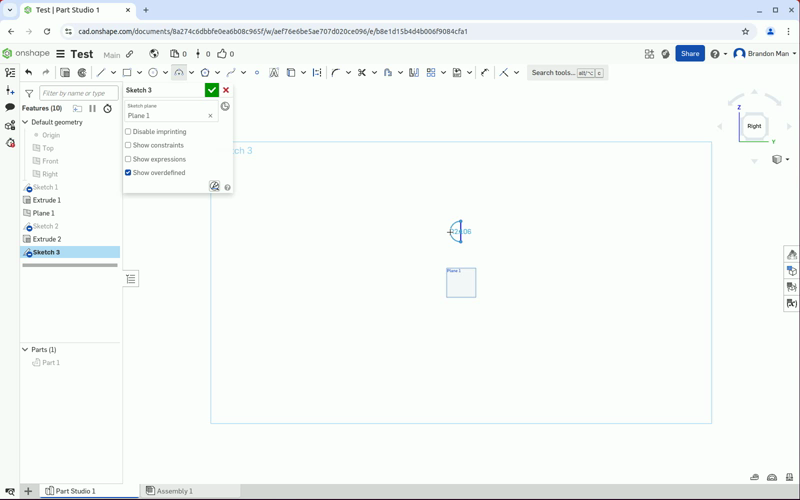
key_up(shift)
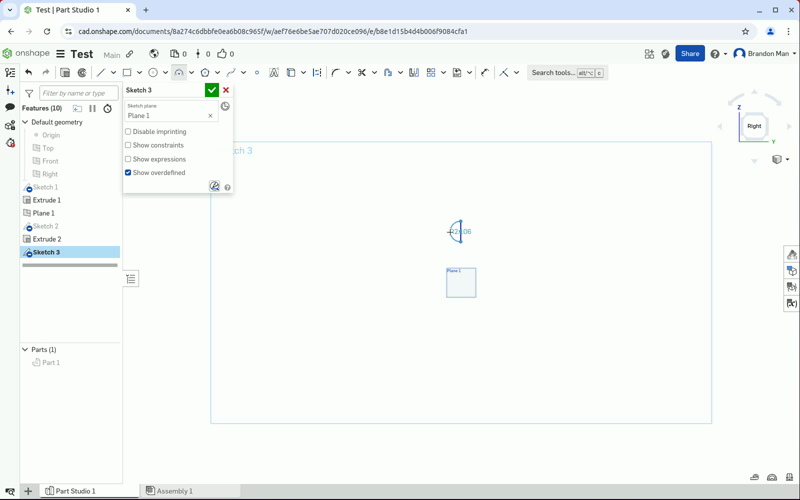
key(esc)
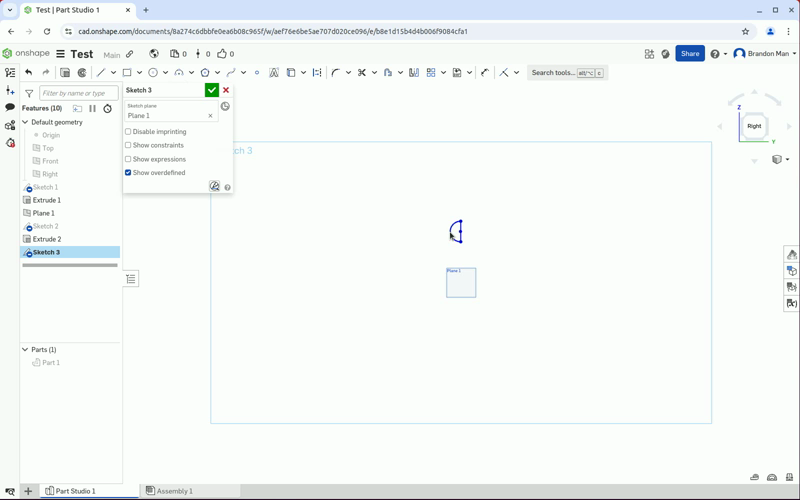
mouse_move(456, 236)
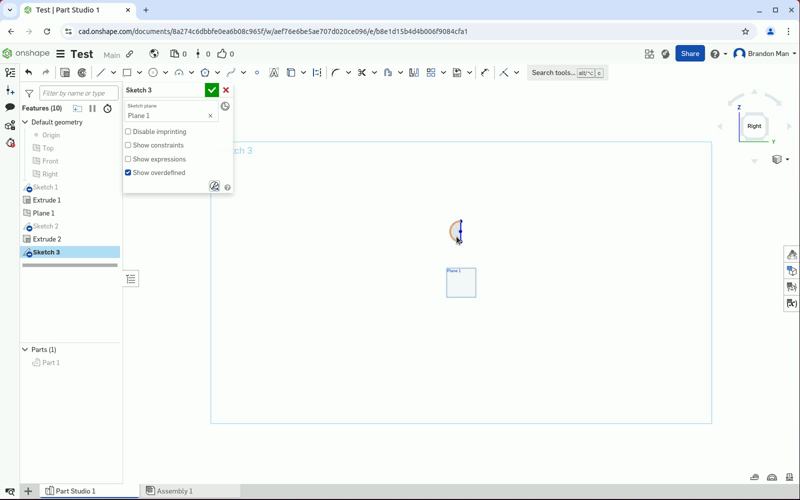
scroll(6)
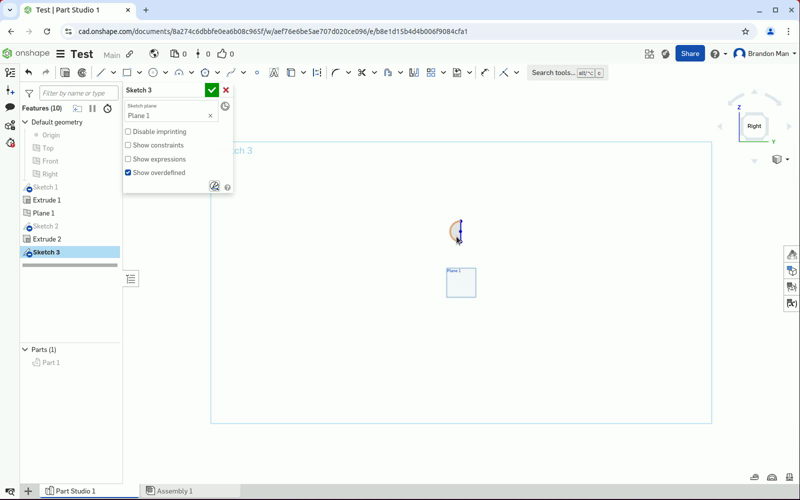
scroll(6)
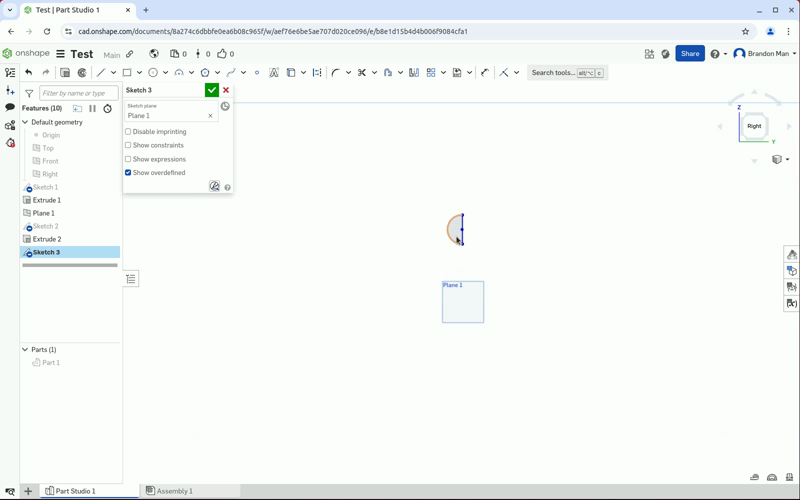
scroll(6)
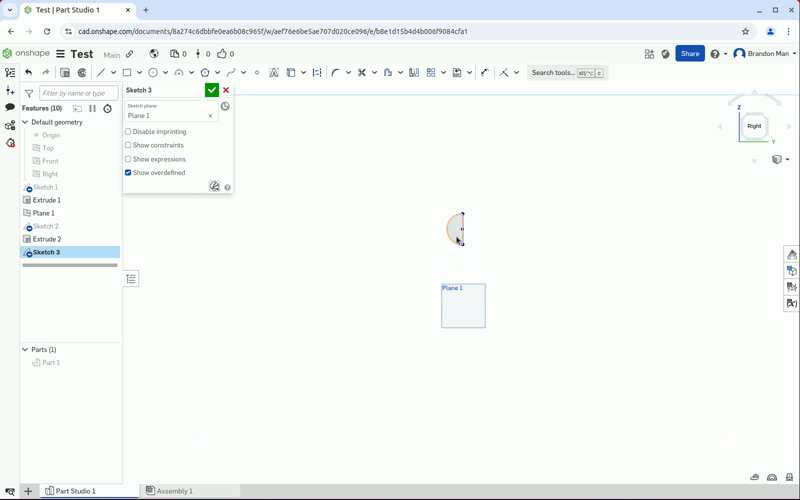
scroll(6)
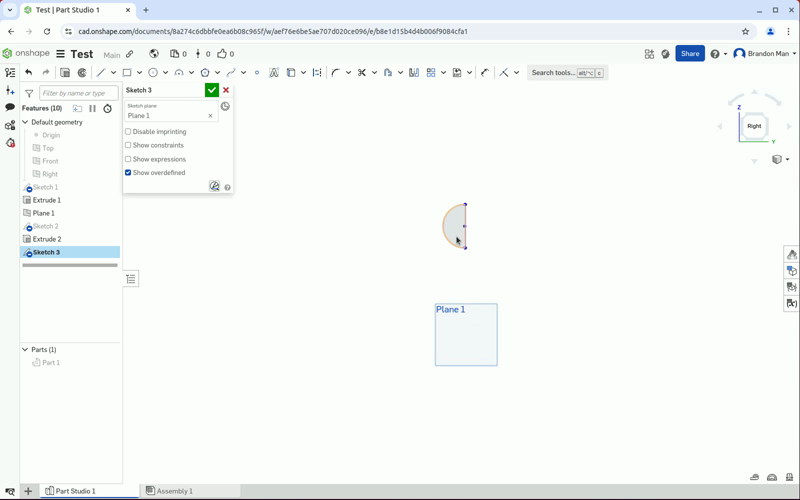
scroll(6)
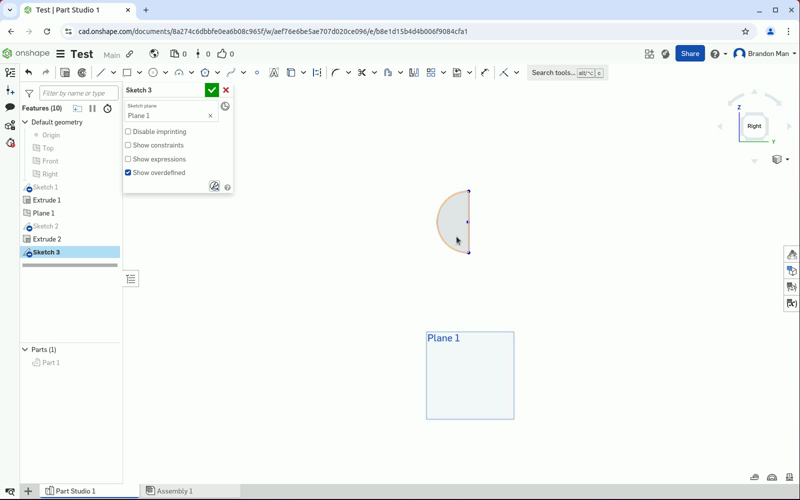
scroll(6)
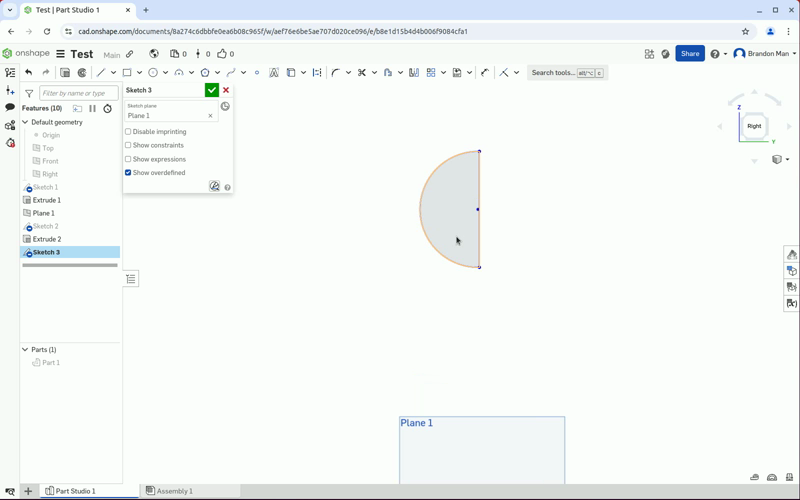
scroll(6)
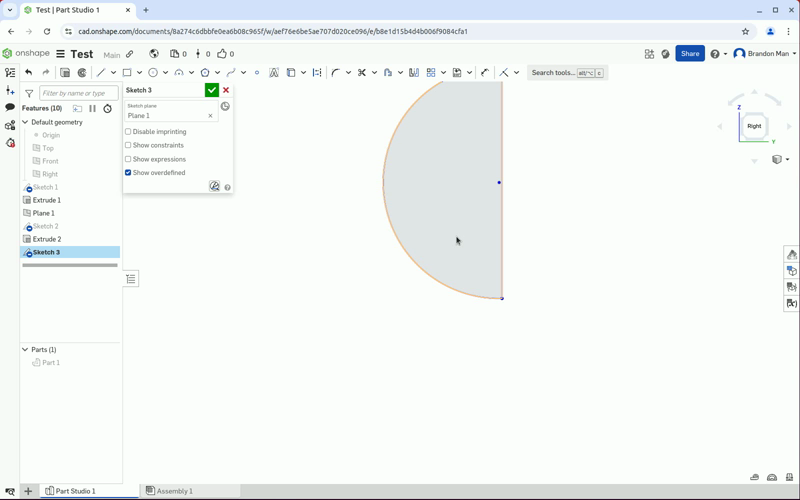
click(456, 236)
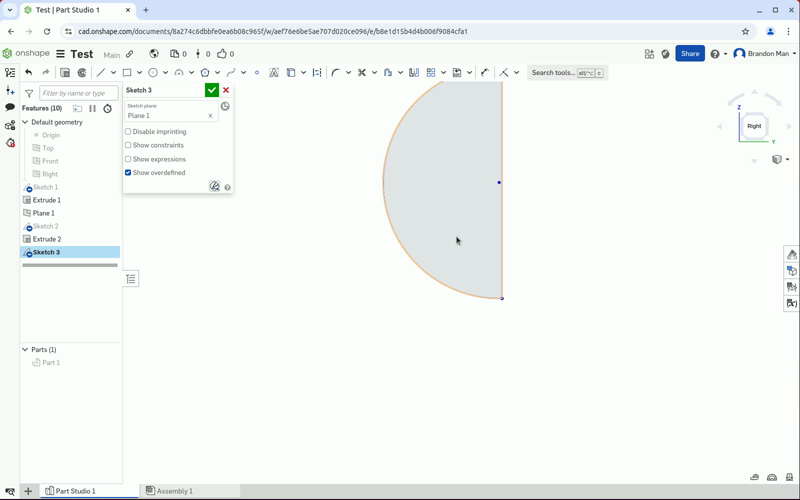
scroll(-6)
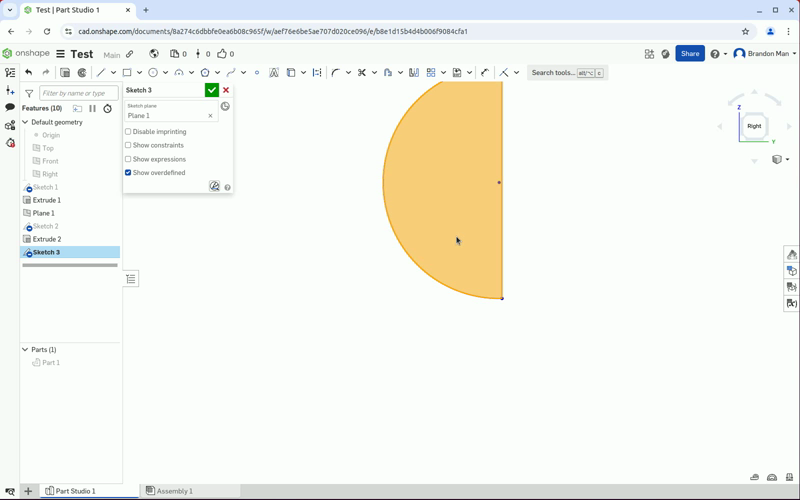
scroll(-6)
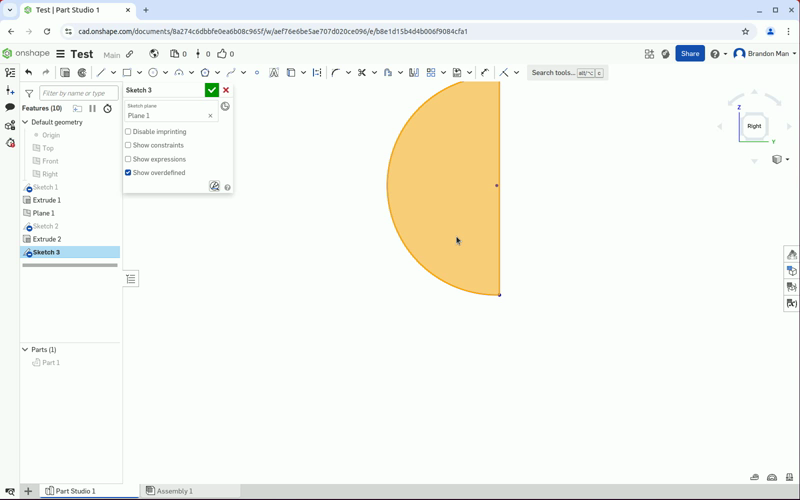
scroll(-6)
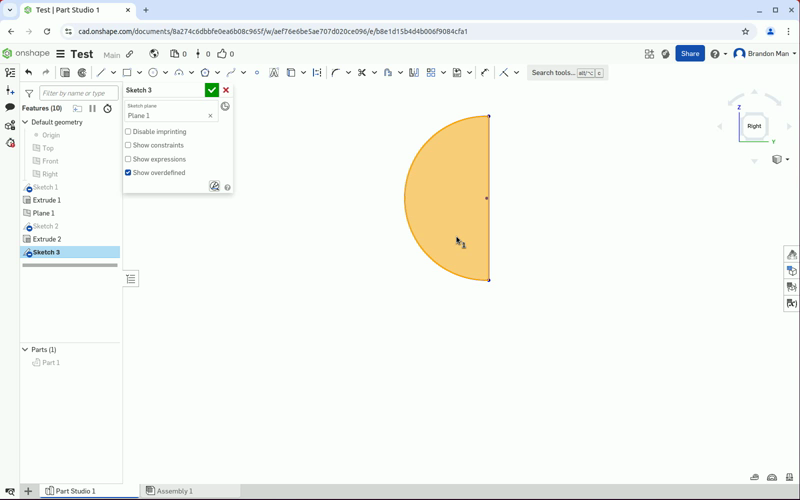
scroll(-6)
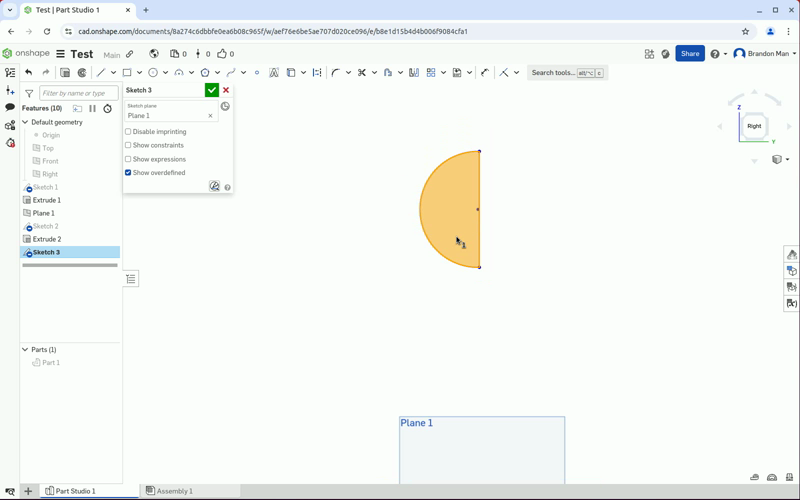
scroll(-6)
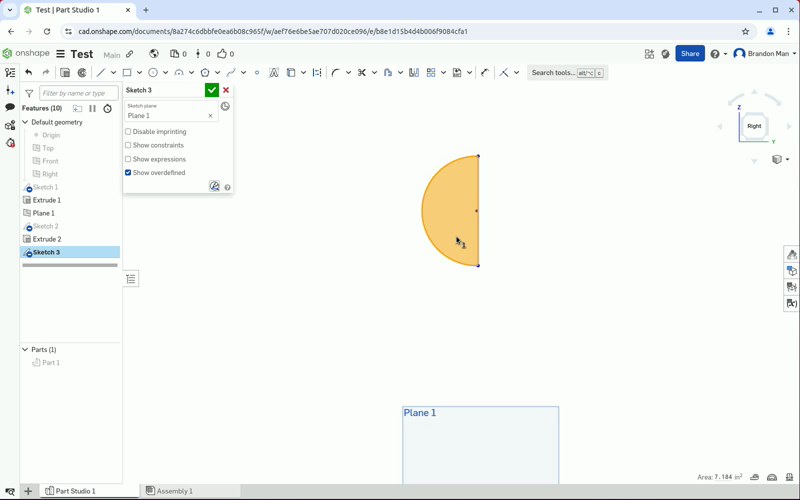
scroll(-6)
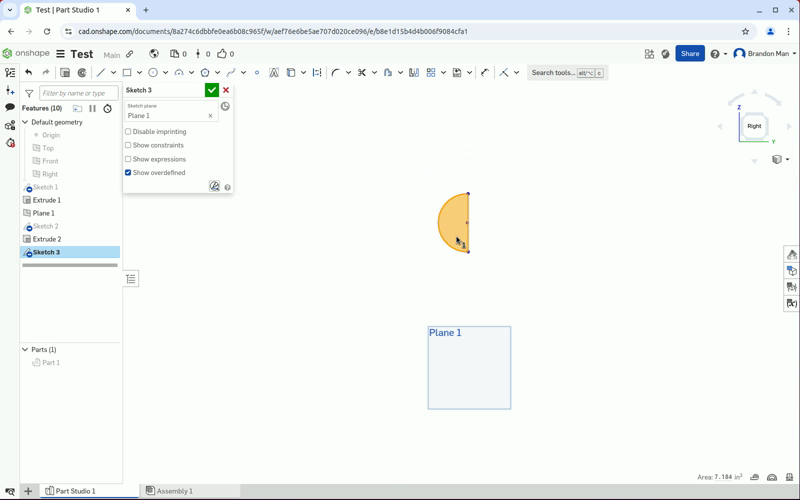
scroll(-6)
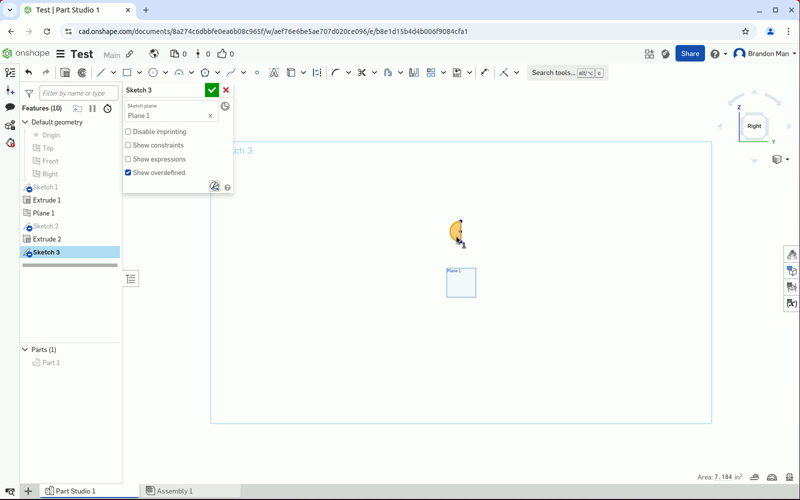
mouse_move(73, 352)
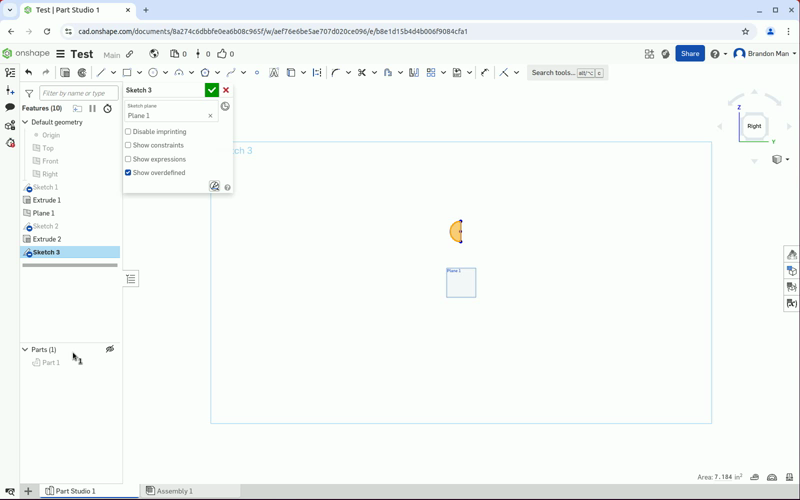
key(shift+y)
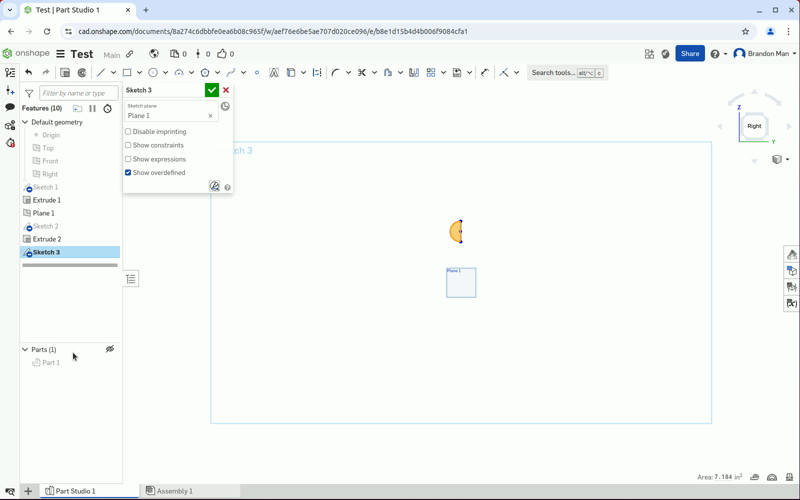
key(shift+e)
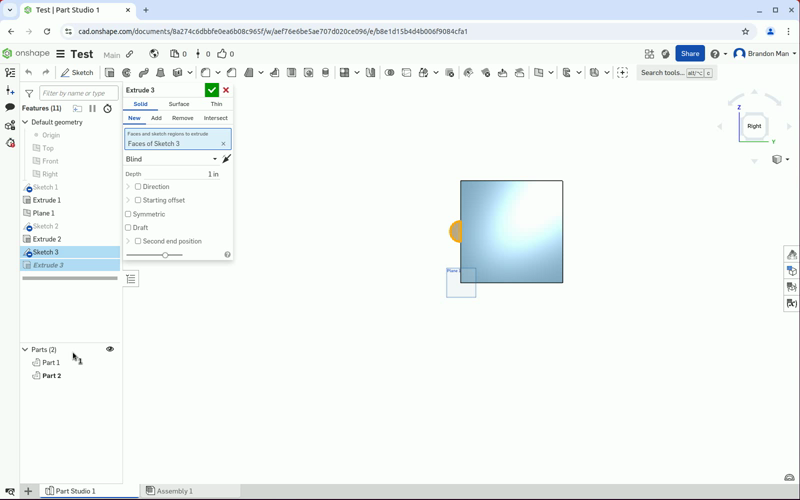
mouse_move(143, 106)
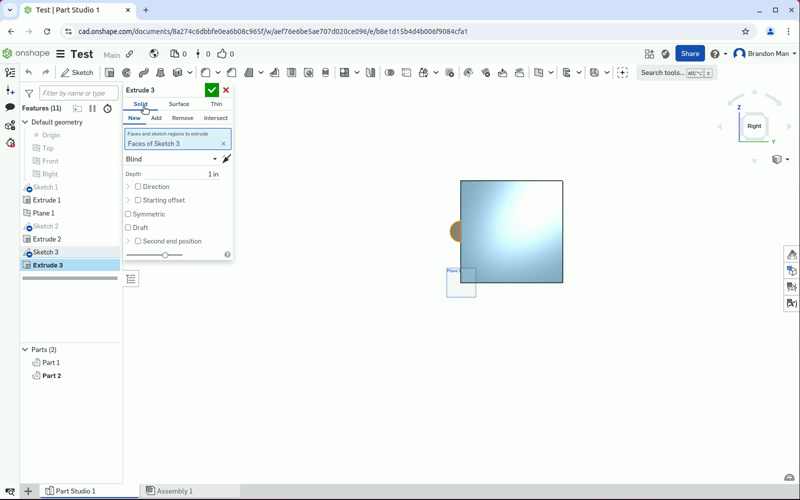
click(143, 106)
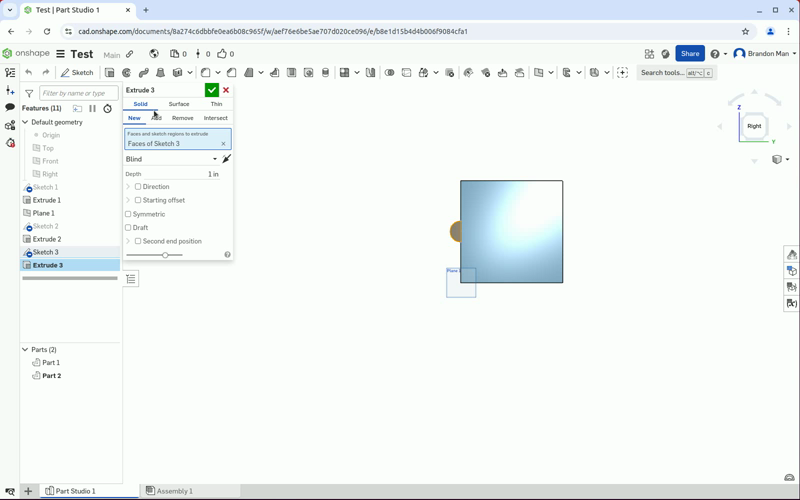
mouse_move(186, 120)
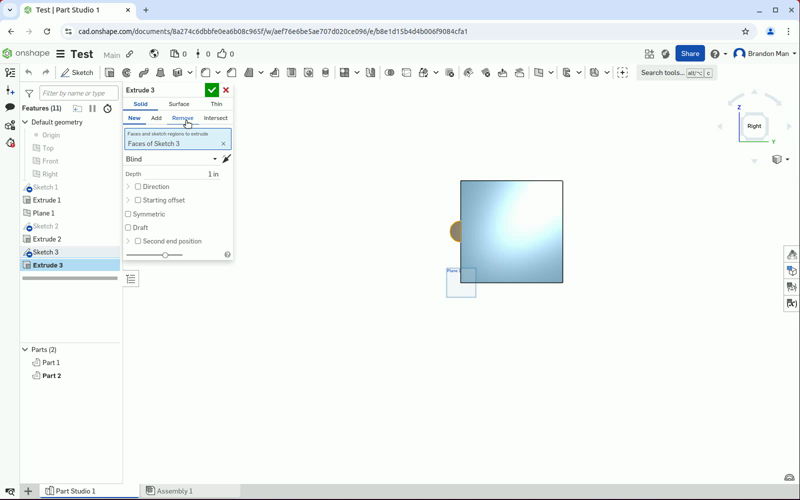
click(186, 120)
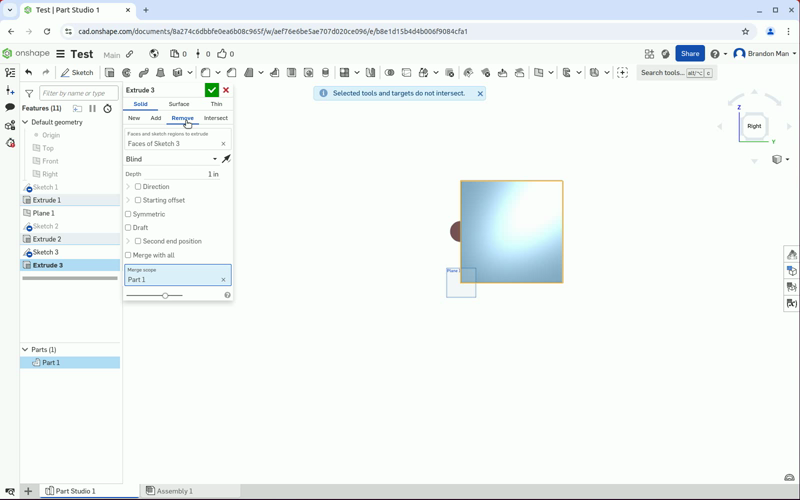
key(tab, 4)
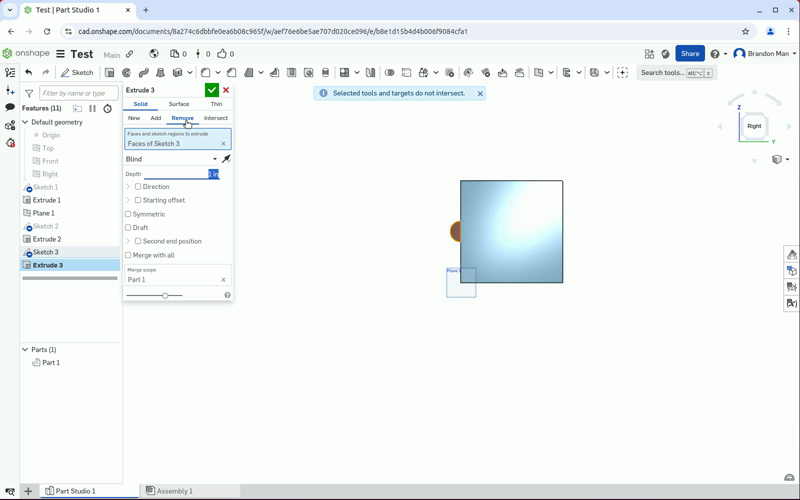
text(5.296)
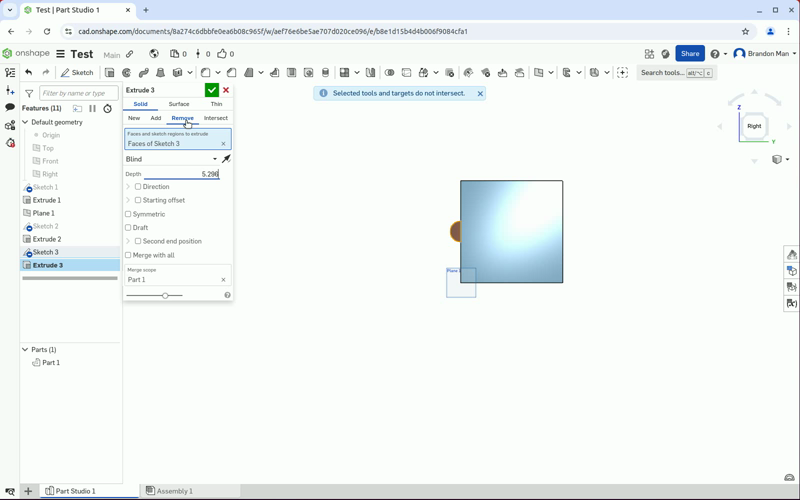
key(tab, 6)
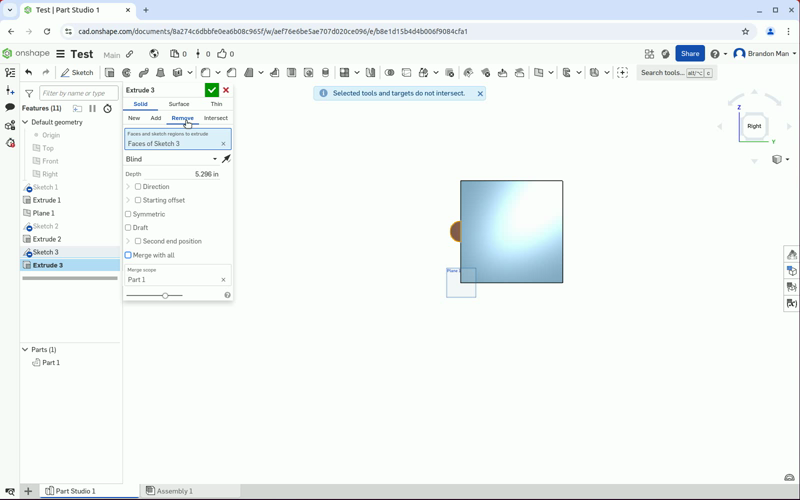
key(space)
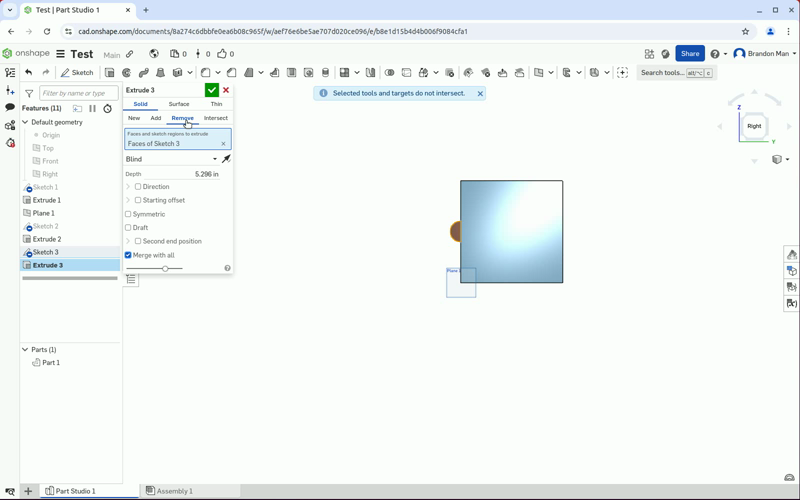
key(enter)
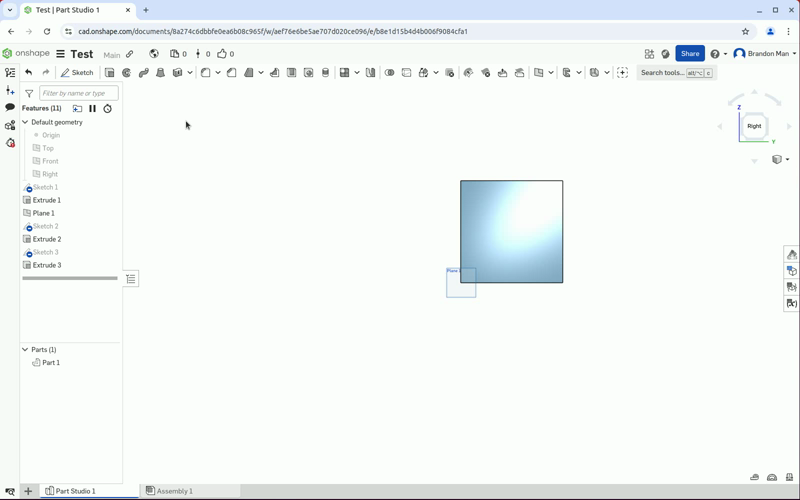
key(shift+h)
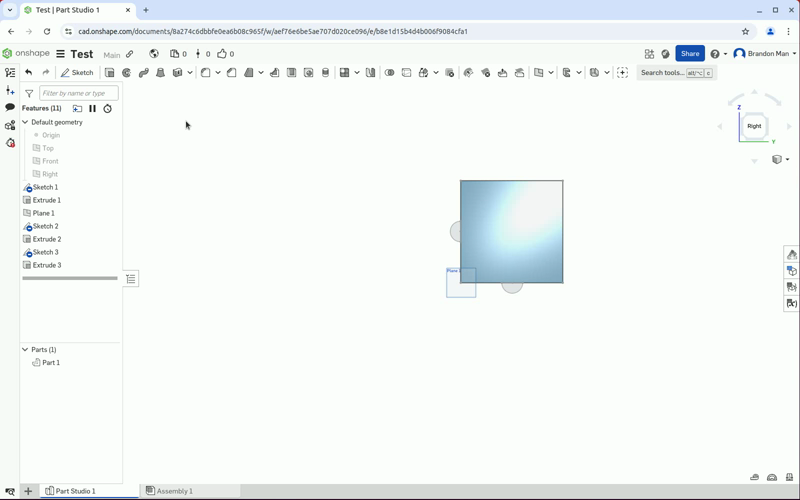
key(shift+h)
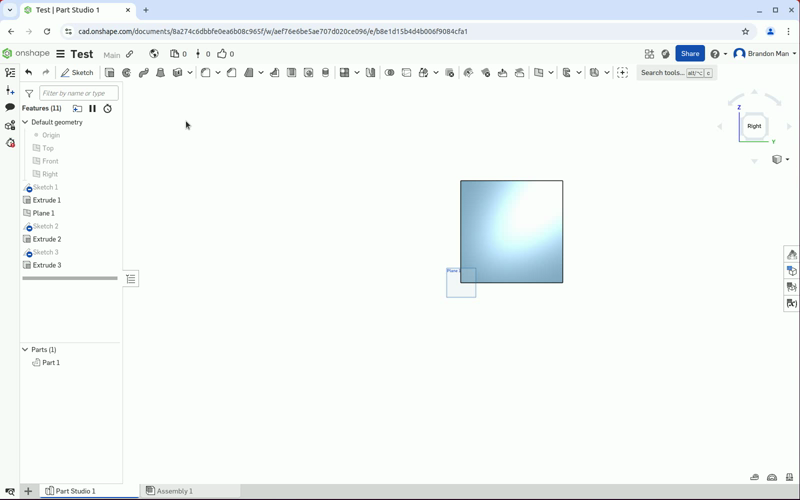
mouse_move(73, 189)
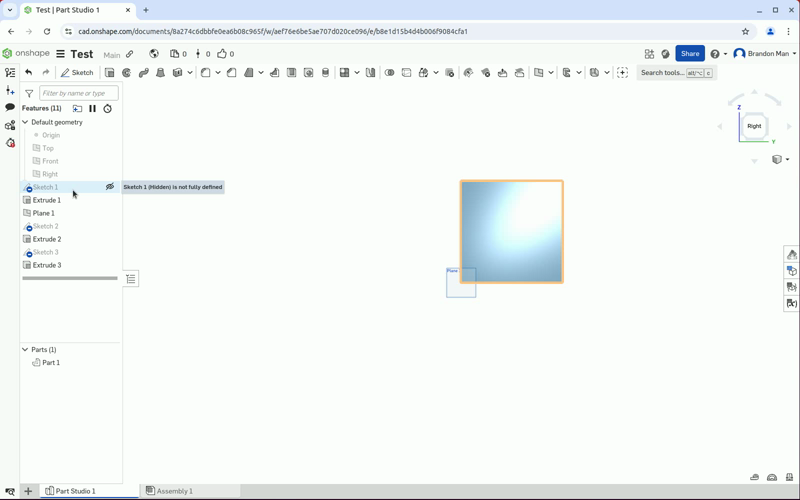
click(73, 189)
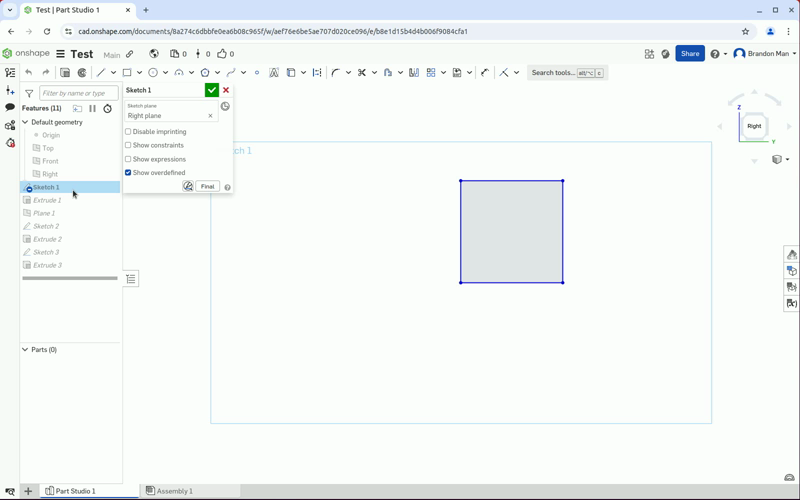
mouse_move(229, 92)
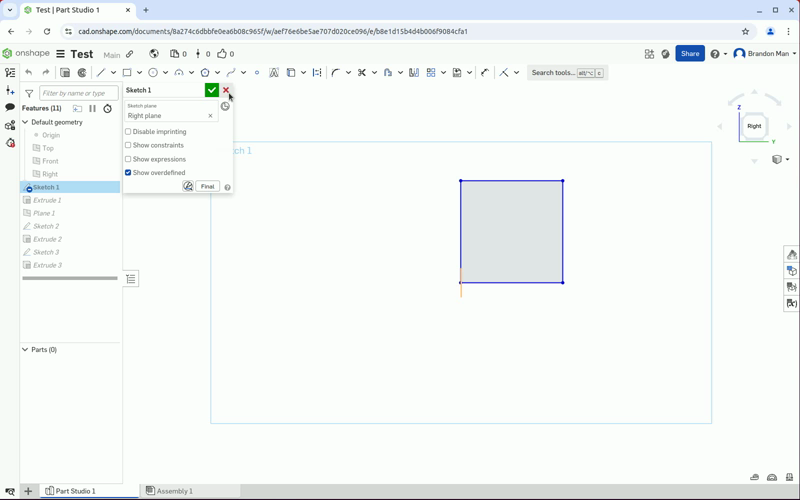
click(229, 92)
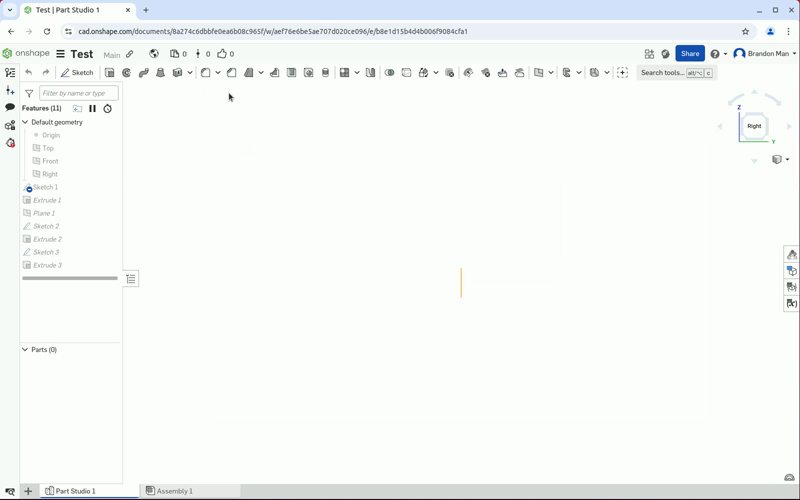
key(shift+s)
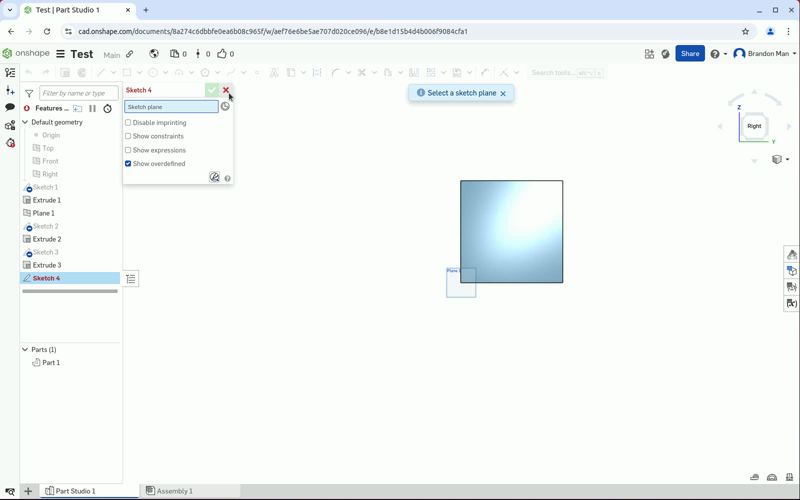
mouse_move(73, 215)
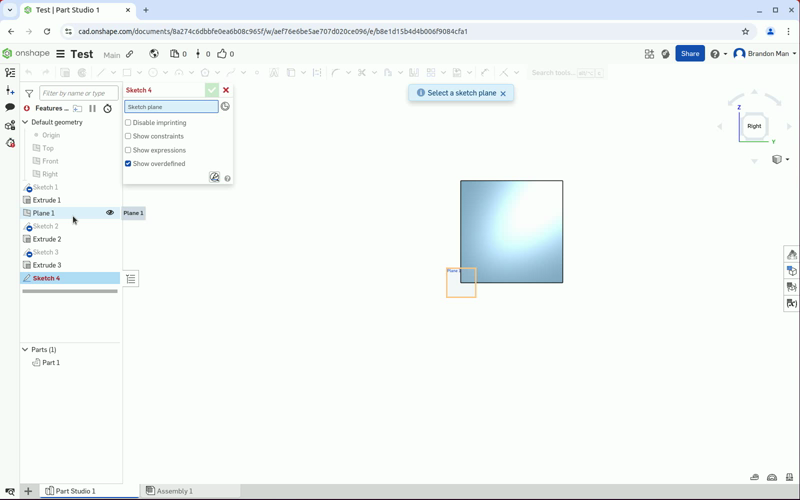
click(73, 215)
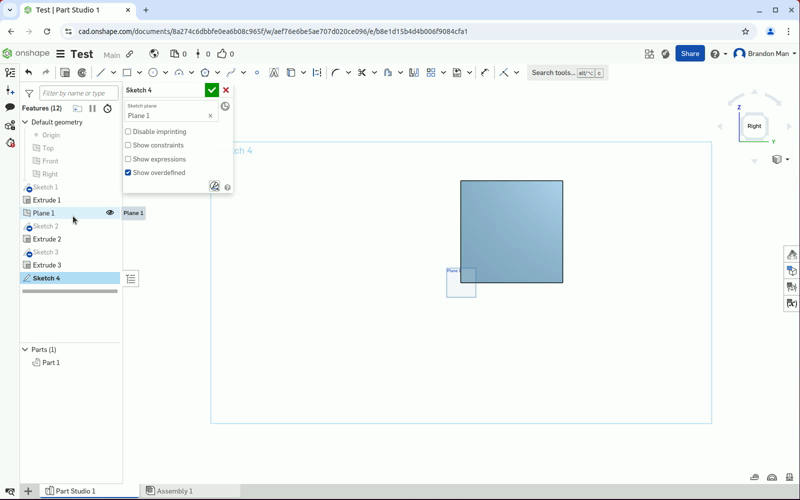
mouse_move(73, 352)
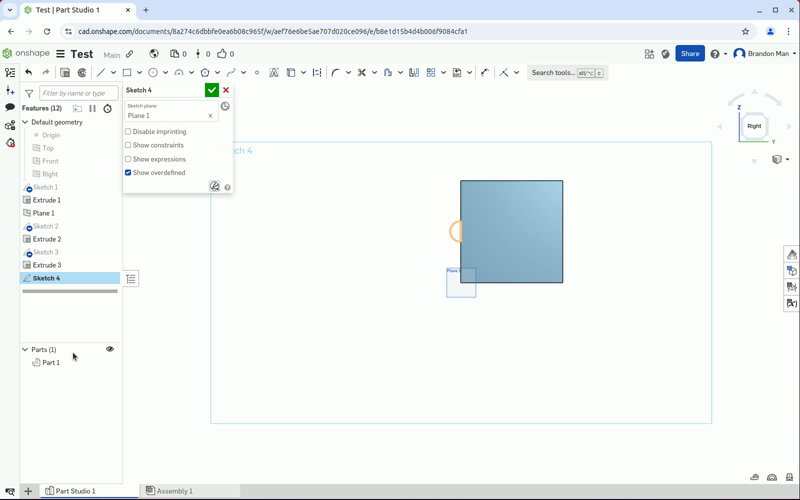
key(y)
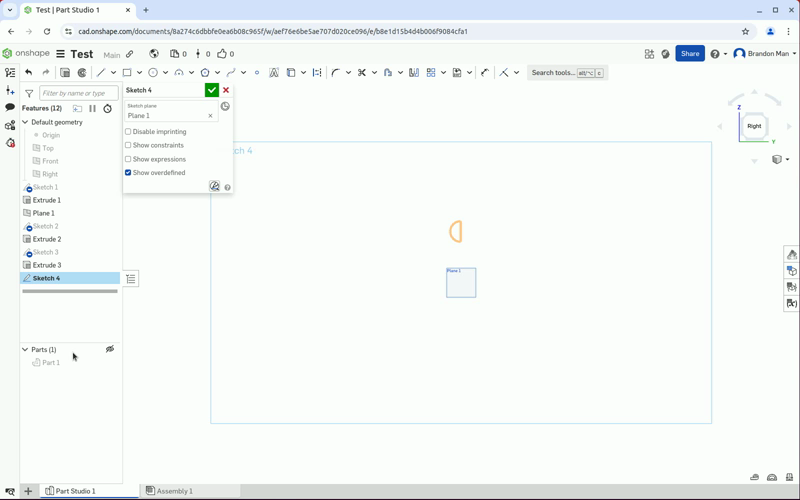
key(l)
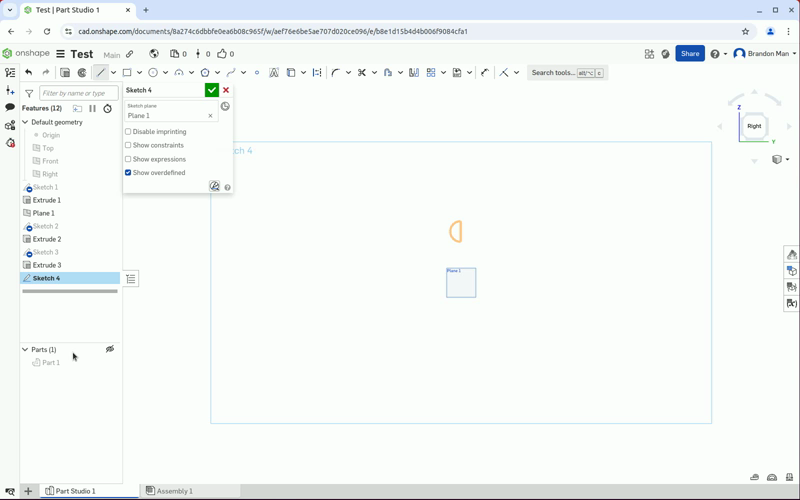
key_down(shift)
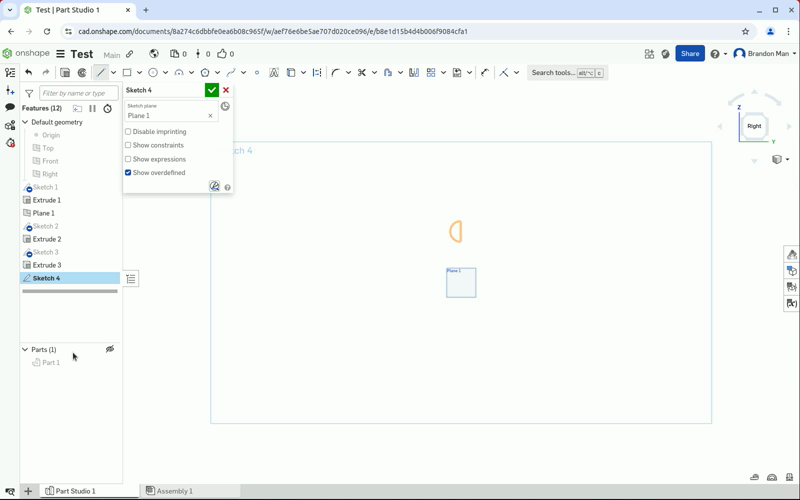
mouse_move(501, 180)
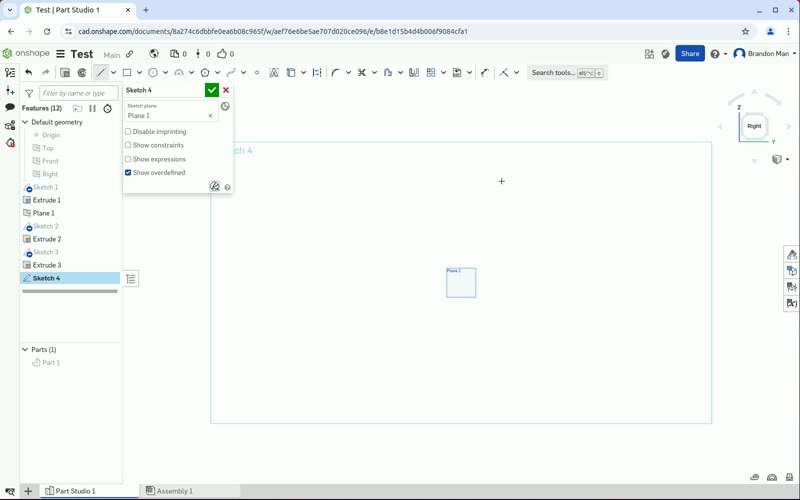
click(501, 180)
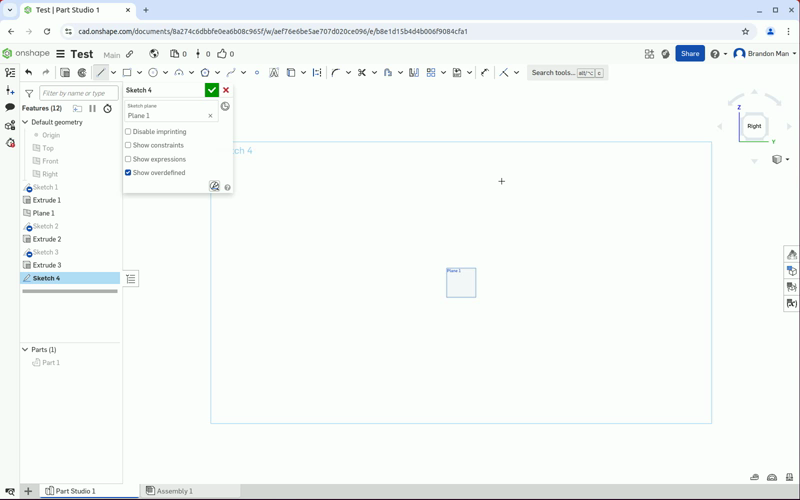
key_up(shift)
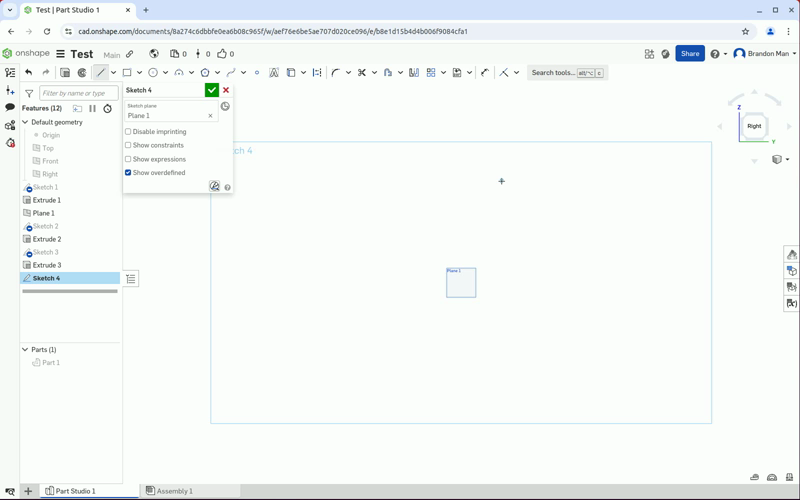
key_down(shift)
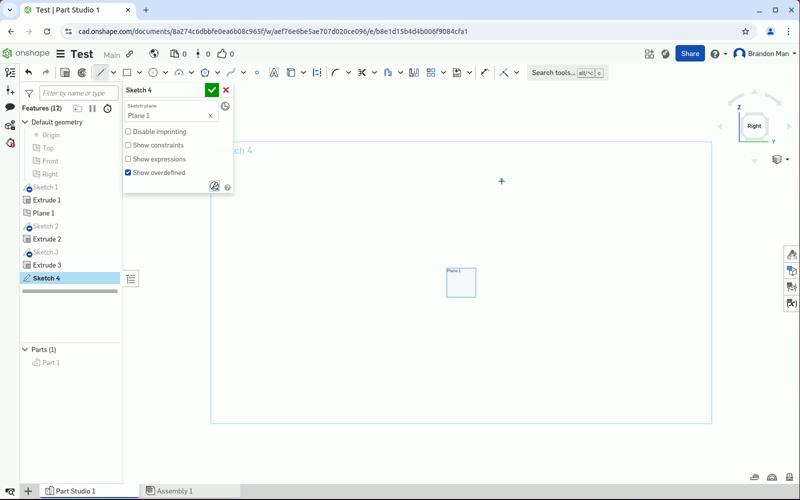
mouse_move(531, 180)
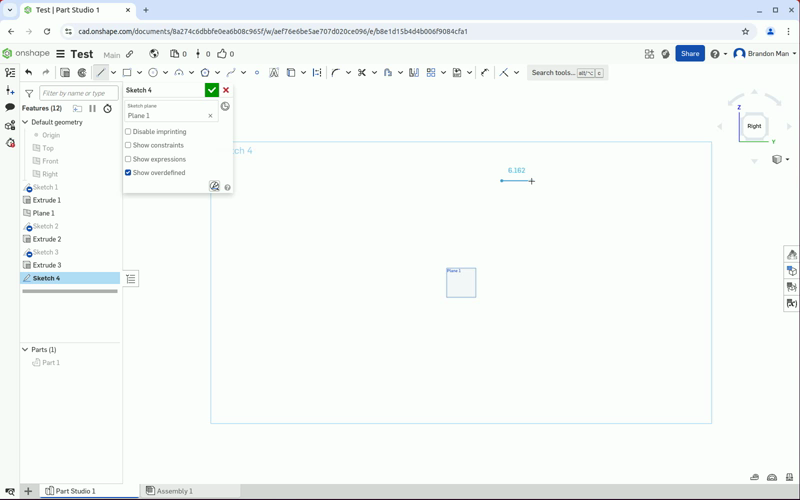
mouse_move(522, 180)
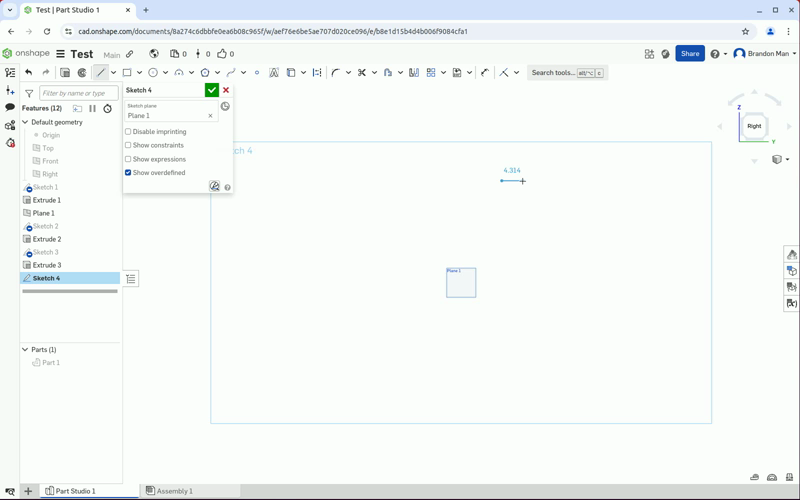
click(522, 180)
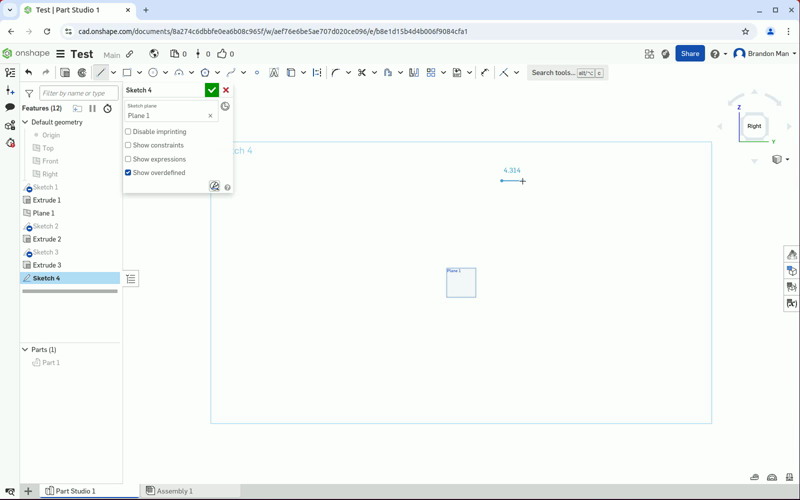
key_up(shift)
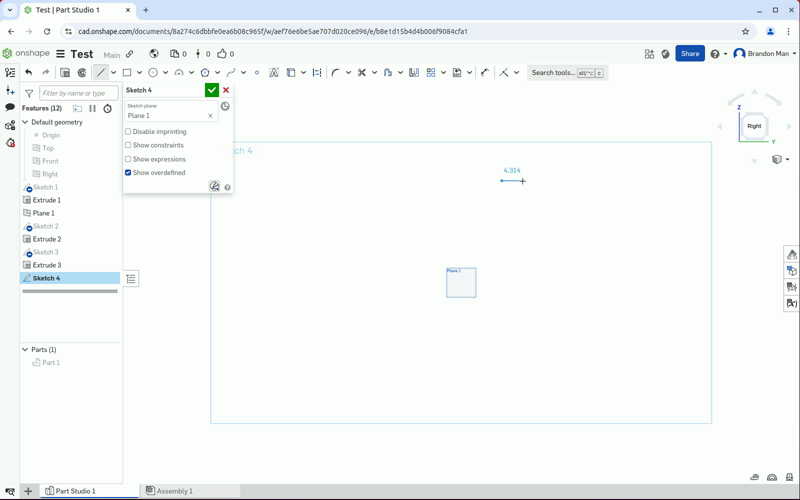
key(esc)
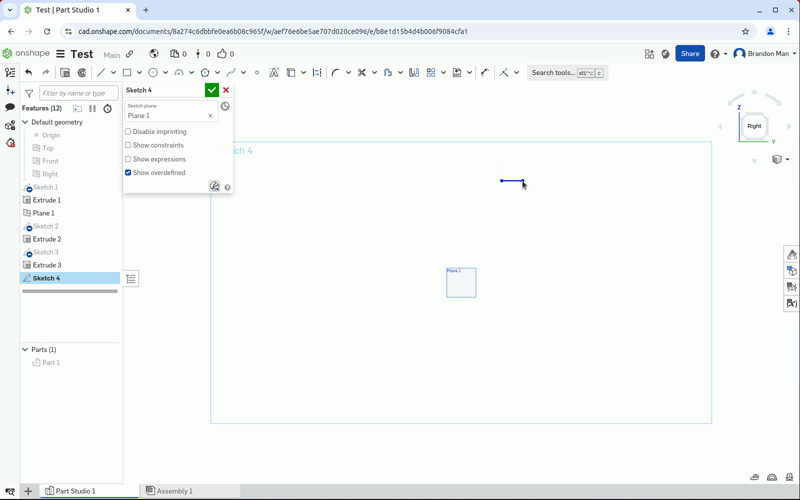
key(a)
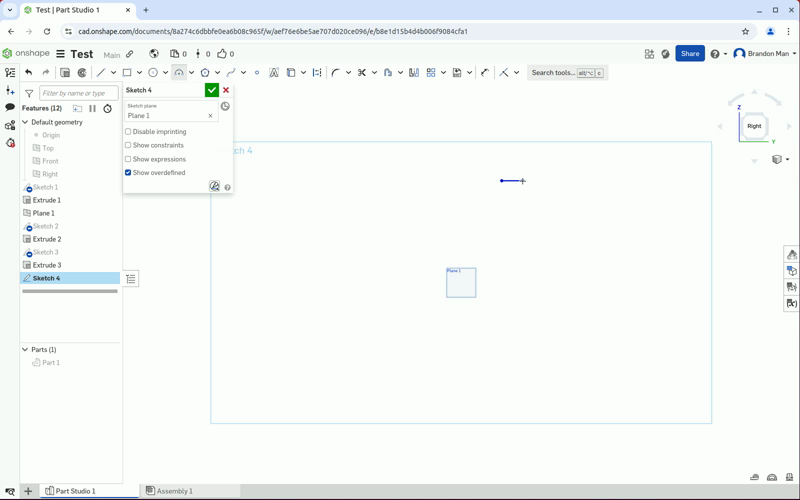
mouse_move(522, 180)
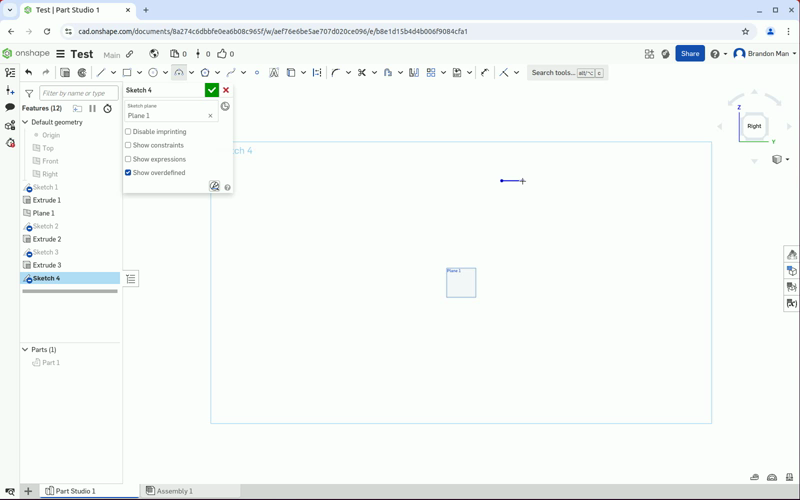
click(522, 180)
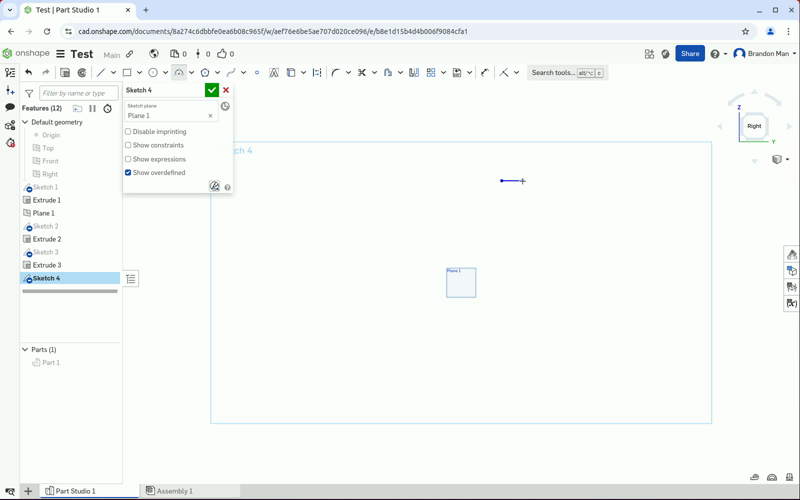
mouse_move(501, 180)
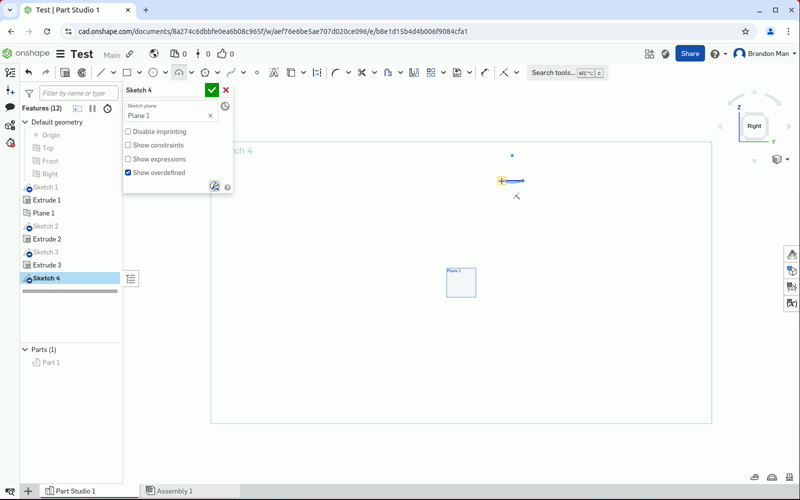
click(501, 180)
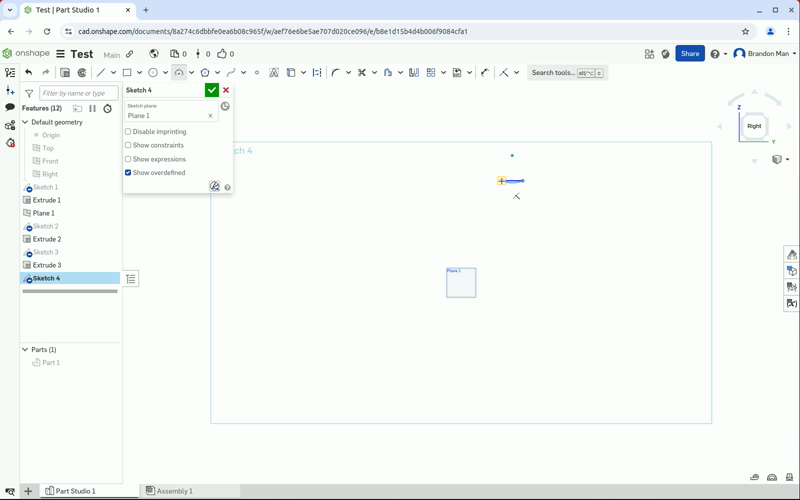
key_down(shift)
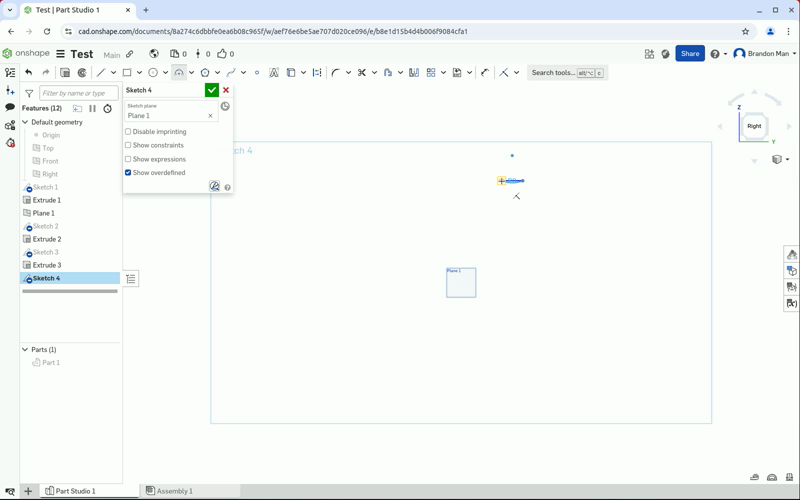
mouse_move(512, 170)
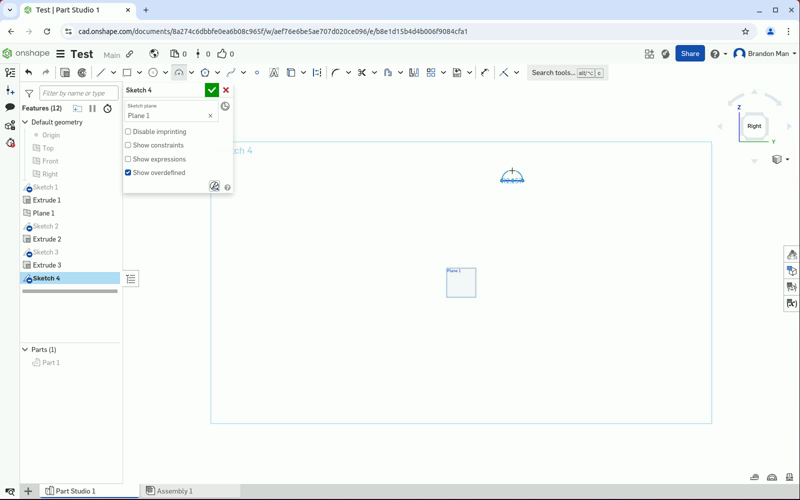
click(512, 170)
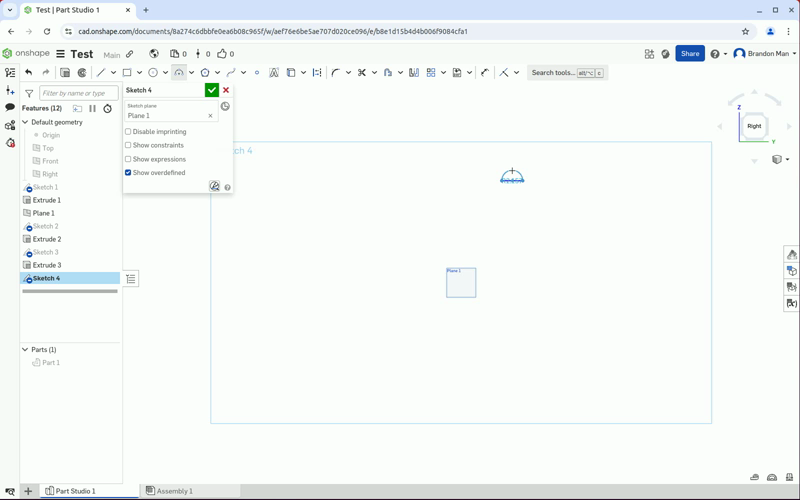
key_up(shift)
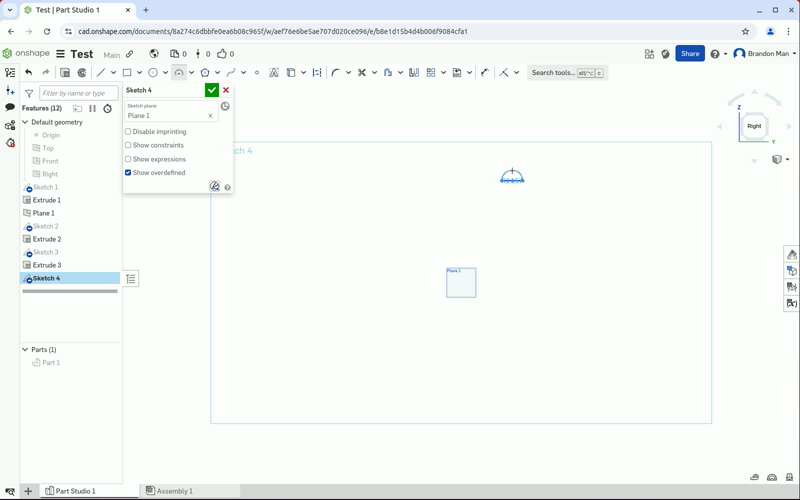
key(esc)
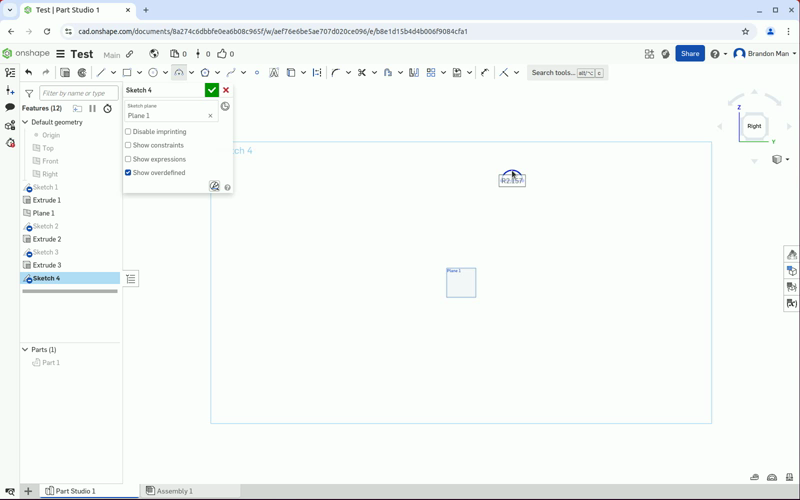
mouse_move(506, 174)
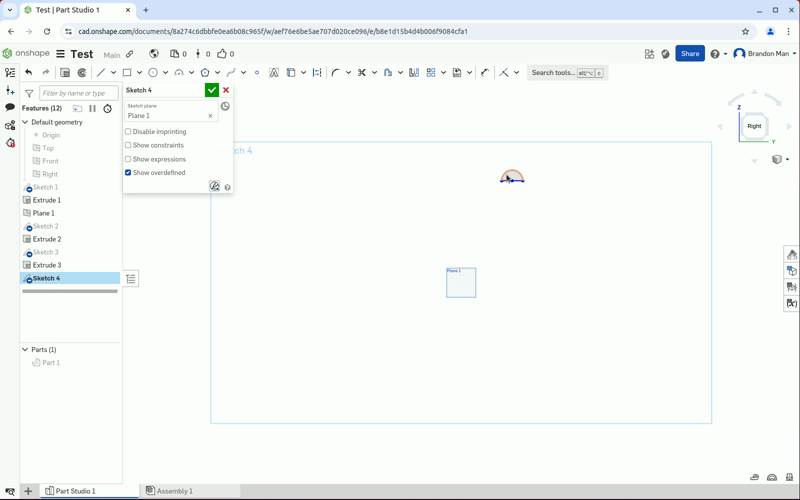
scroll(6)
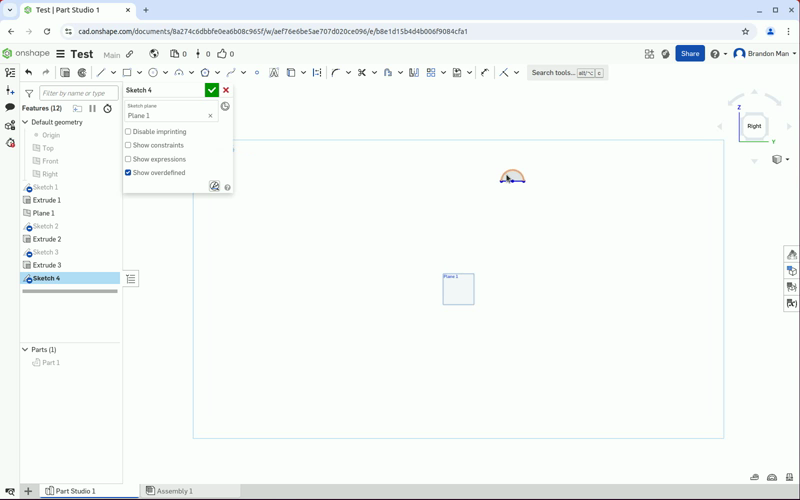
scroll(6)
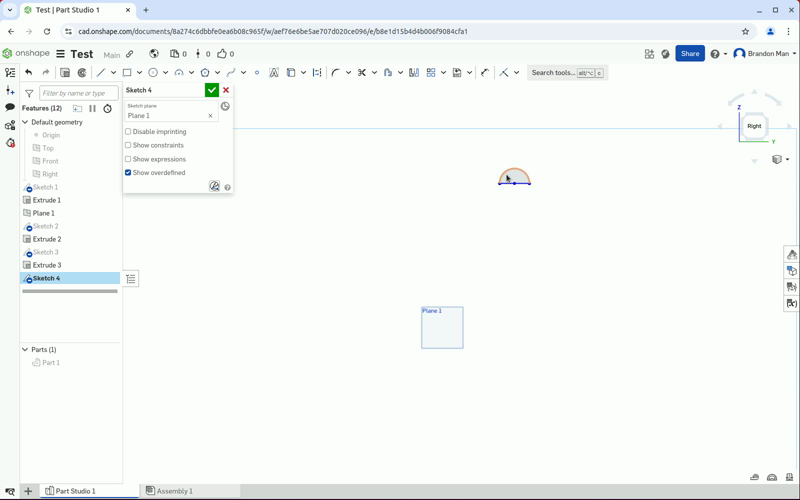
scroll(6)
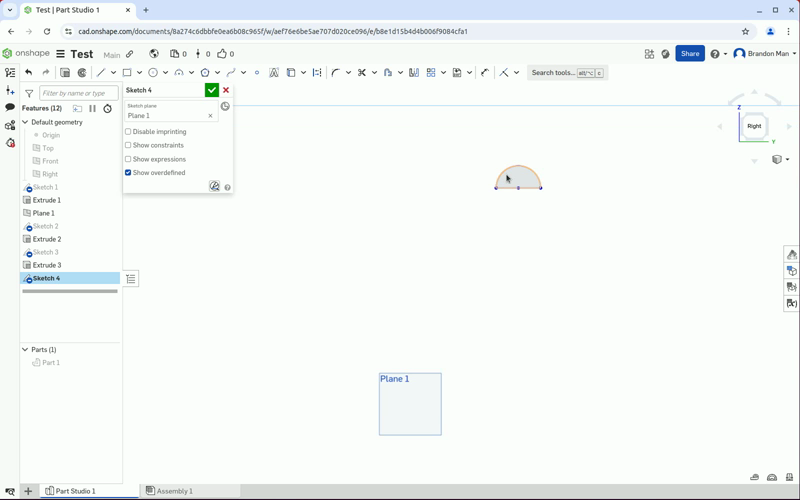
scroll(6)
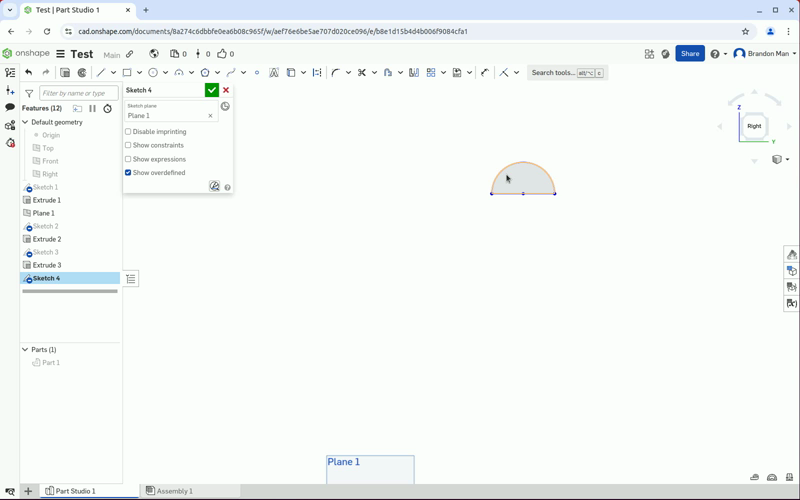
scroll(6)
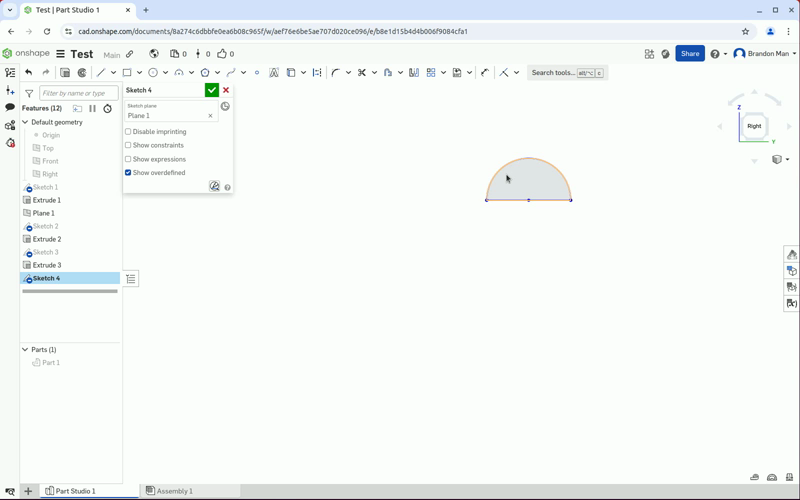
scroll(6)
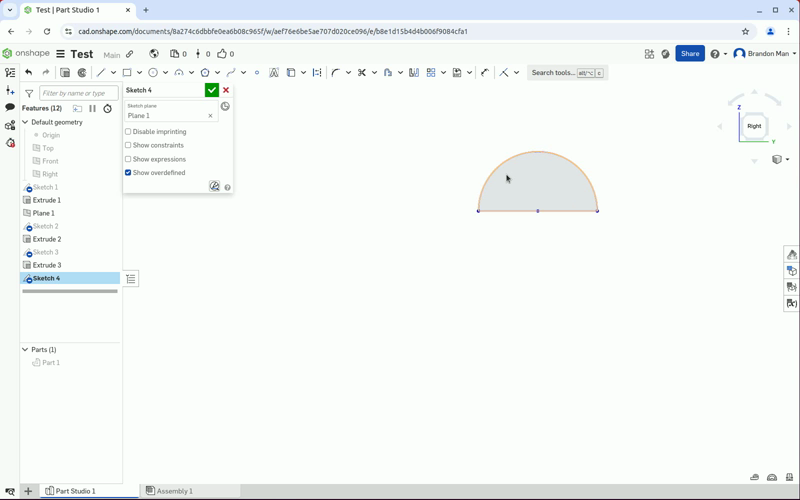
scroll(6)
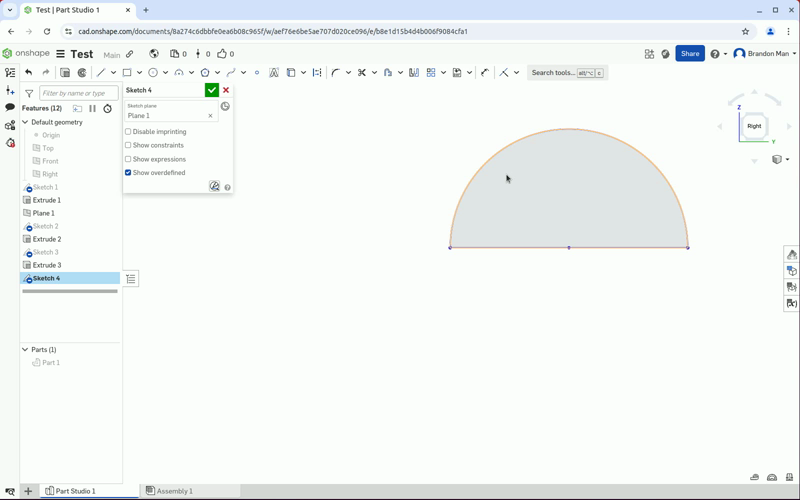
click(506, 174)
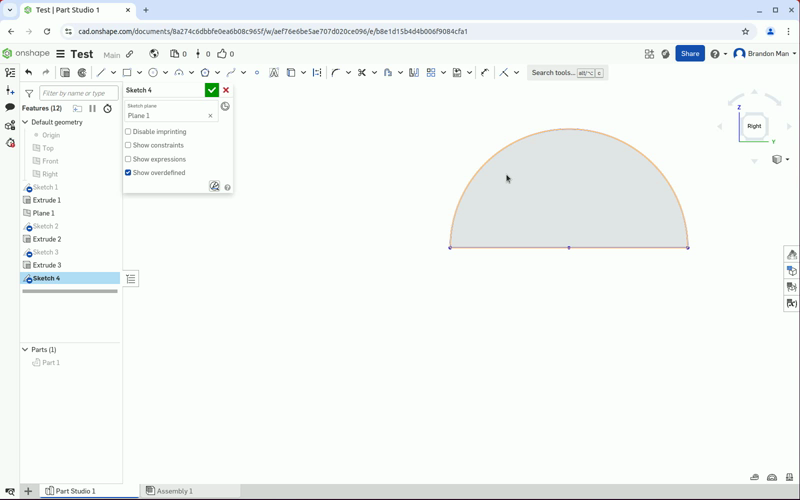
scroll(-6)
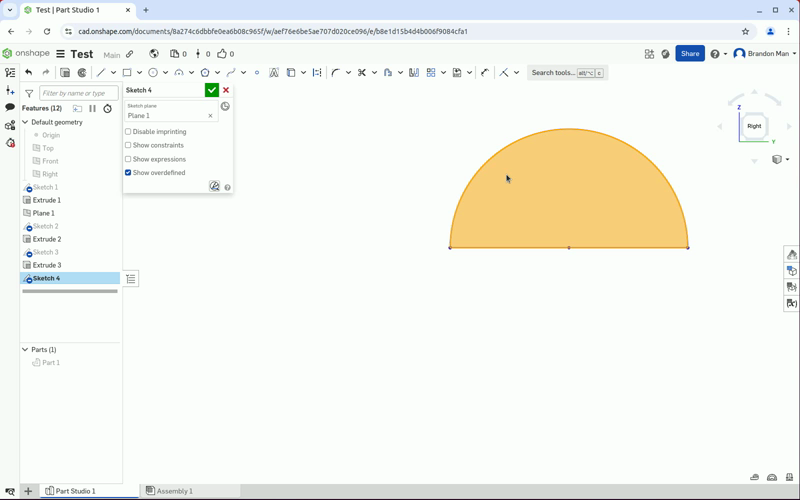
scroll(-6)
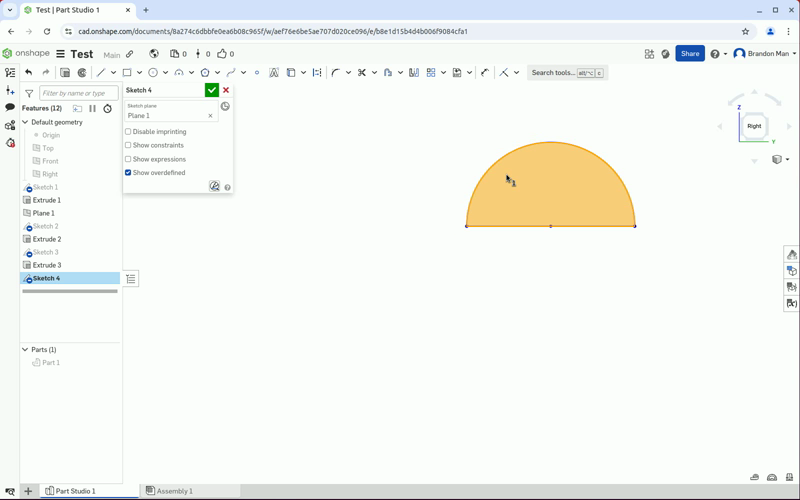
scroll(-6)
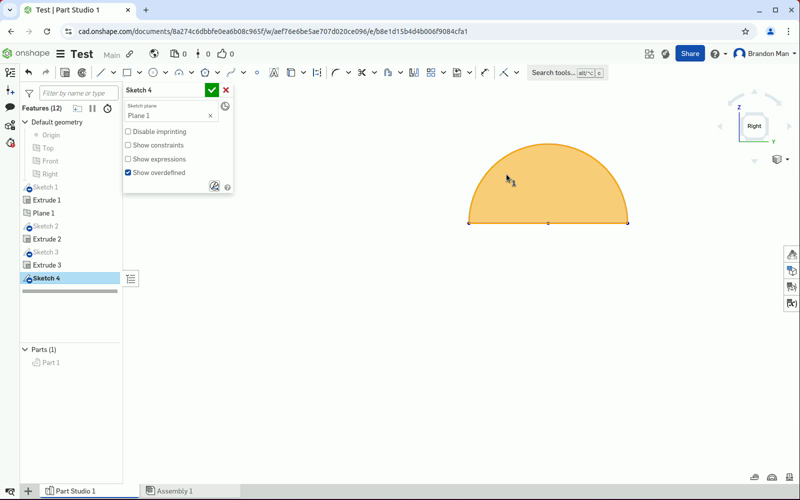
scroll(-6)
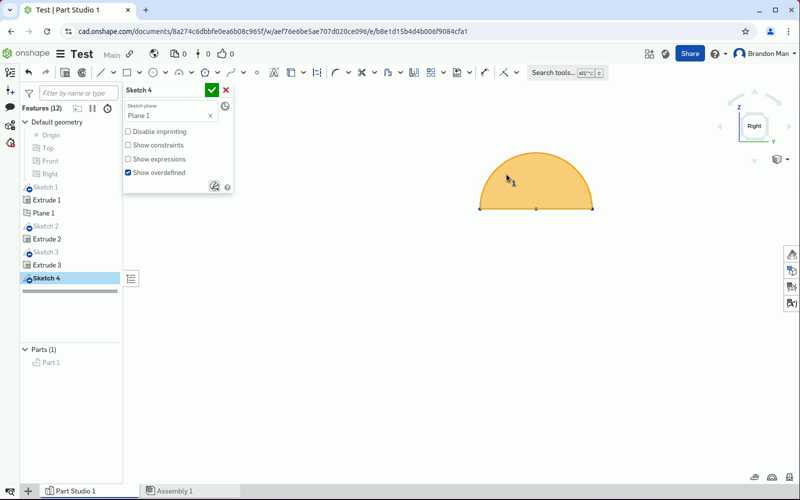
scroll(-6)
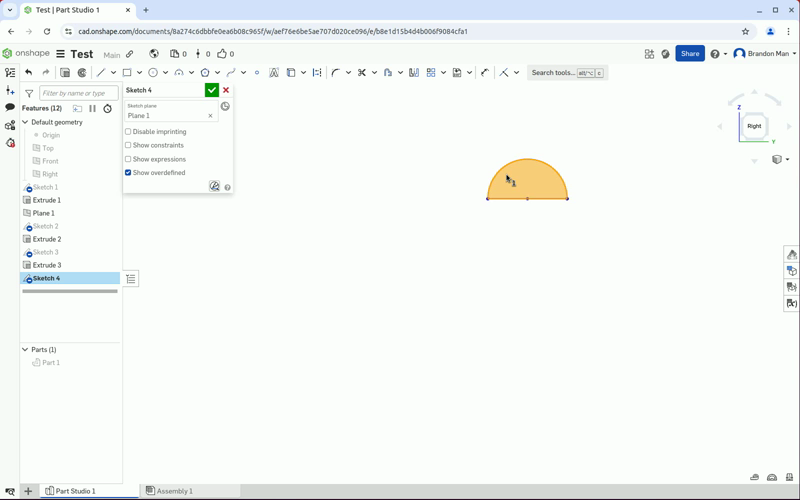
scroll(-6)
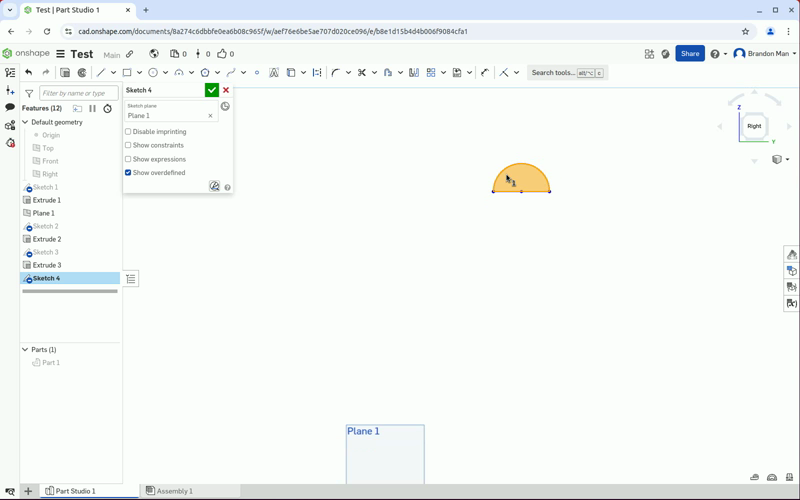
scroll(-6)
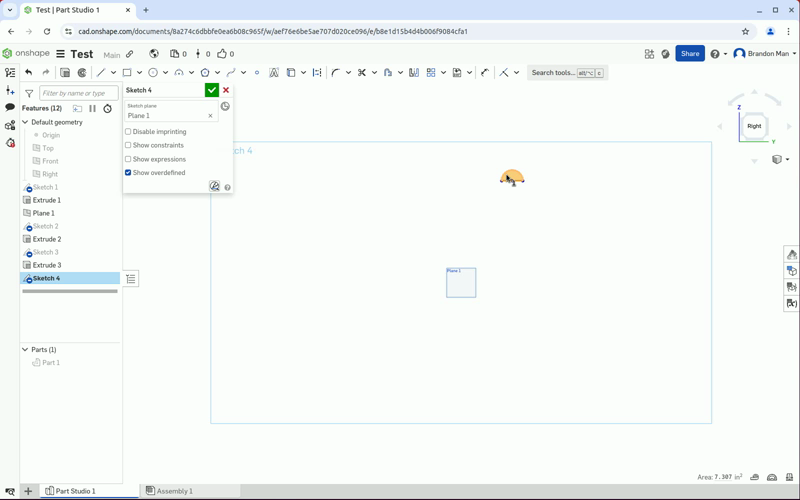
mouse_move(73, 352)
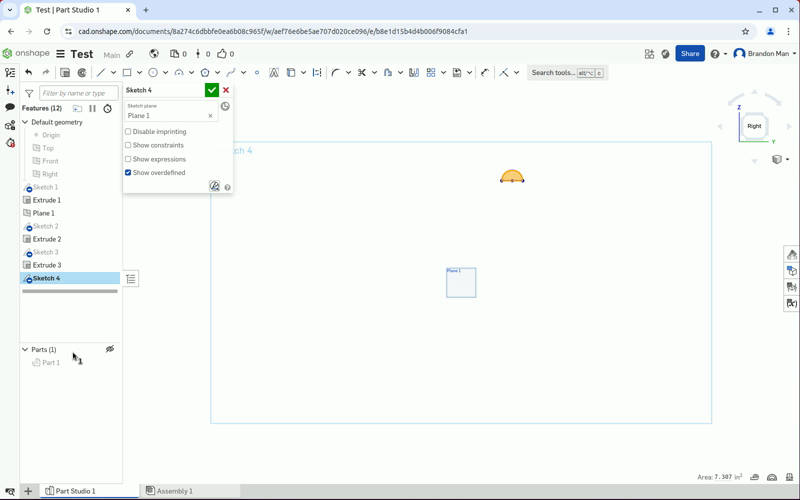
key(shift+y)
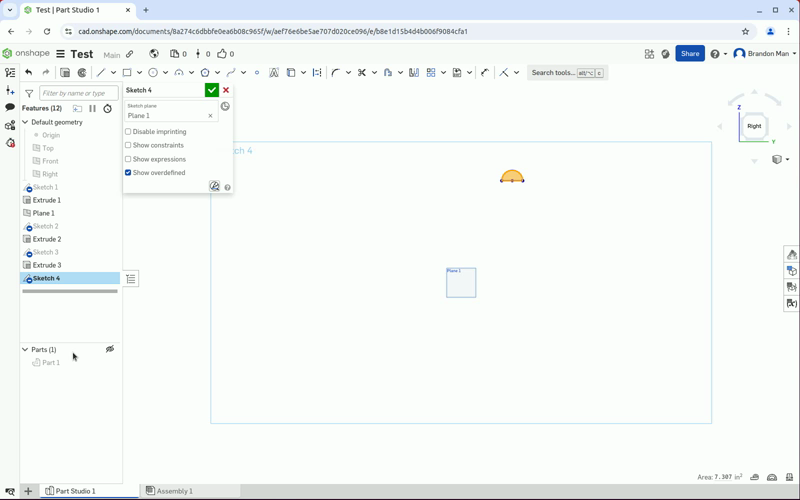
key(shift+e)
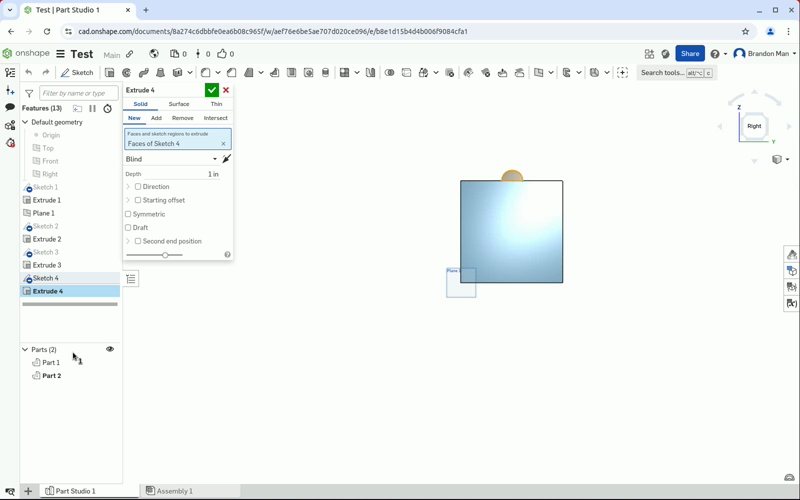
mouse_move(143, 106)
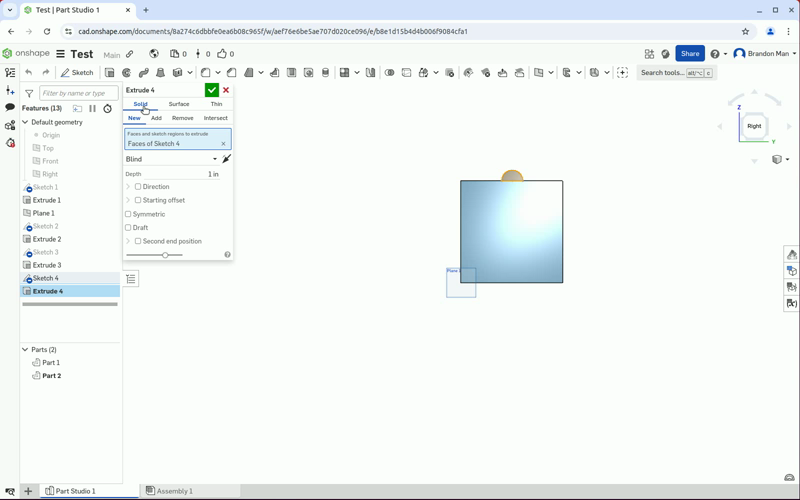
click(143, 106)
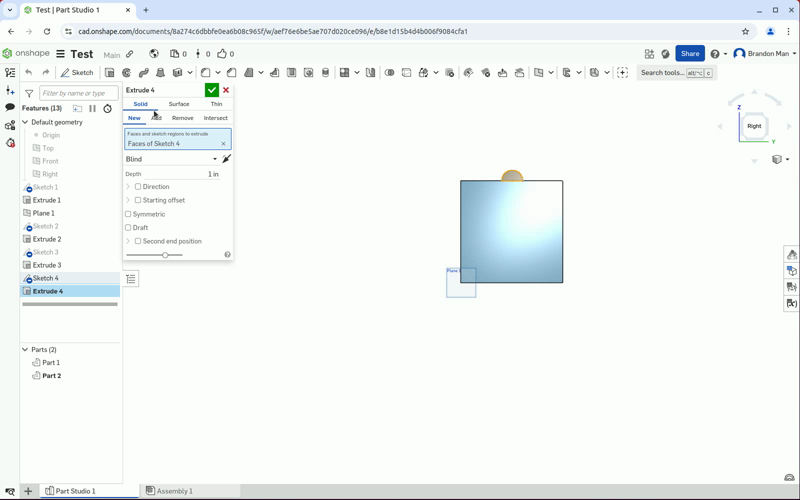
mouse_move(186, 120)
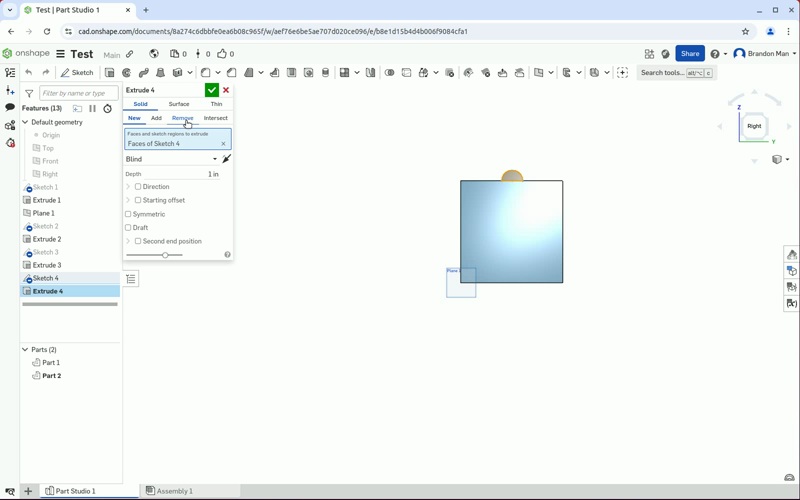
click(186, 120)
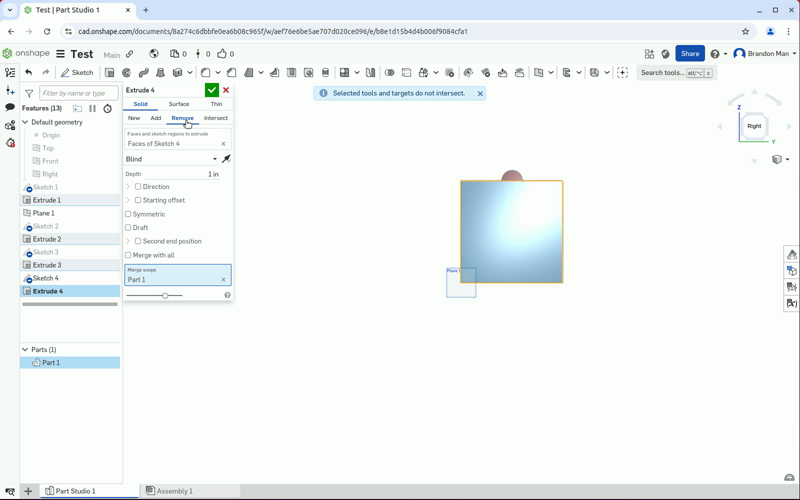
key(tab, 4)
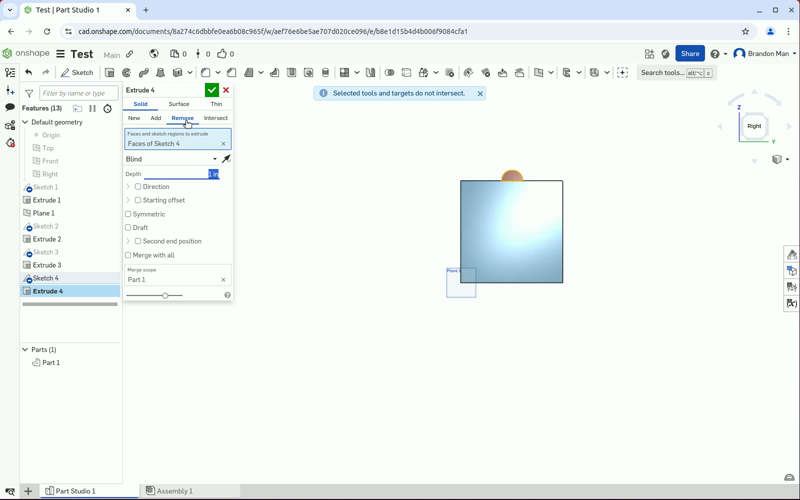
text(5.296)
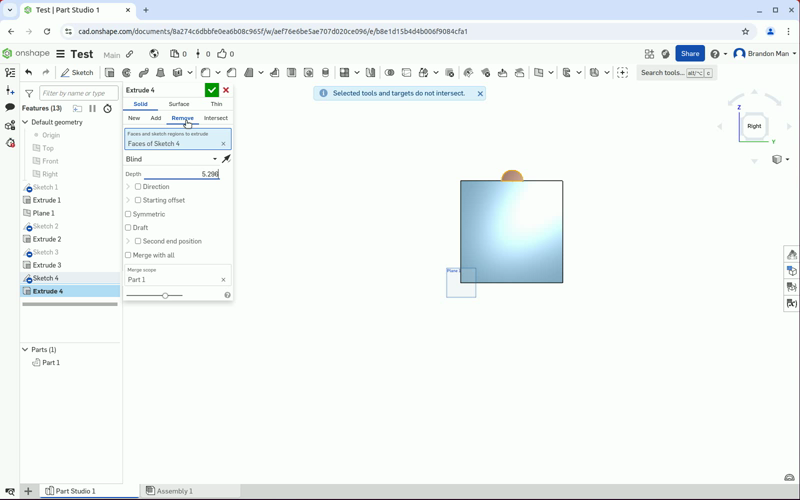
key(tab, 6)
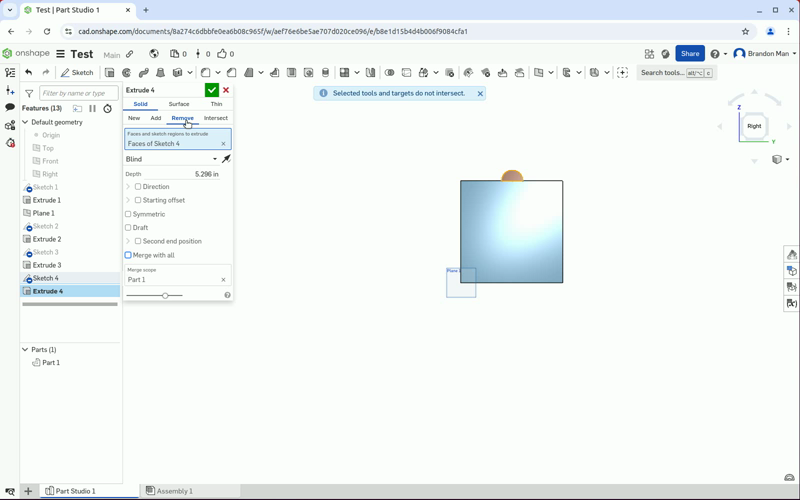
key(space)
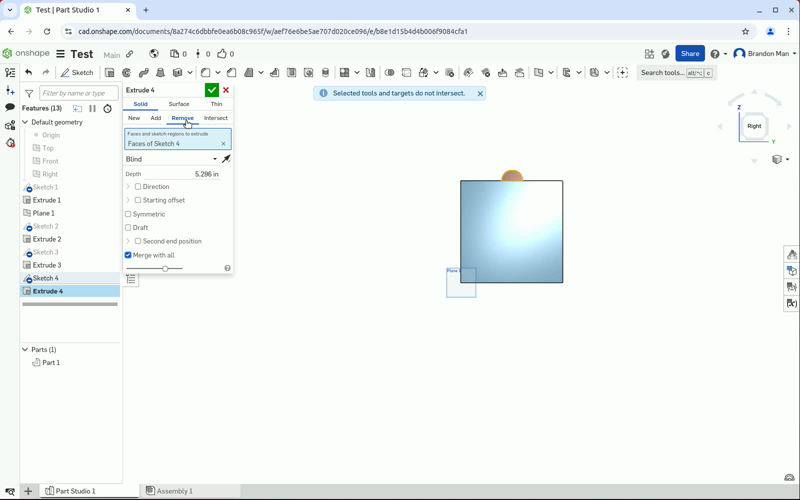
key(enter)
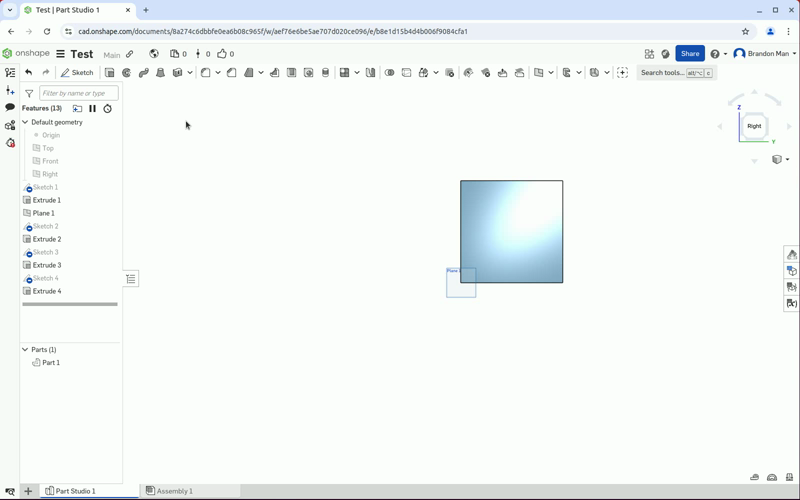
key(shift+h)
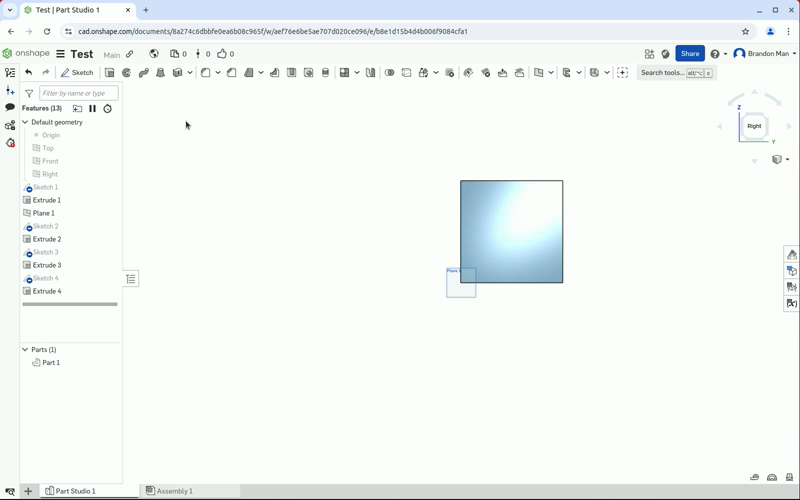
key(shift+h)
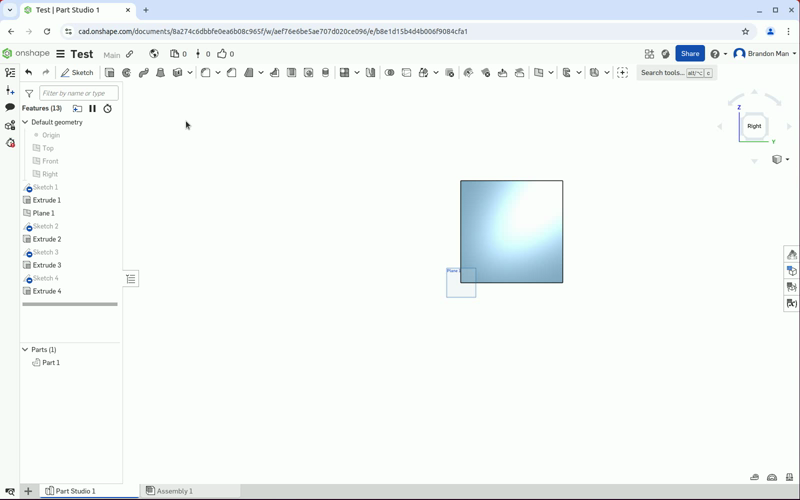
mouse_move(73, 189)
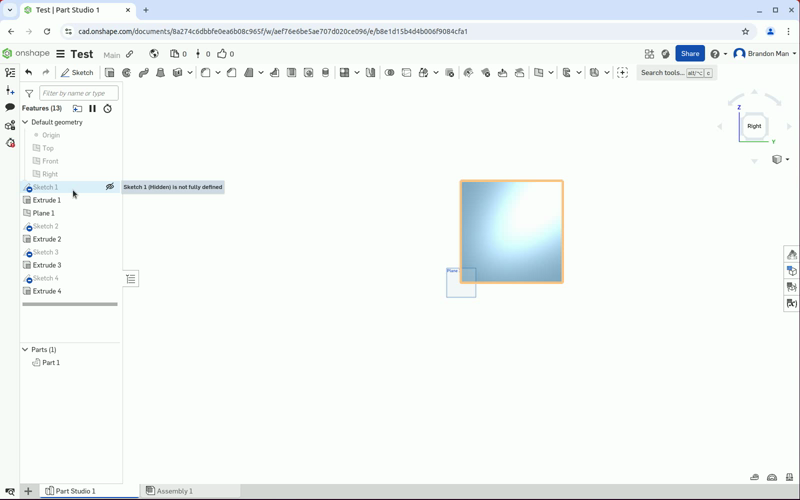
click(73, 189)
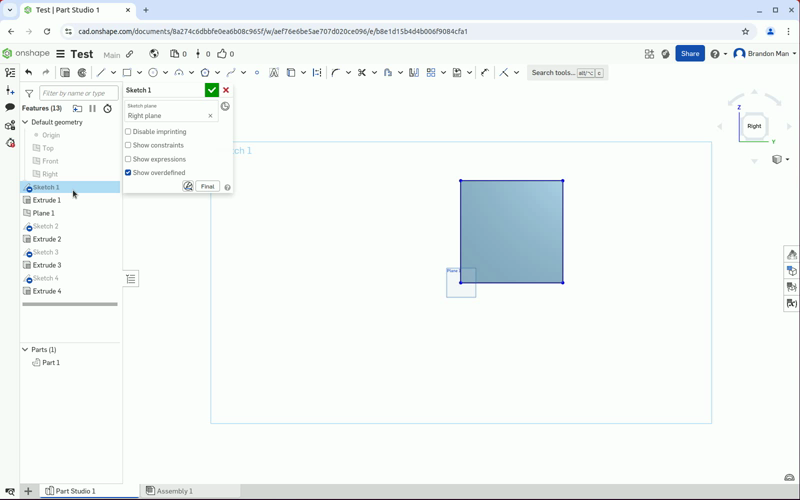
mouse_move(229, 92)
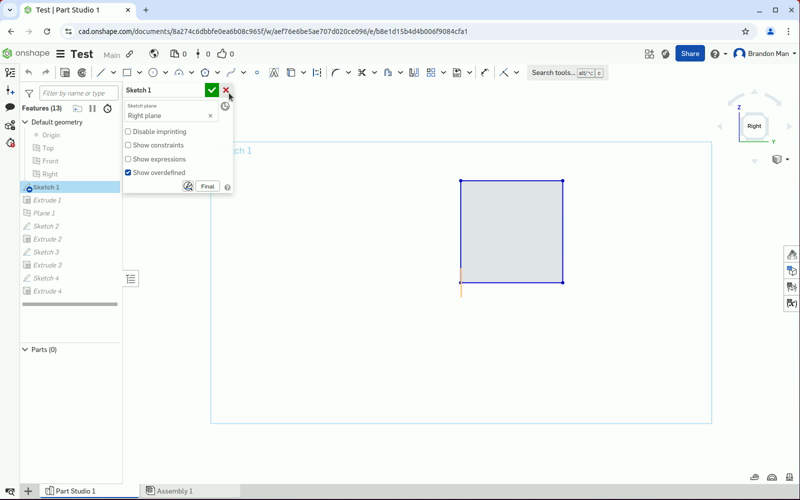
click(229, 92)
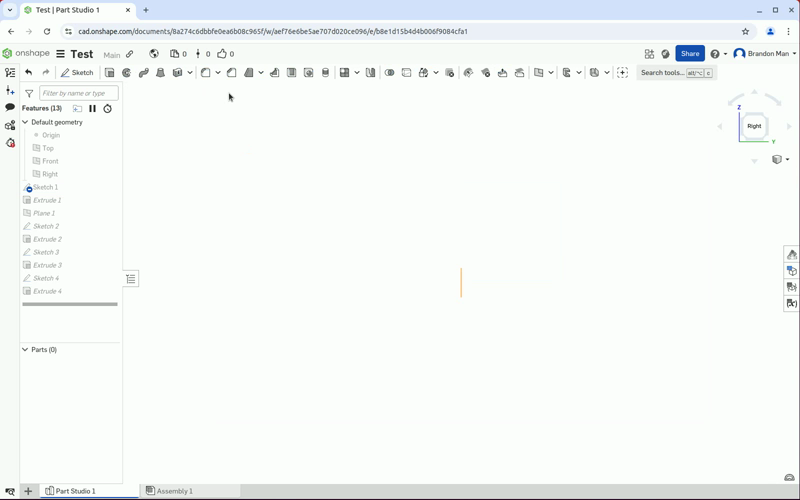
key(shift+s)
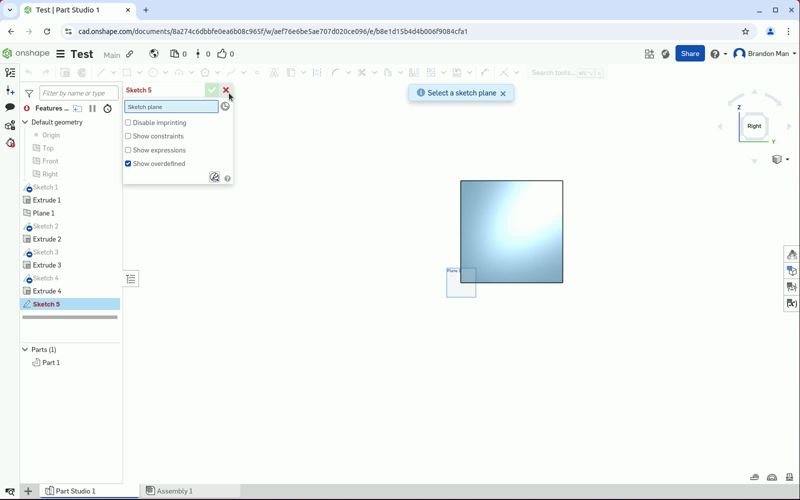
mouse_move(73, 215)
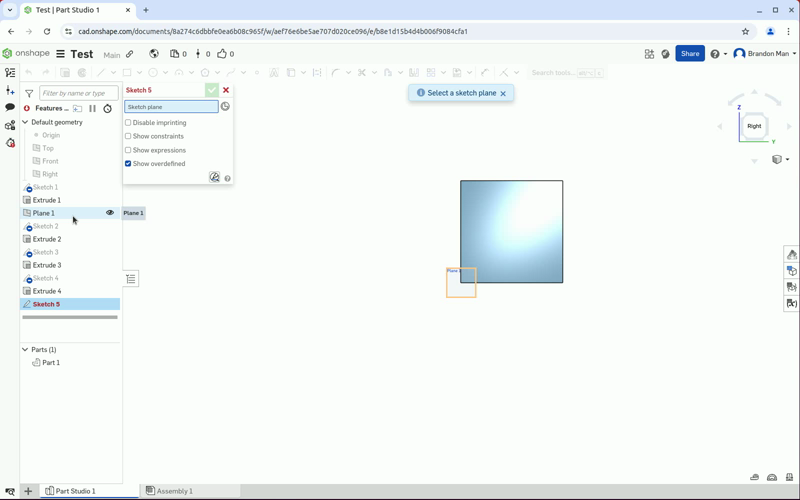
click(73, 215)
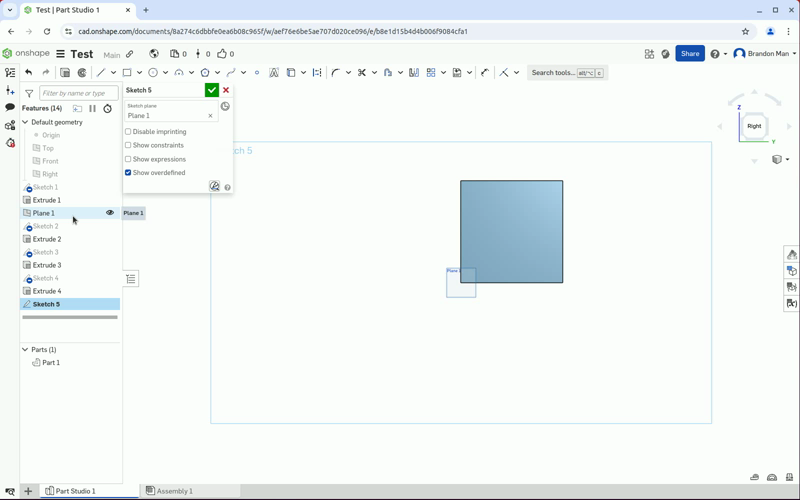
mouse_move(73, 352)
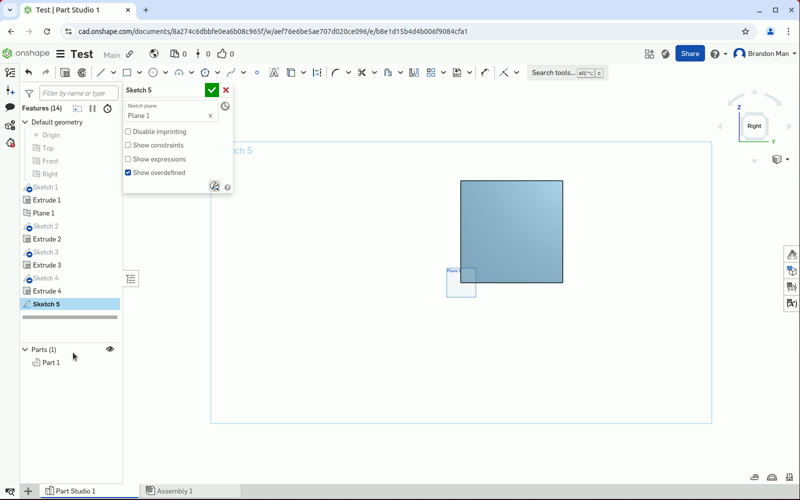
key(y)
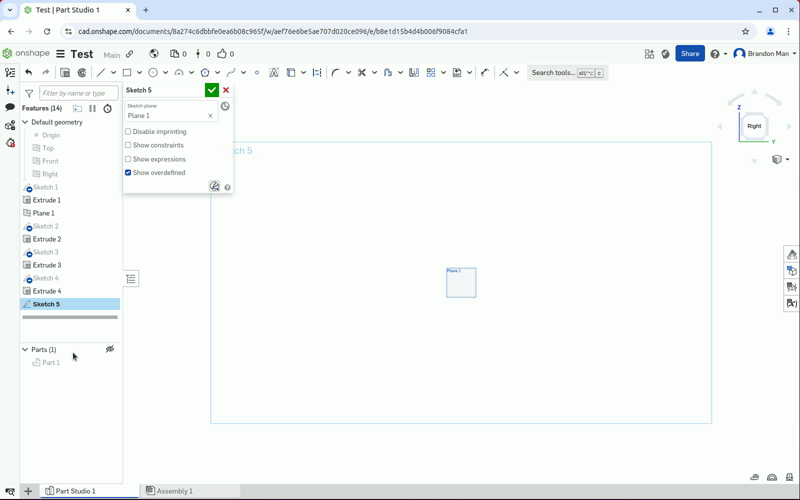
key(l)
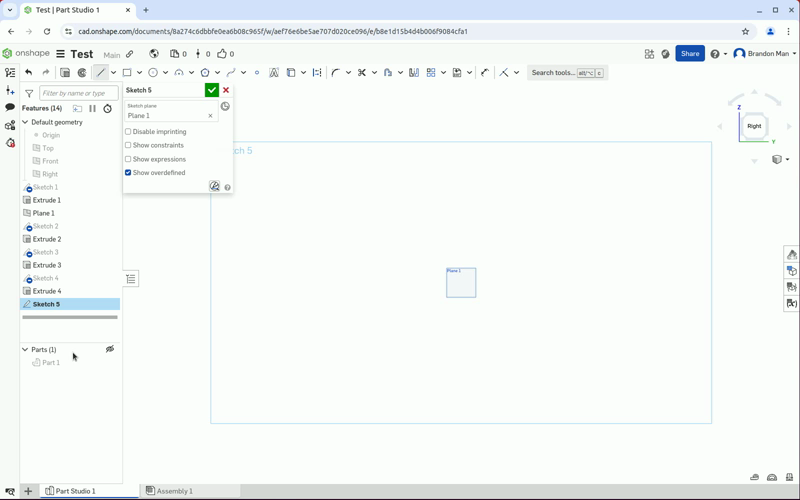
key_down(shift)
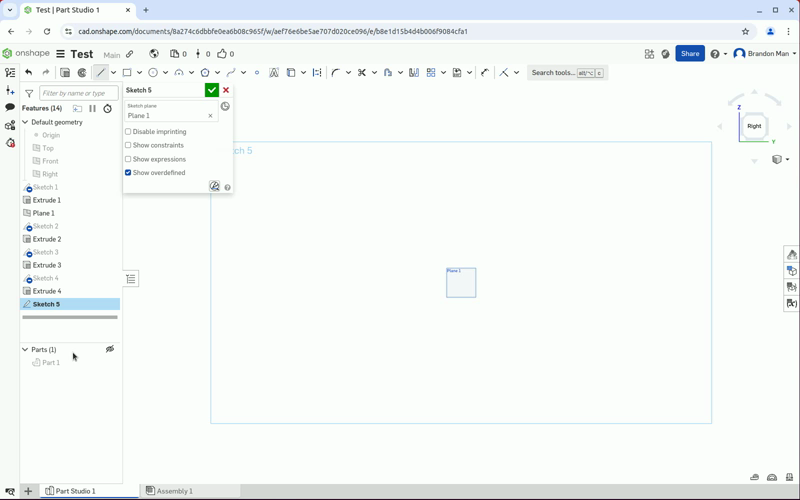
mouse_move(501, 282)
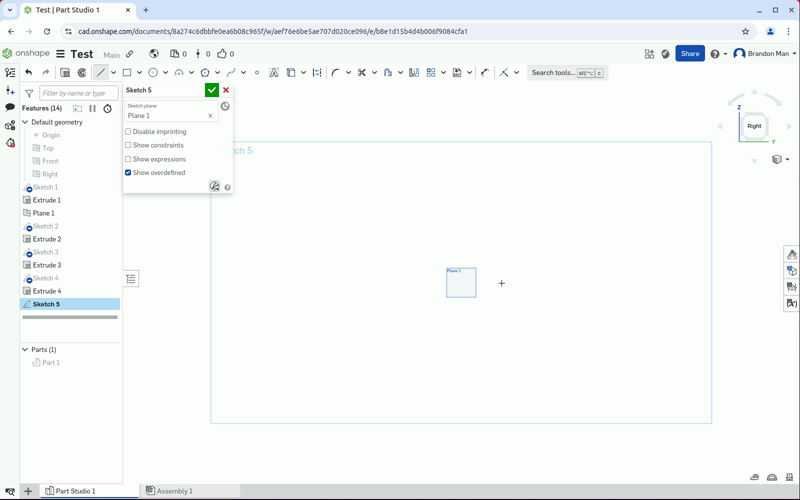
click(501, 282)
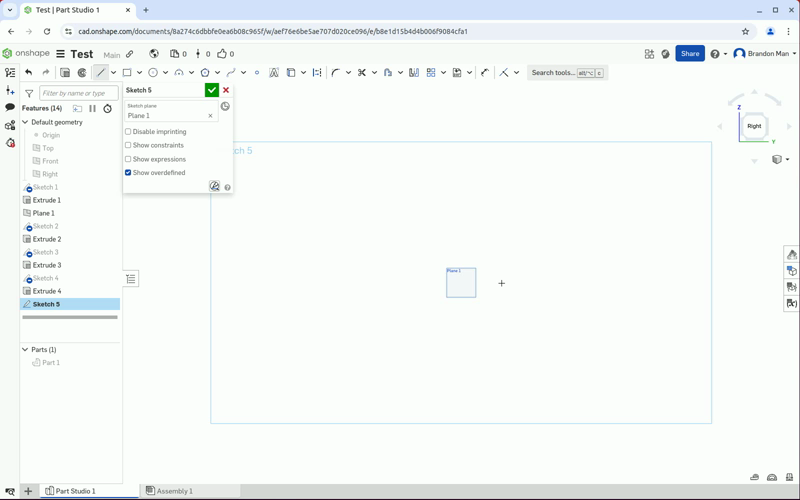
key_up(shift)
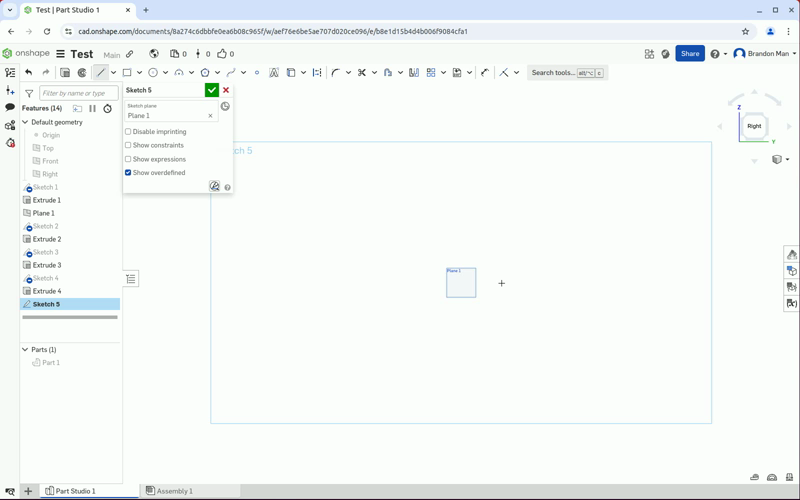
key_down(shift)
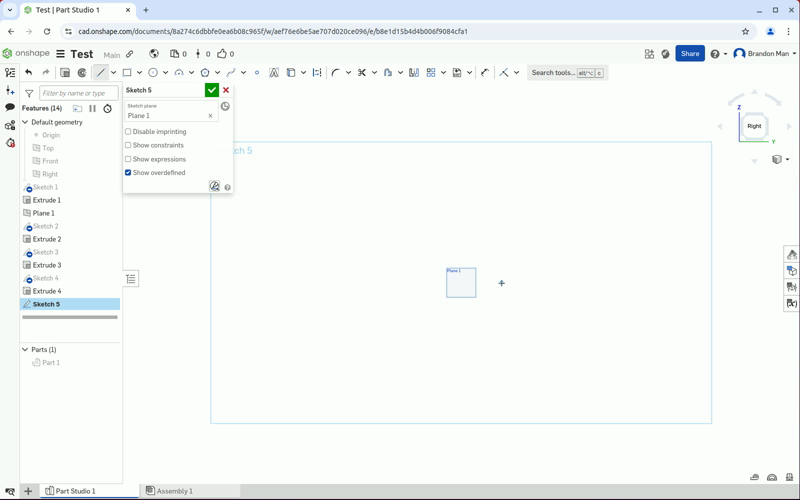
mouse_move(531, 282)
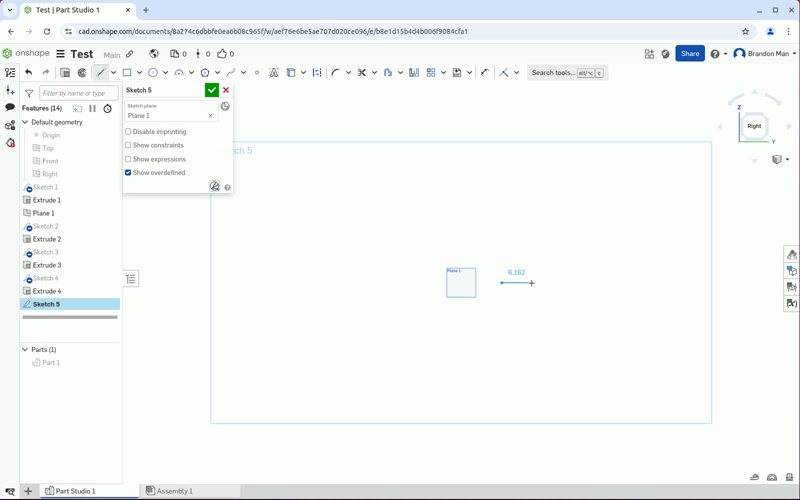
mouse_move(522, 282)
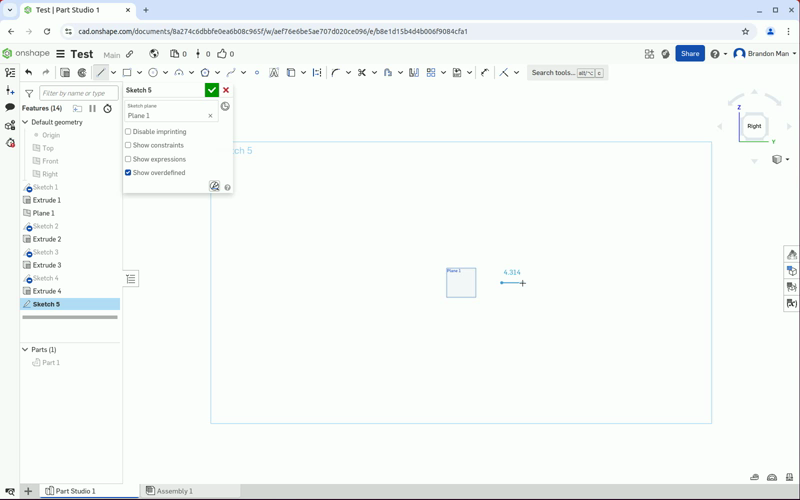
click(522, 282)
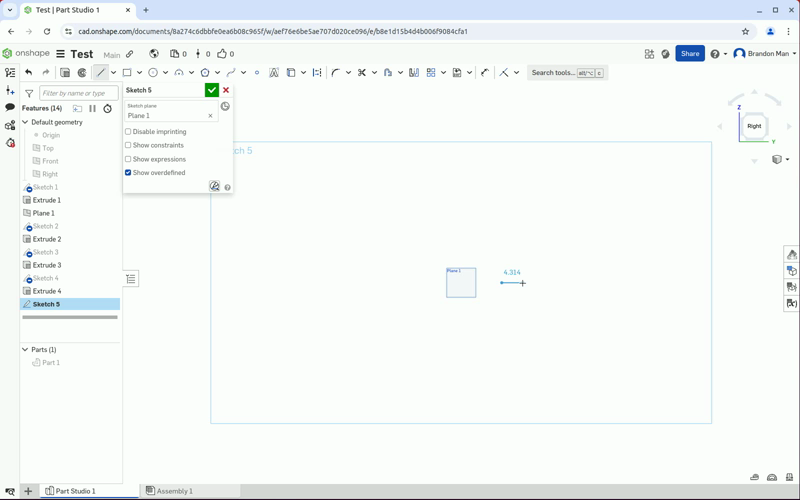
key_up(shift)
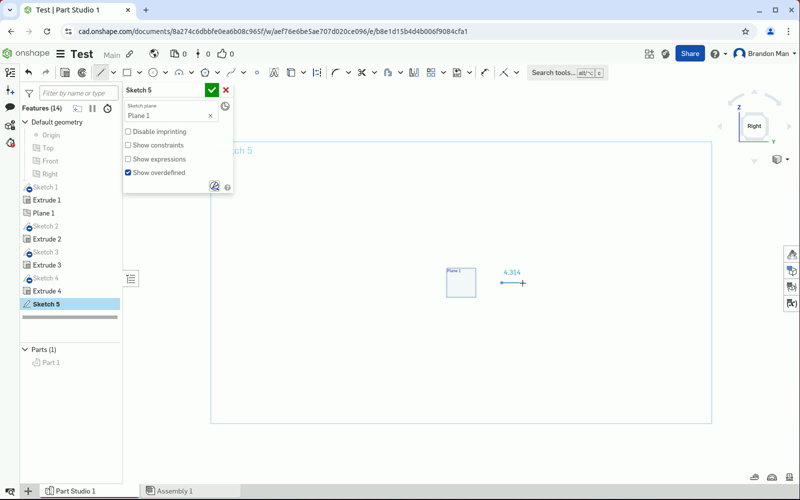
key(esc)
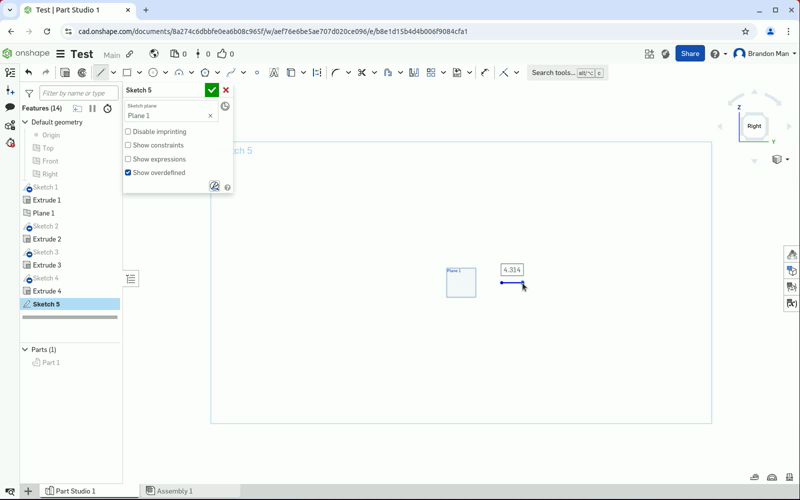
key(a)
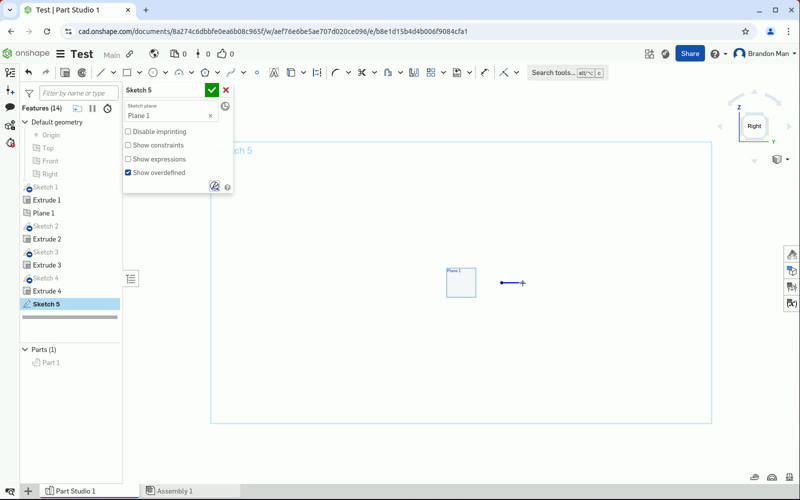
mouse_move(522, 282)
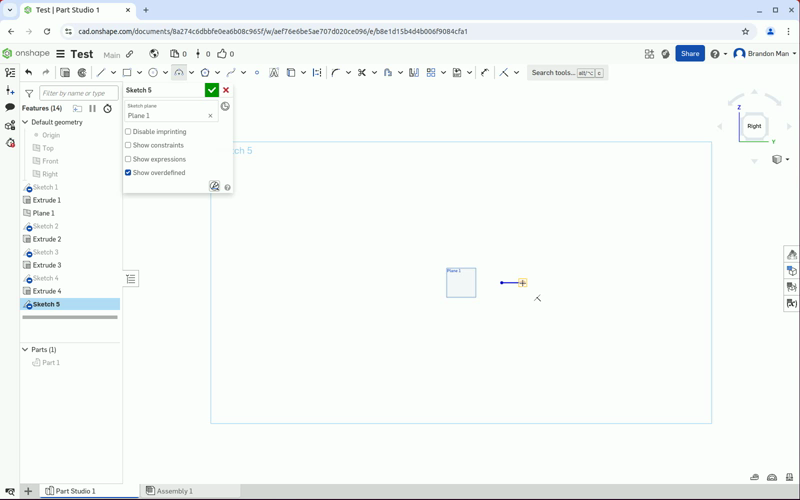
click(522, 282)
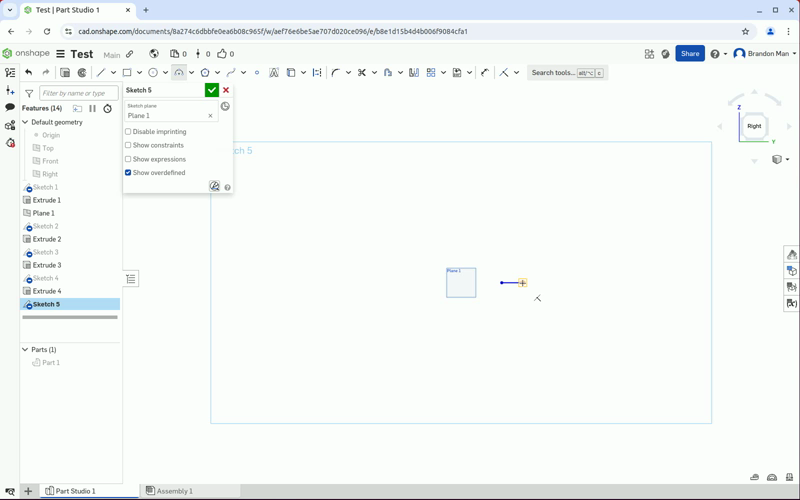
mouse_move(501, 282)
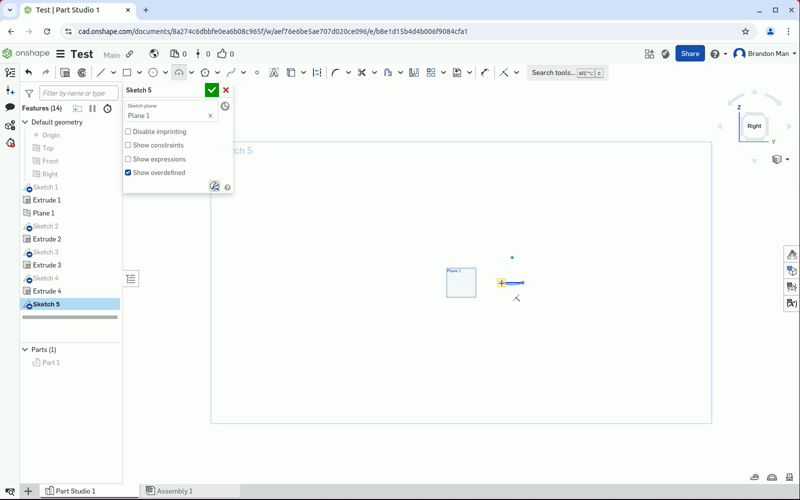
click(501, 282)
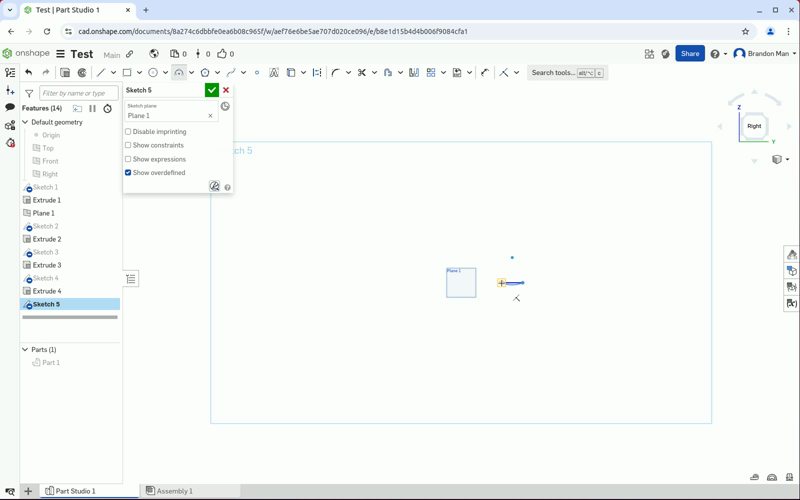
key_down(shift)
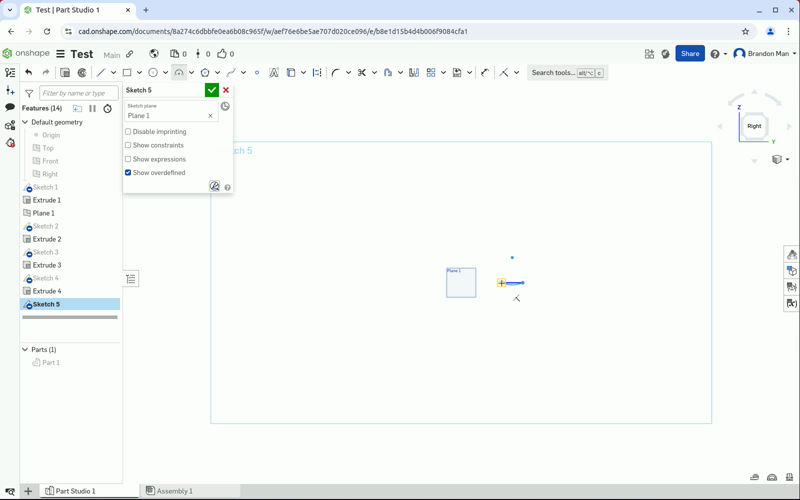
mouse_move(512, 272)
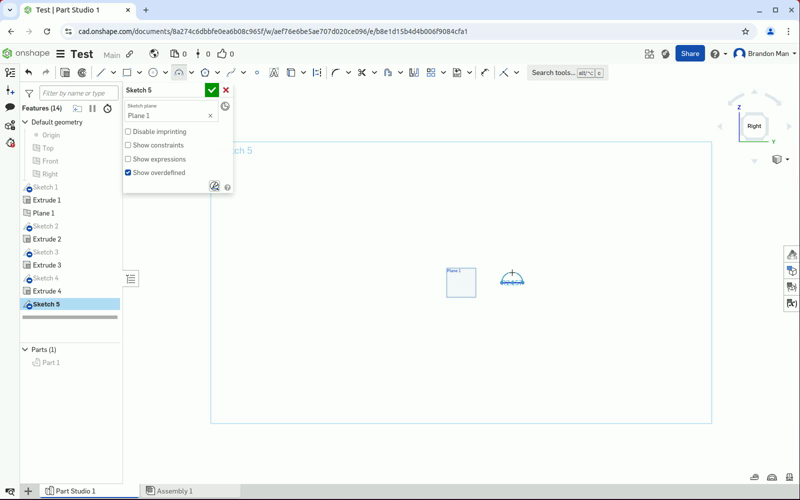
click(512, 272)
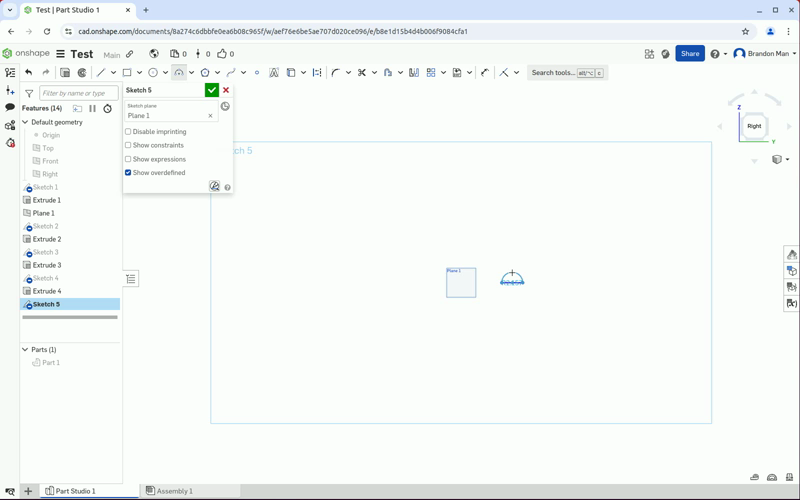
key_up(shift)
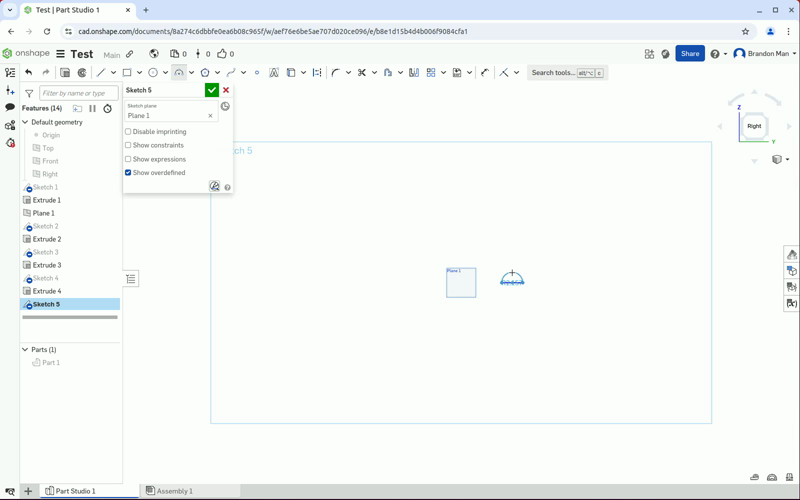
key(esc)
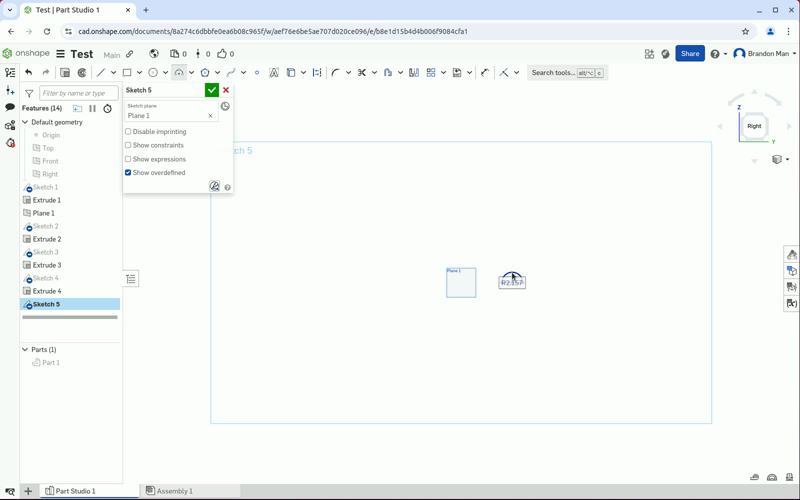
mouse_move(517, 277)
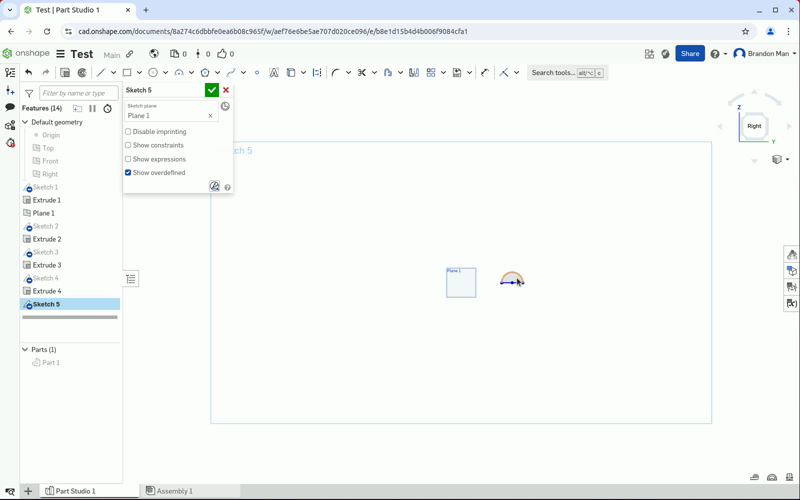
scroll(6)
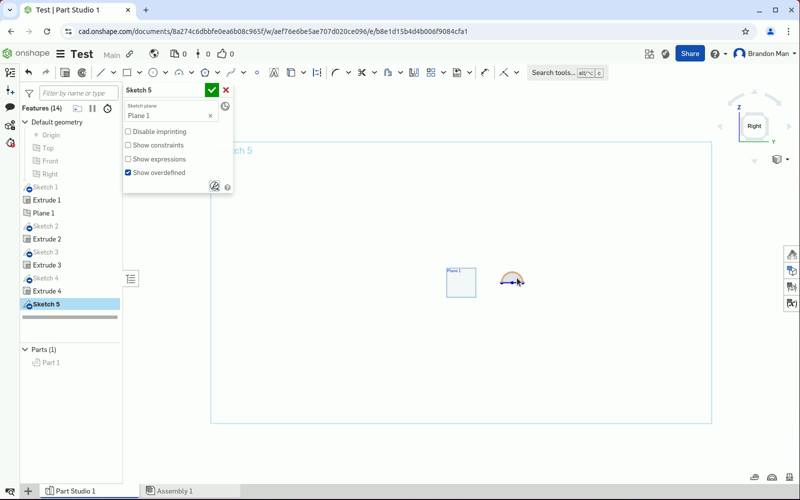
scroll(6)
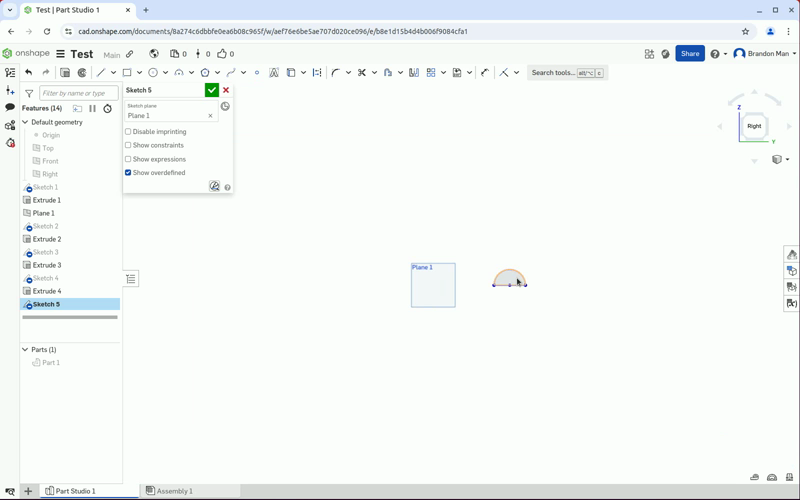
scroll(6)
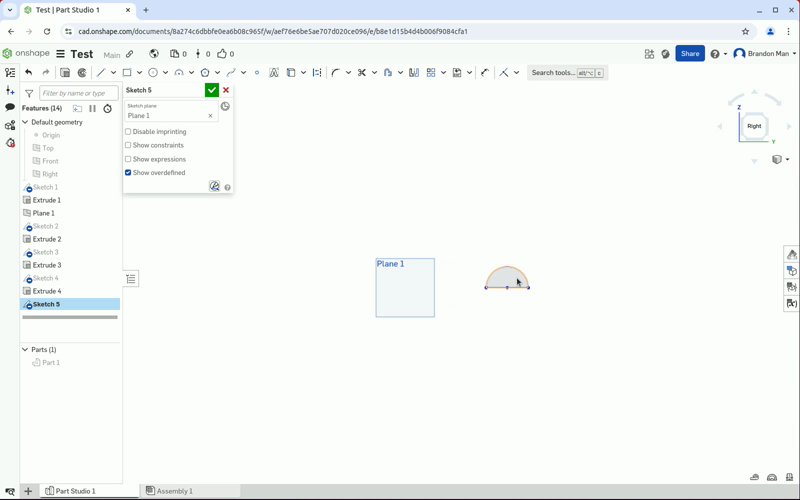
scroll(6)
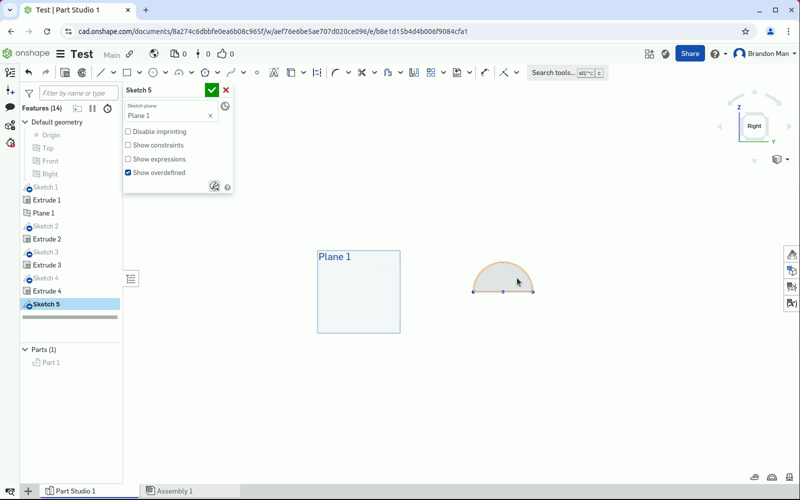
scroll(6)
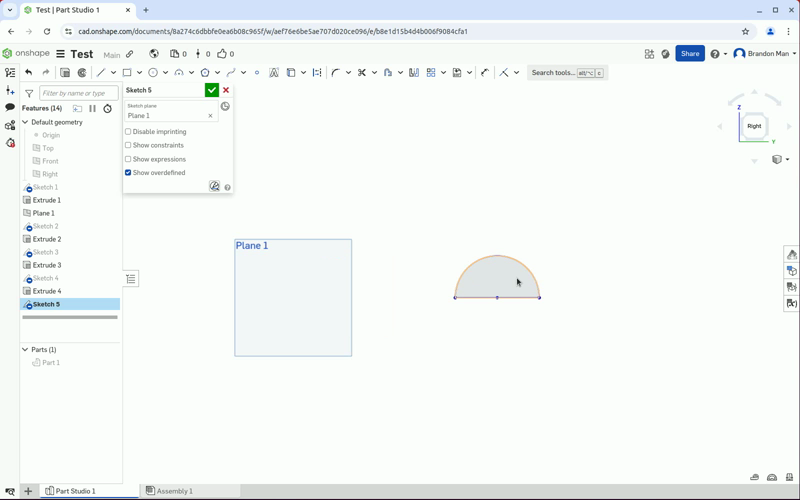
scroll(6)
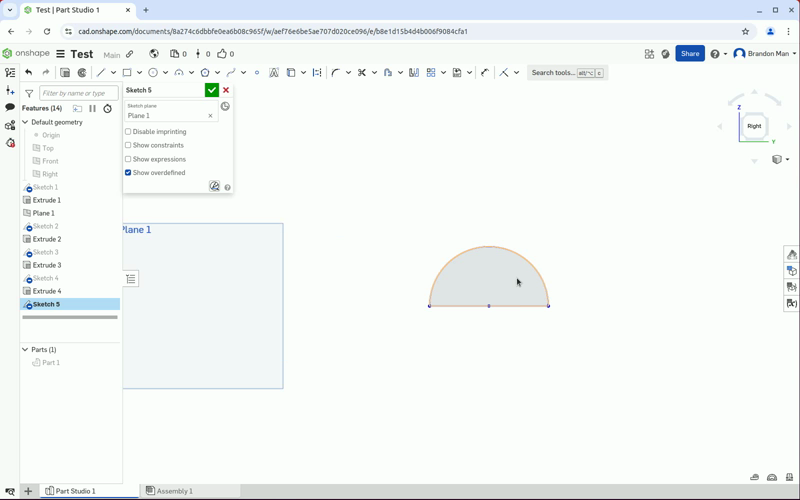
scroll(6)
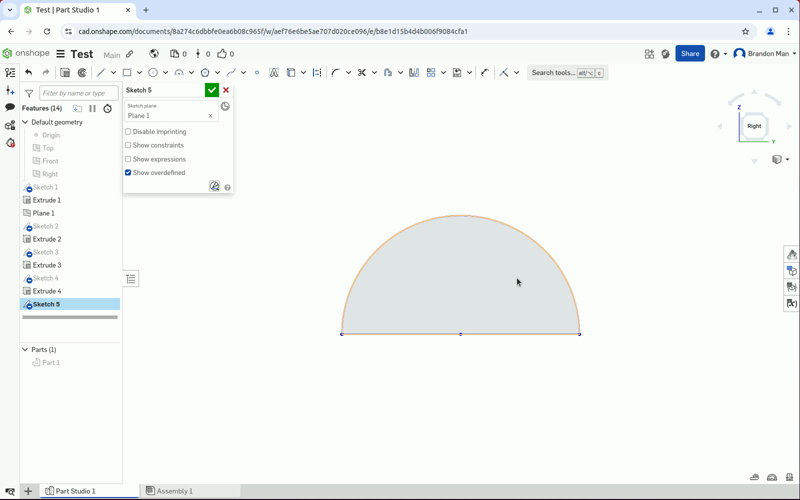
click(517, 277)
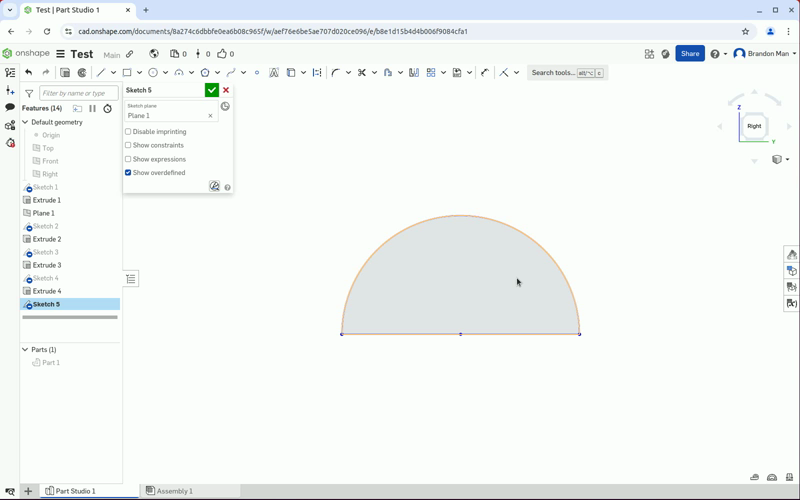
scroll(-6)
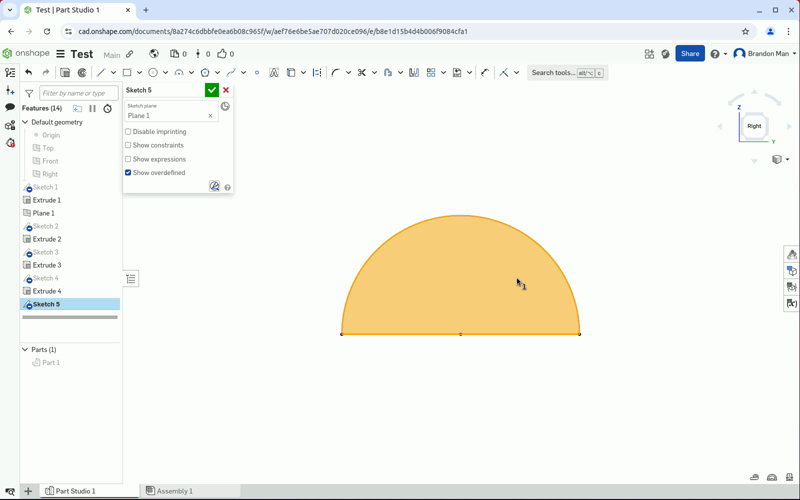
scroll(-6)
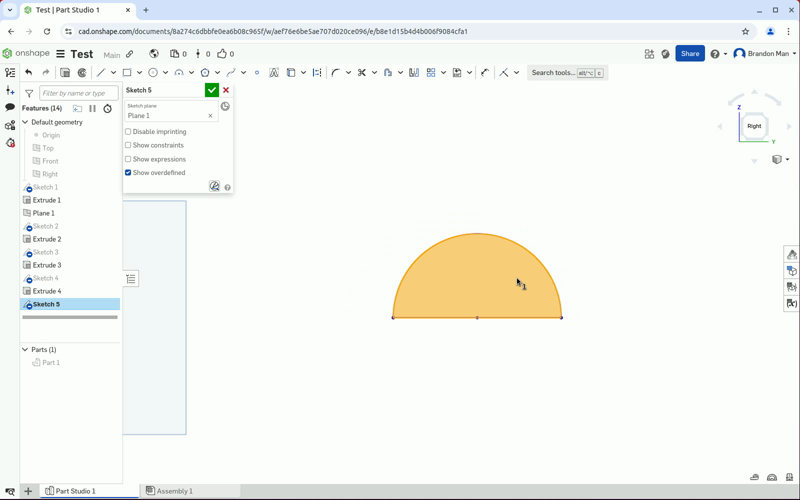
scroll(-6)
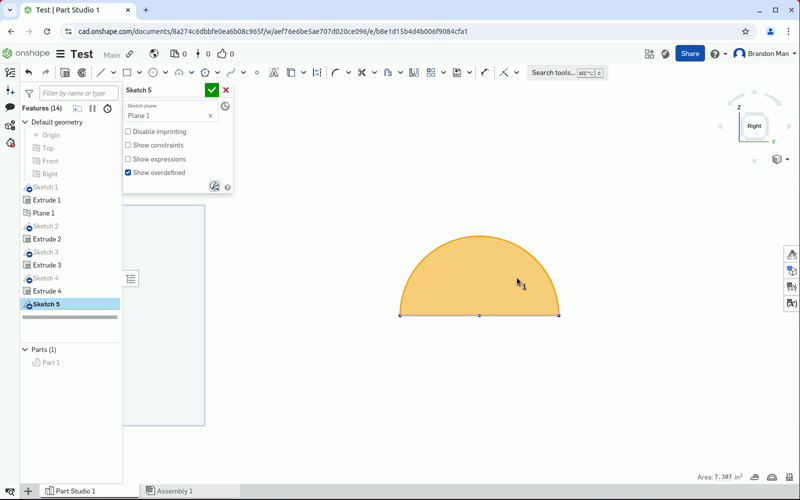
scroll(-6)
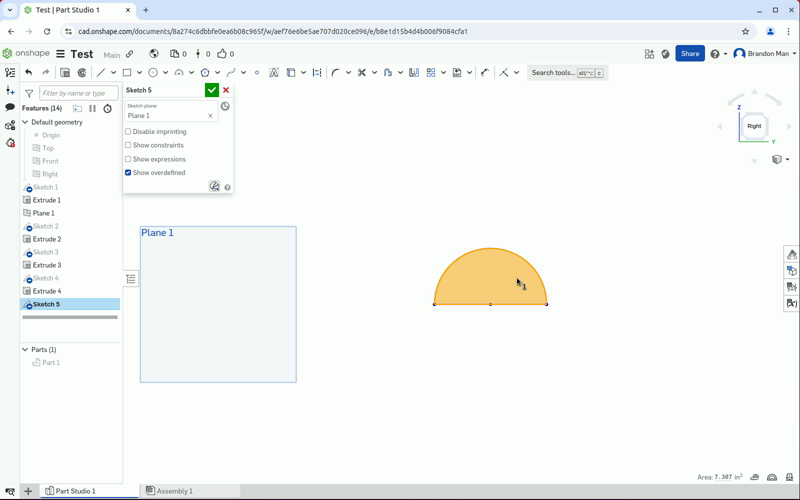
scroll(-6)
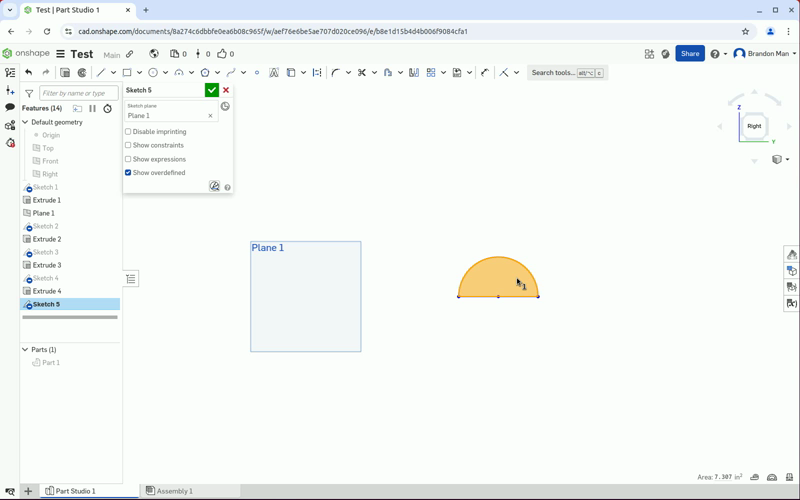
scroll(-6)
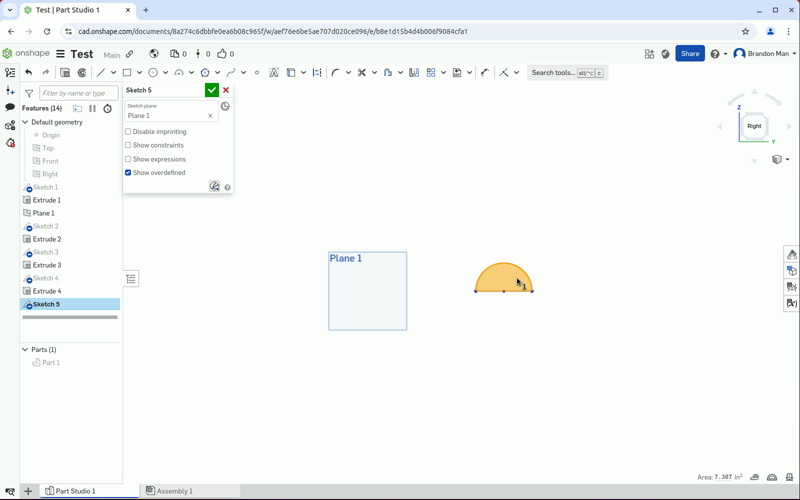
scroll(-6)
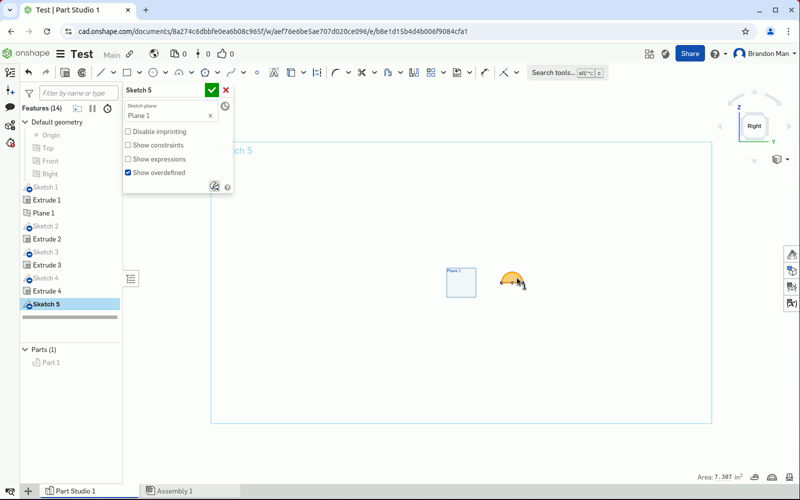
mouse_move(73, 352)
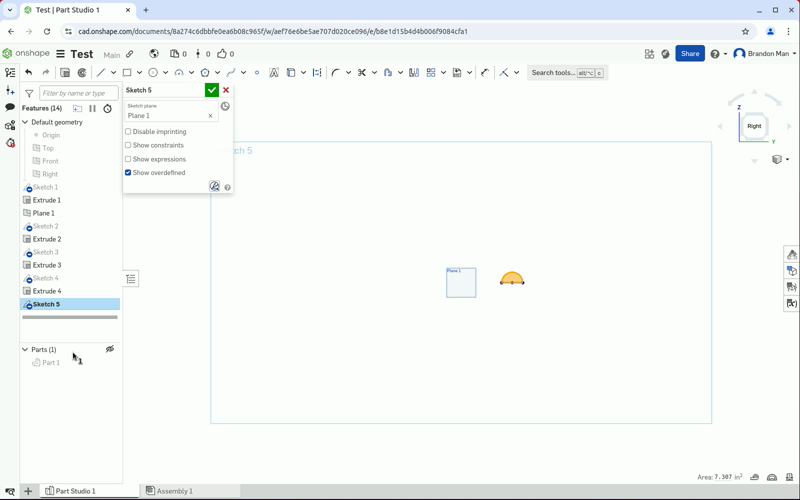
key(shift+y)
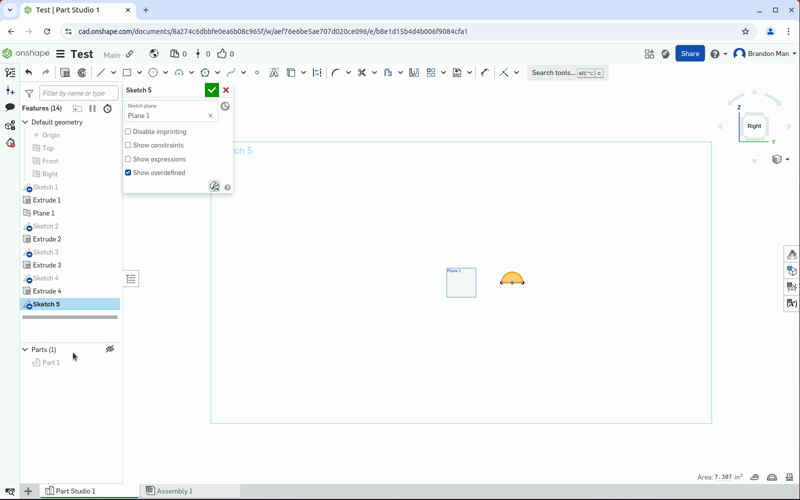
key(shift+e)
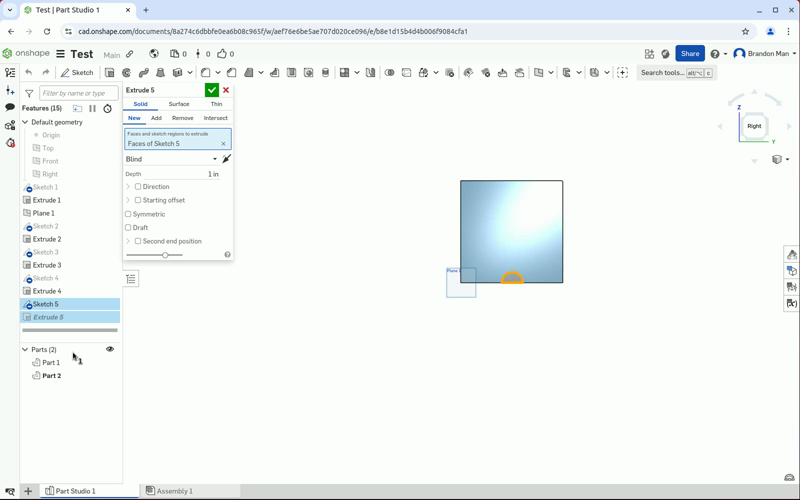
mouse_move(143, 106)
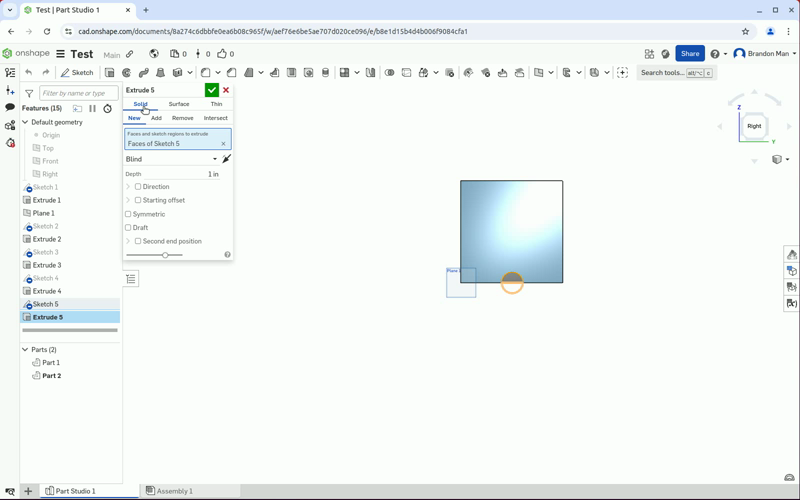
click(143, 106)
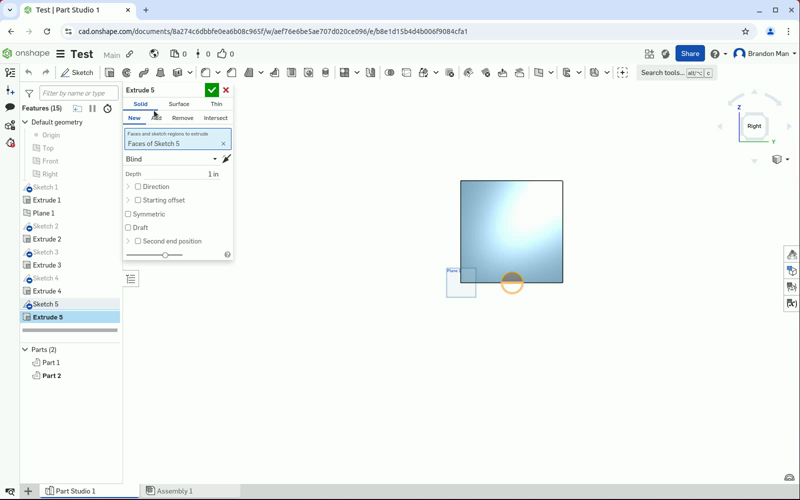
mouse_move(186, 120)
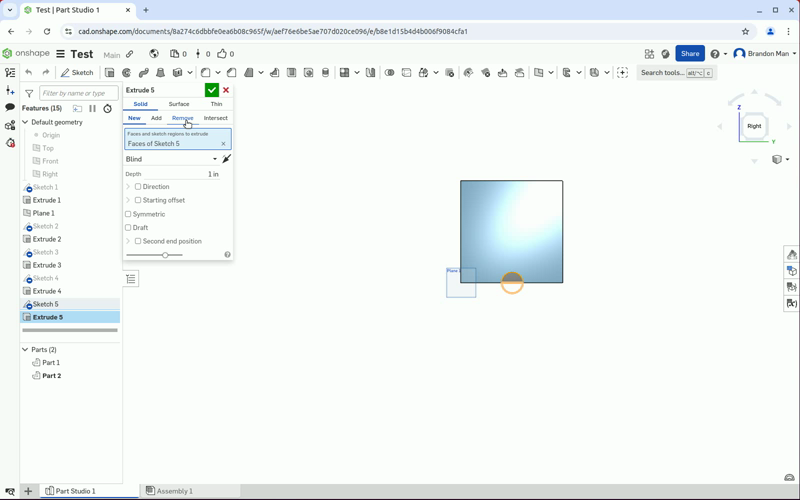
click(186, 120)
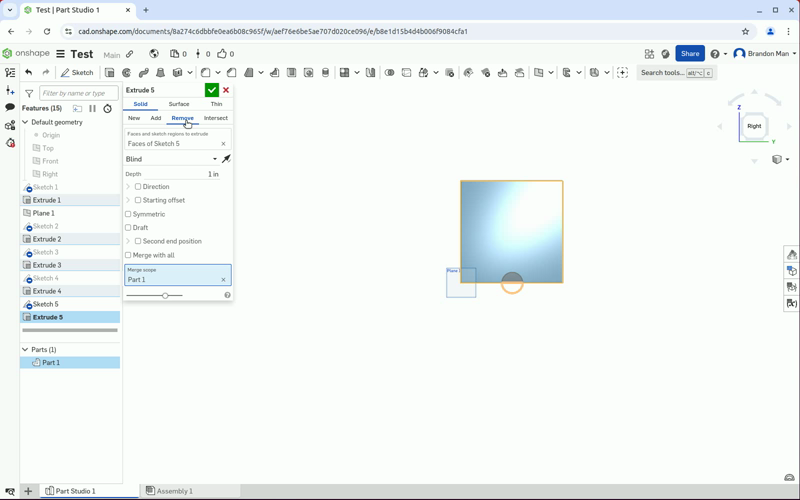
key(tab, 4)
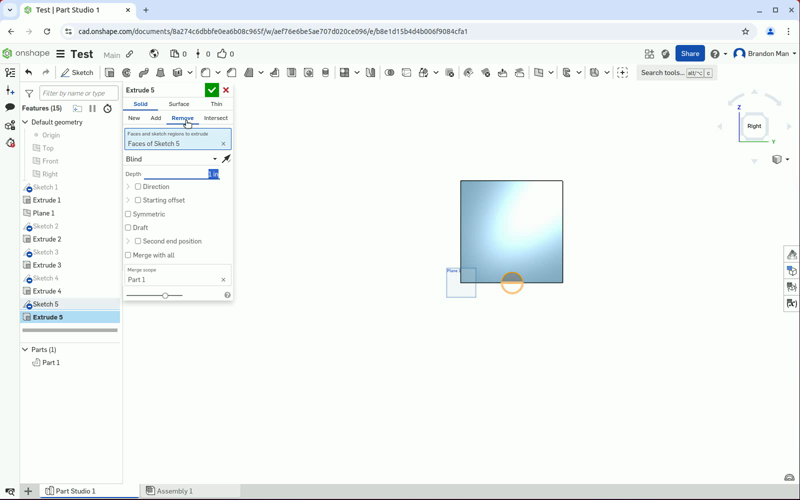
text(5.296)
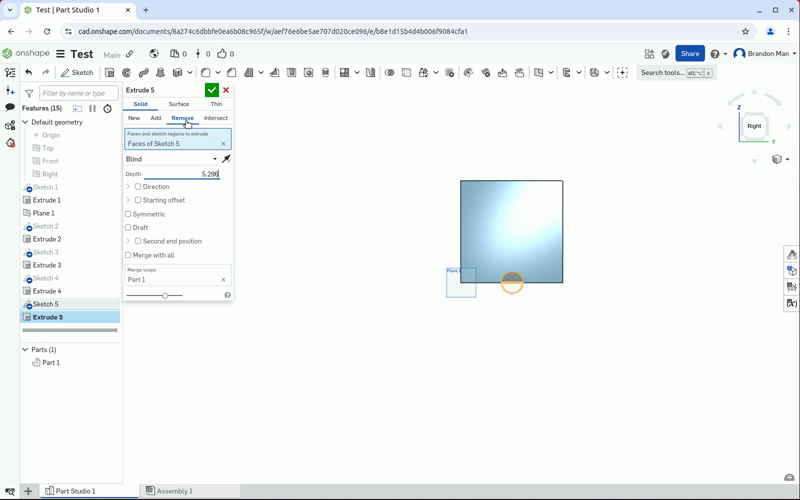
key(tab, 6)
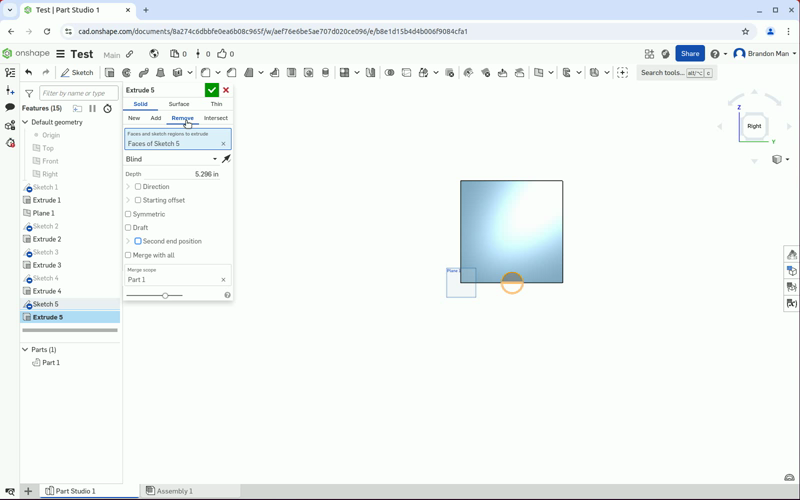
key(space)
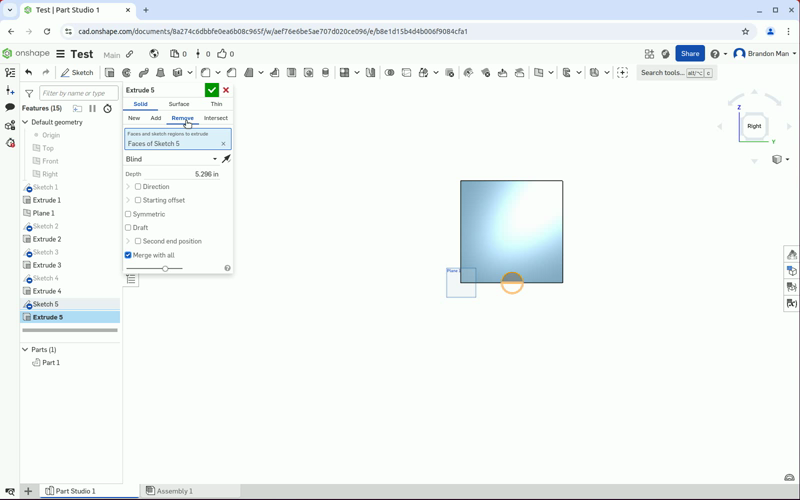
key(enter)
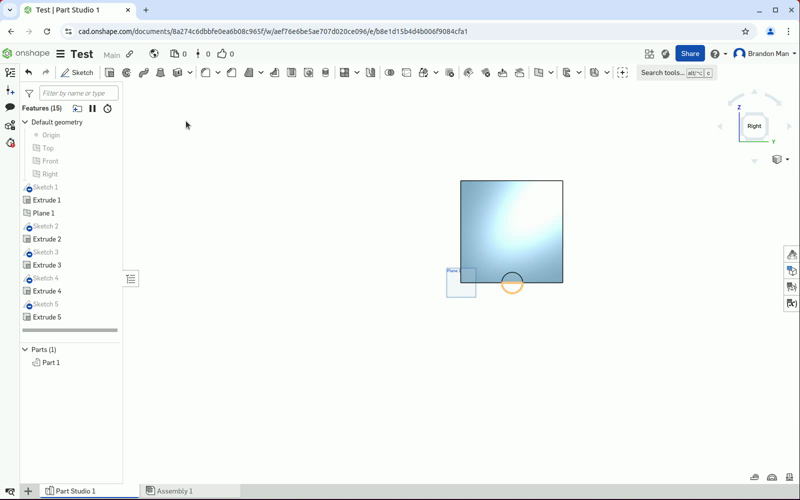
key(shift+h)
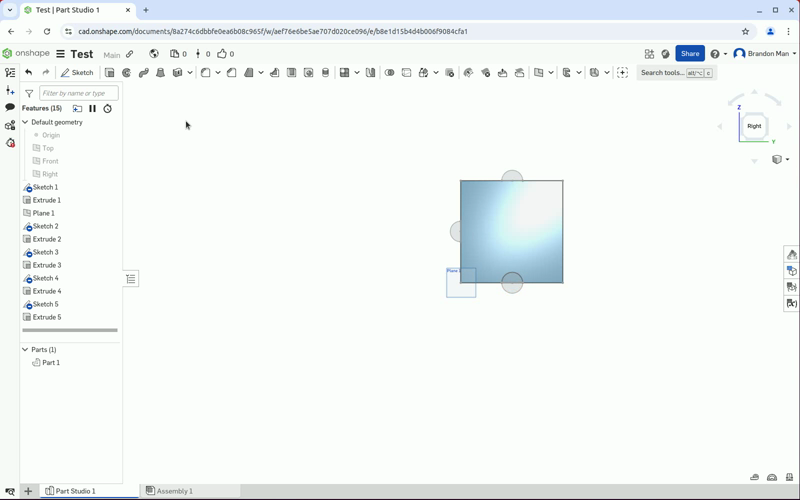
key(shift+h)
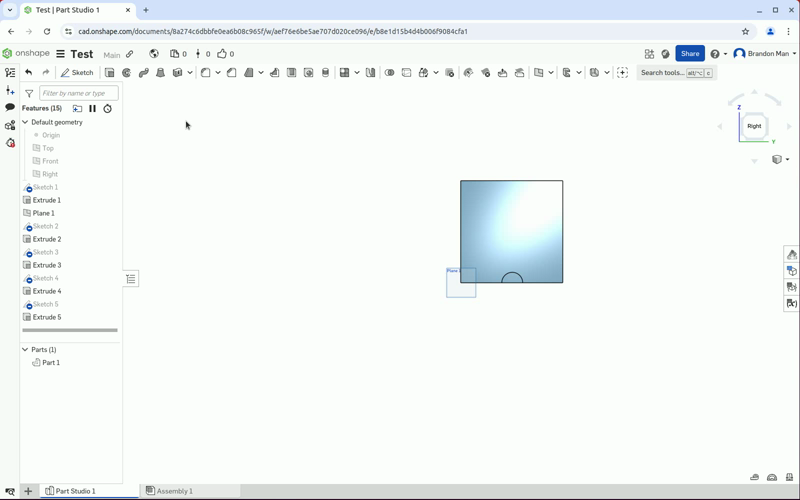
mouse_move(73, 189)
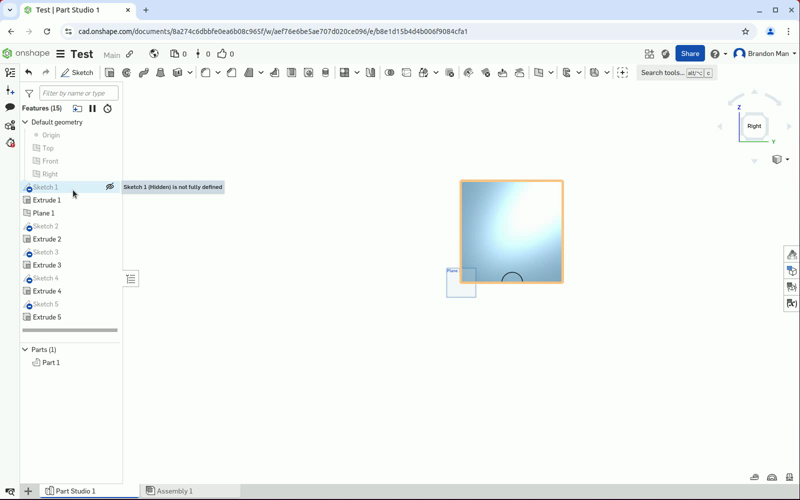
click(73, 189)
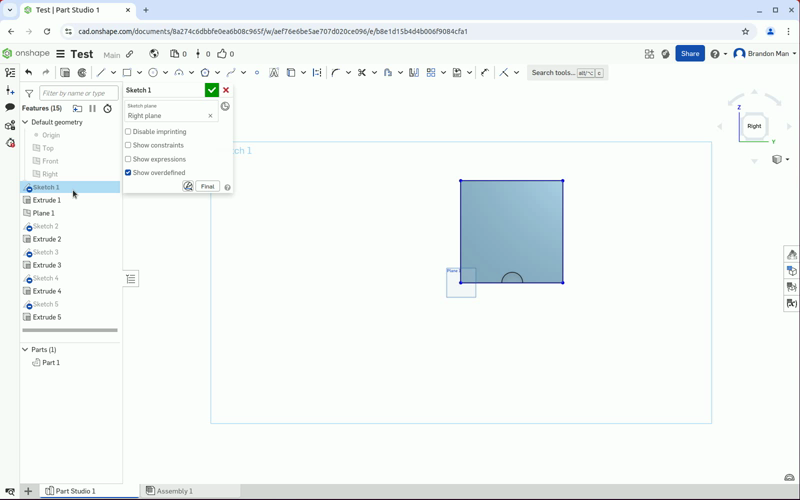
mouse_move(229, 92)
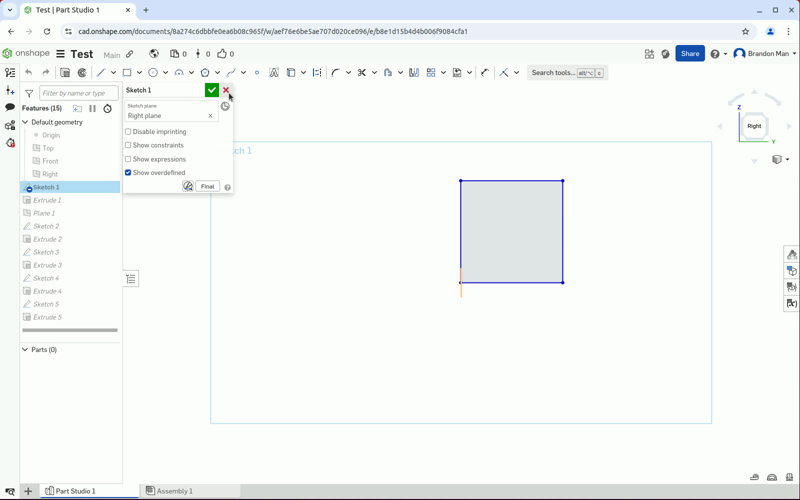
click(229, 92)
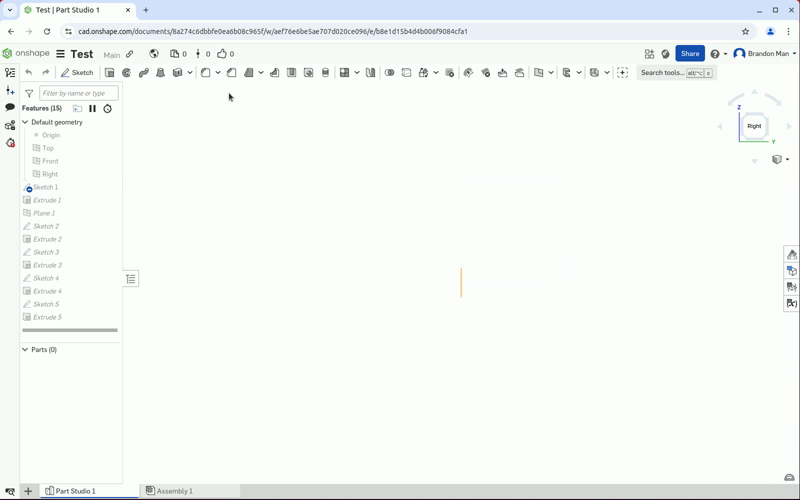
key(shift+s)
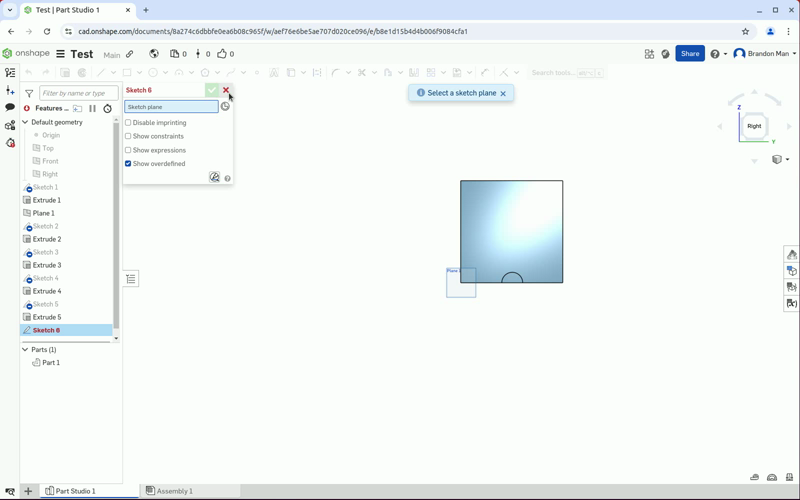
mouse_move(69, 215)
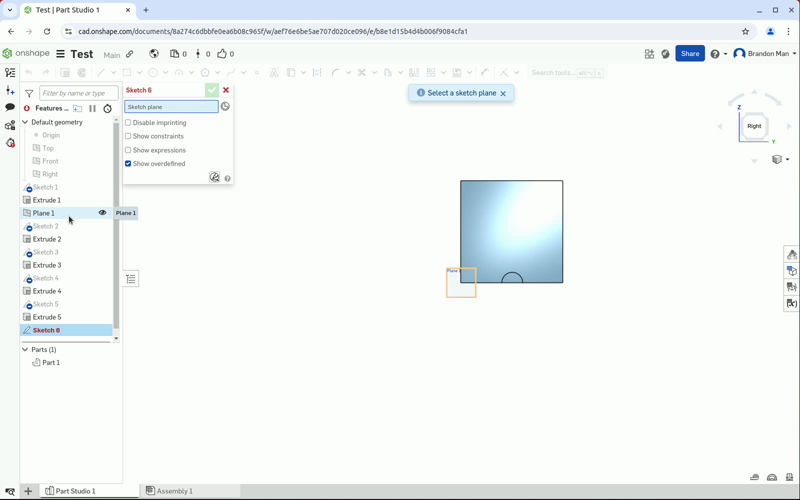
click(69, 215)
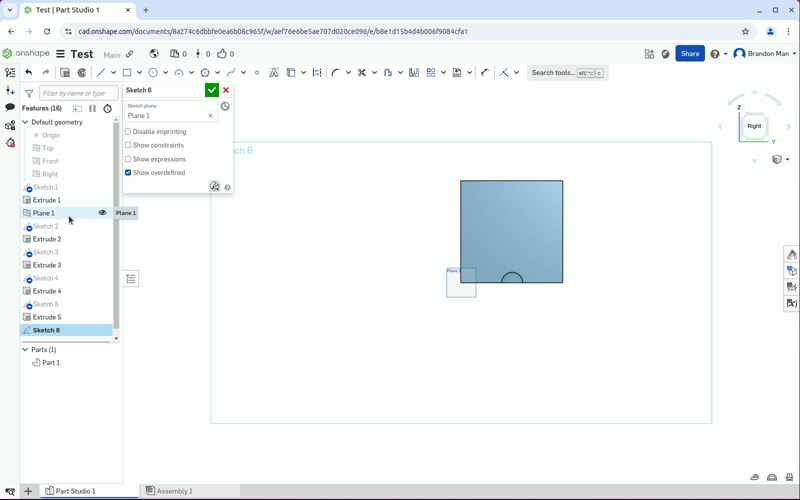
mouse_move(73, 352)
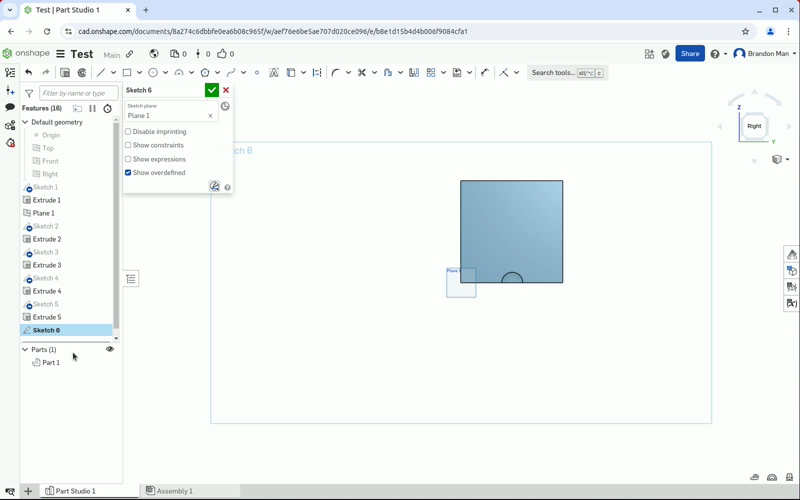
key(y)
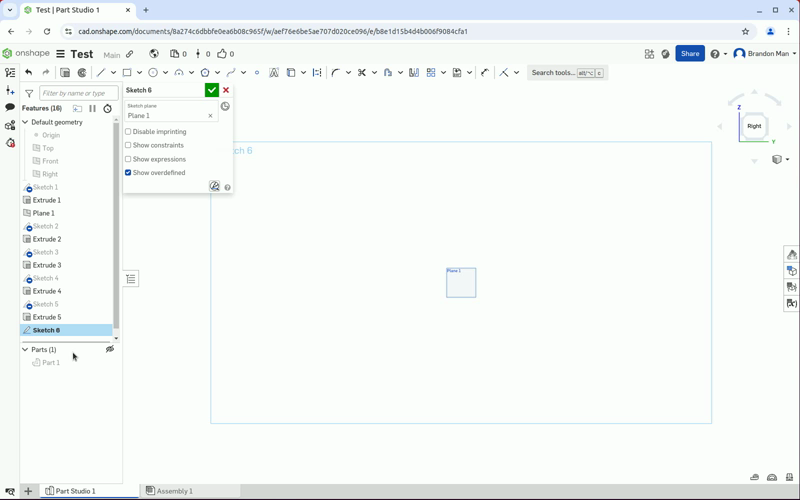
key(a)
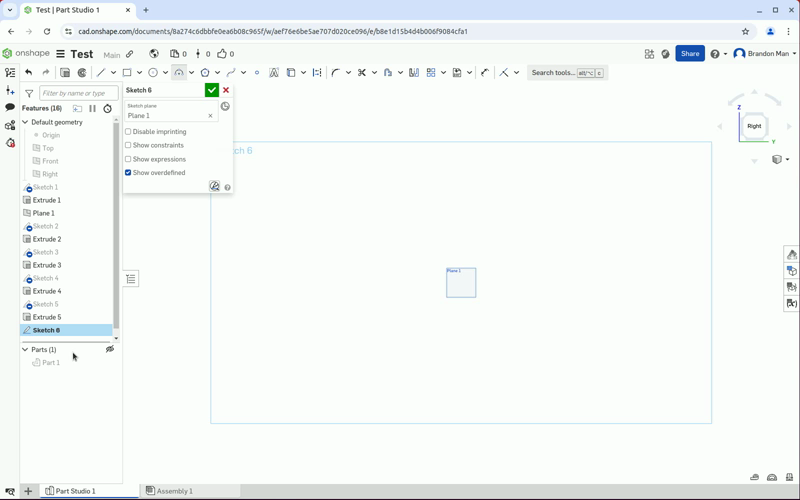
key_down(shift)
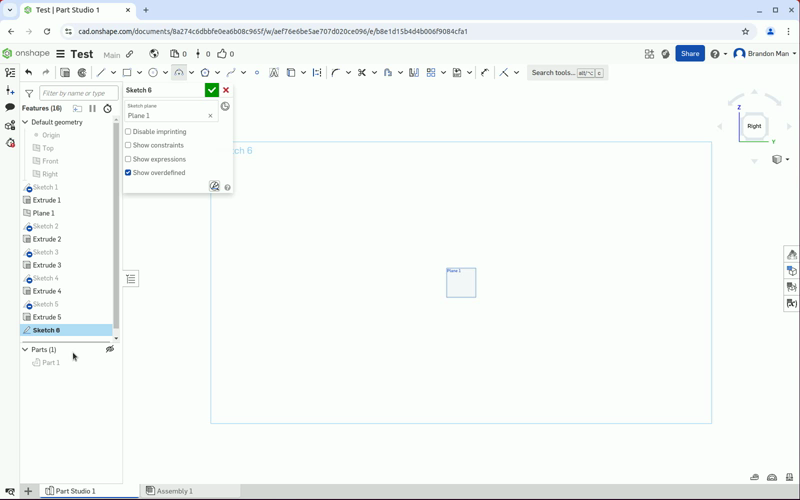
mouse_move(460, 241)
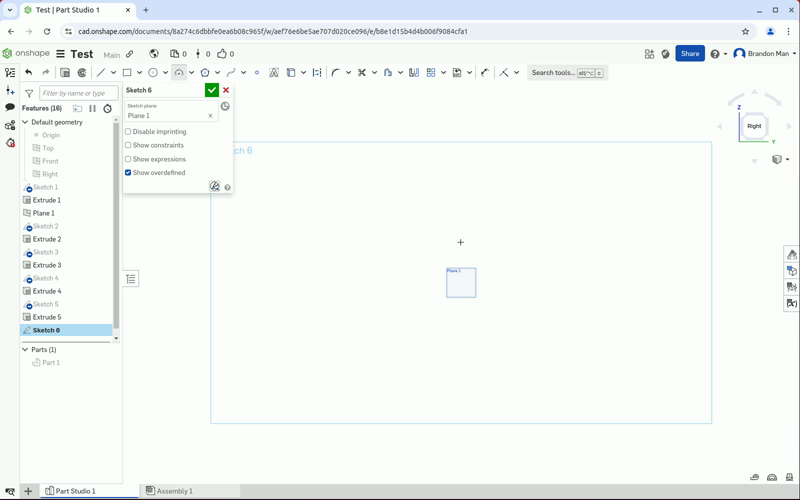
click(460, 241)
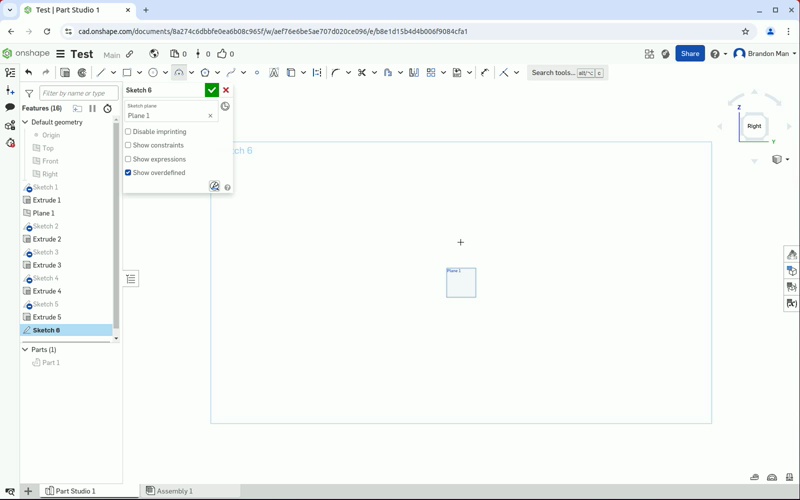
key_up(shift)
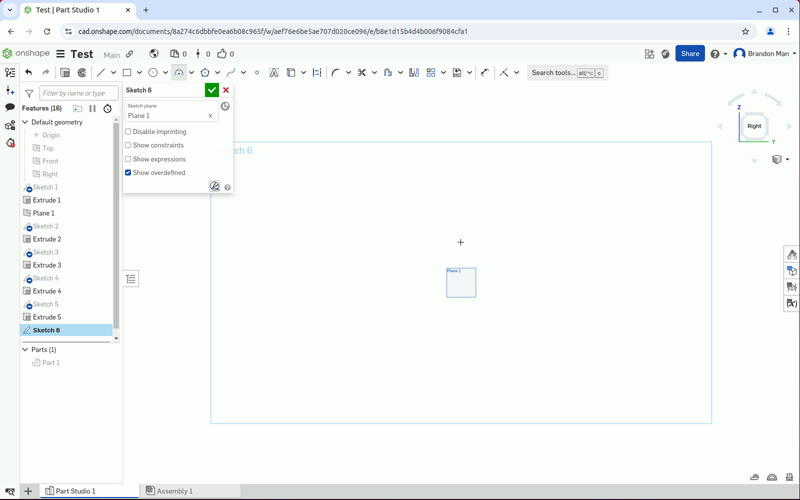
key_down(shift)
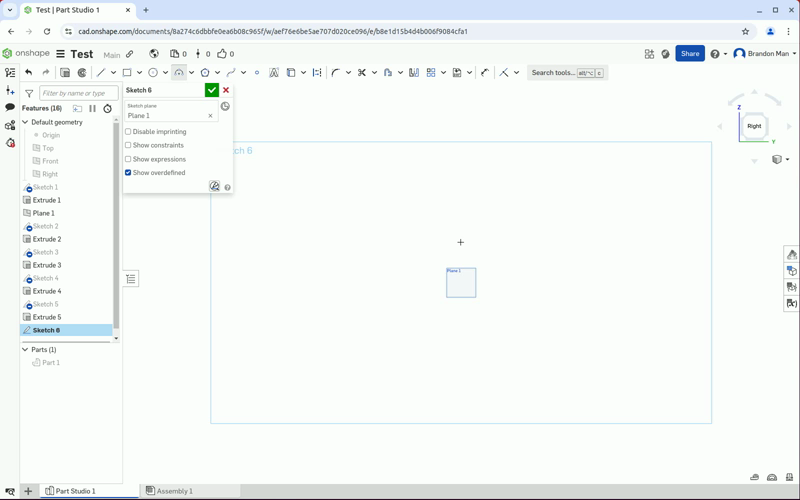
mouse_move(460, 221)
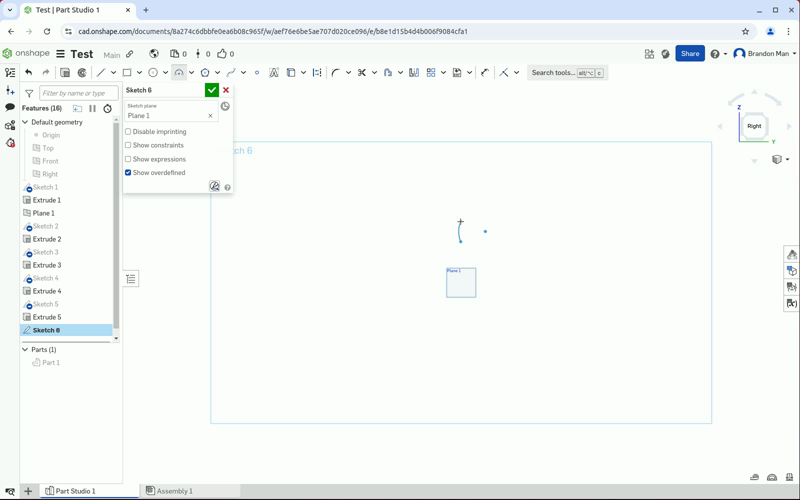
click(460, 221)
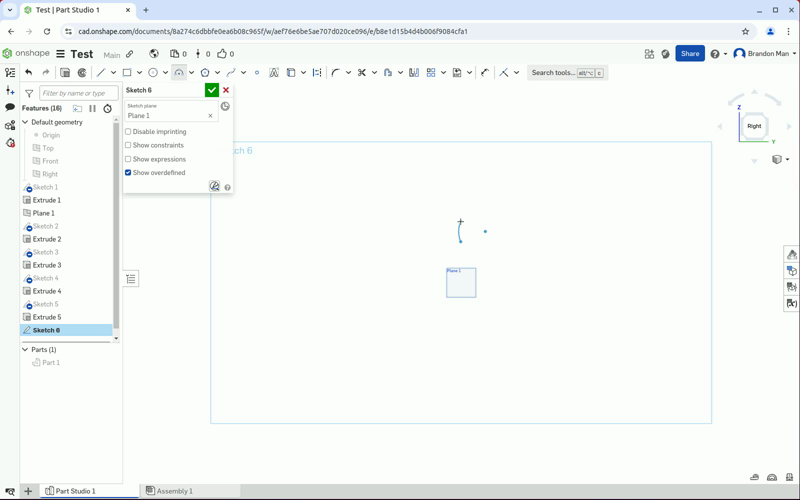
mouse_move(471, 231)
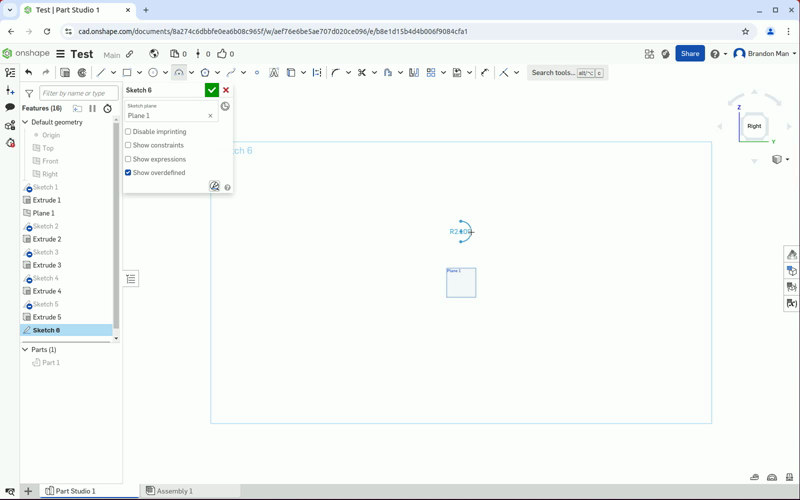
click(471, 231)
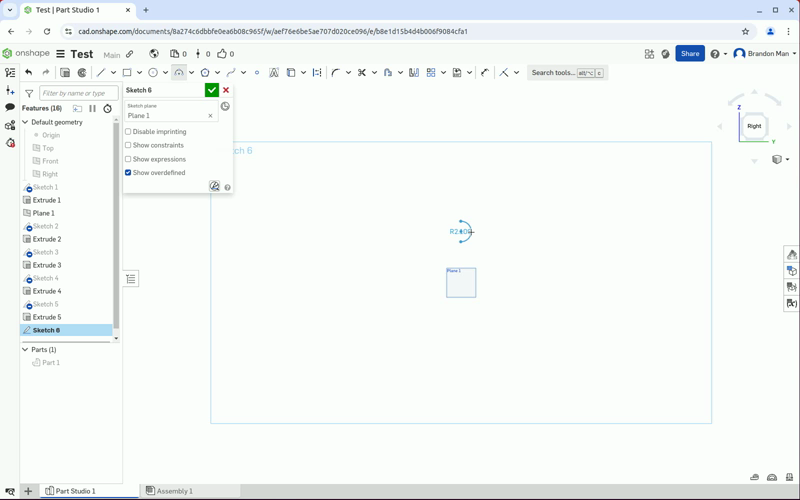
key_up(shift)
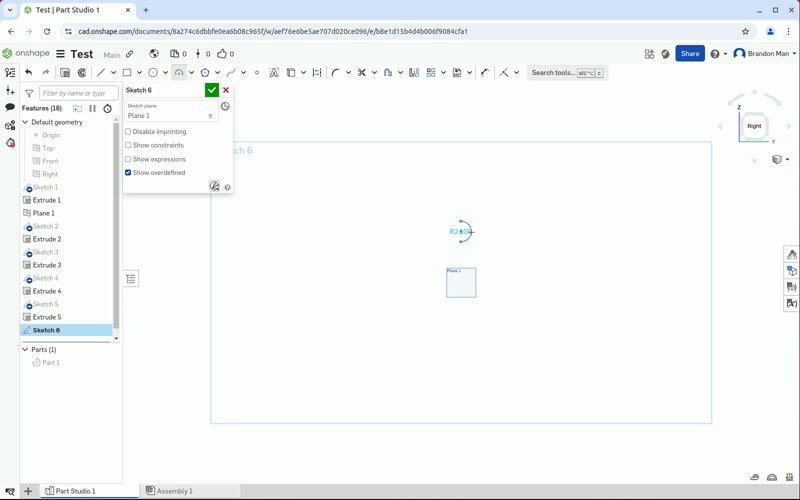
key(esc)
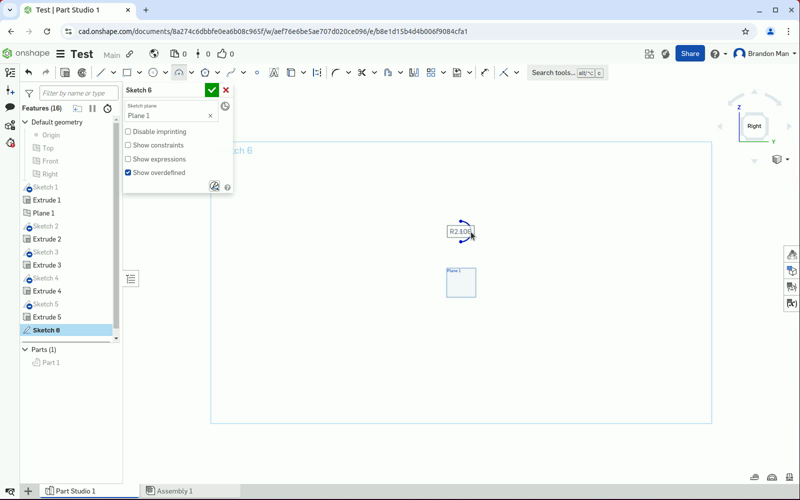
key(l)
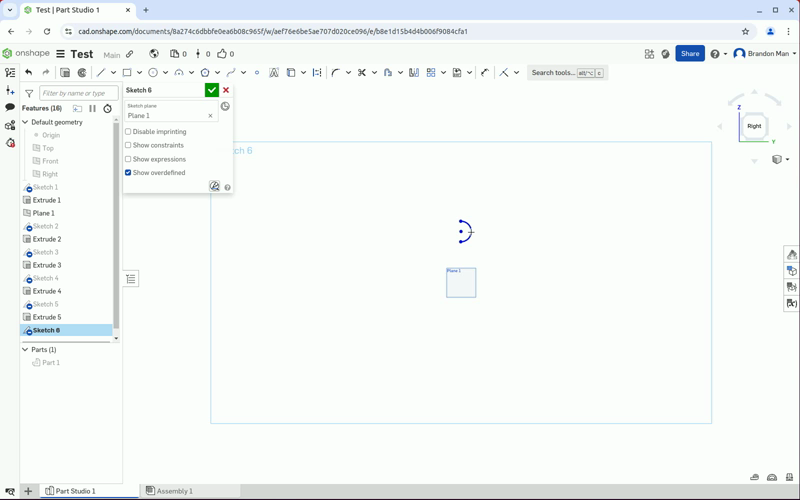
mouse_move(460, 221)
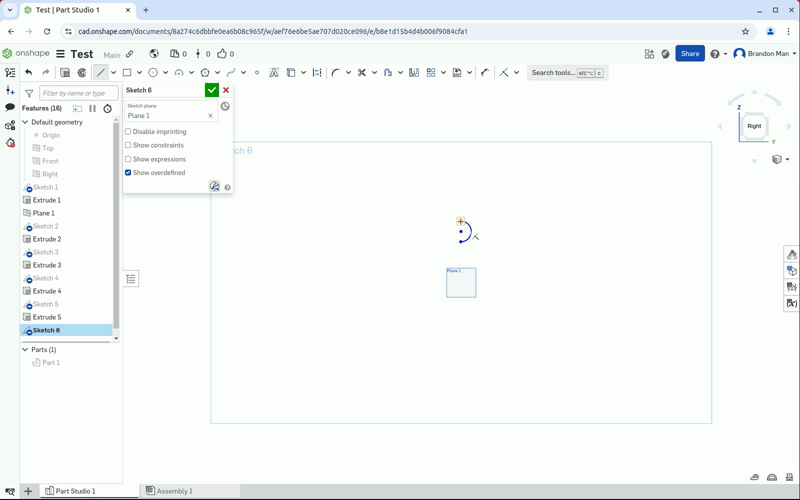
click(460, 221)
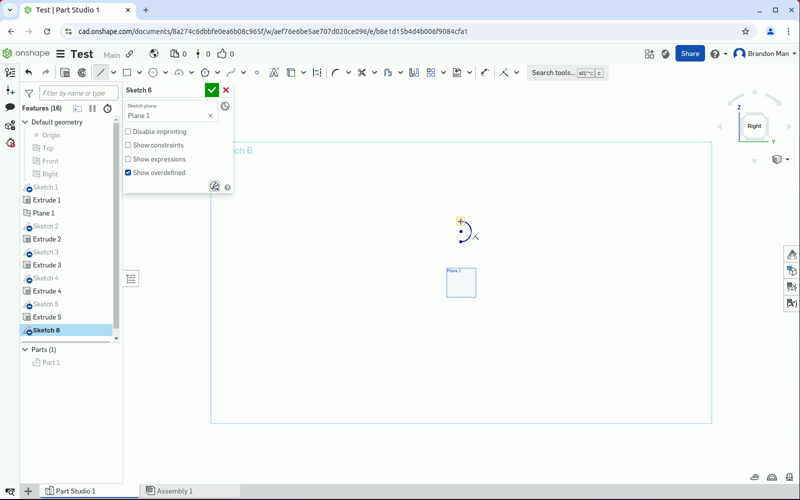
mouse_move(490, 221)
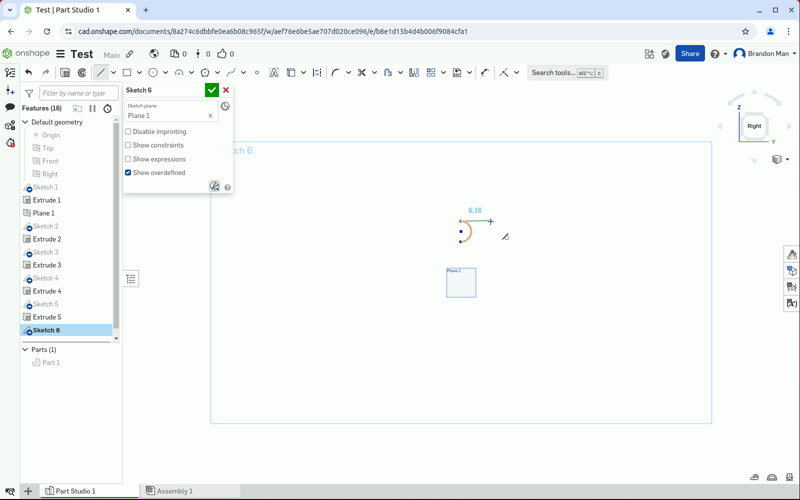
key_down(shift)
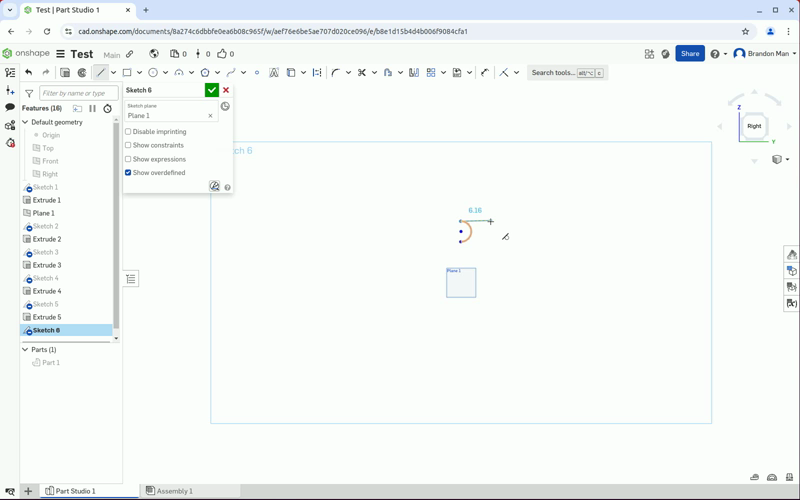
mouse_move(460, 241)
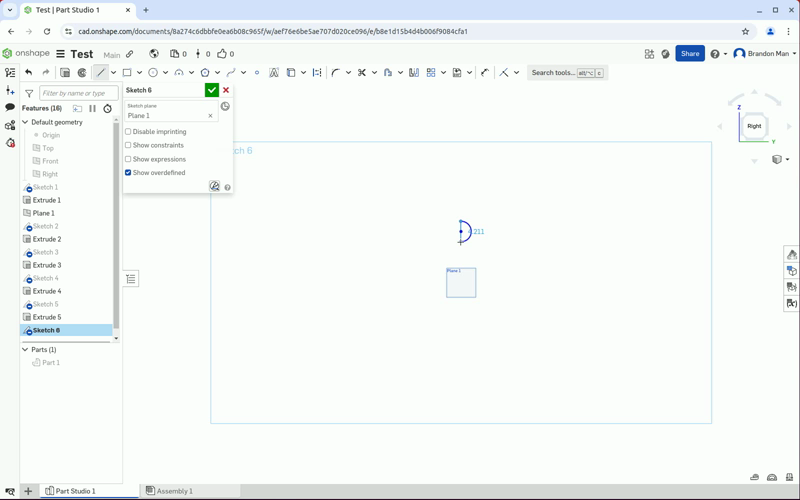
key_up(shift)
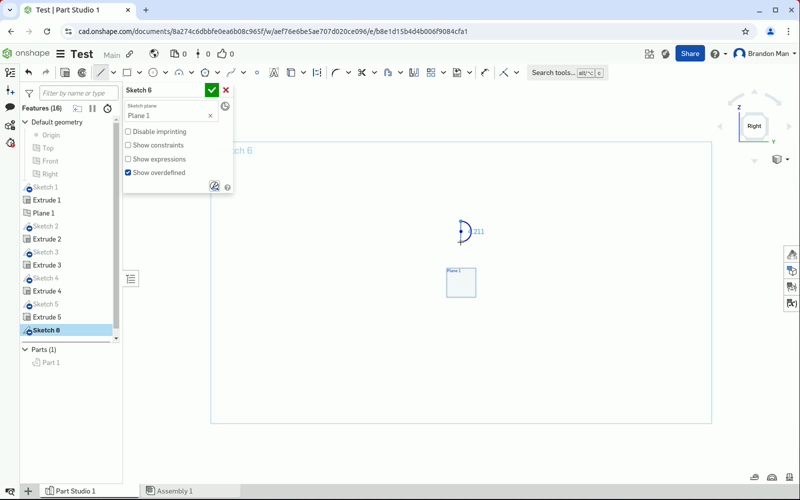
click(460, 241)
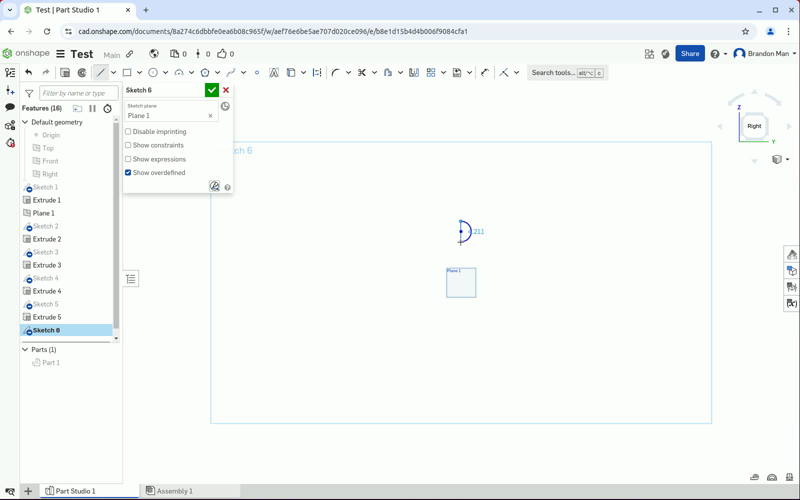
key(esc)
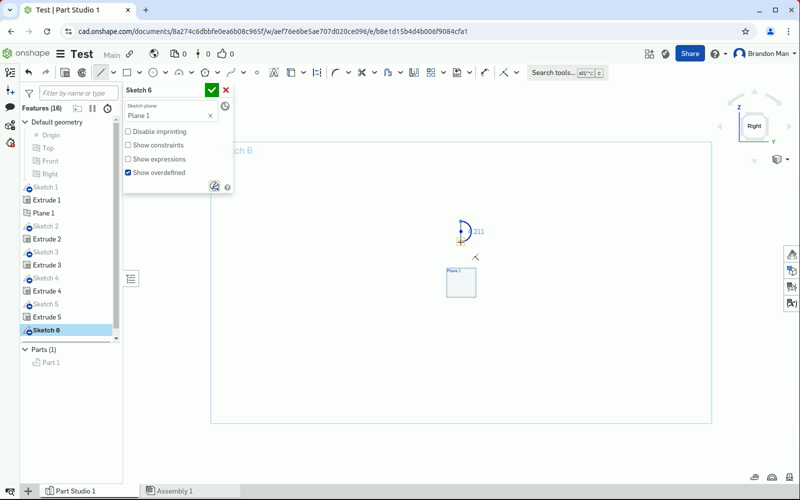
mouse_move(468, 230)
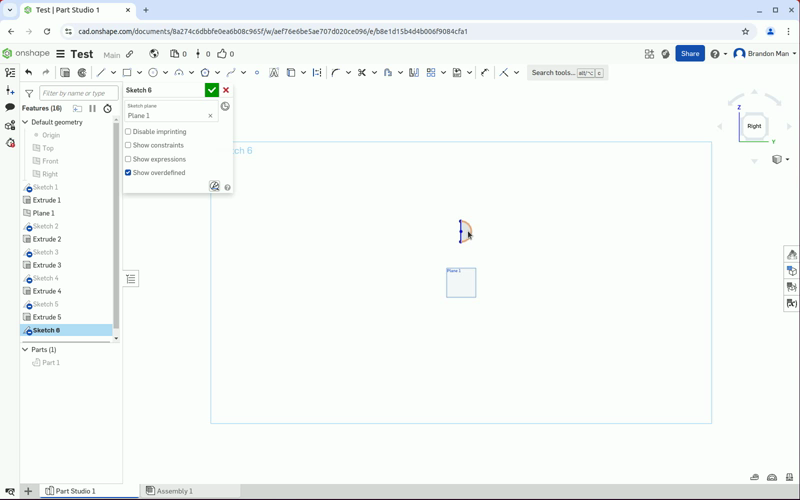
scroll(6)
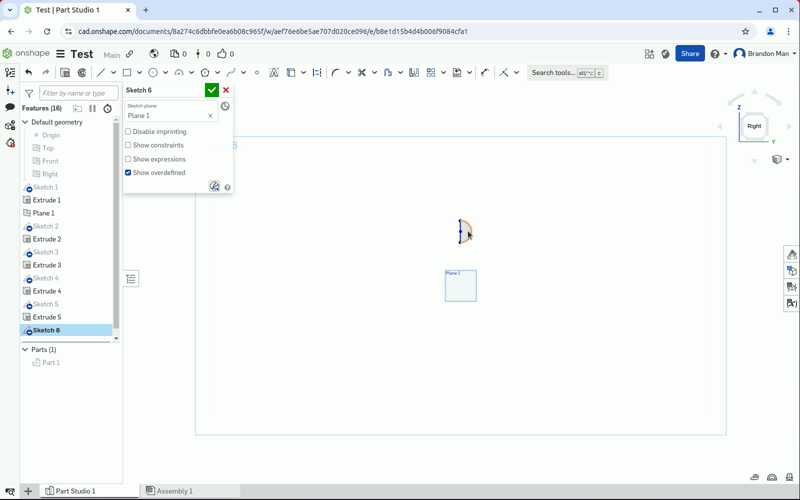
scroll(6)
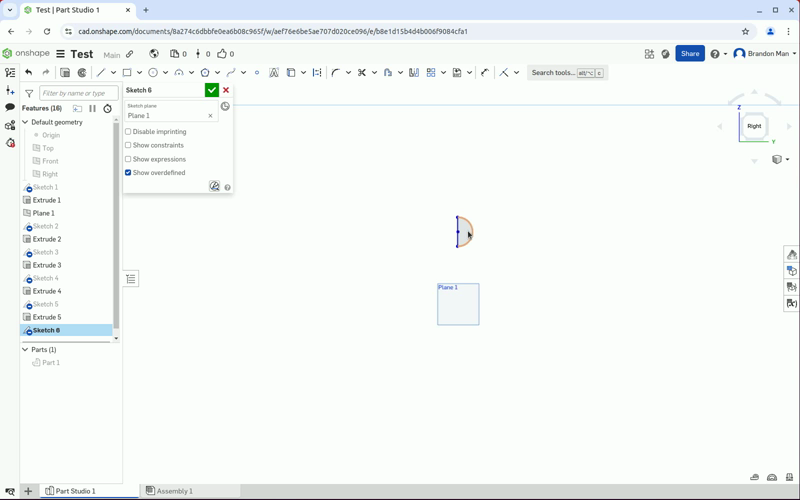
scroll(6)
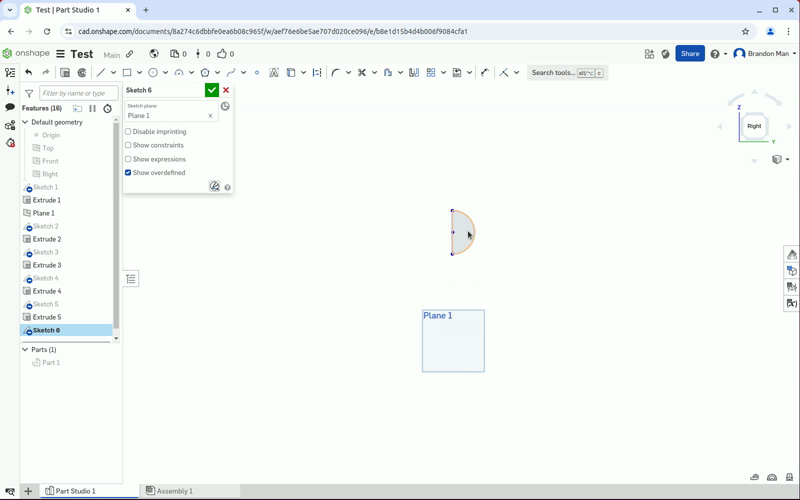
scroll(6)
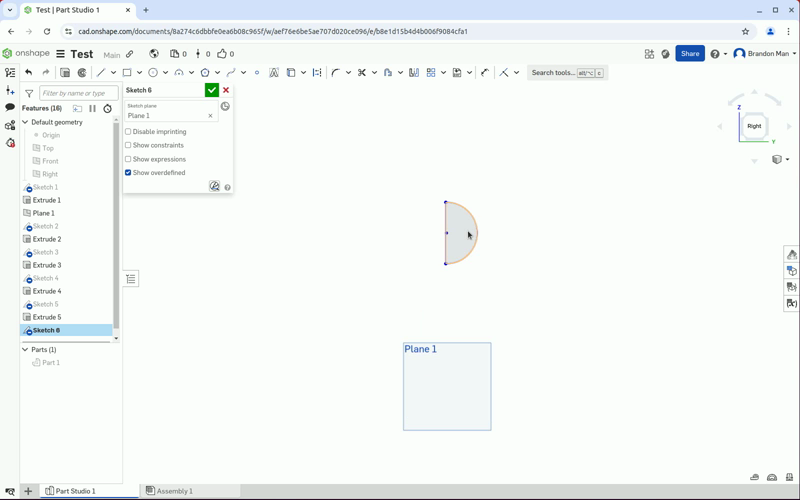
scroll(6)
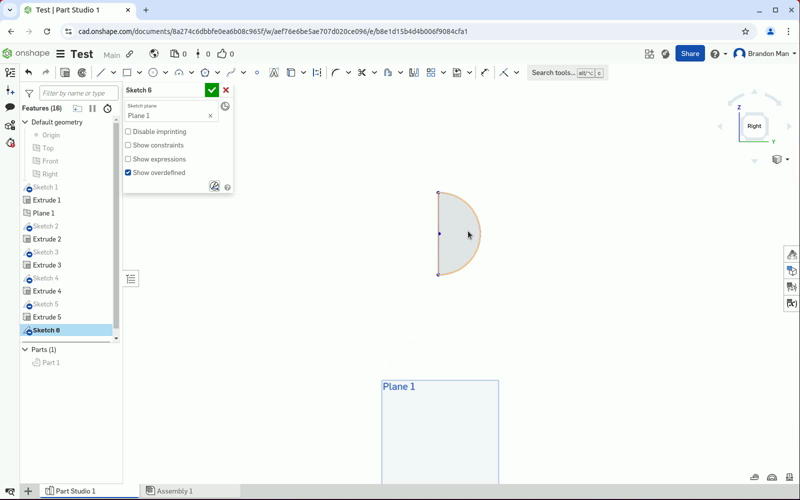
scroll(6)
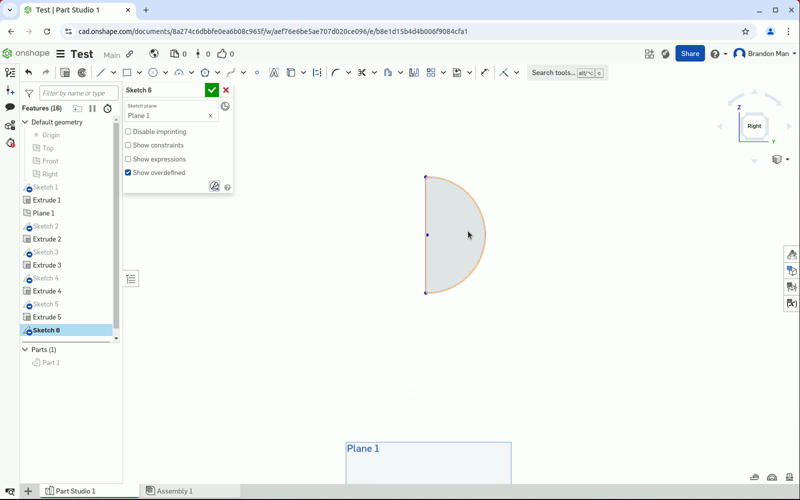
scroll(6)
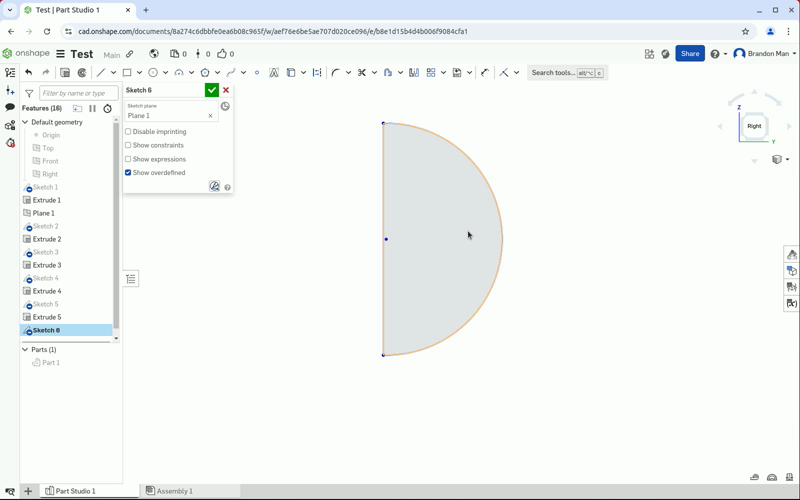
click(468, 230)
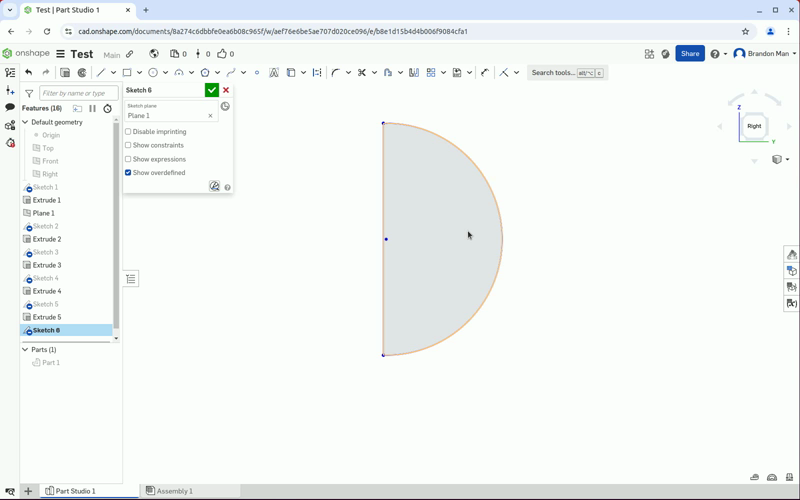
scroll(-6)
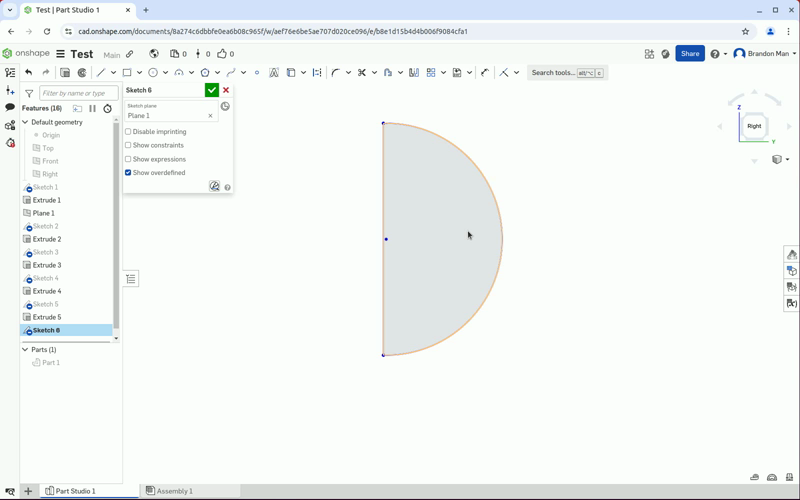
scroll(-6)
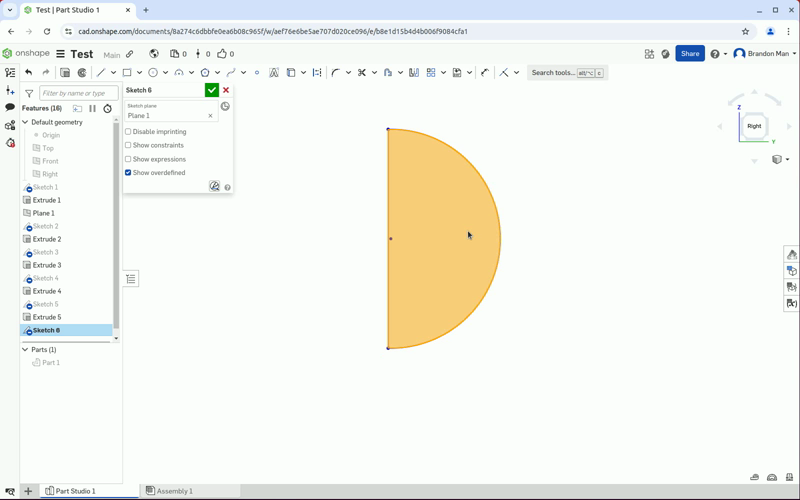
scroll(-6)
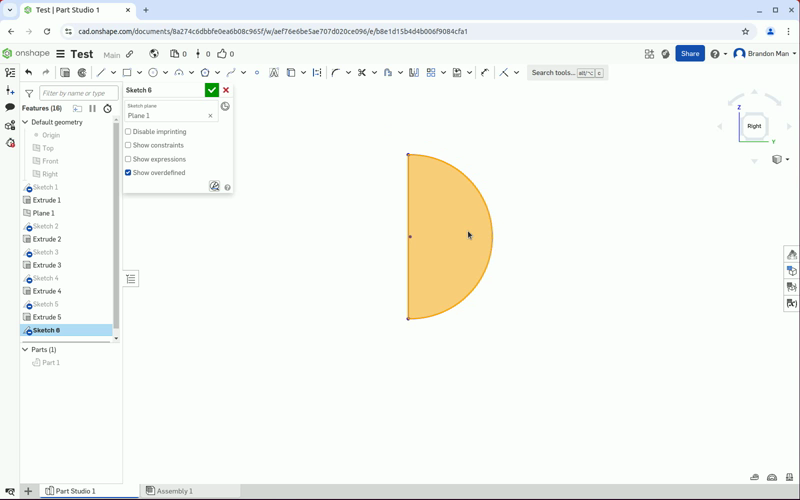
scroll(-6)
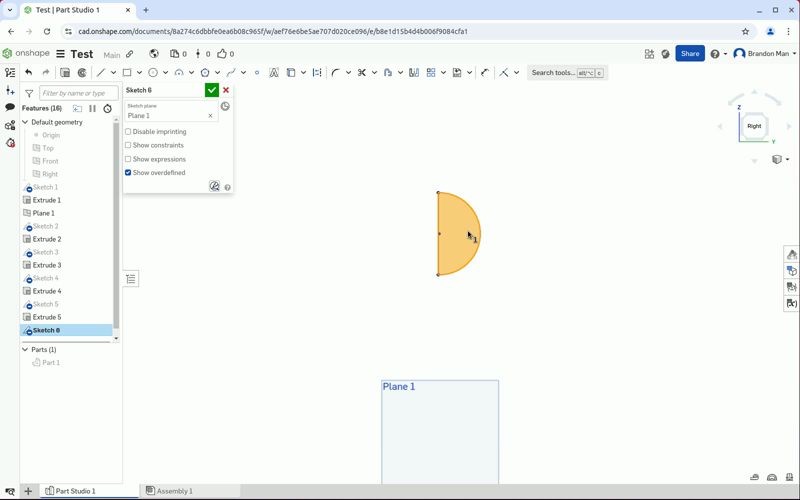
scroll(-6)
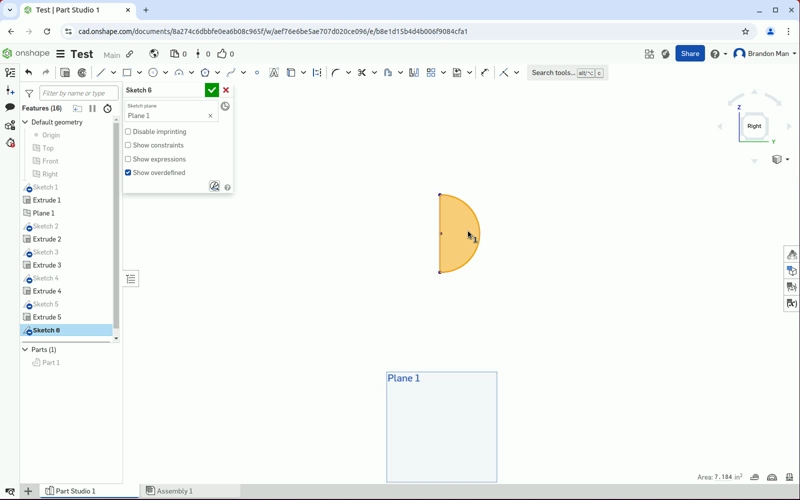
scroll(-6)
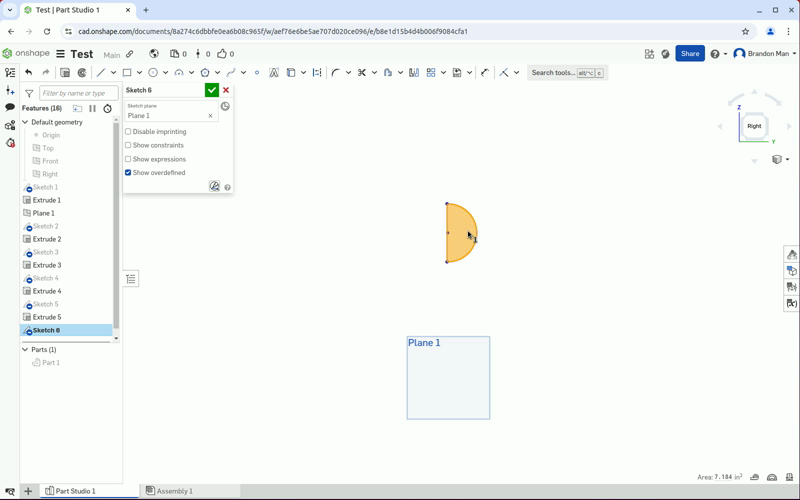
scroll(-6)
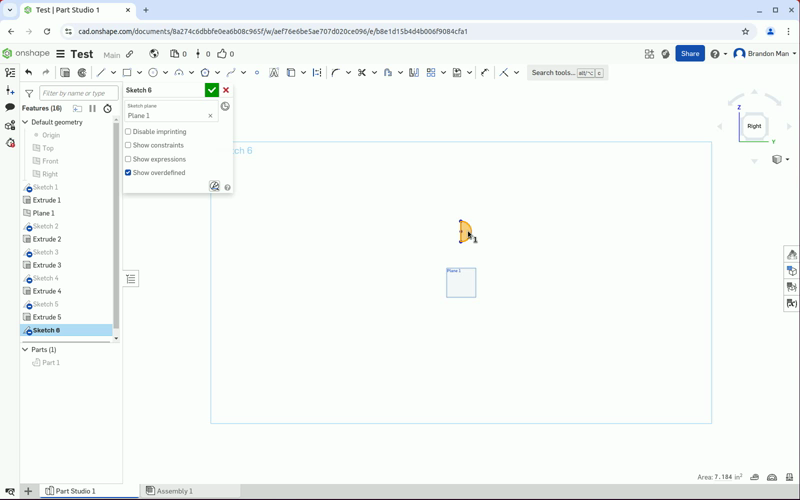
mouse_move(73, 352)
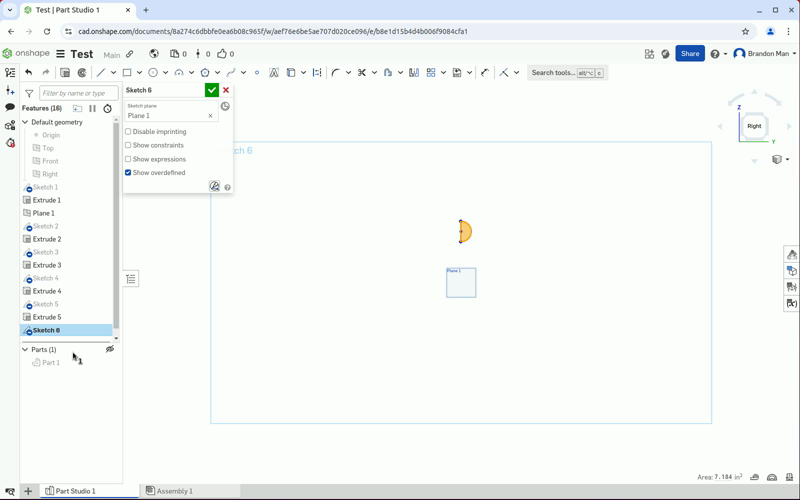
key(shift+y)
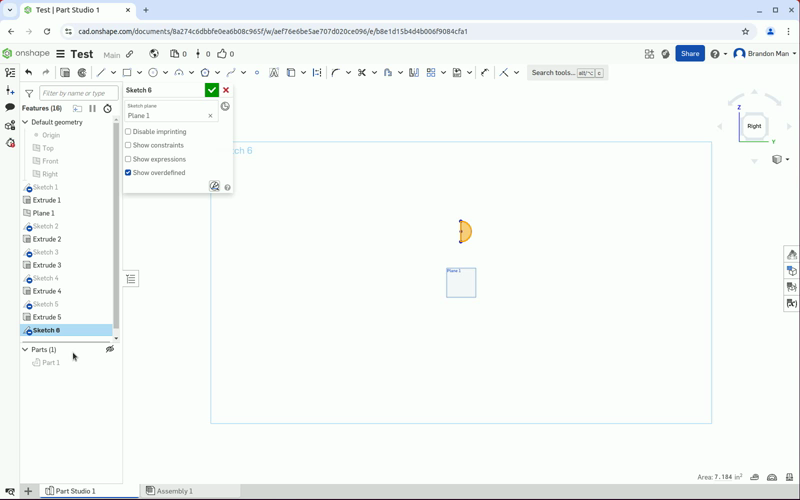
key(shift+e)
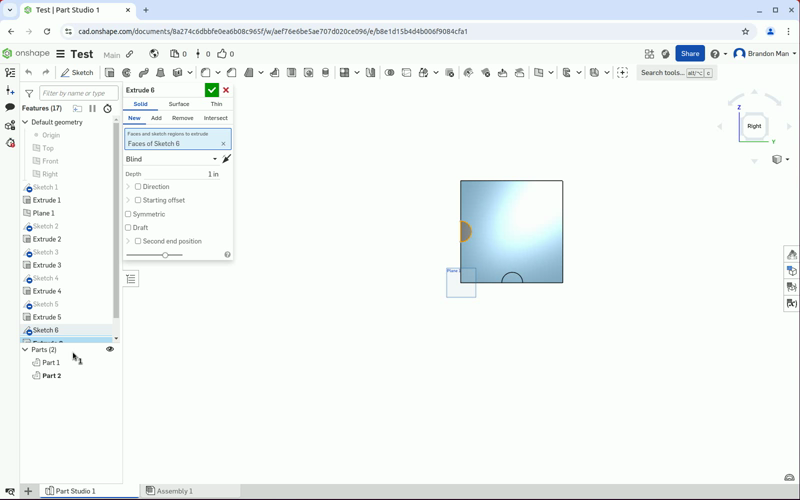
mouse_move(143, 106)
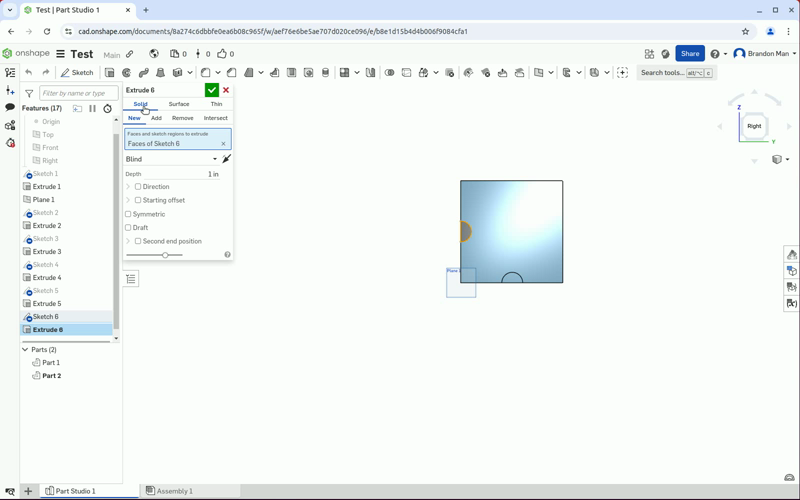
click(143, 106)
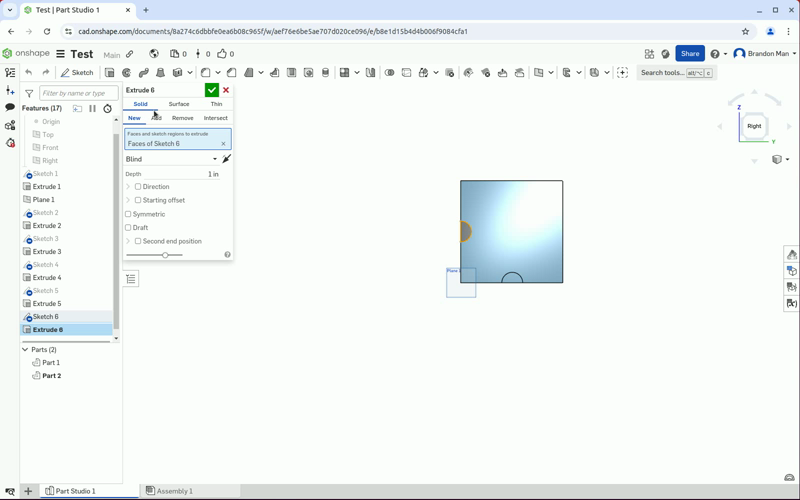
mouse_move(186, 120)
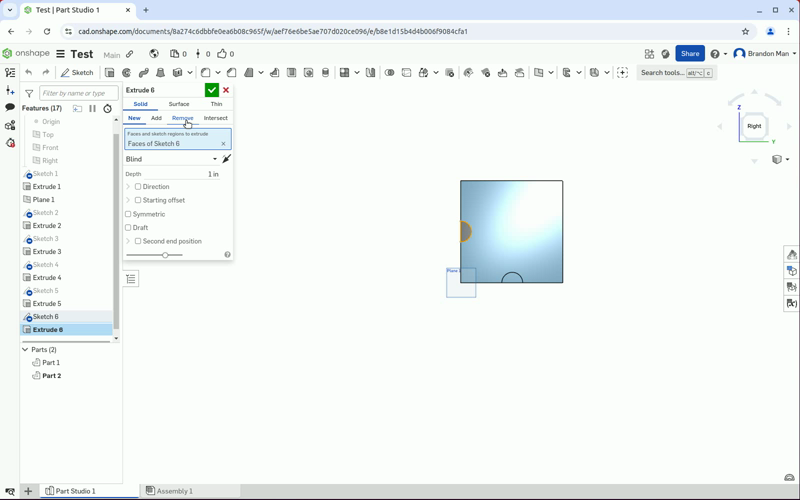
click(186, 120)
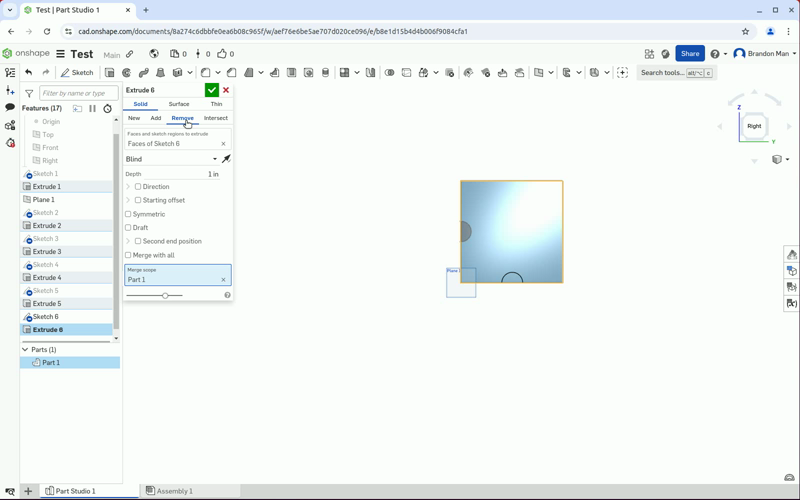
key(tab, 4)
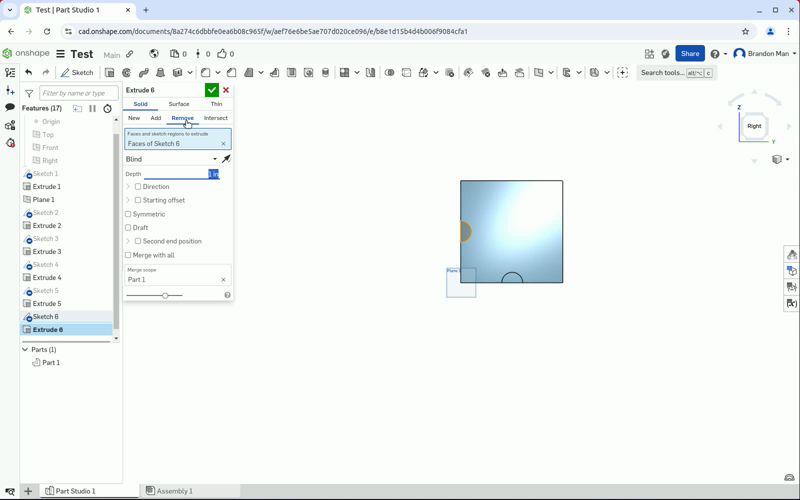
text(5.296)
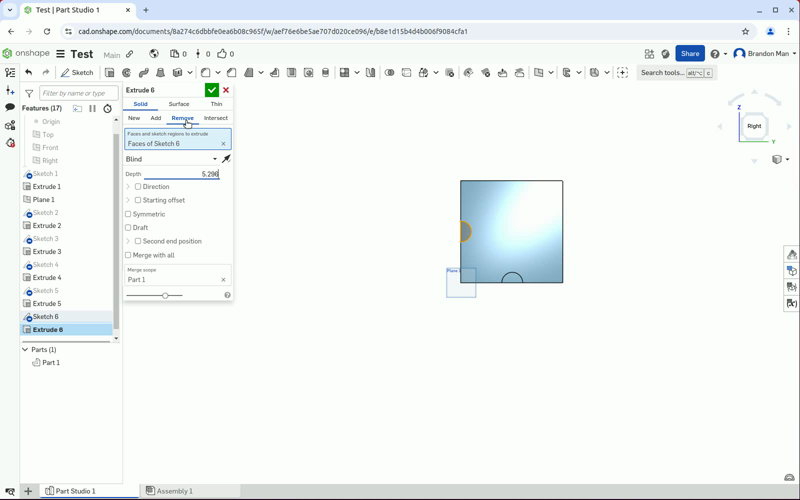
key(tab, 6)
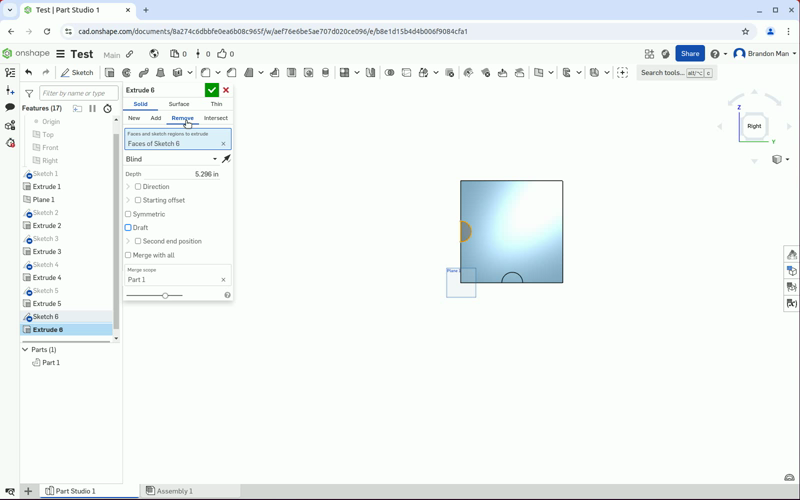
key(space)
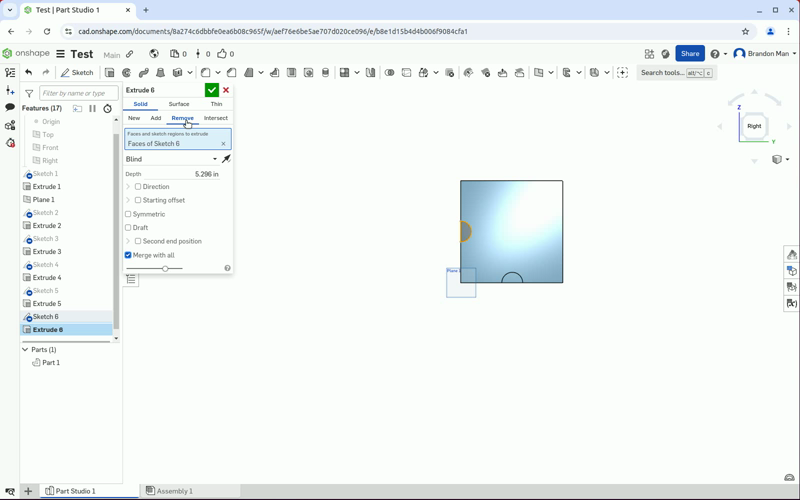
key(enter)
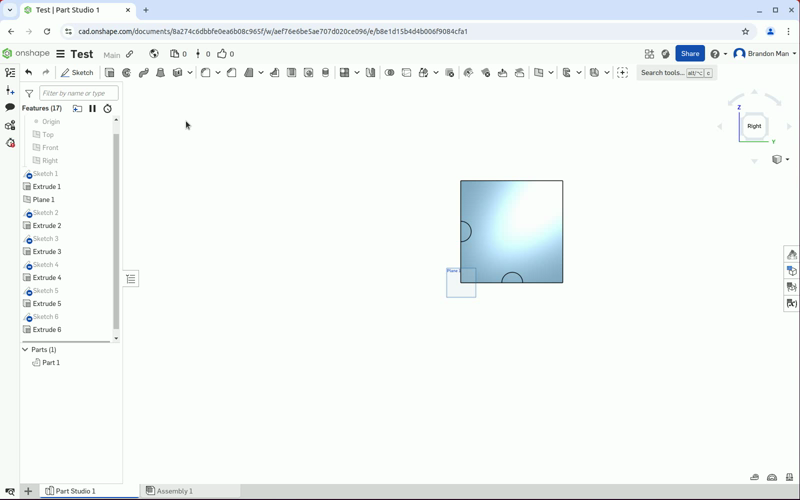
key(shift+h)
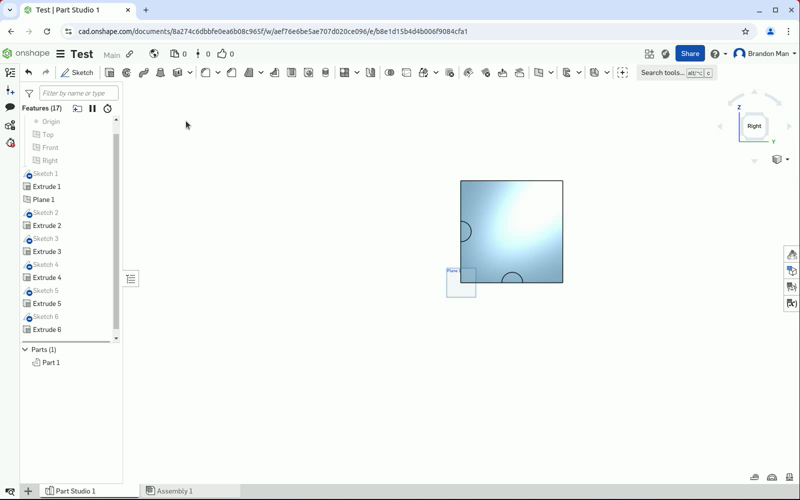
key(shift+h)
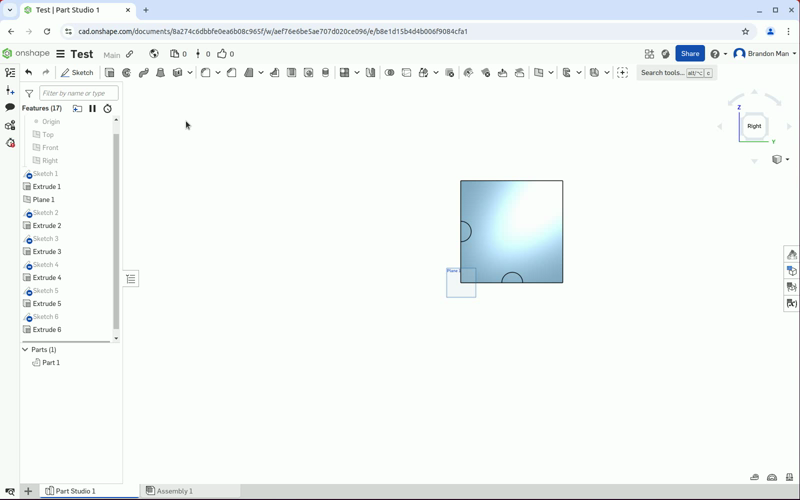
mouse_move(69, 176)
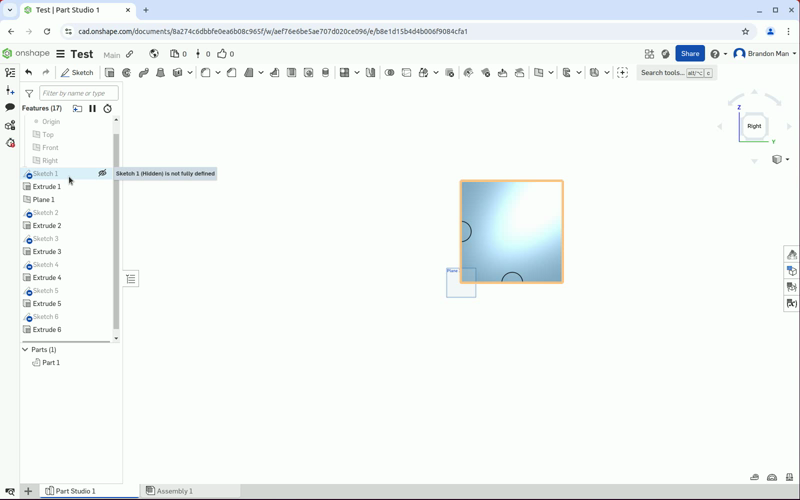
click(69, 176)
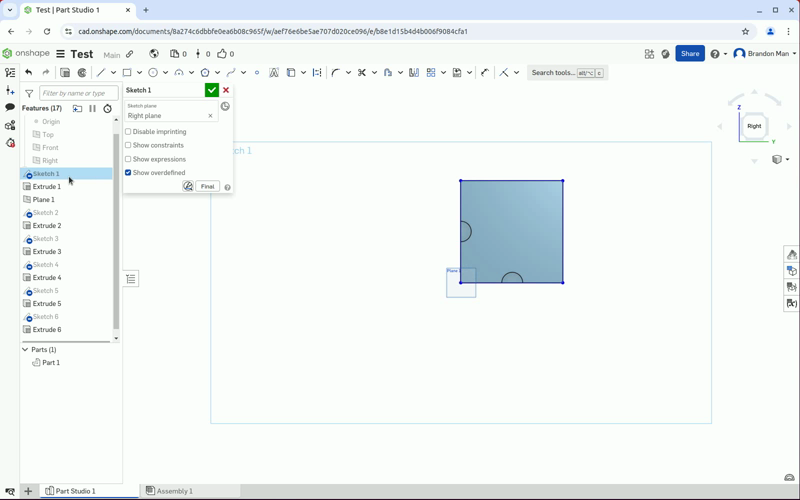
mouse_move(229, 92)
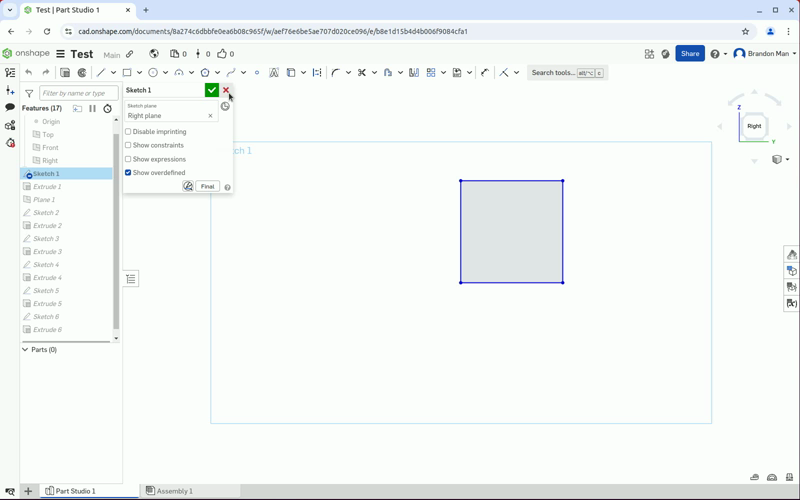
click(229, 92)
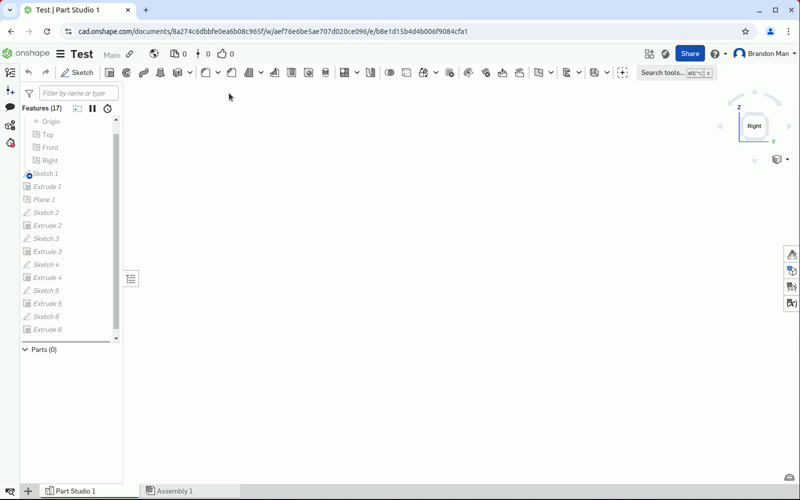
key(shift+s)
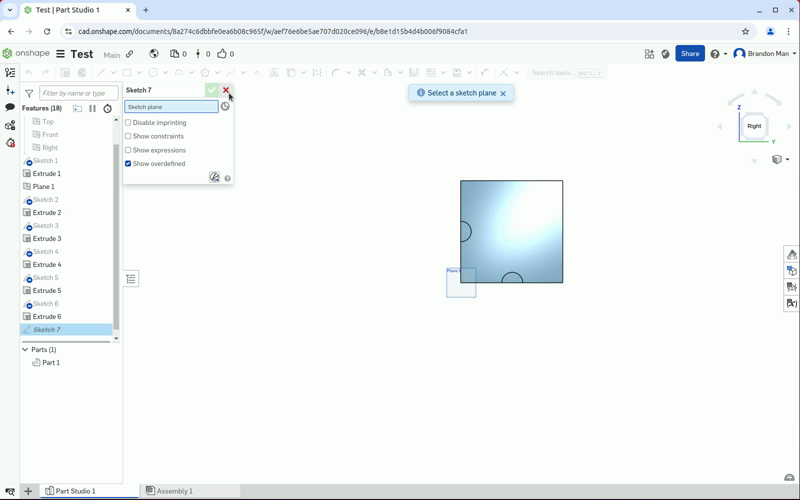
mouse_move(69, 189)
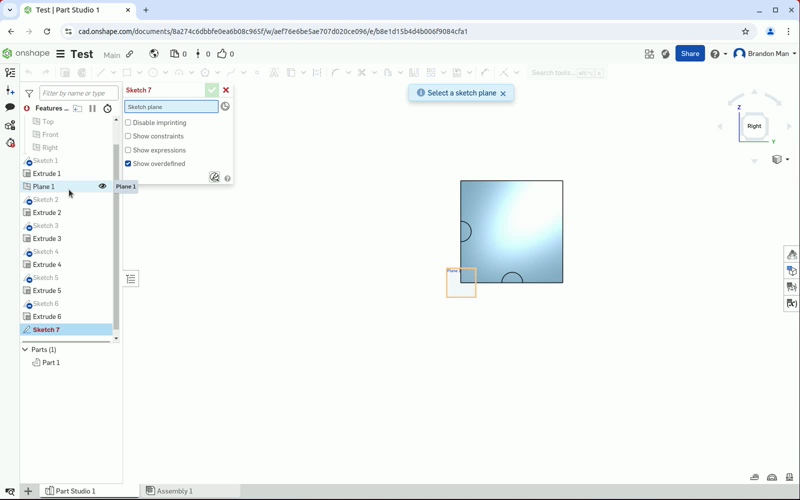
click(69, 189)
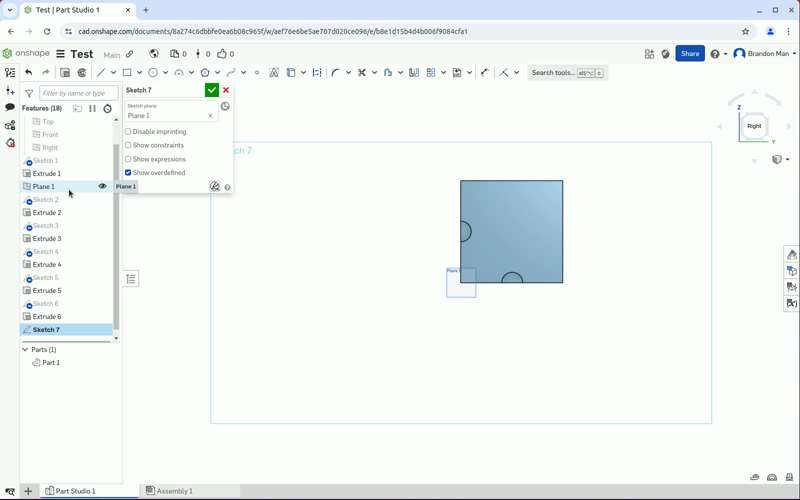
mouse_move(73, 352)
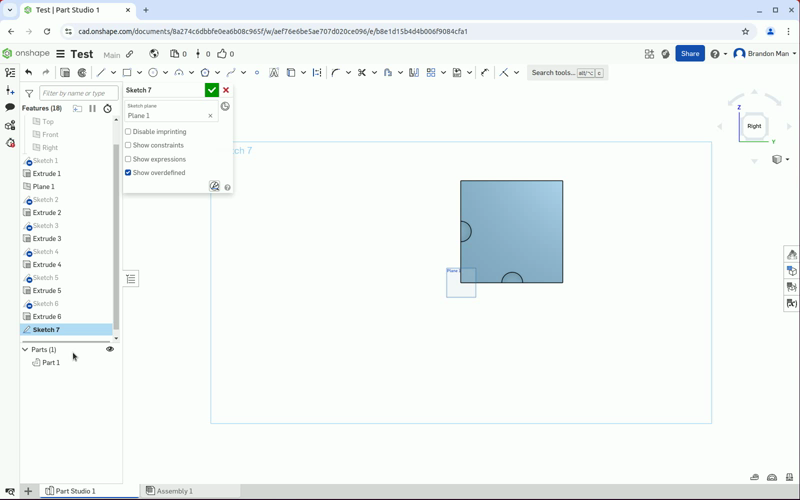
key(y)
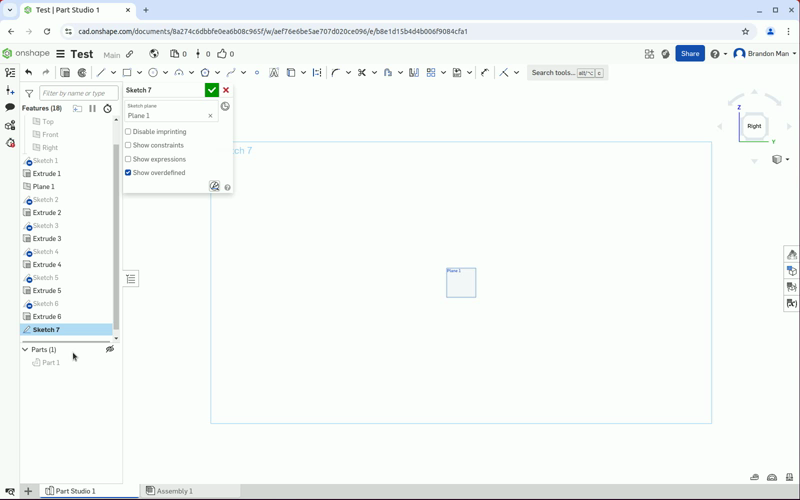
key(a)
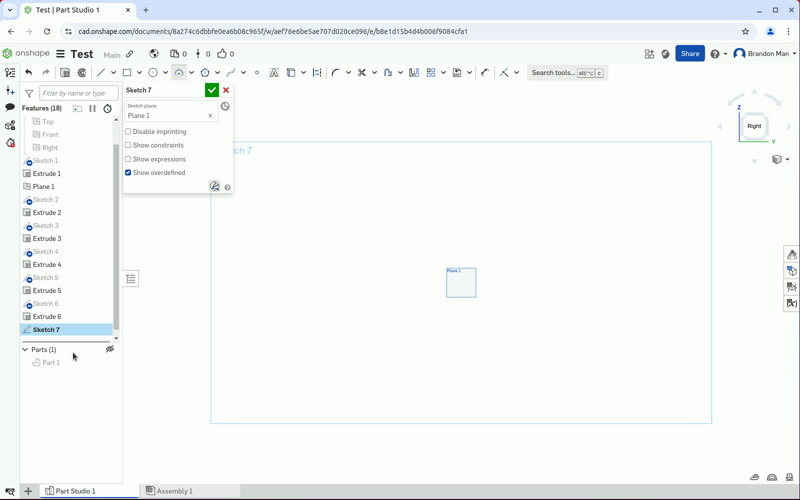
key_down(shift)
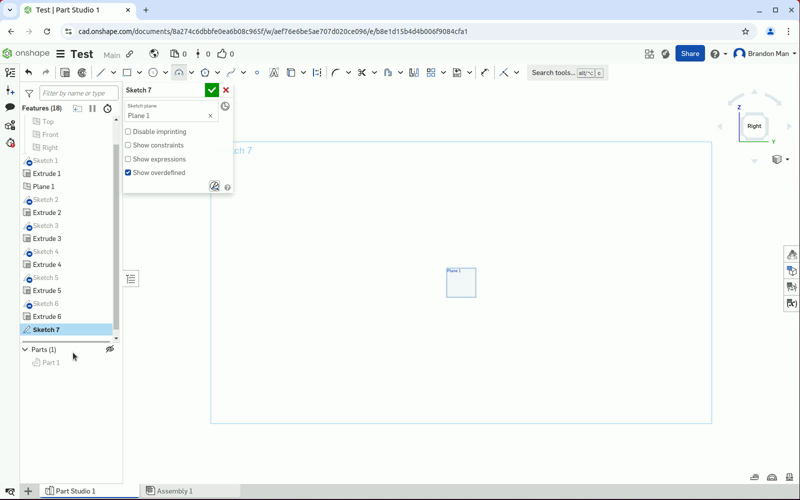
mouse_move(501, 180)
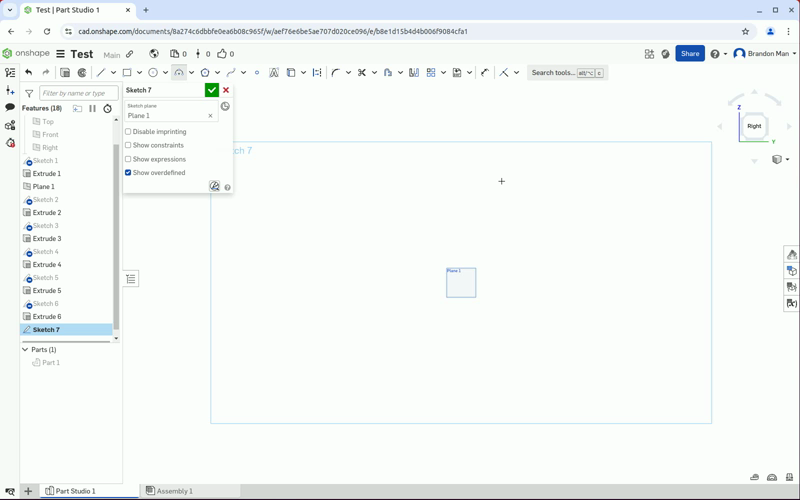
click(501, 180)
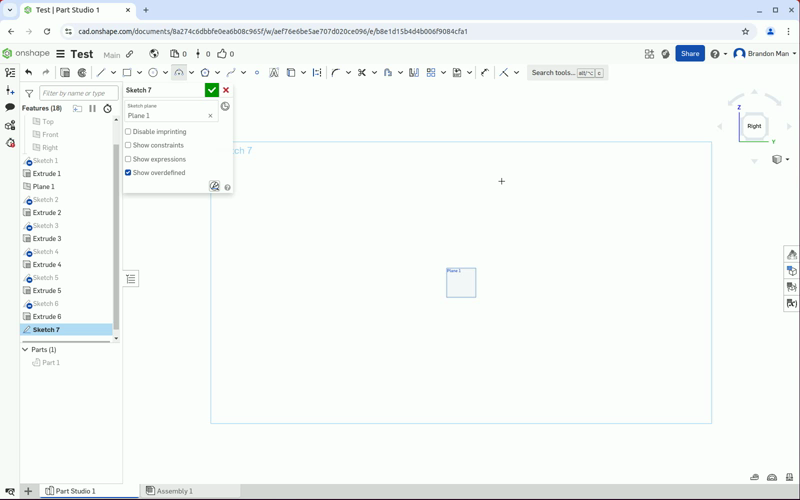
key_up(shift)
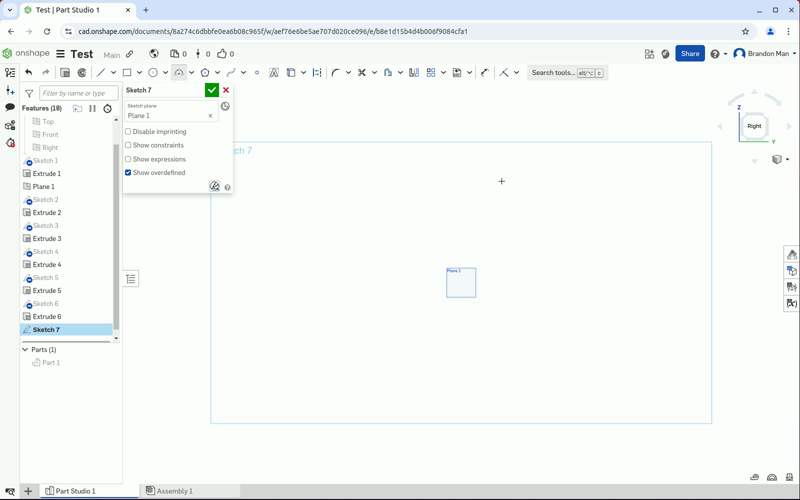
key_down(shift)
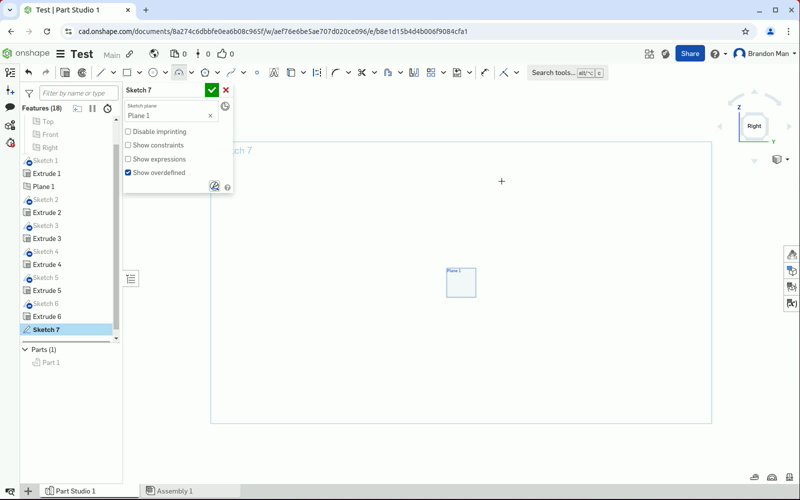
mouse_move(522, 180)
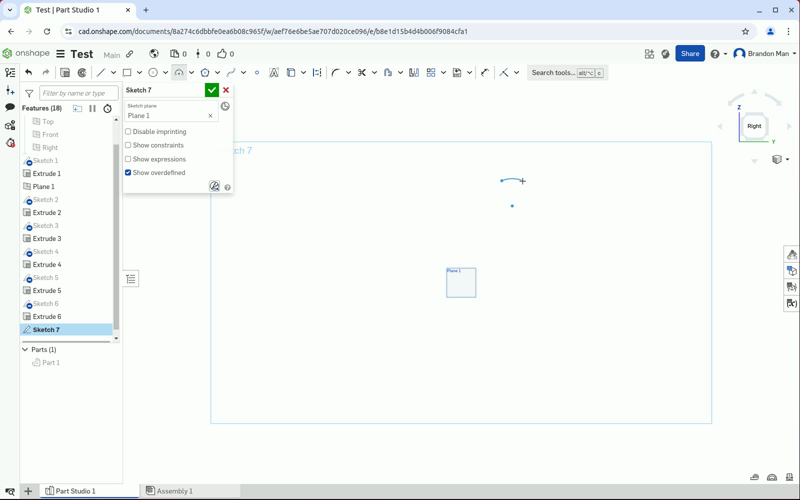
click(522, 180)
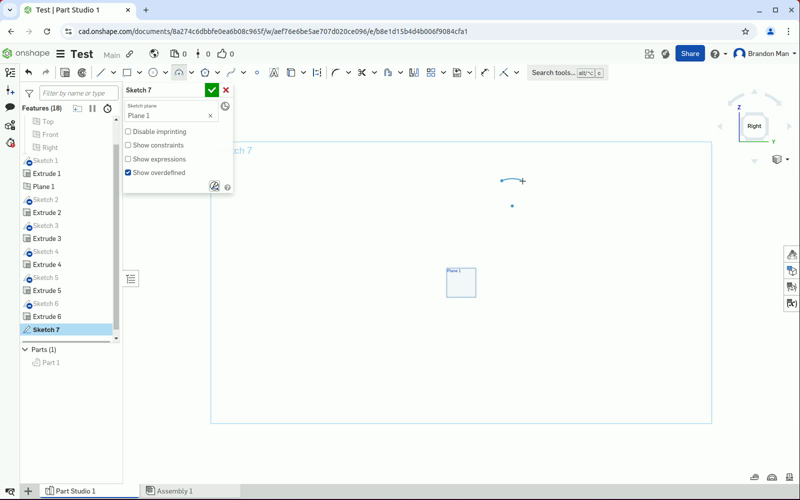
mouse_move(512, 191)
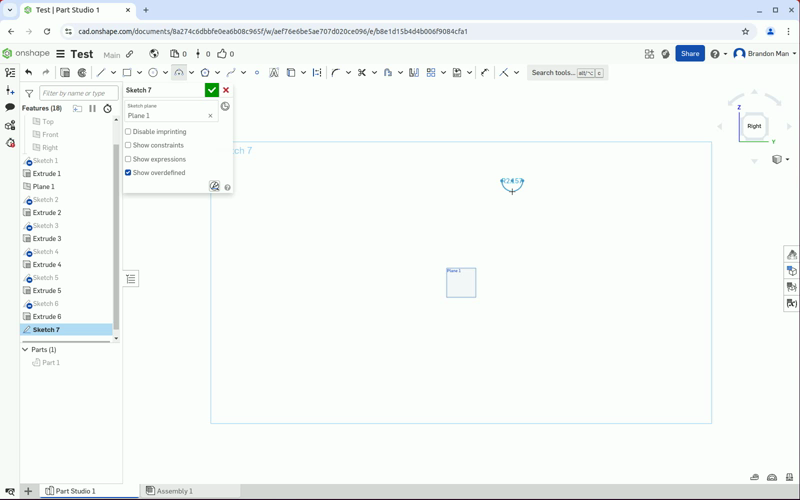
click(512, 191)
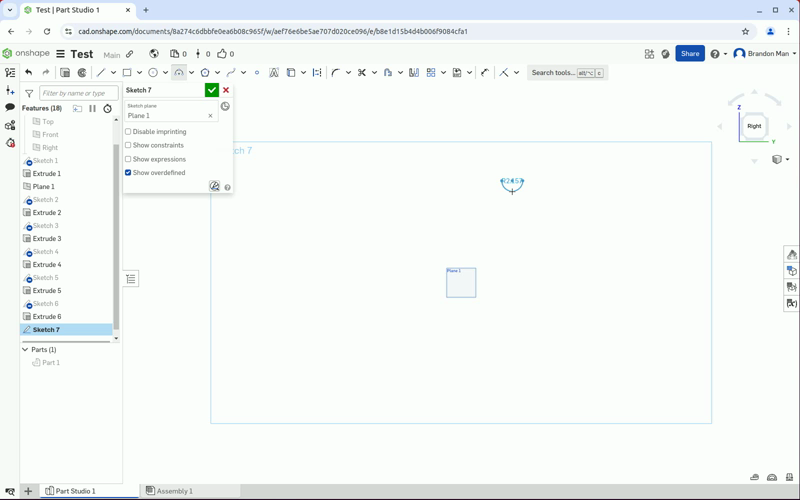
key_up(shift)
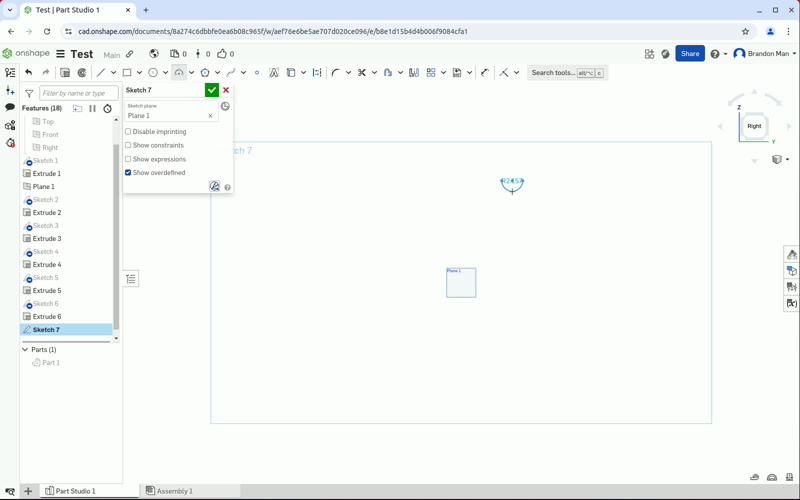
key(esc)
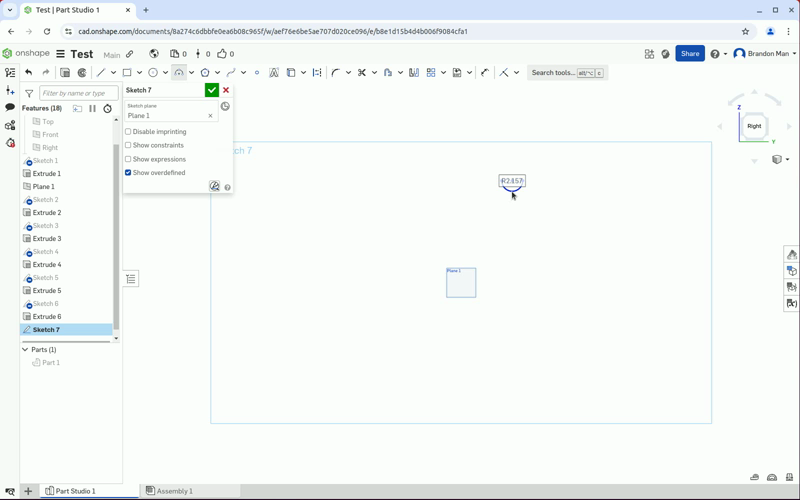
key(l)
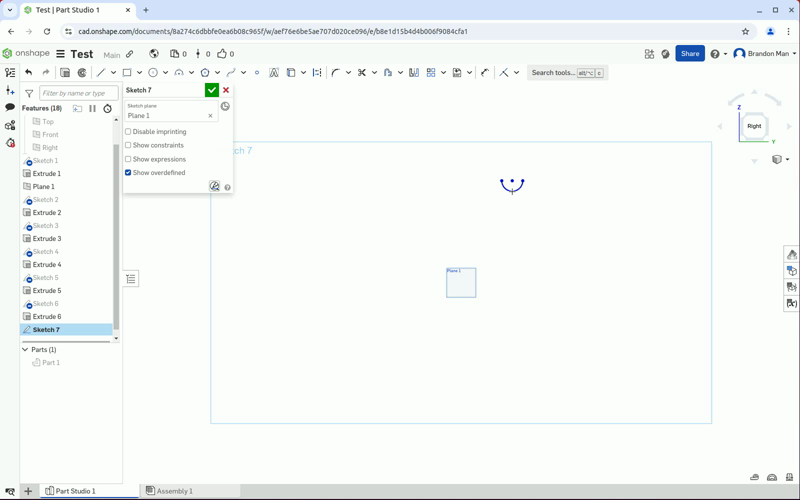
mouse_move(522, 180)
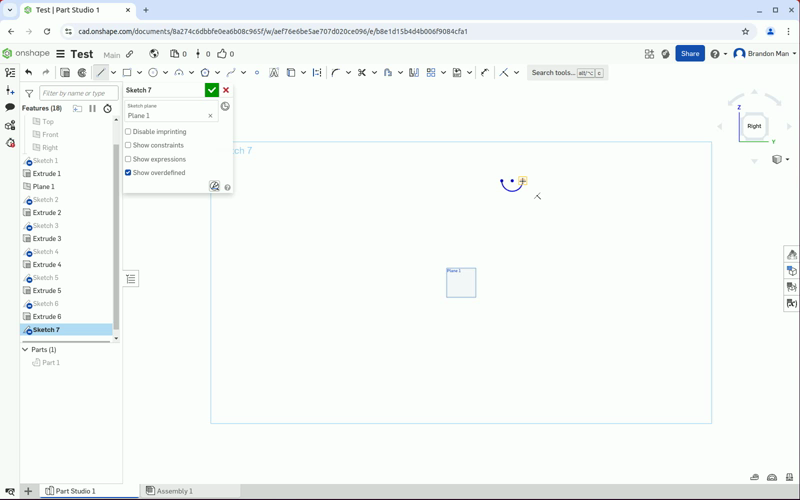
click(522, 180)
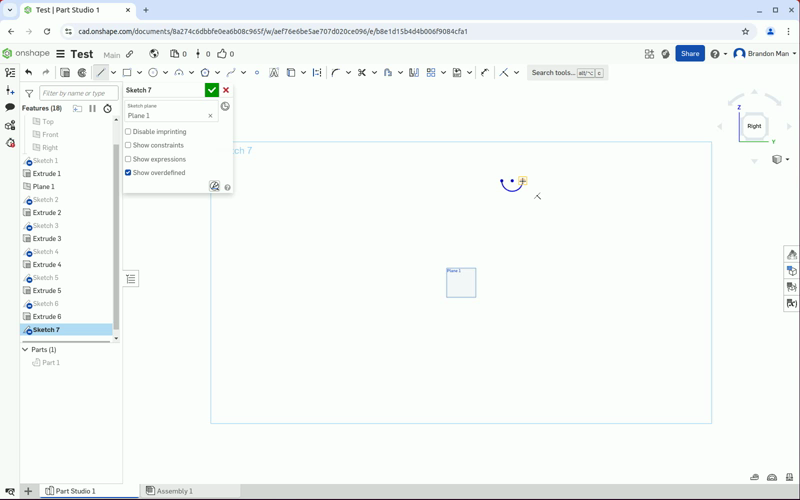
mouse_move(552, 180)
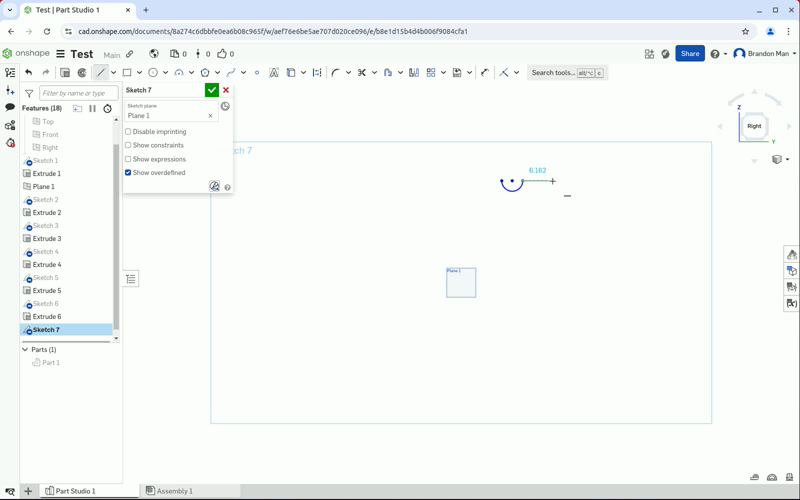
key_down(shift)
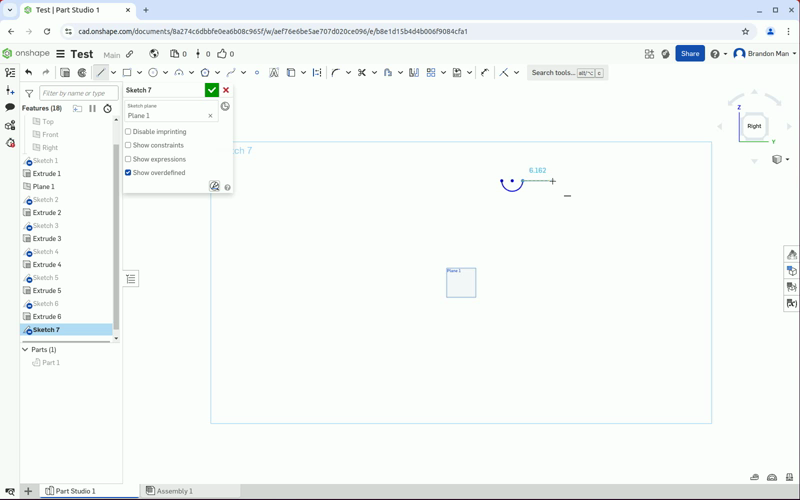
mouse_move(501, 180)
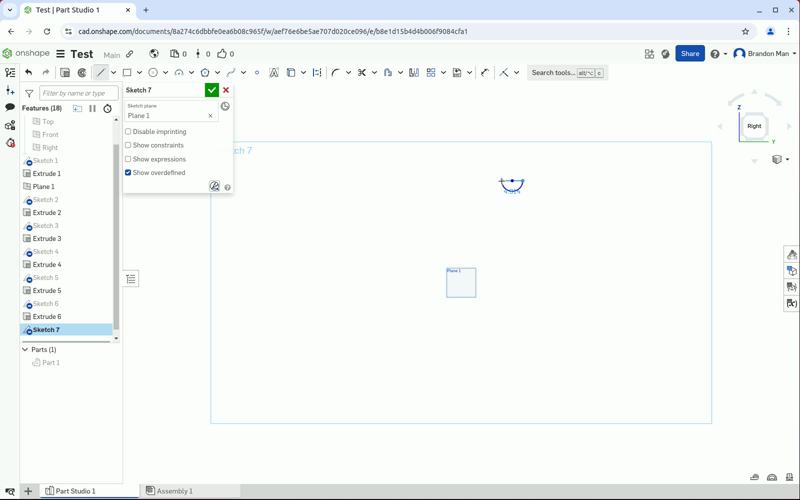
key_up(shift)
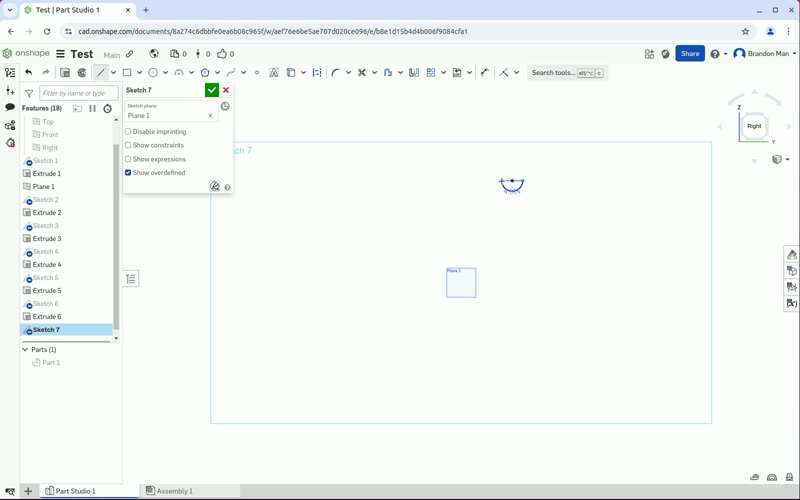
click(501, 180)
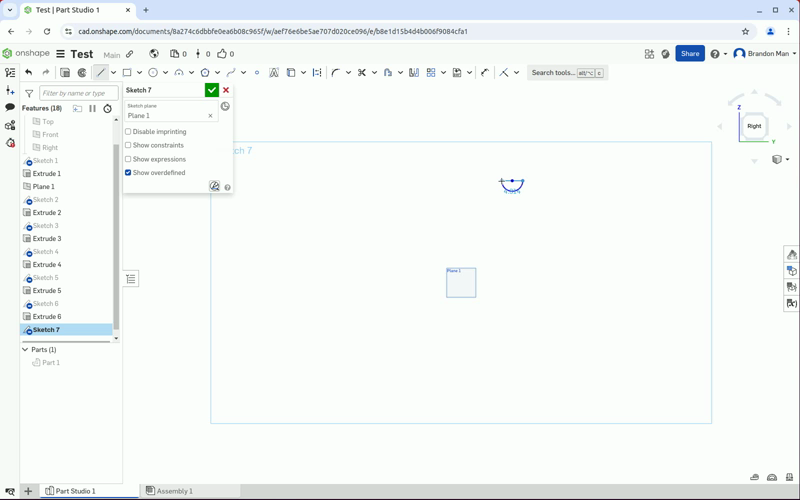
key(esc)
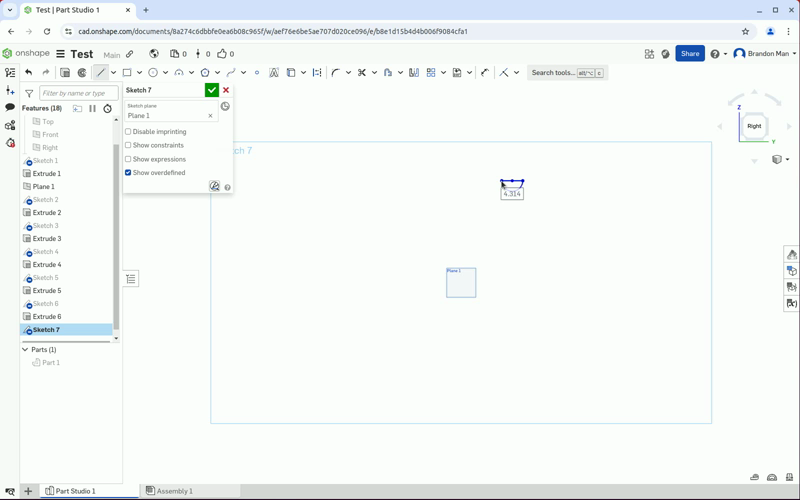
mouse_move(514, 189)
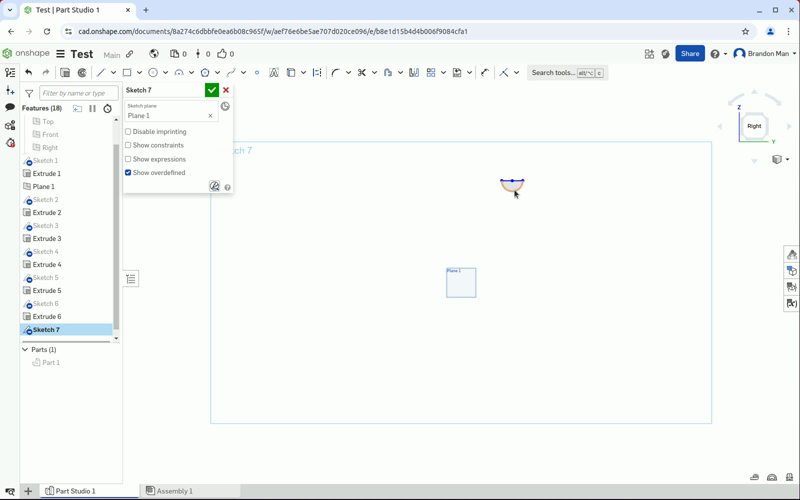
scroll(6)
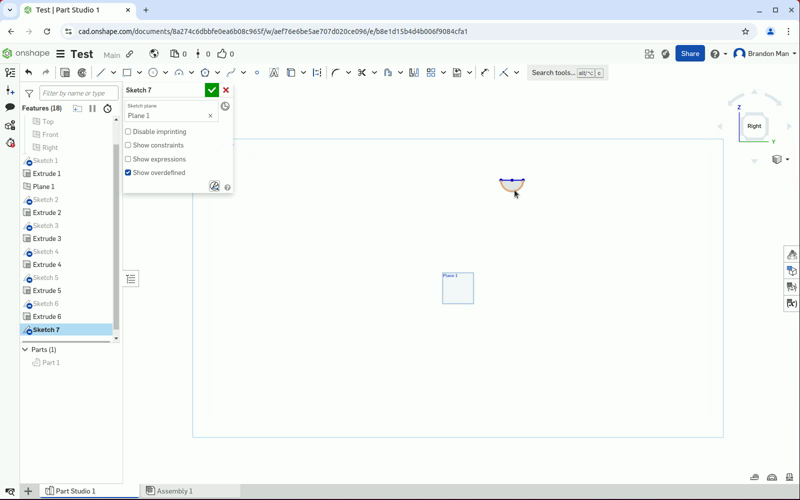
scroll(6)
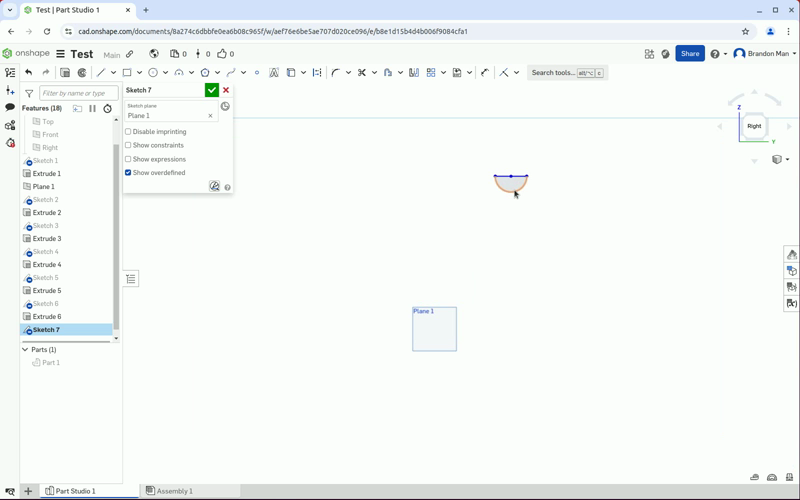
scroll(6)
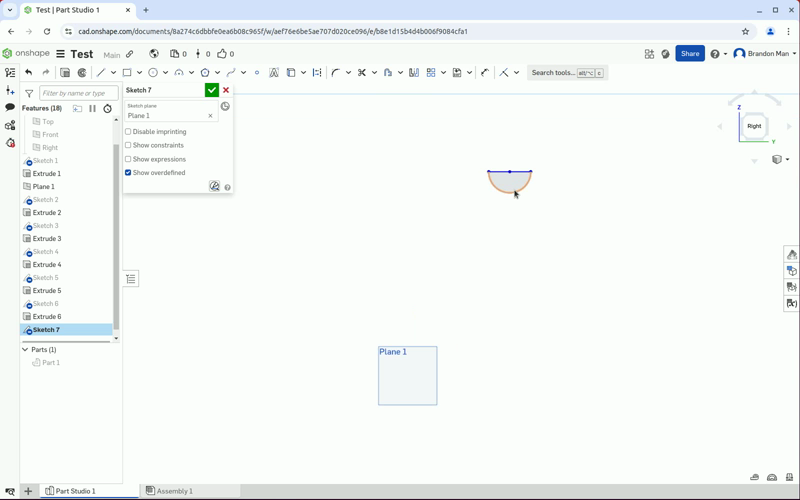
scroll(6)
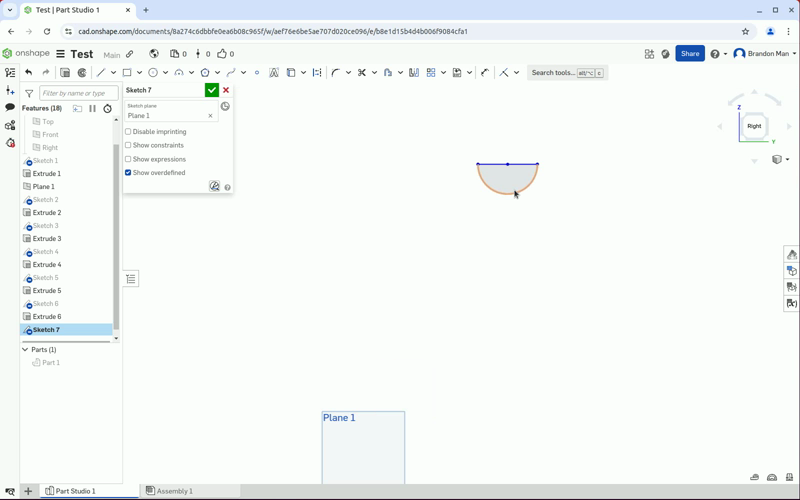
scroll(6)
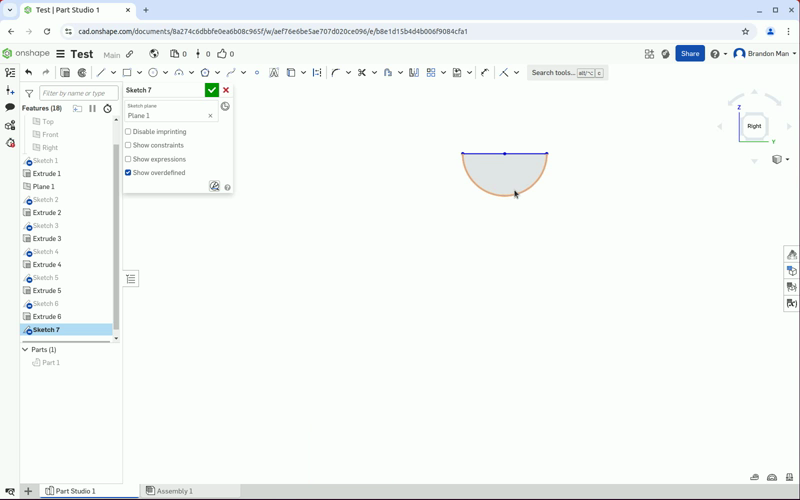
scroll(6)
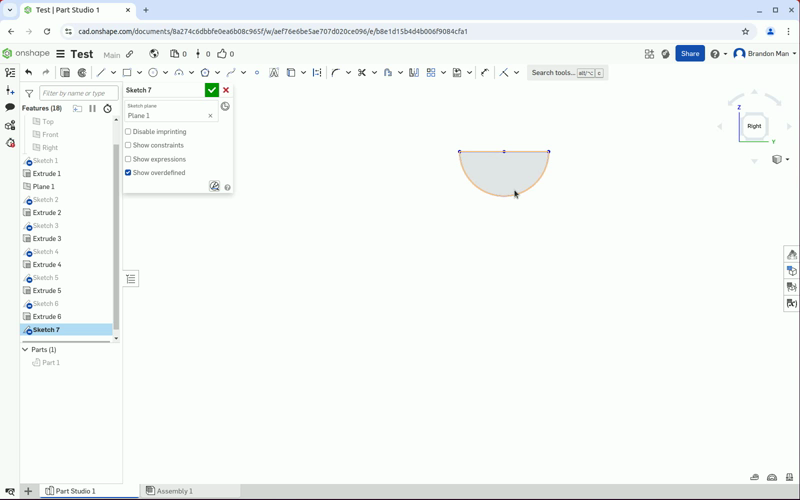
scroll(6)
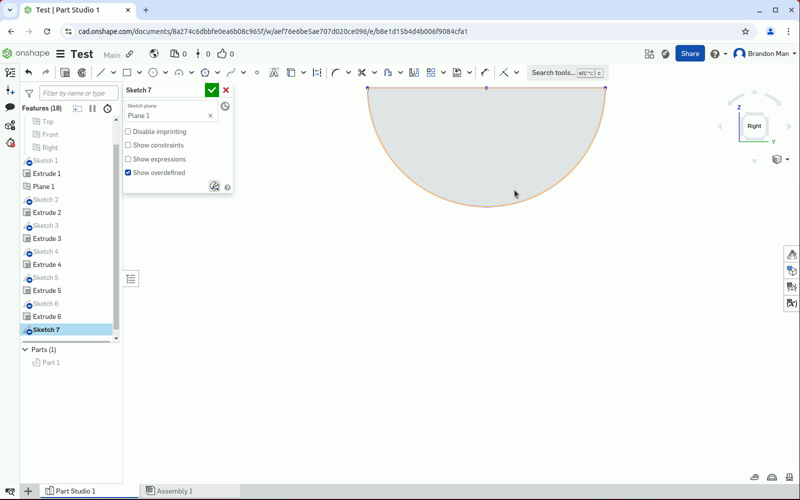
click(514, 189)
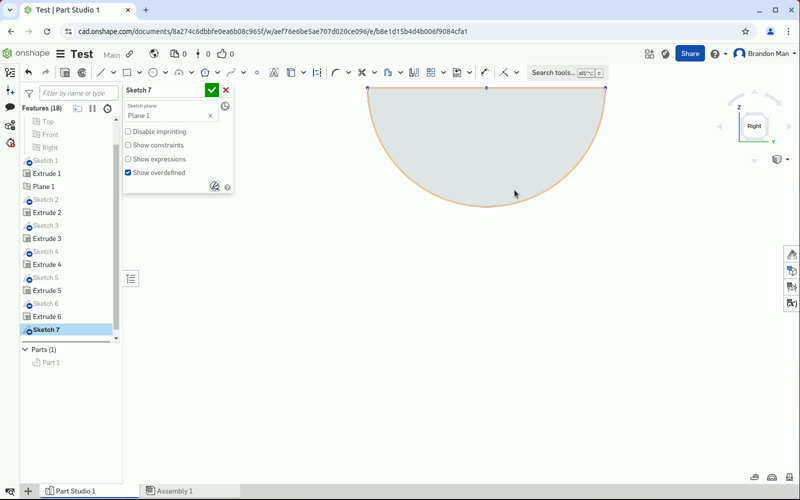
scroll(-6)
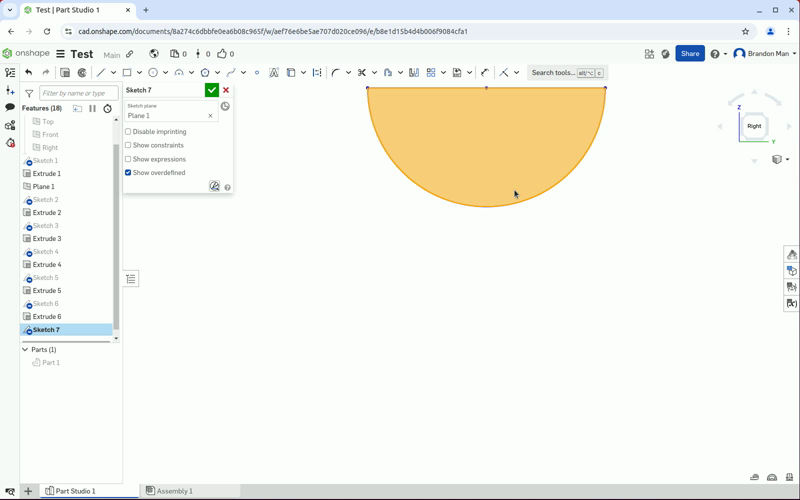
scroll(-6)
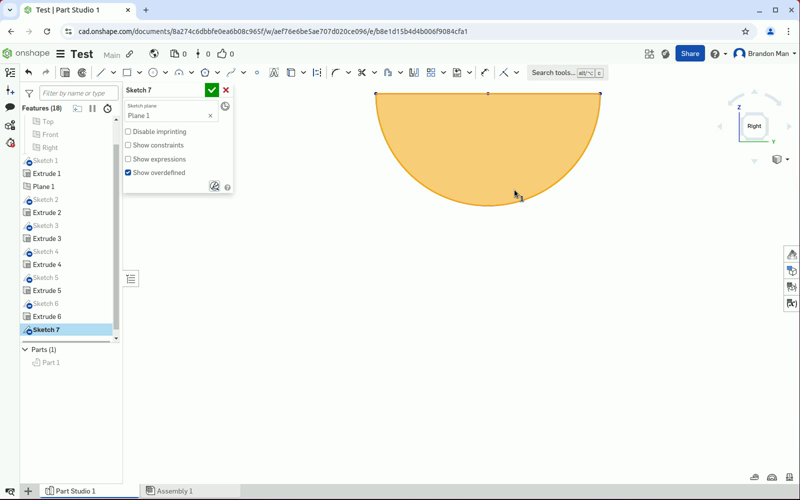
scroll(-6)
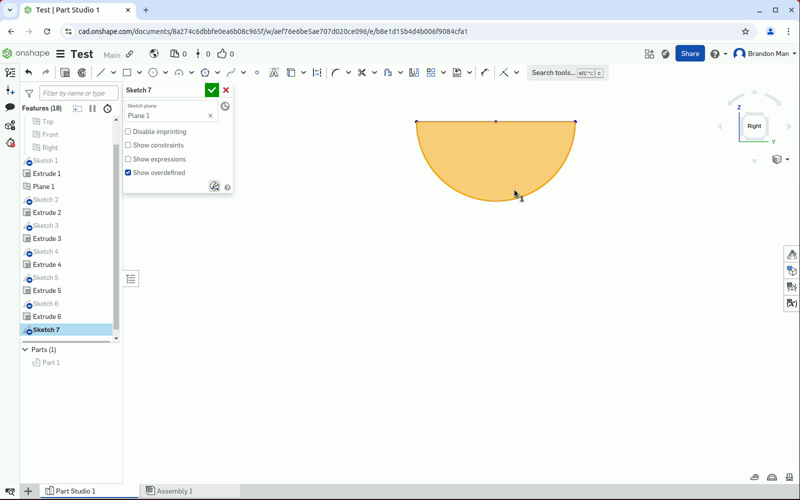
scroll(-6)
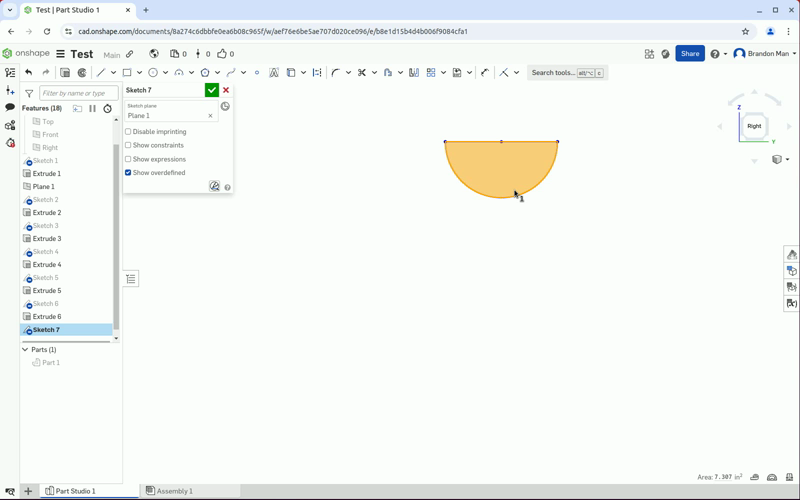
scroll(-6)
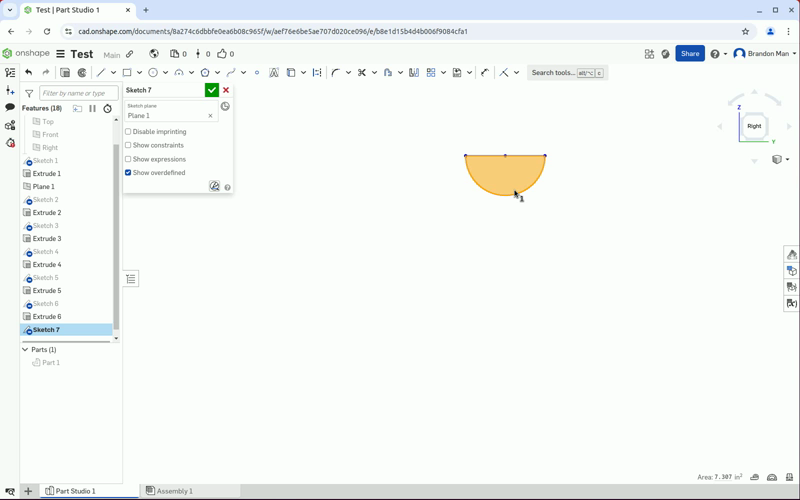
scroll(-6)
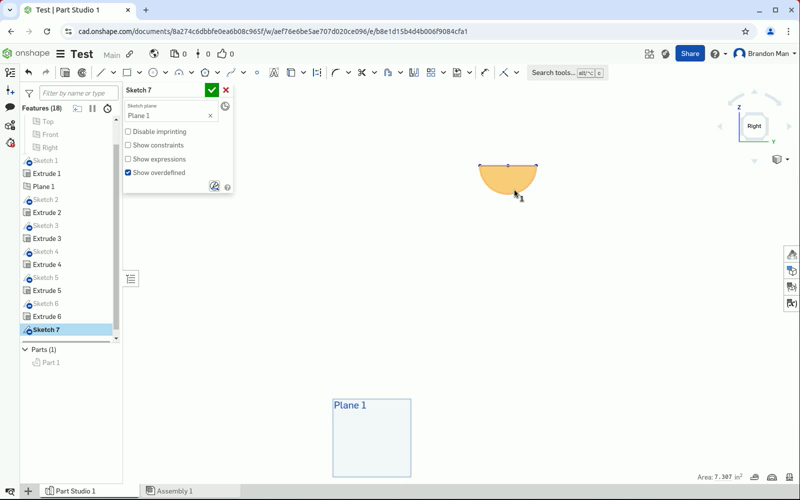
scroll(-6)
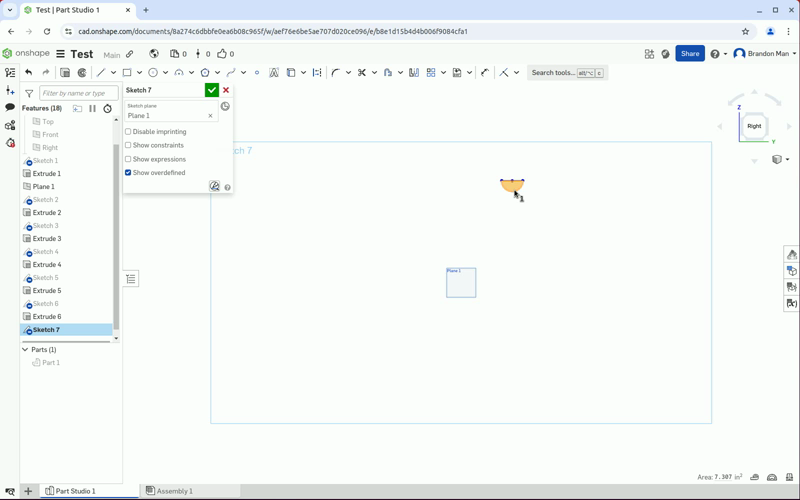
mouse_move(73, 352)
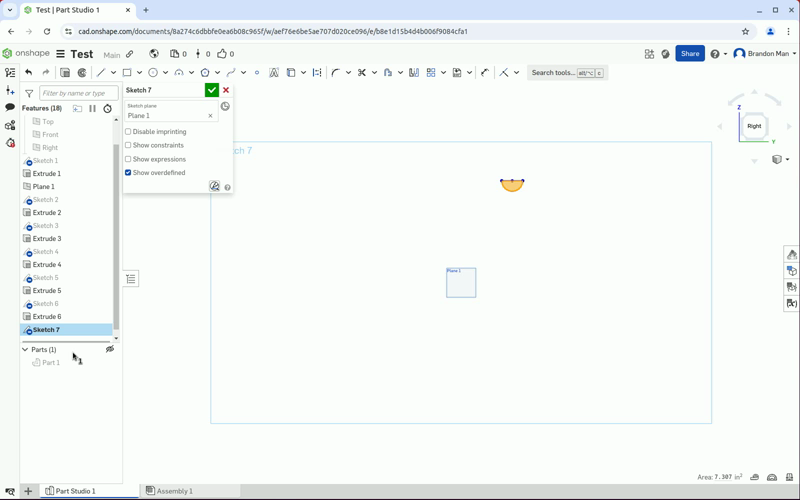
key(shift+y)
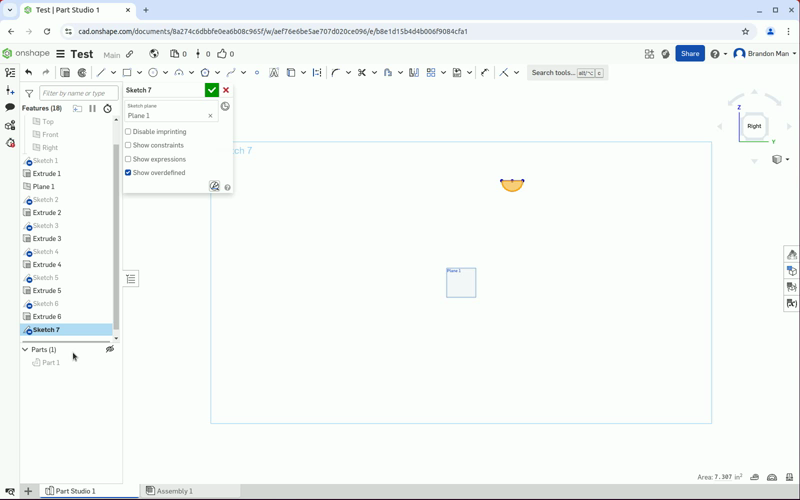
key(shift+e)
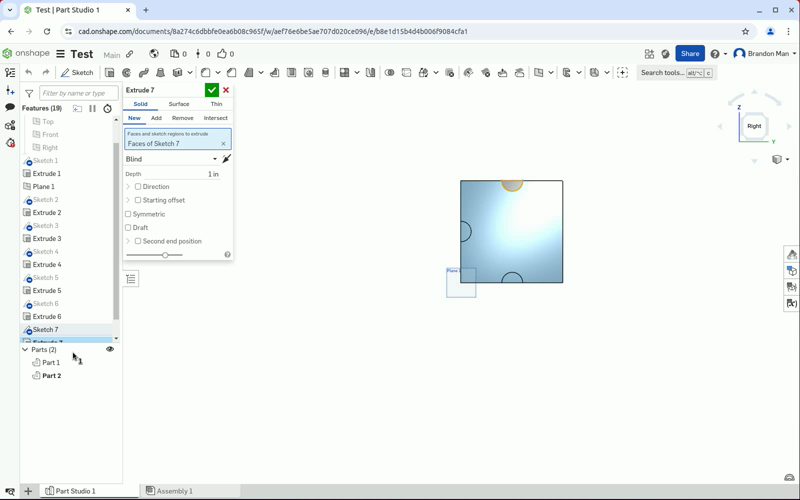
mouse_move(143, 106)
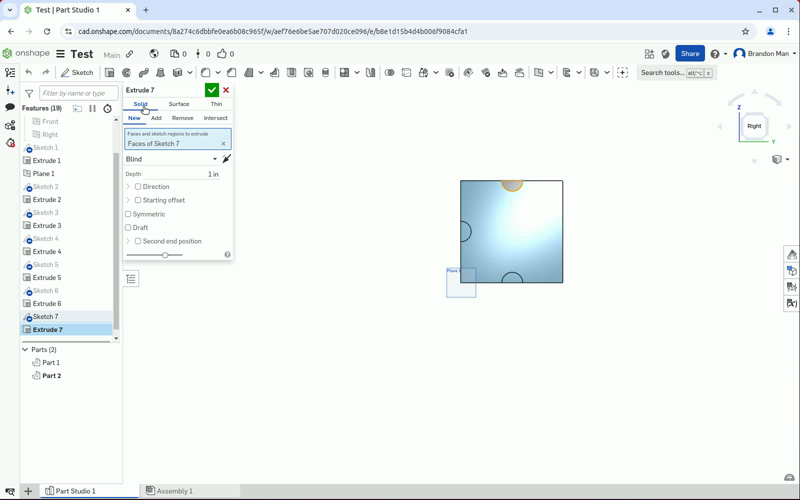
click(143, 106)
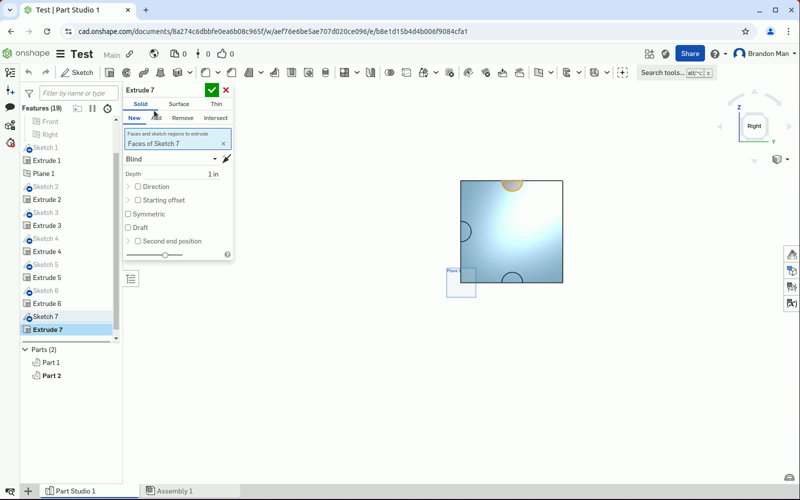
mouse_move(186, 120)
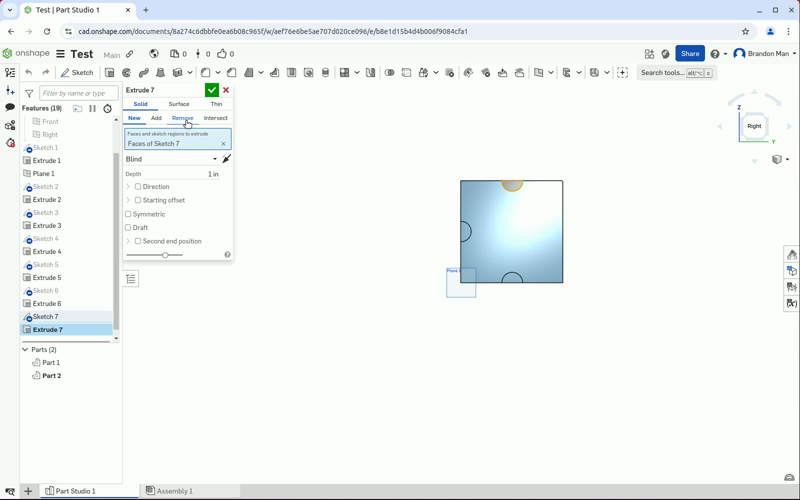
click(186, 120)
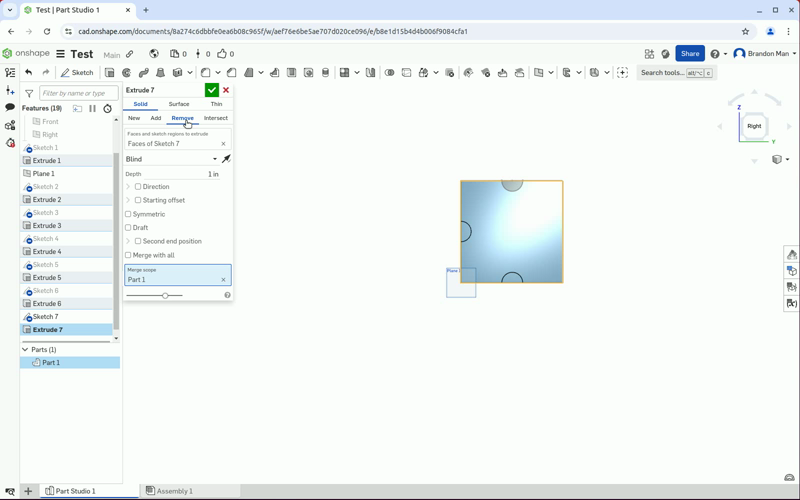
key(tab, 4)
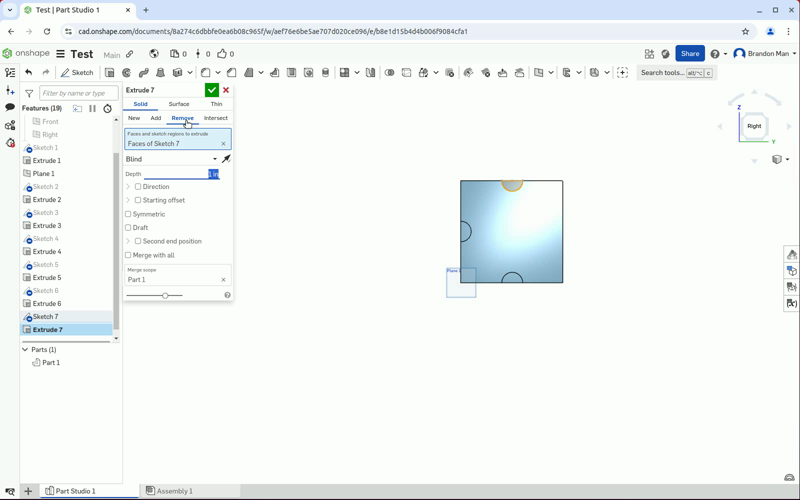
text(5.296)
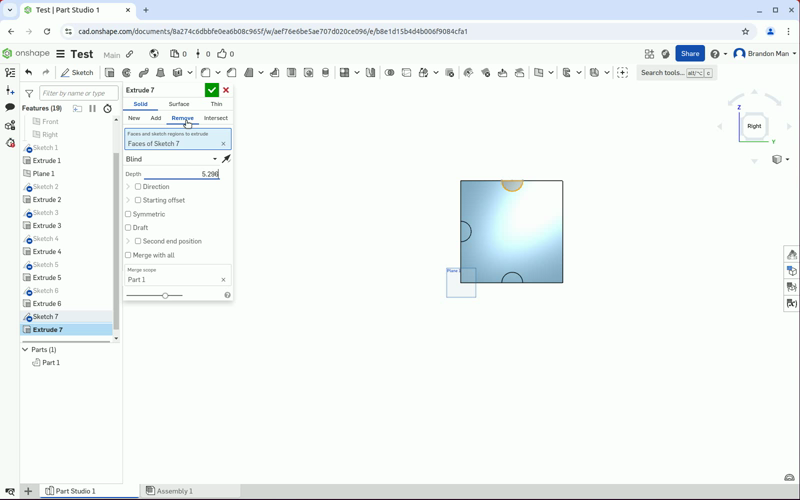
key(tab, 6)
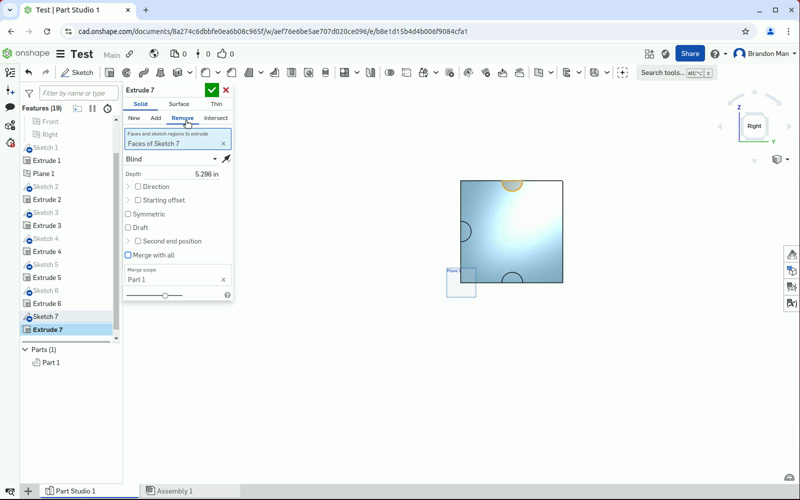
key(space)
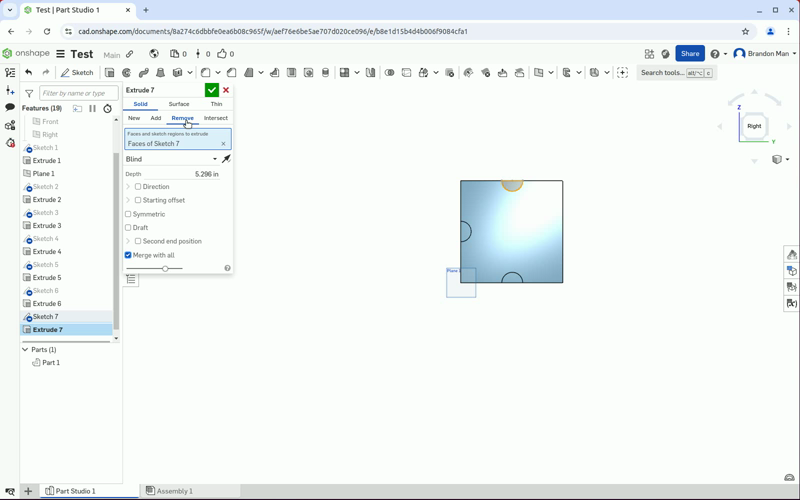
key(enter)
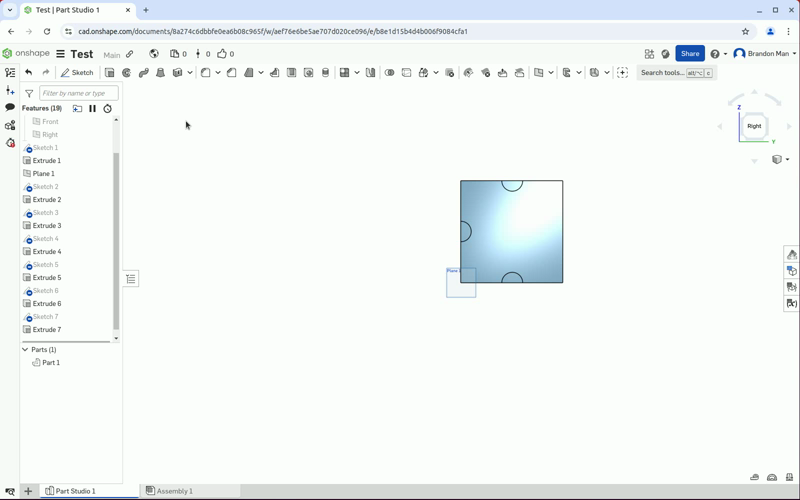
key(shift+h)
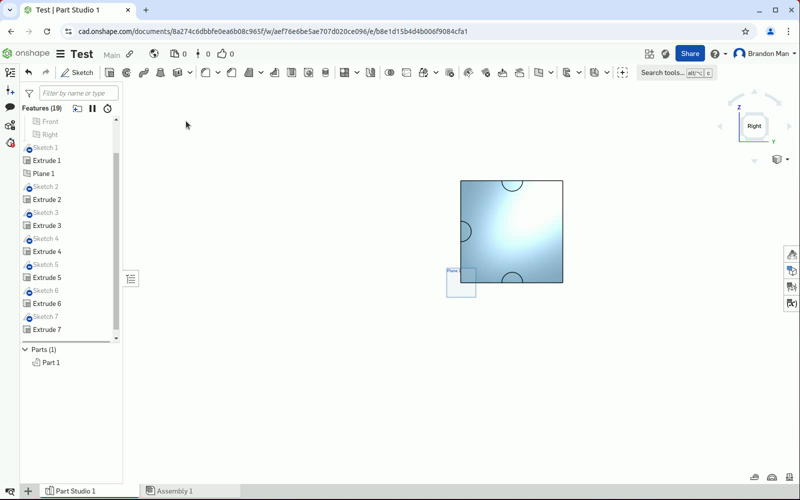
key(shift+h)
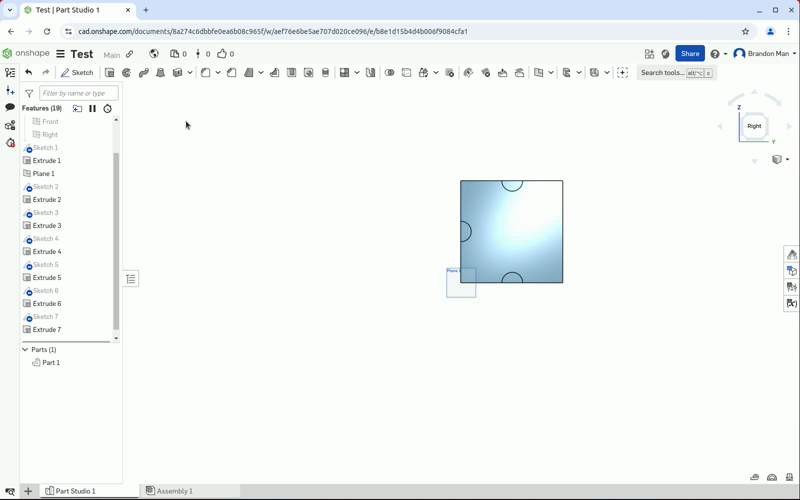
mouse_move(69, 150)
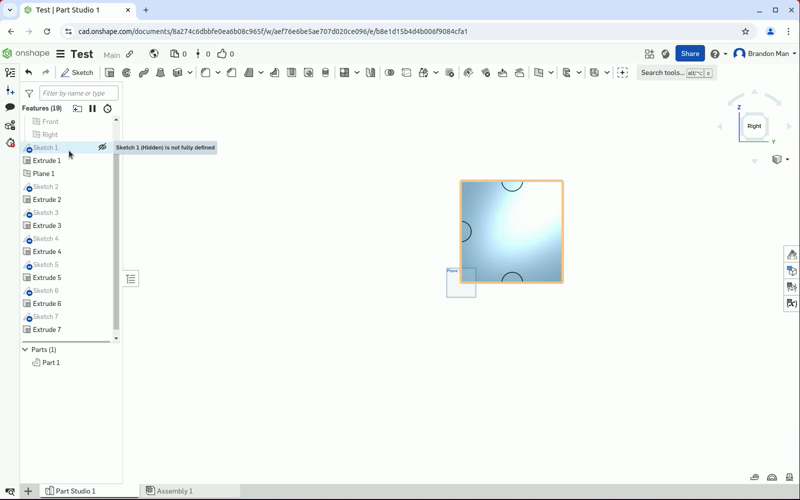
click(69, 150)
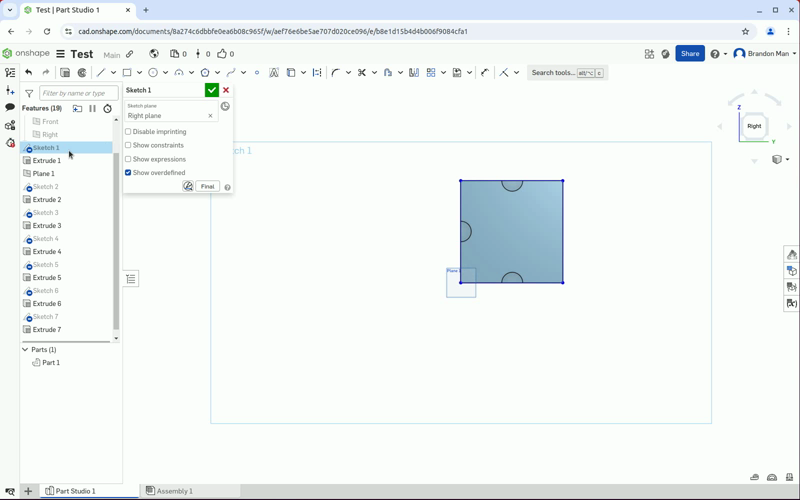
mouse_move(229, 92)
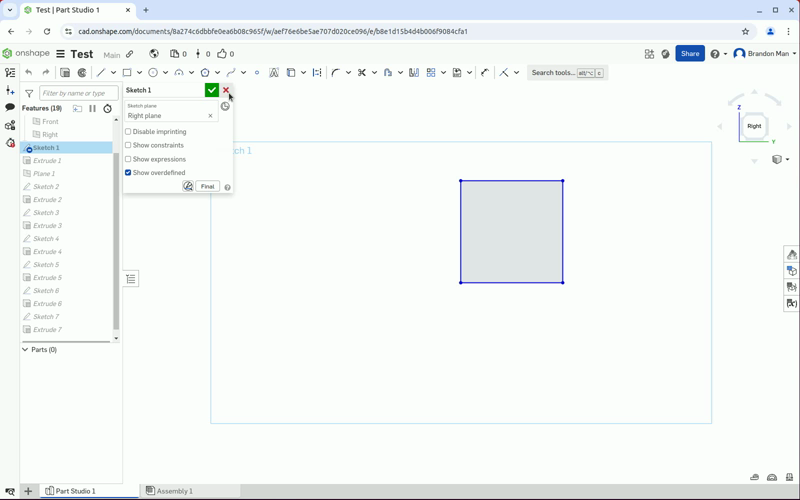
click(229, 92)
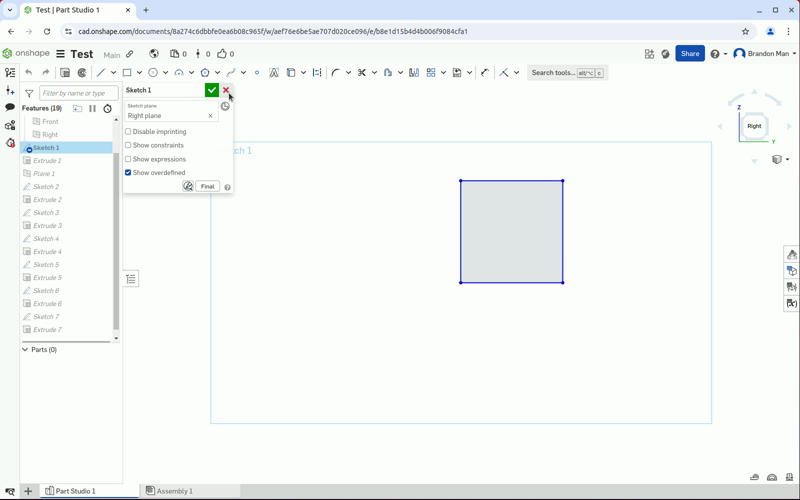
key(shift+s)
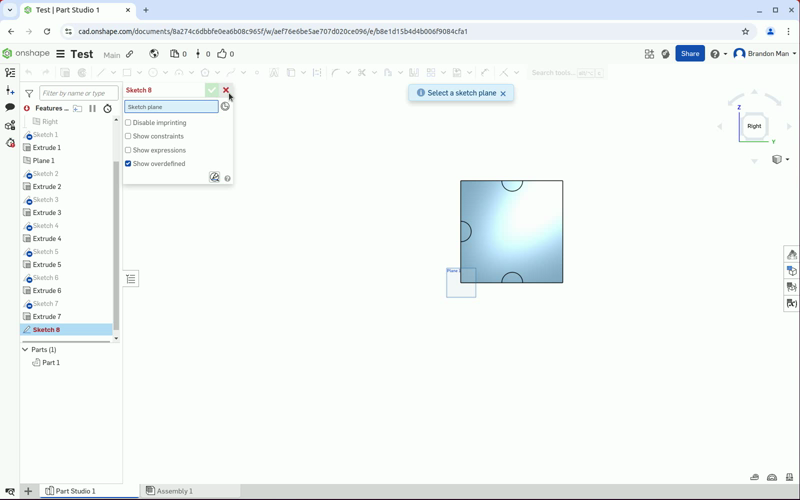
mouse_move(69, 163)
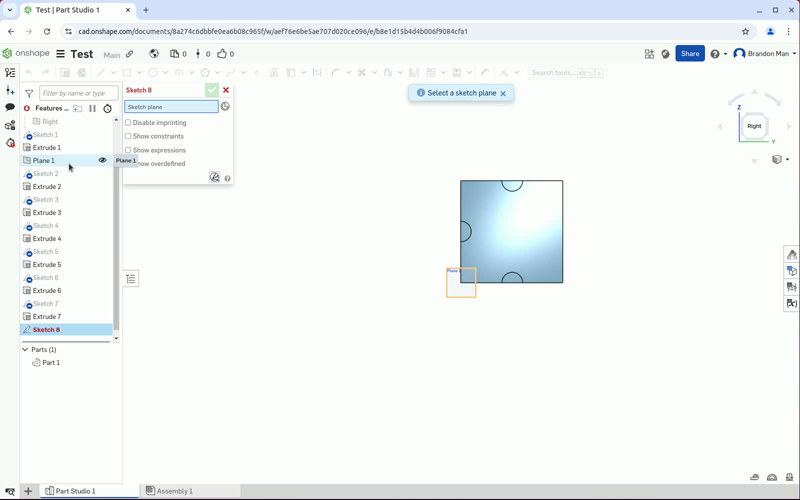
click(69, 163)
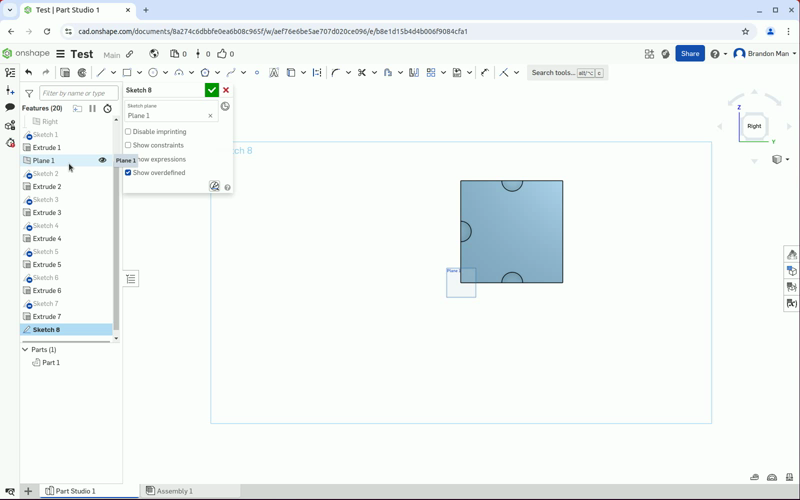
mouse_move(73, 352)
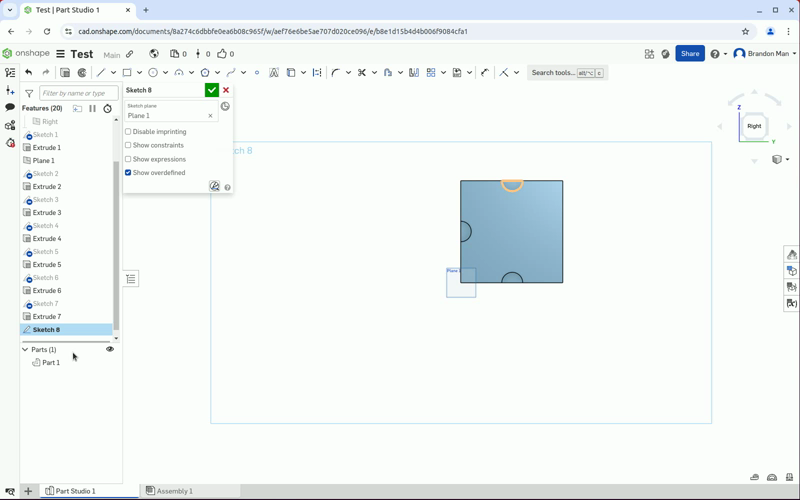
key(y)
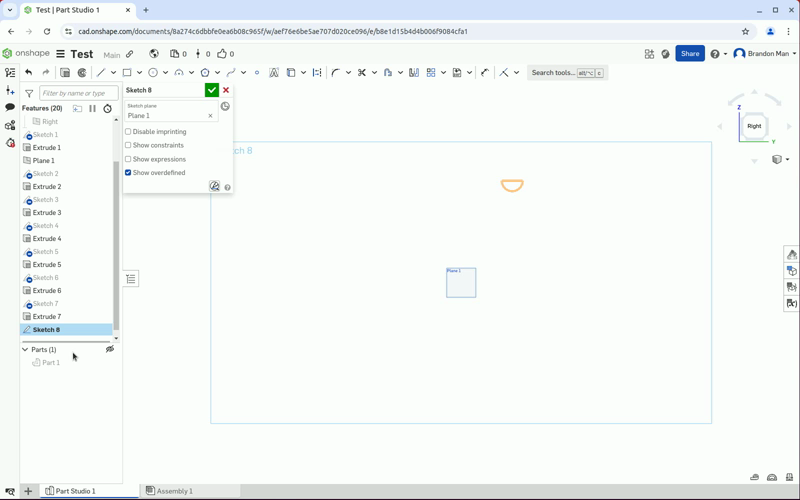
key(a)
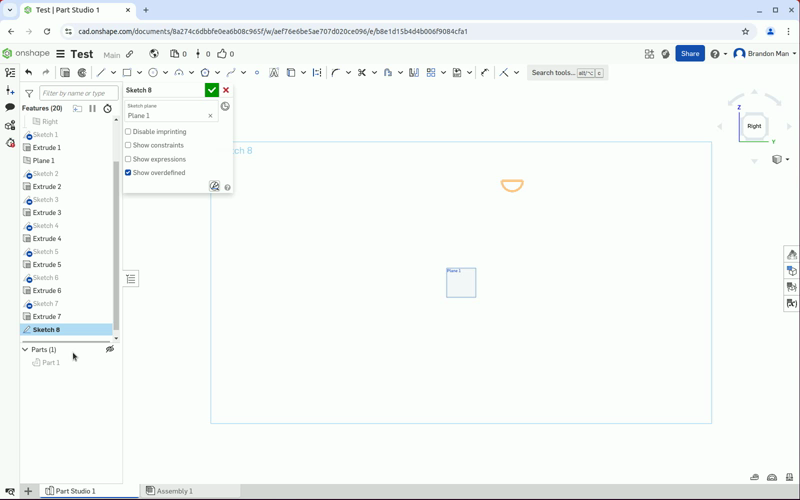
key_down(shift)
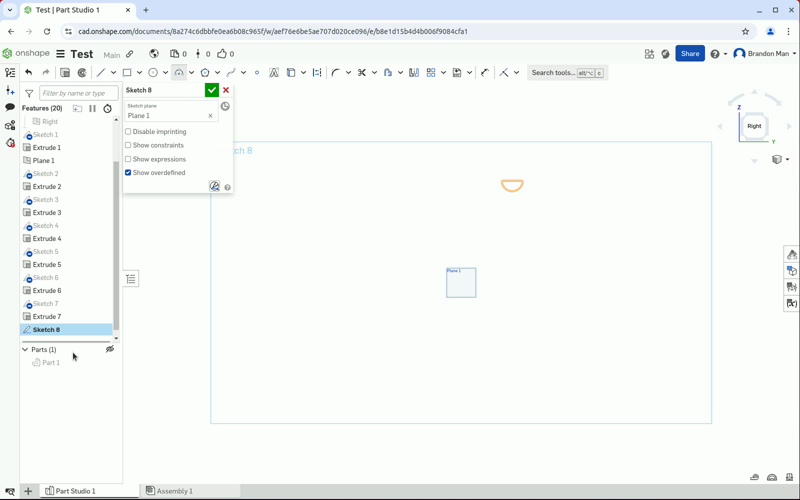
mouse_move(562, 241)
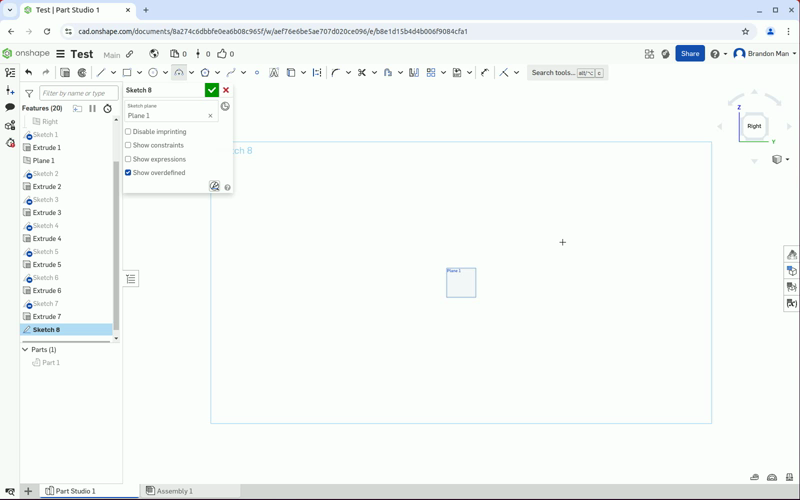
click(562, 241)
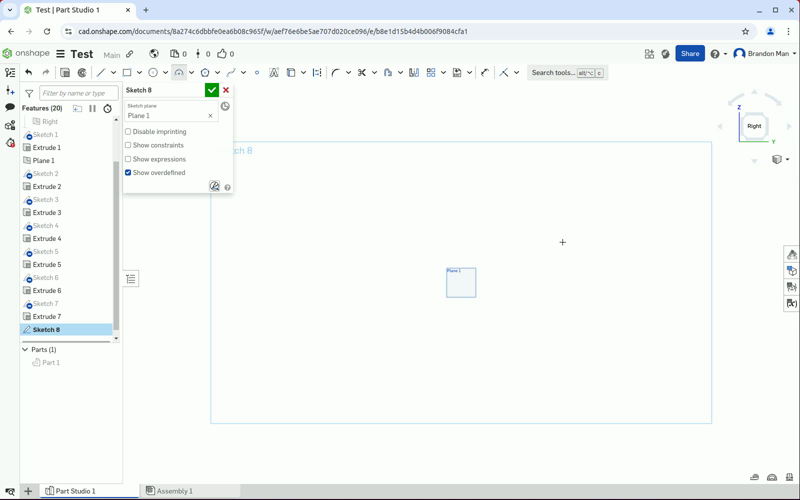
key_up(shift)
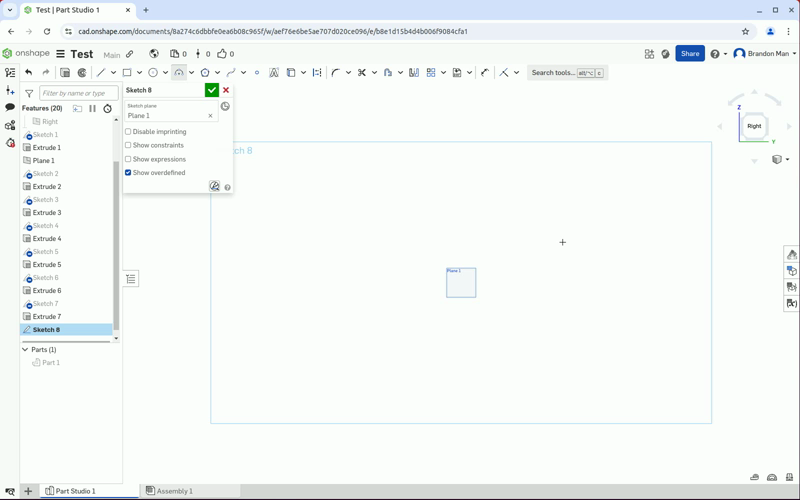
key_down(shift)
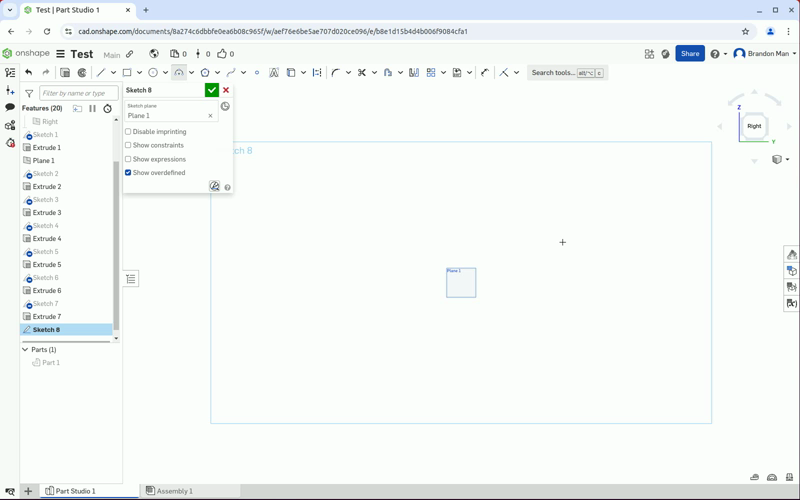
mouse_move(562, 221)
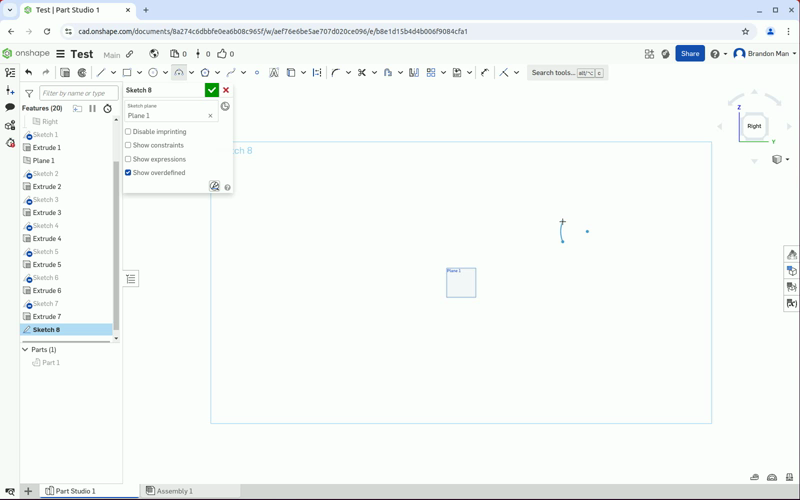
click(562, 221)
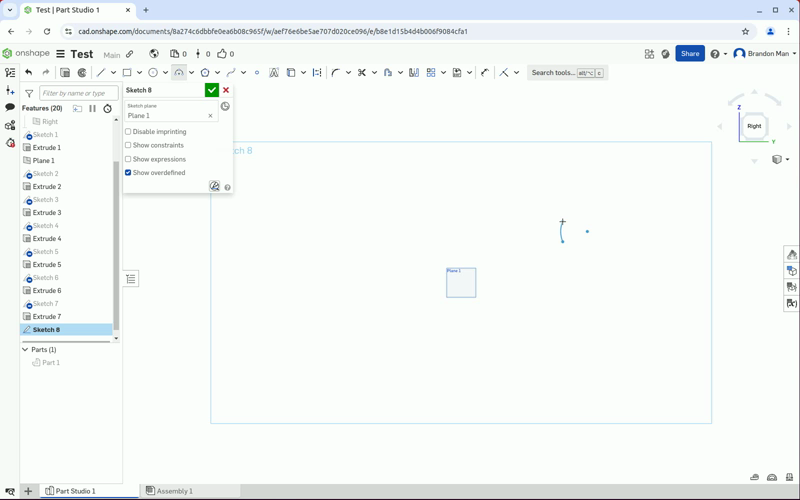
mouse_move(573, 231)
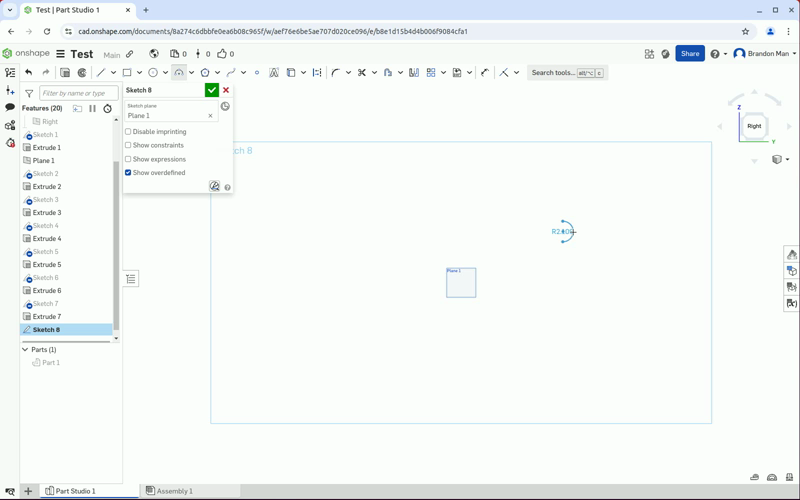
click(573, 231)
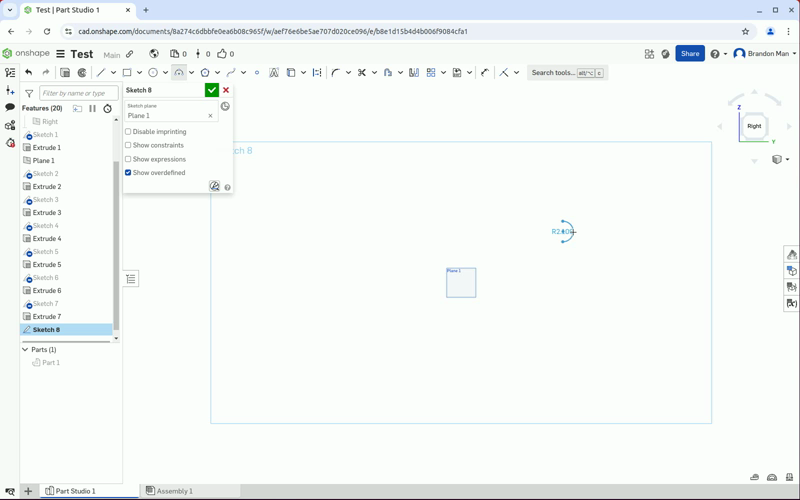
key_up(shift)
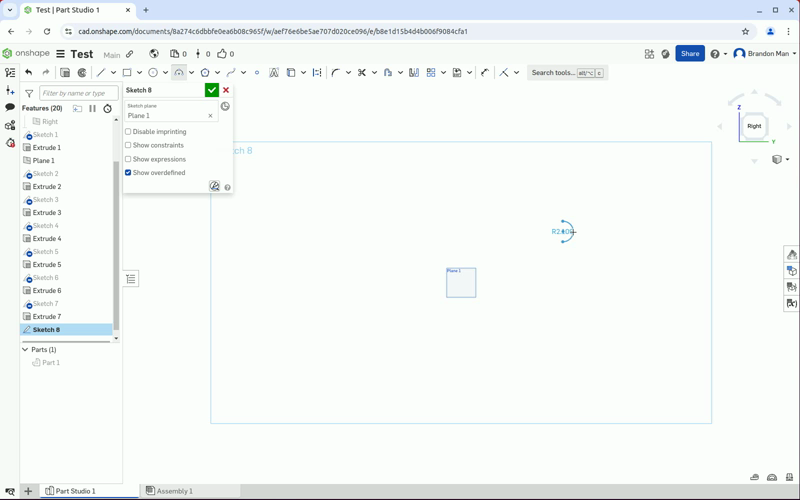
key(esc)
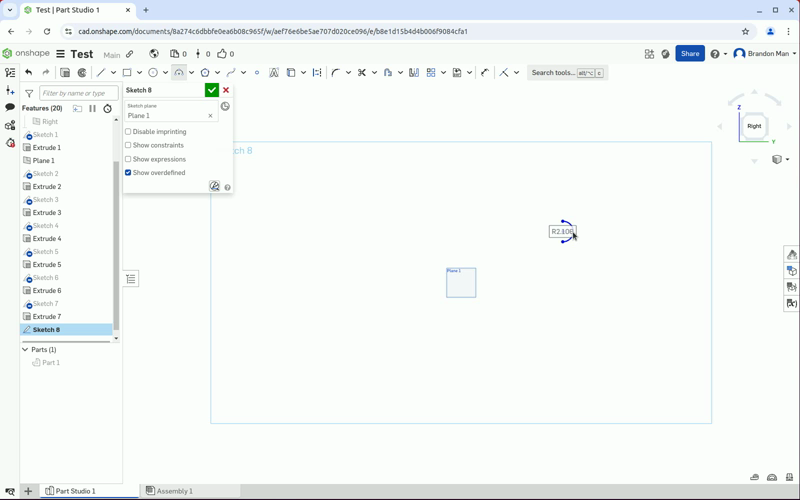
key(l)
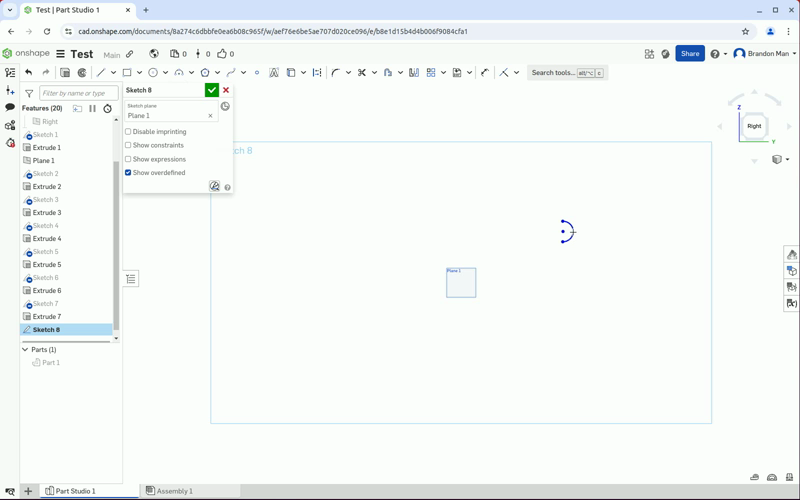
mouse_move(562, 221)
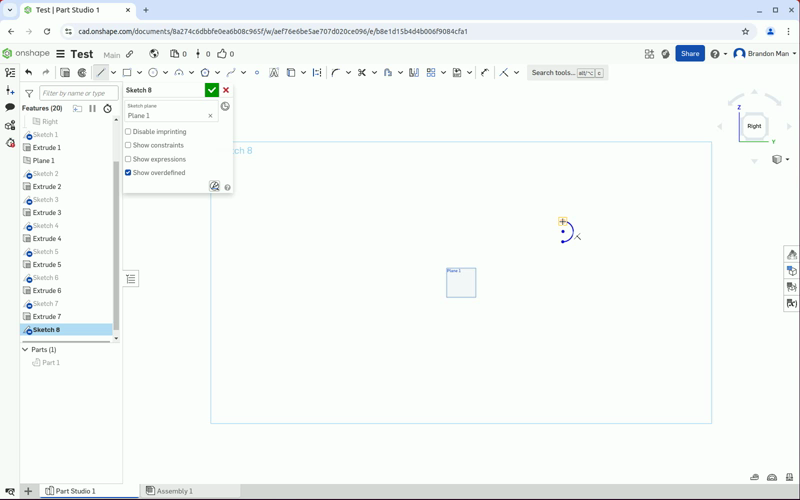
click(562, 221)
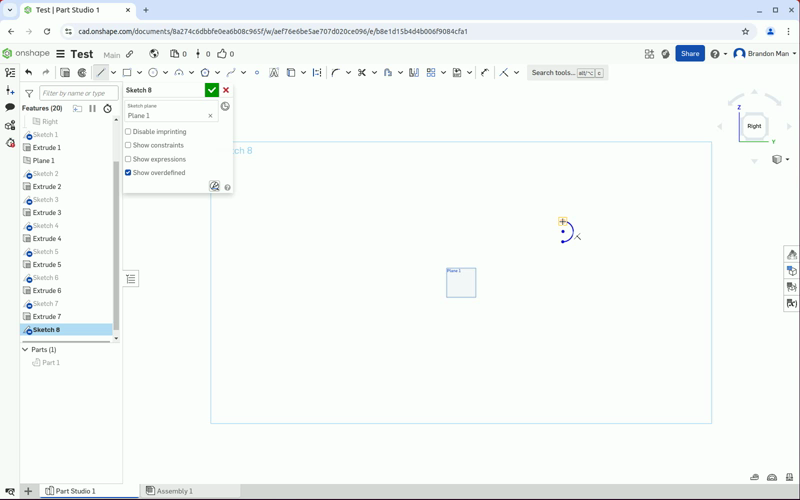
mouse_move(589, 221)
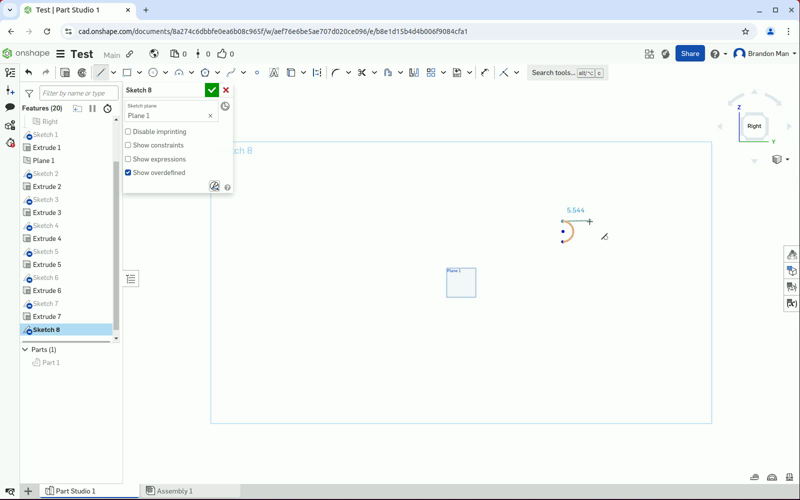
key_down(shift)
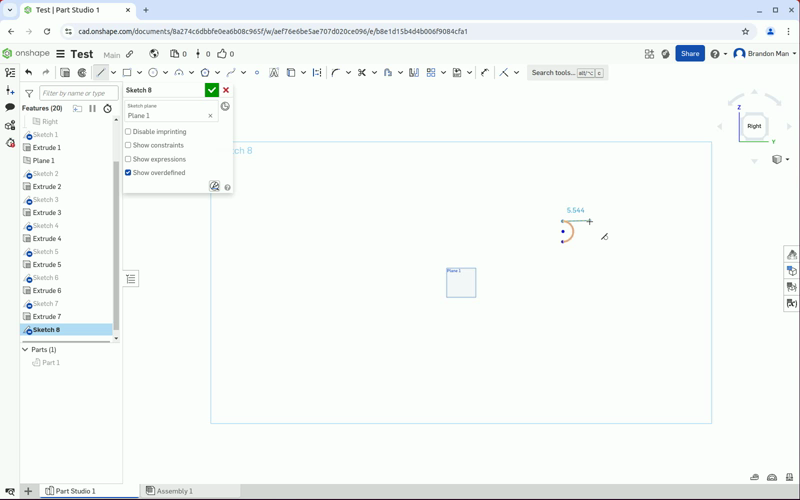
mouse_move(562, 241)
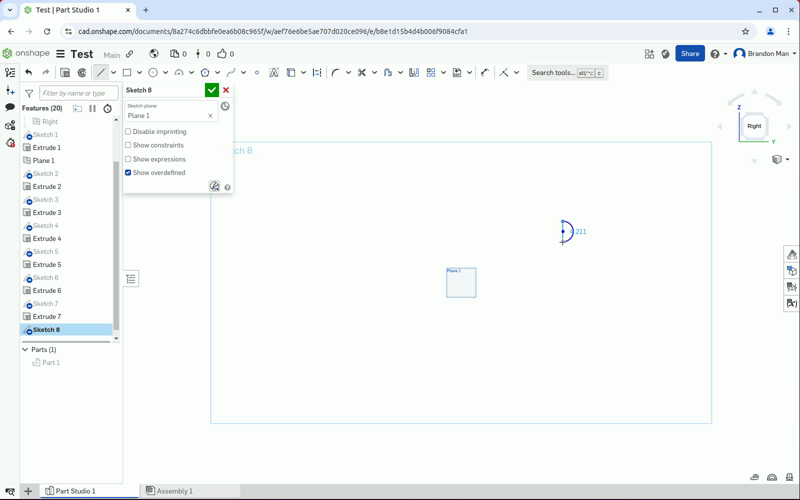
key_up(shift)
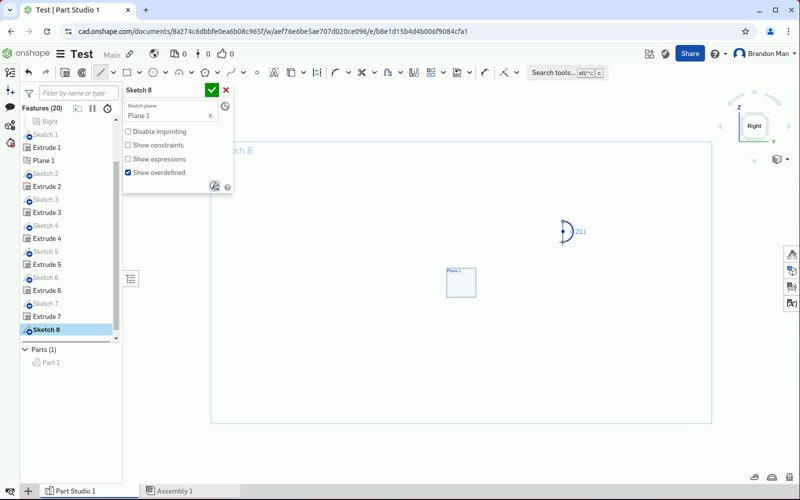
click(562, 241)
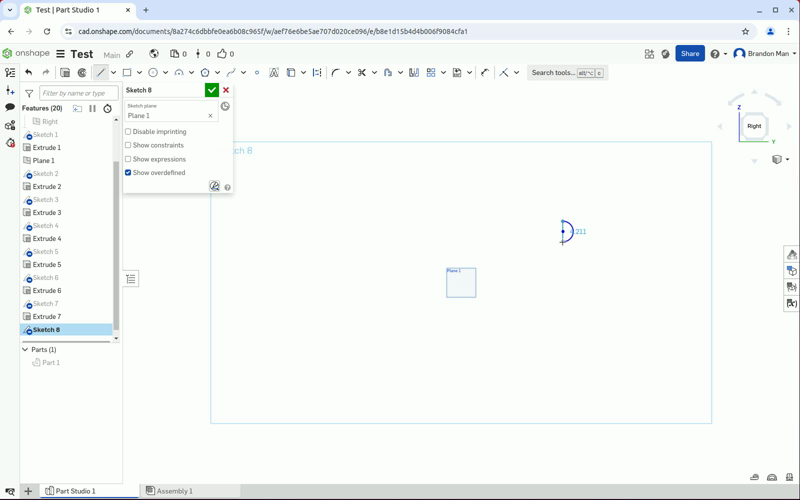
key(esc)
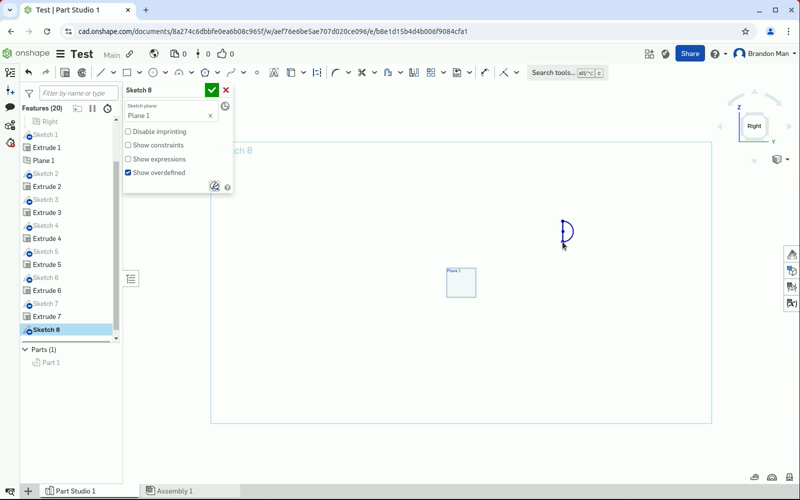
mouse_move(566, 229)
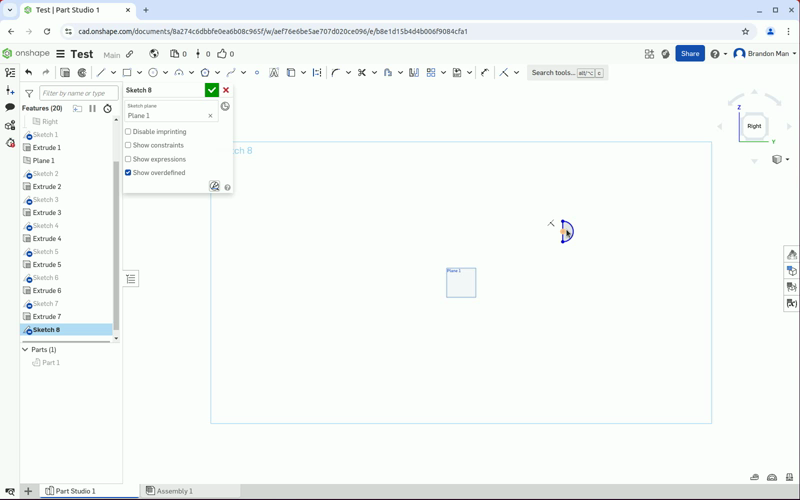
scroll(6)
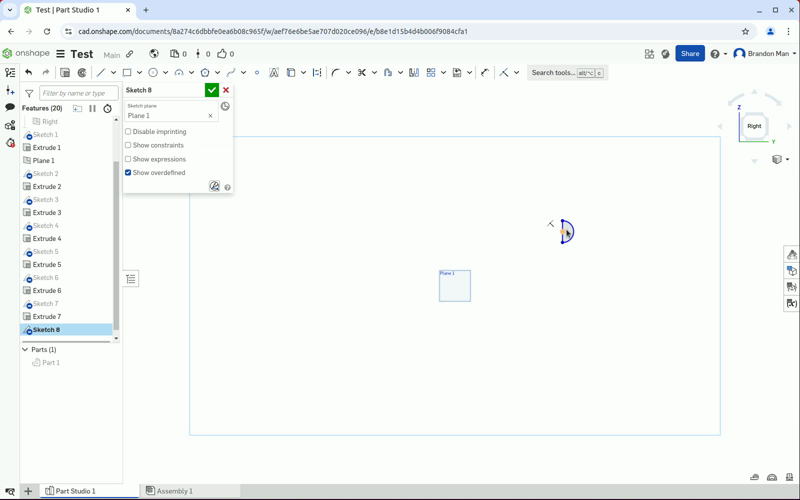
scroll(6)
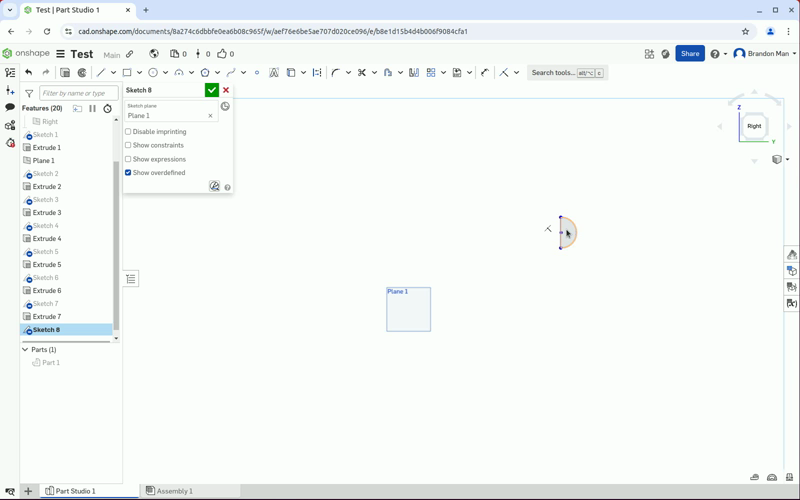
scroll(6)
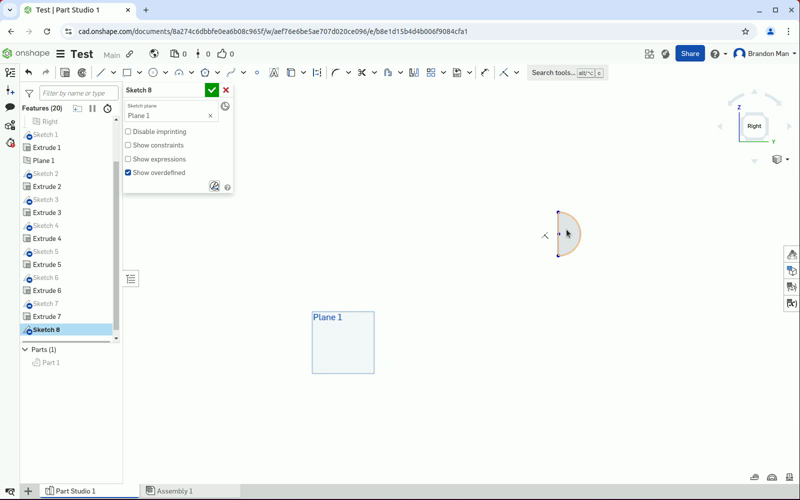
scroll(6)
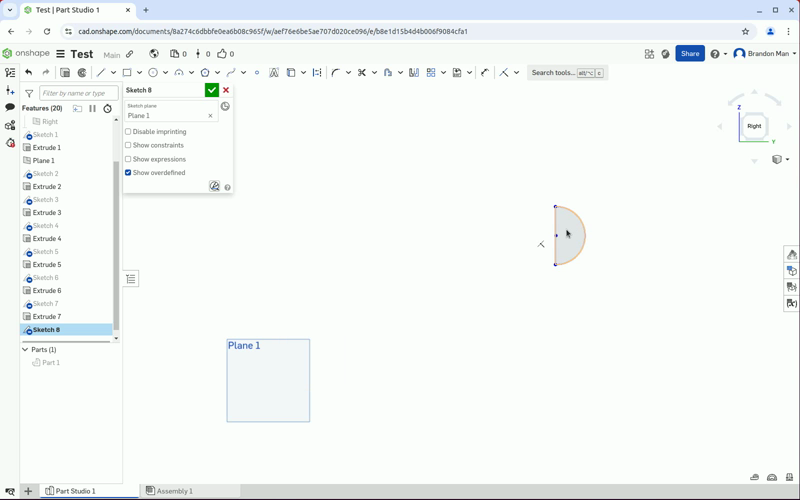
scroll(6)
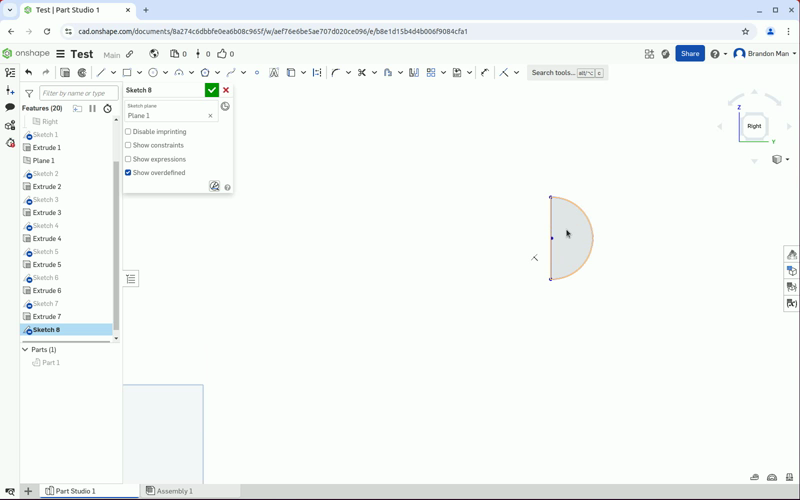
scroll(6)
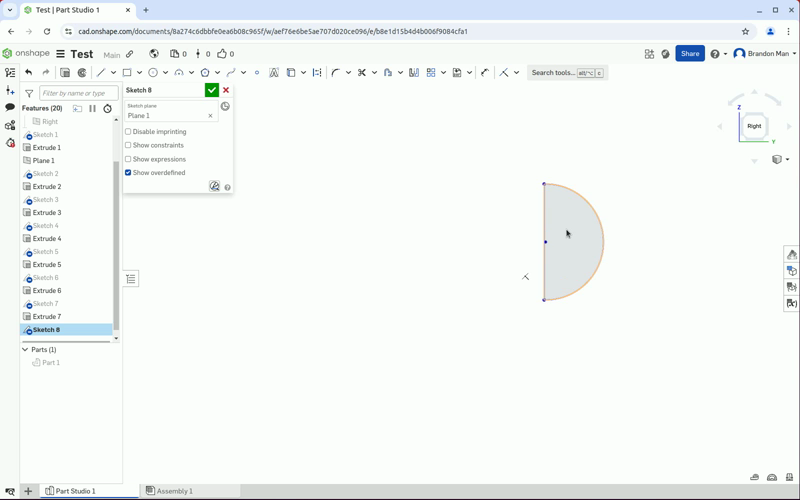
scroll(6)
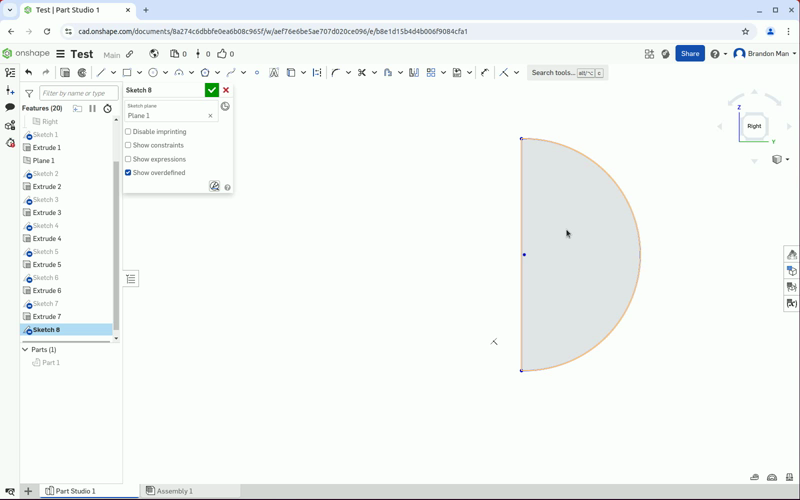
click(566, 229)
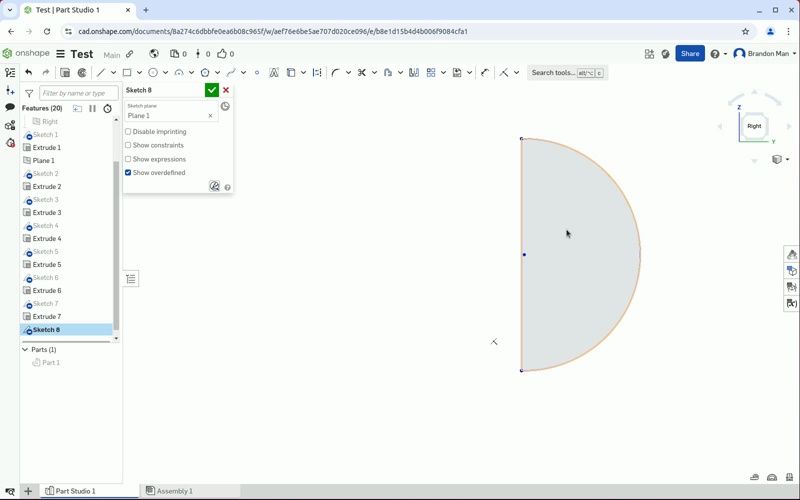
scroll(-6)
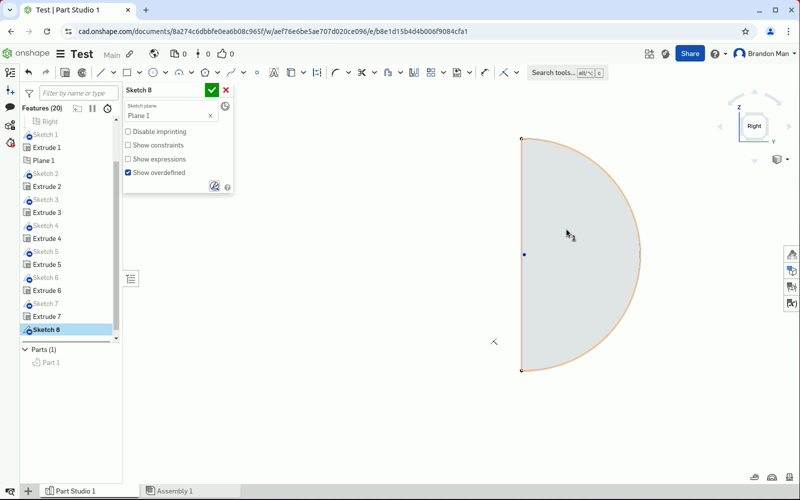
scroll(-6)
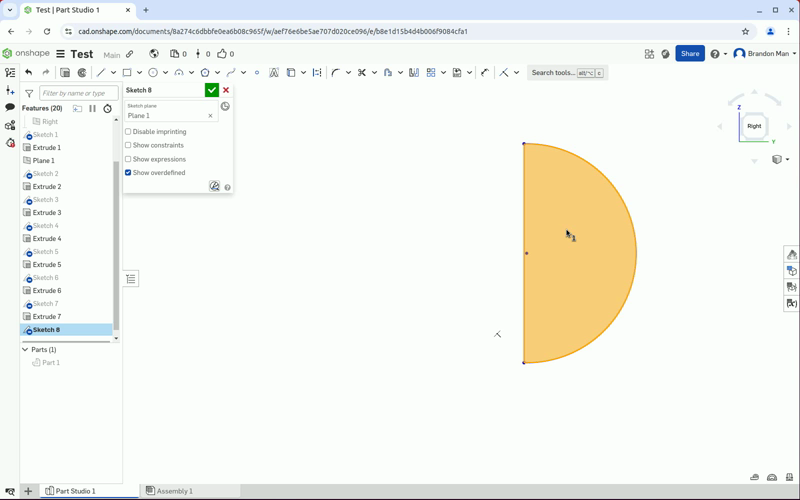
scroll(-6)
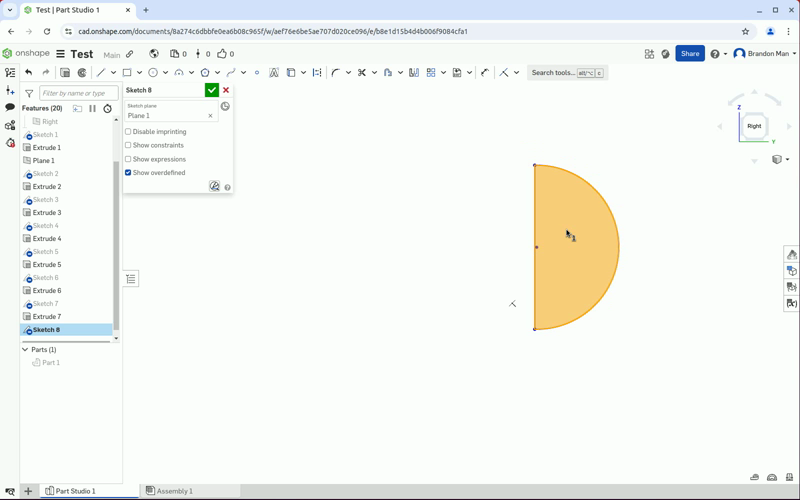
scroll(-6)
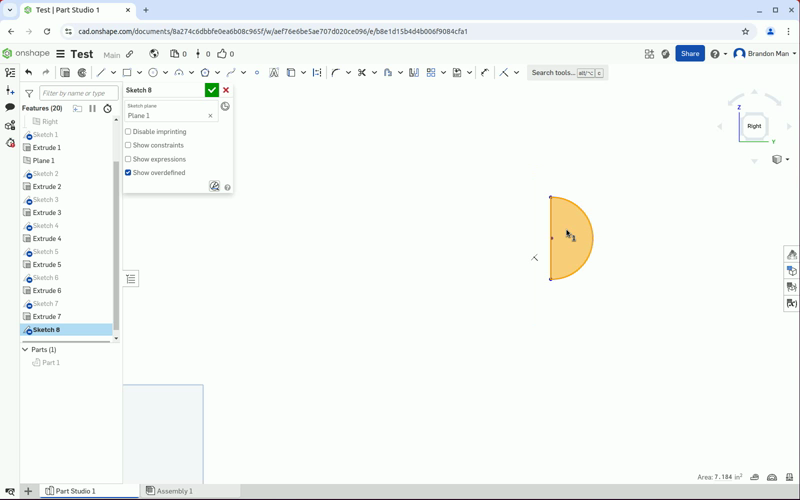
scroll(-6)
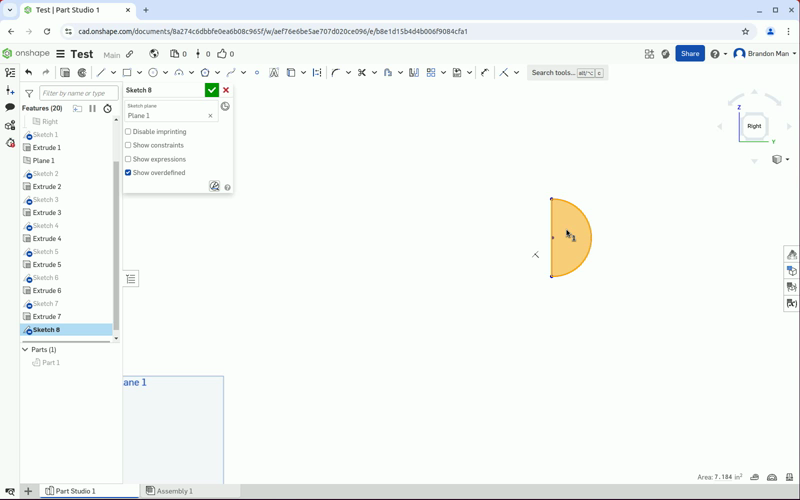
scroll(-6)
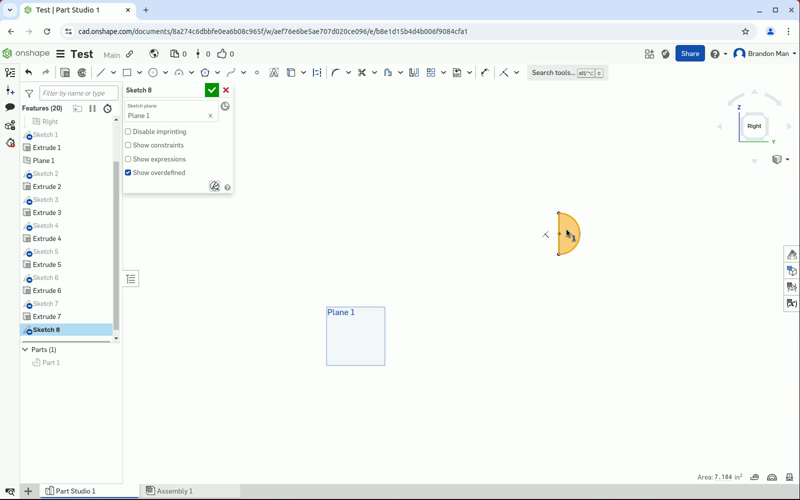
scroll(-6)
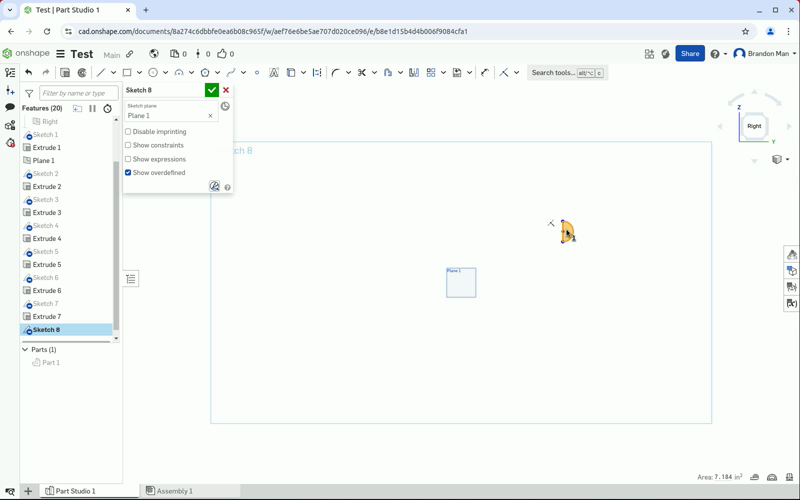
mouse_move(73, 352)
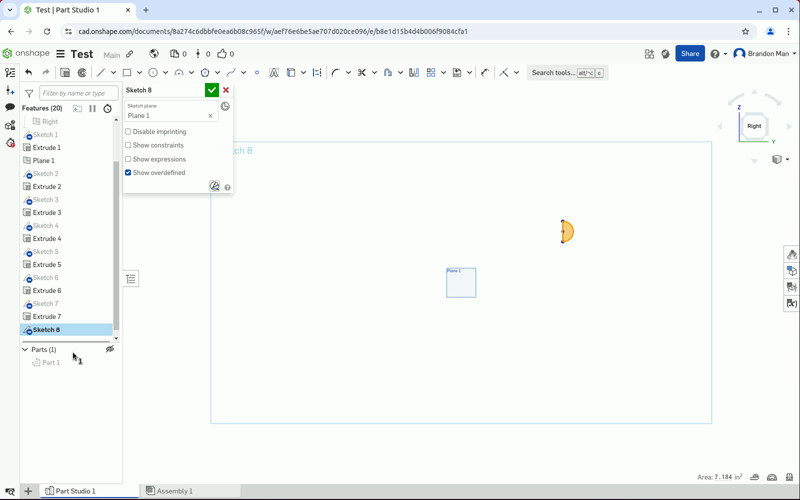
key(shift+y)
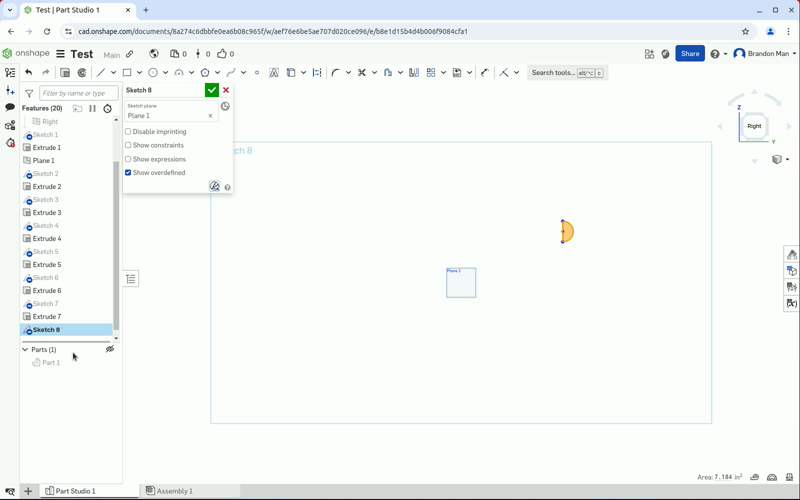
key(shift+e)
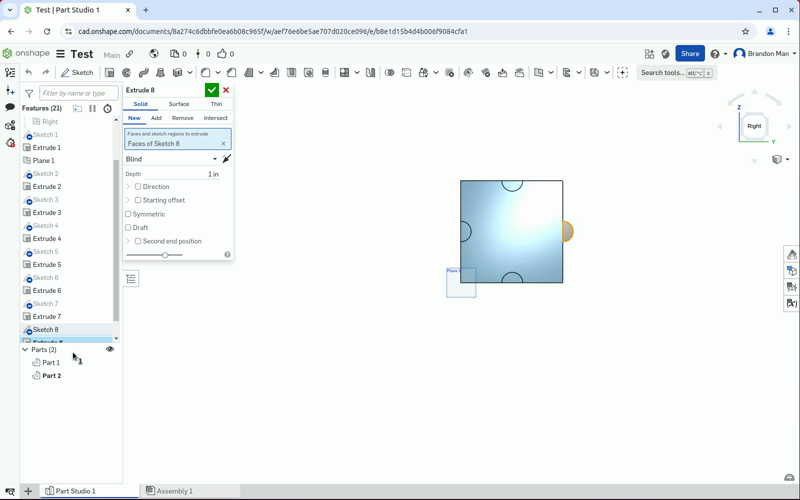
mouse_move(143, 106)
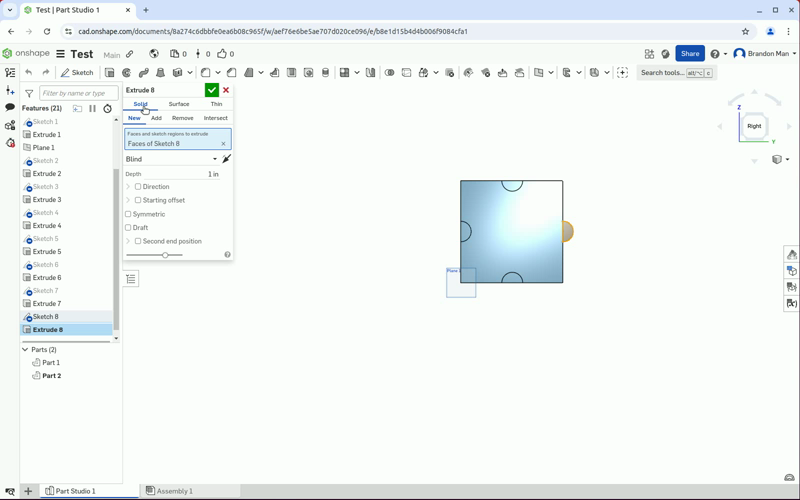
click(143, 106)
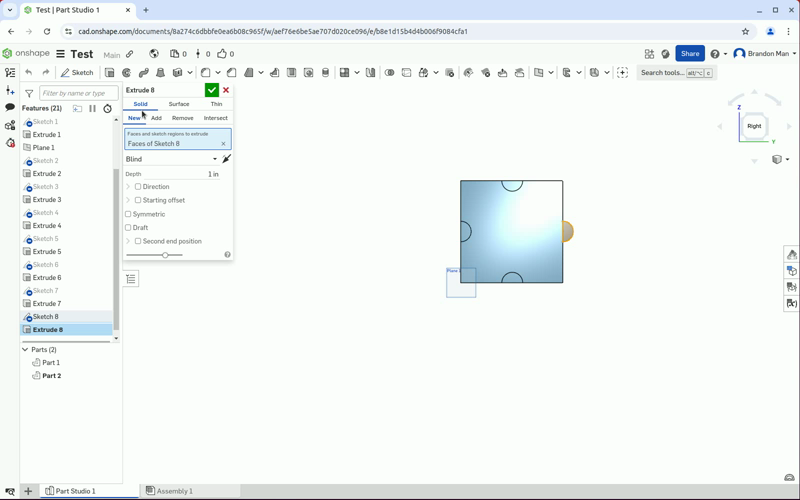
mouse_move(137, 120)
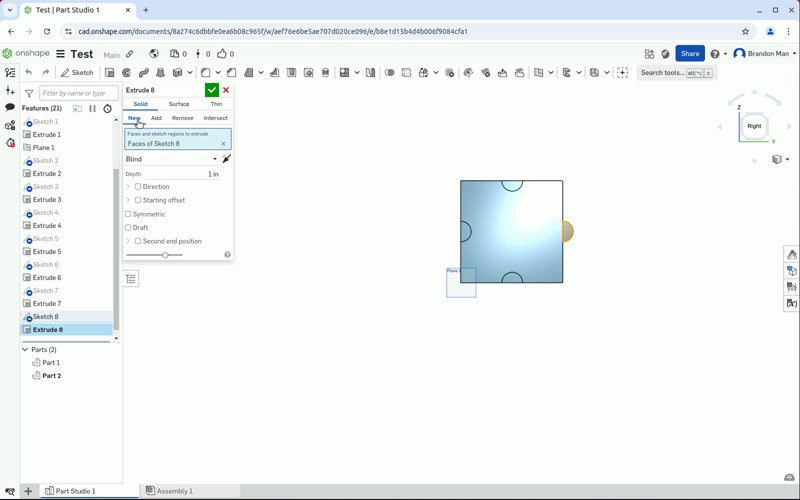
click(137, 120)
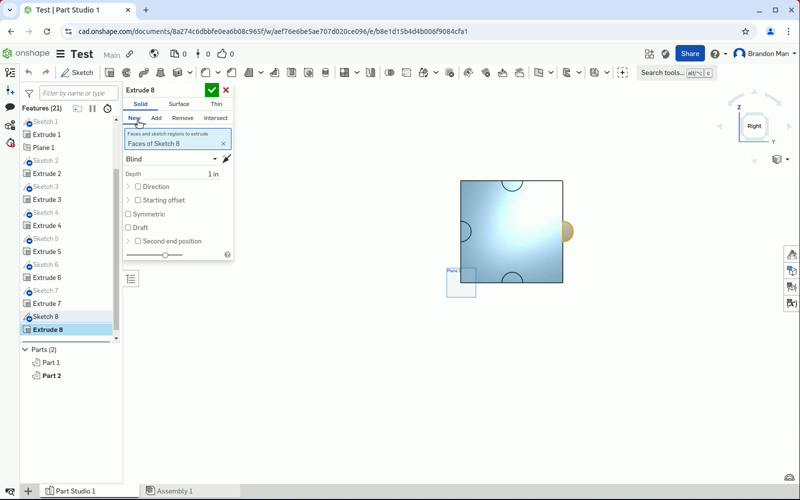
key(tab, 4)
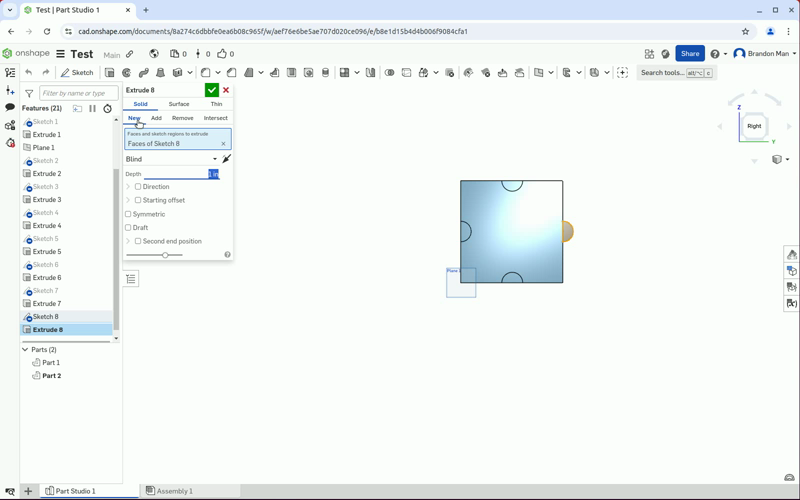
text(-5.296)
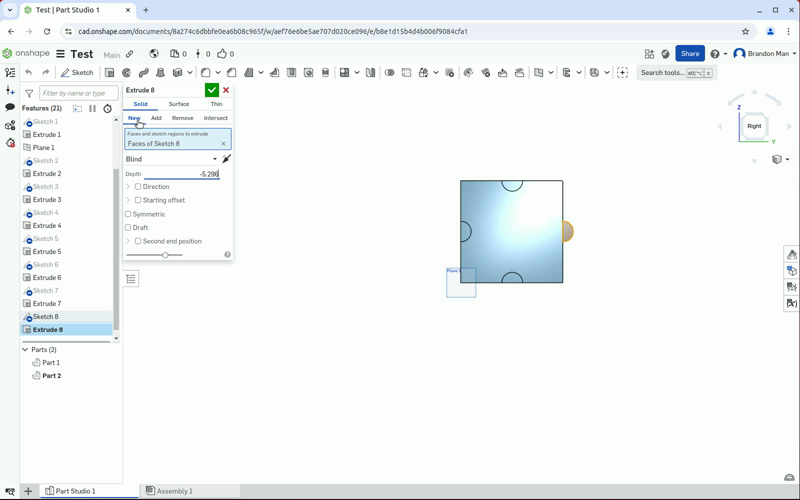
key(enter)
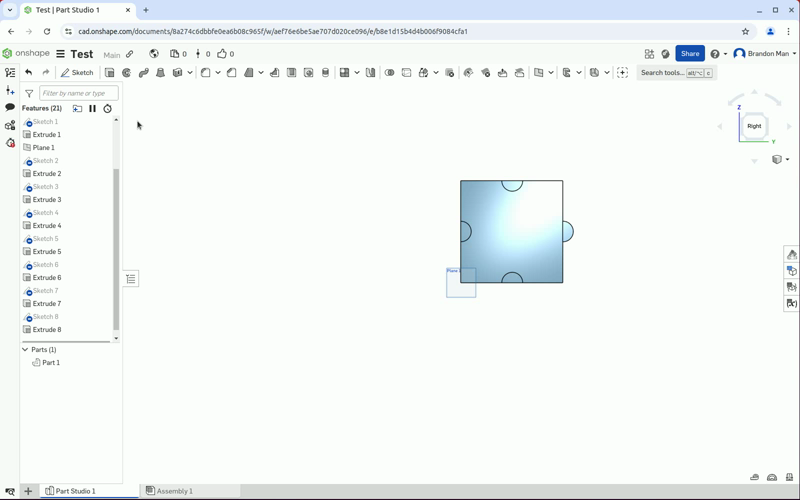
key(shift+h)
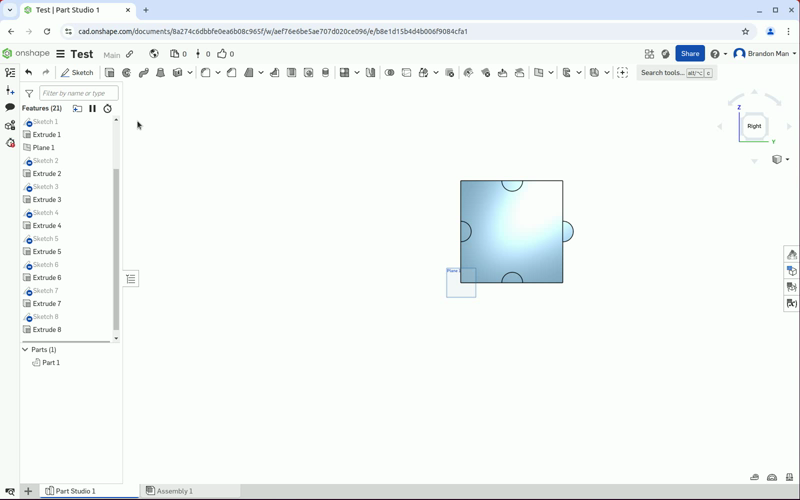
key(shift+h)
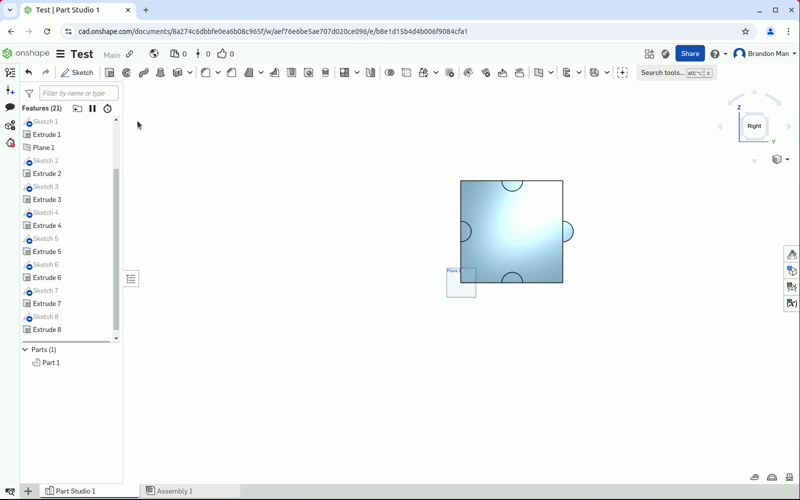
mouse_move(69, 124)
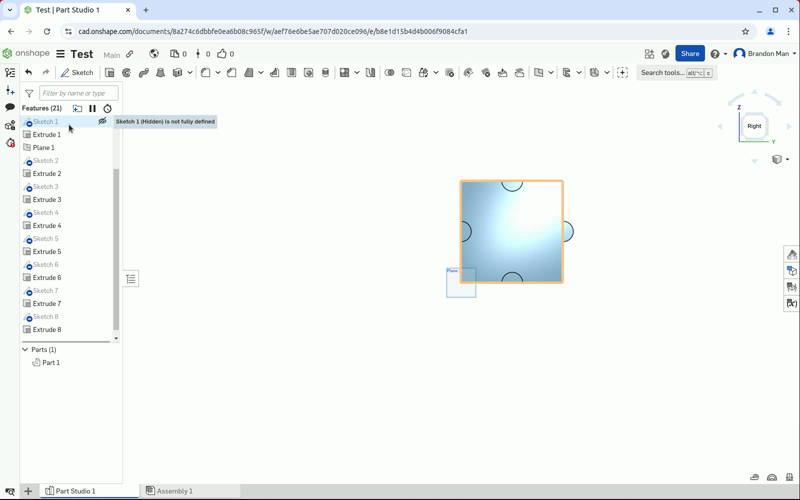
click(69, 124)
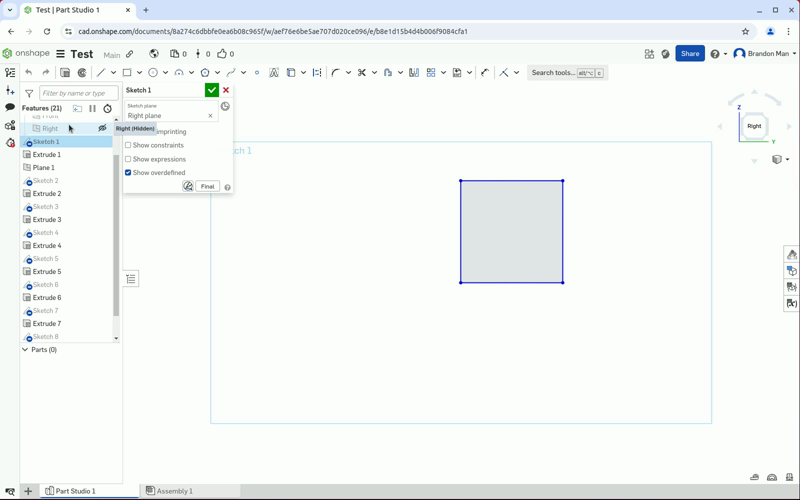
mouse_move(229, 92)
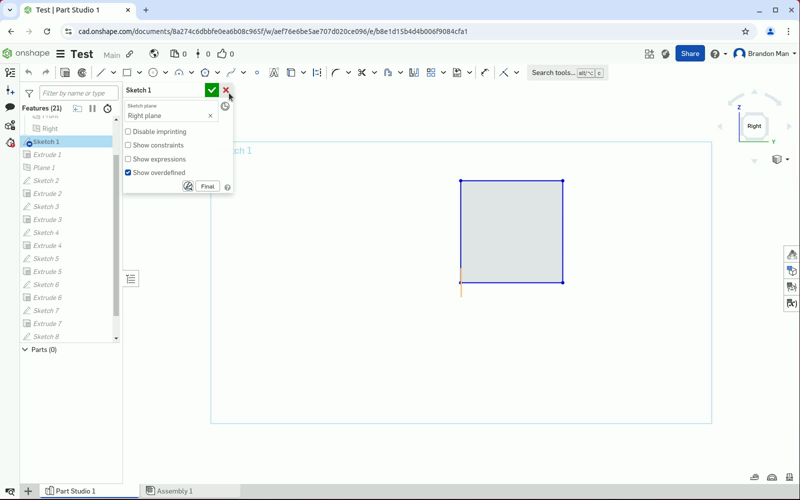
click(229, 92)
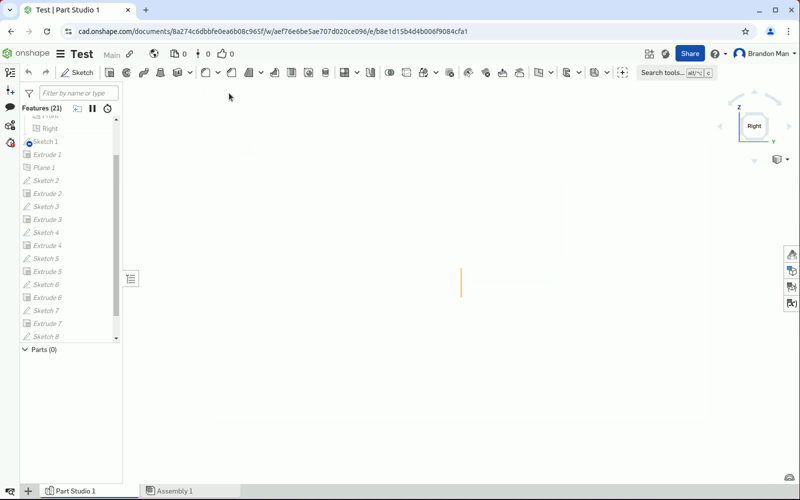
key(shift+s)
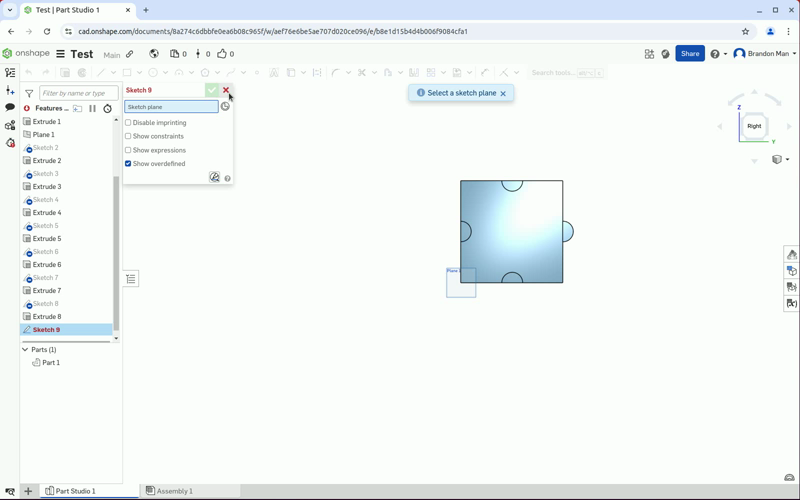
mouse_move(69, 137)
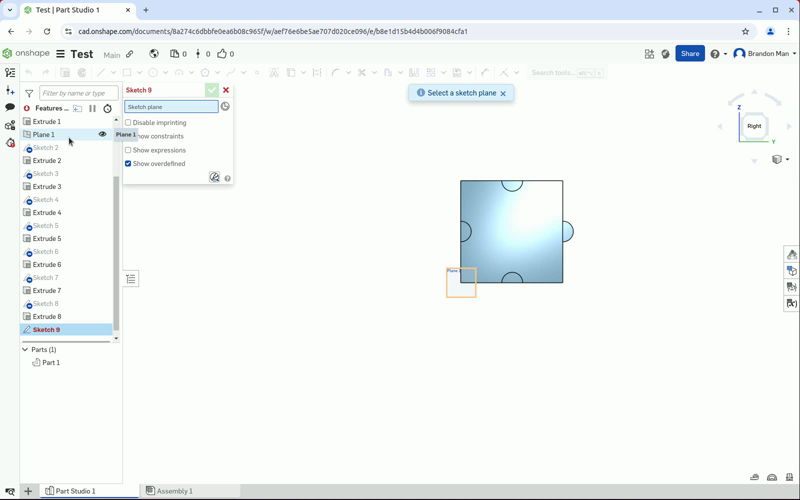
click(69, 137)
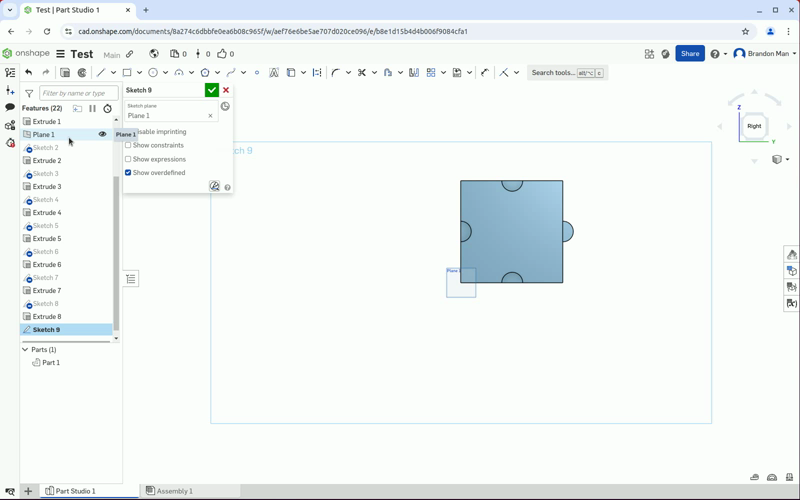
mouse_move(73, 352)
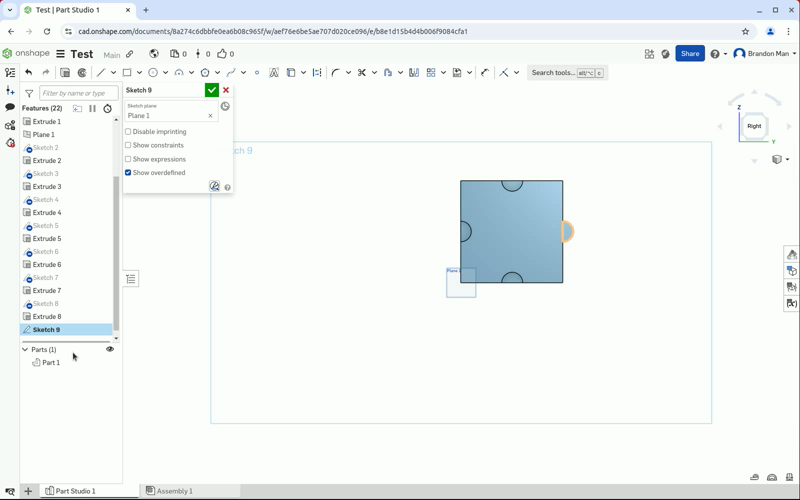
key(y)
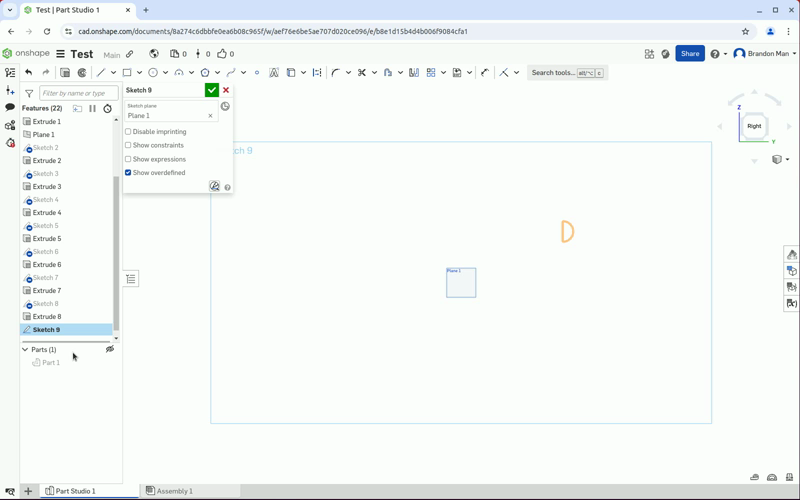
key(l)
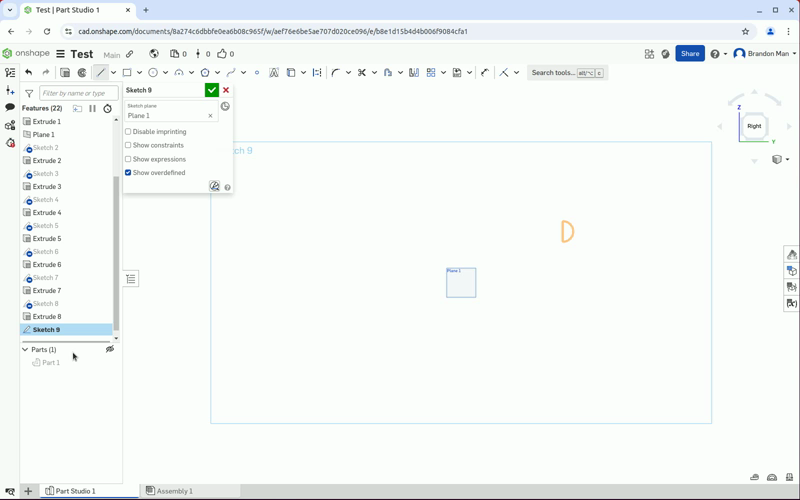
key_down(shift)
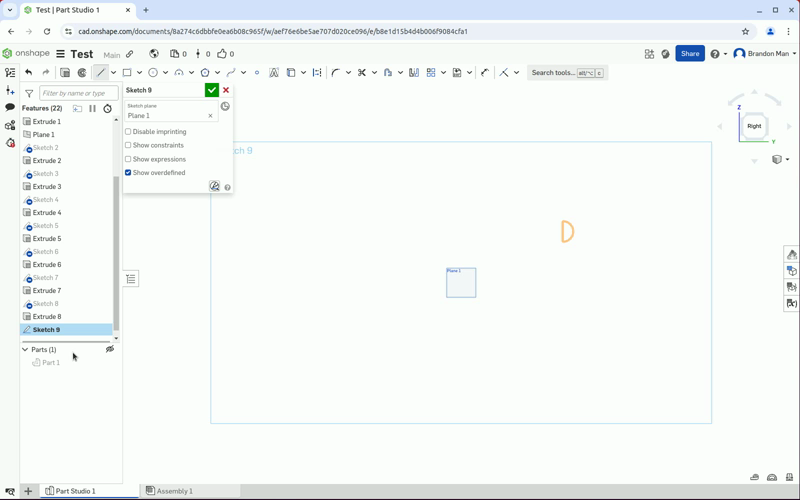
mouse_move(562, 241)
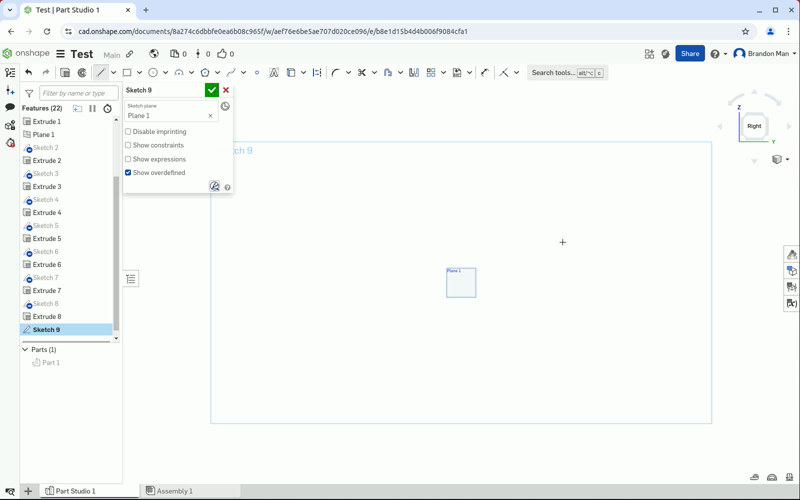
click(562, 241)
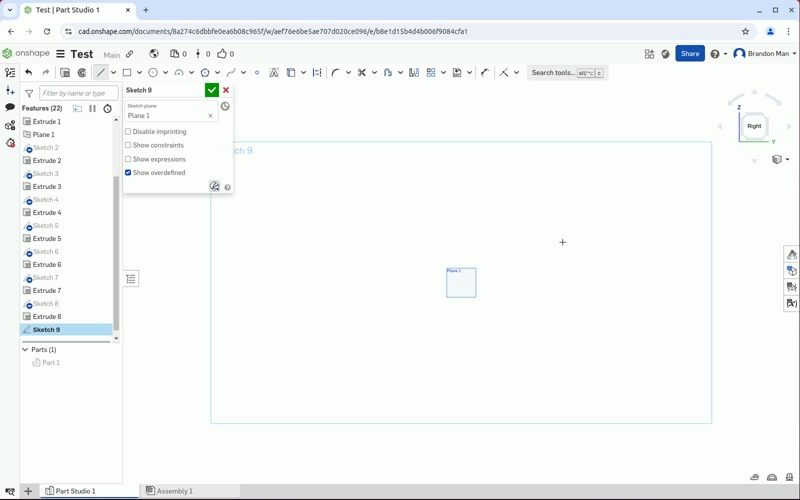
key_up(shift)
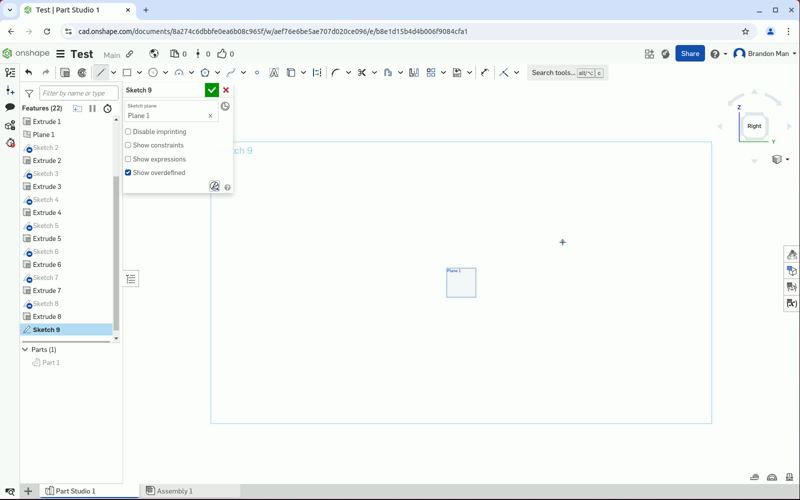
key_down(shift)
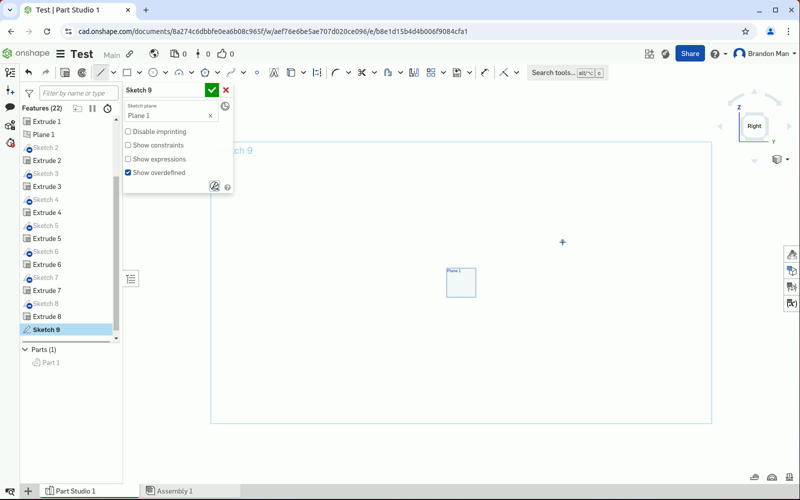
mouse_move(589, 241)
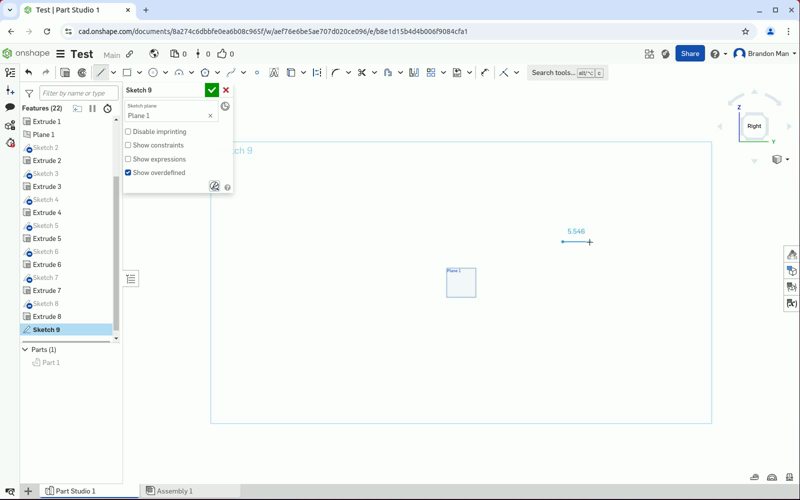
mouse_move(562, 221)
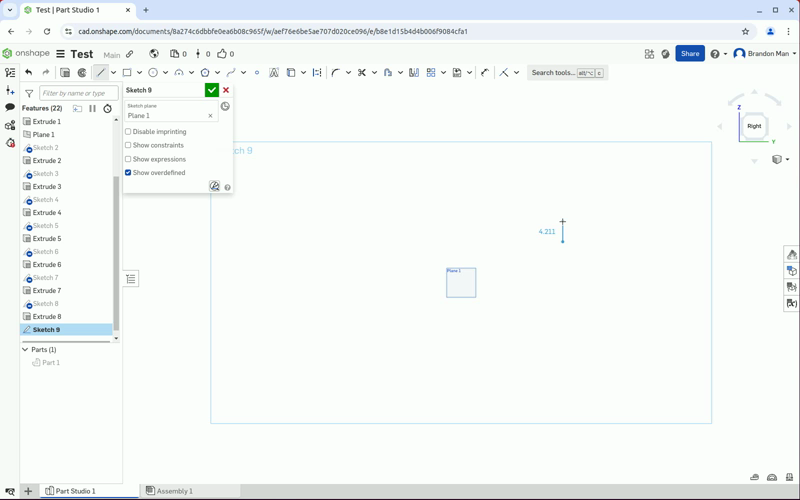
click(562, 221)
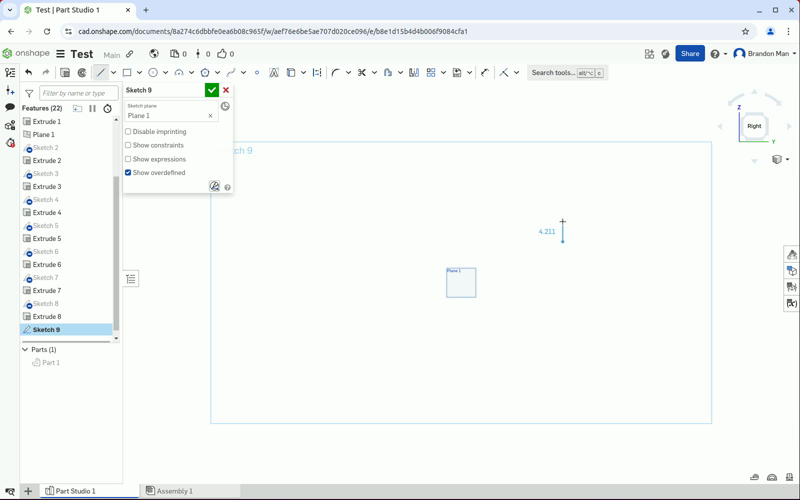
key_up(shift)
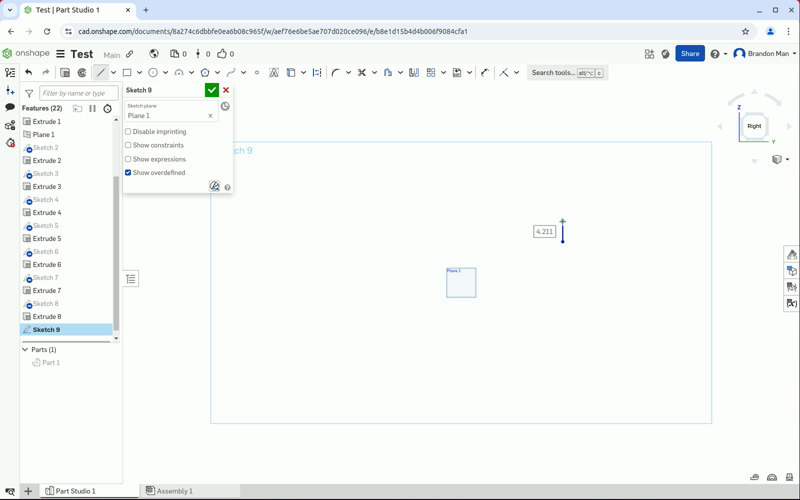
key(esc)
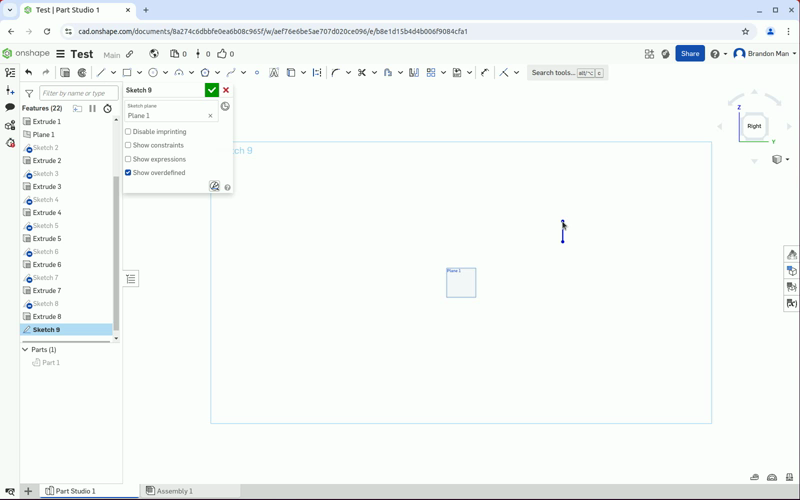
key(a)
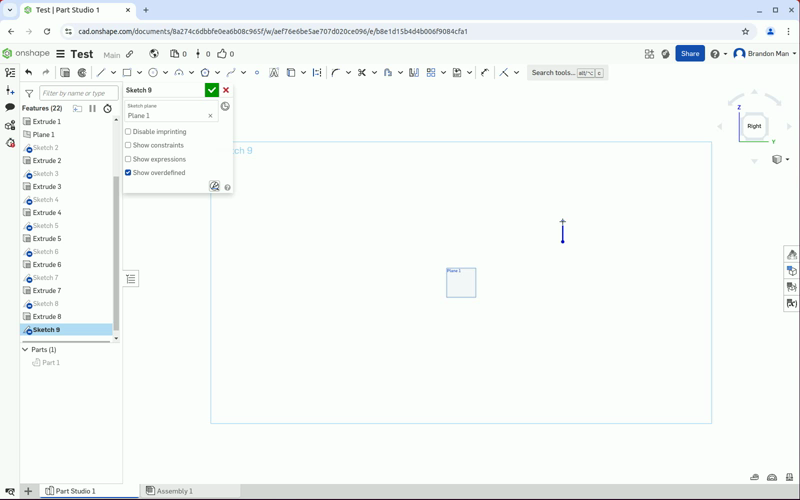
mouse_move(562, 221)
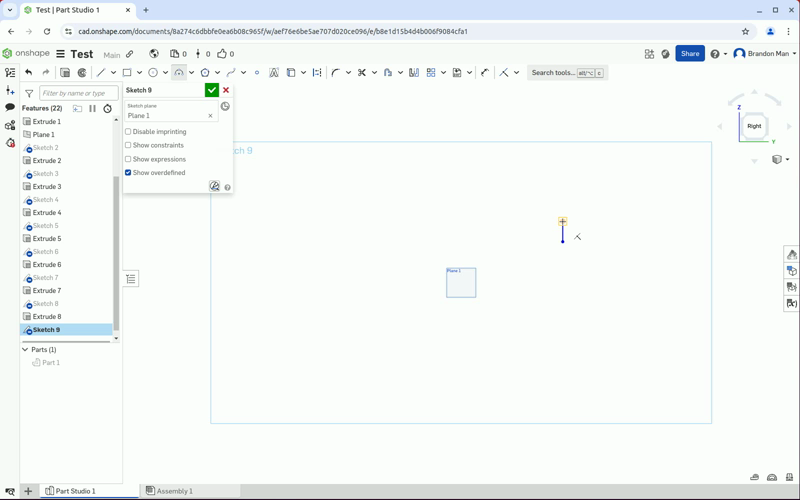
click(562, 221)
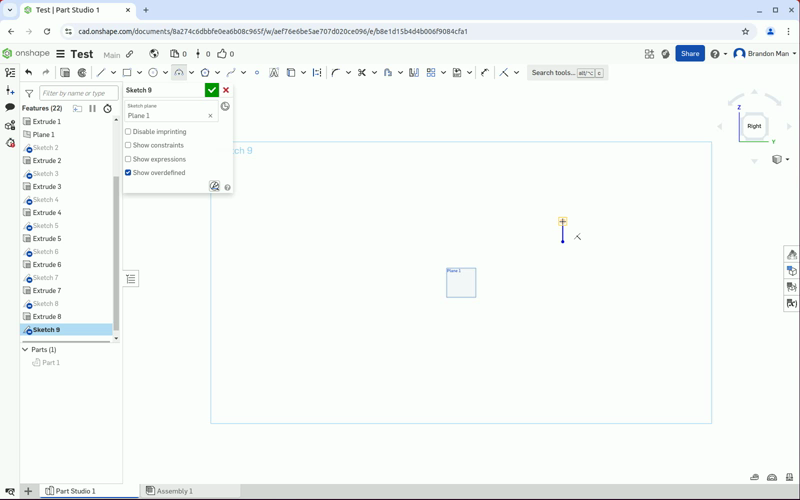
mouse_move(562, 241)
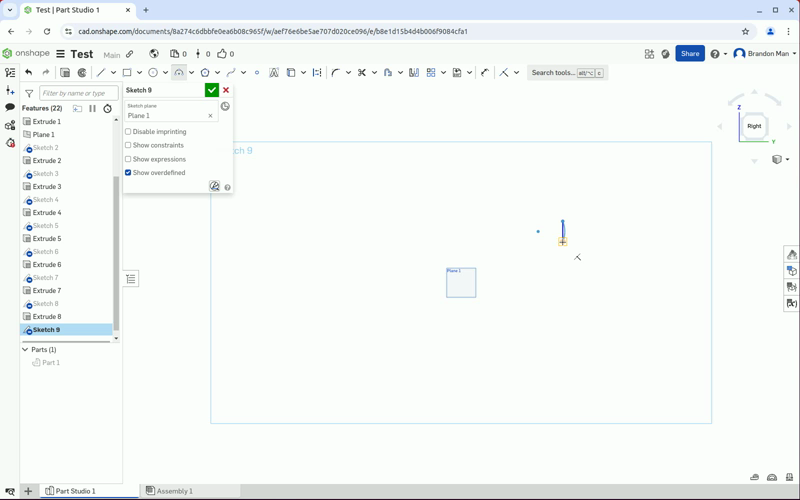
click(562, 241)
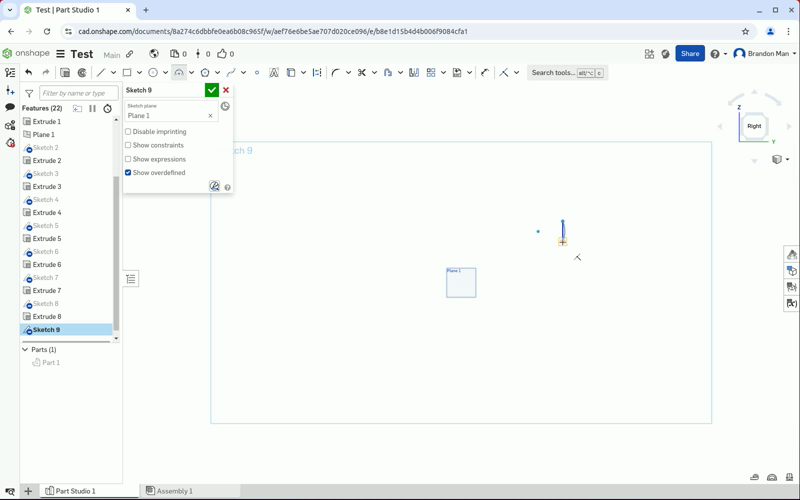
key_down(shift)
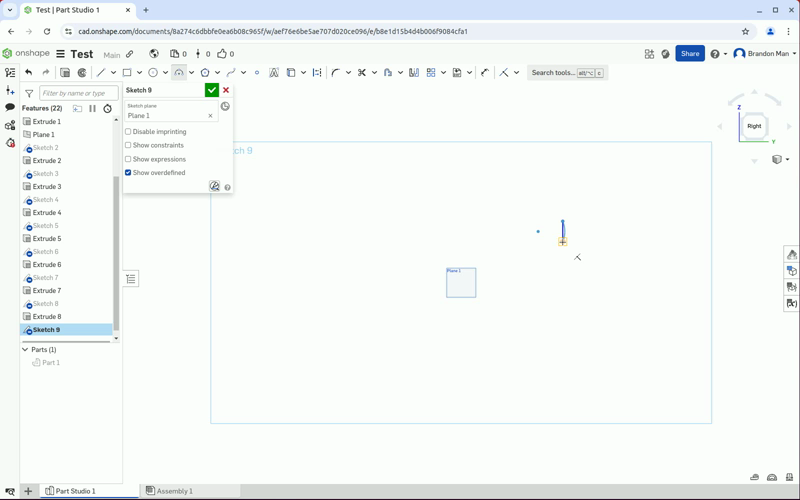
mouse_move(552, 231)
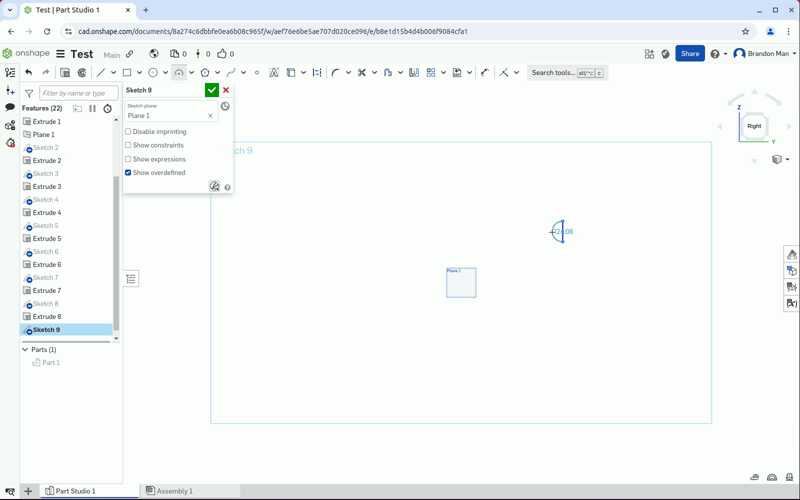
click(552, 231)
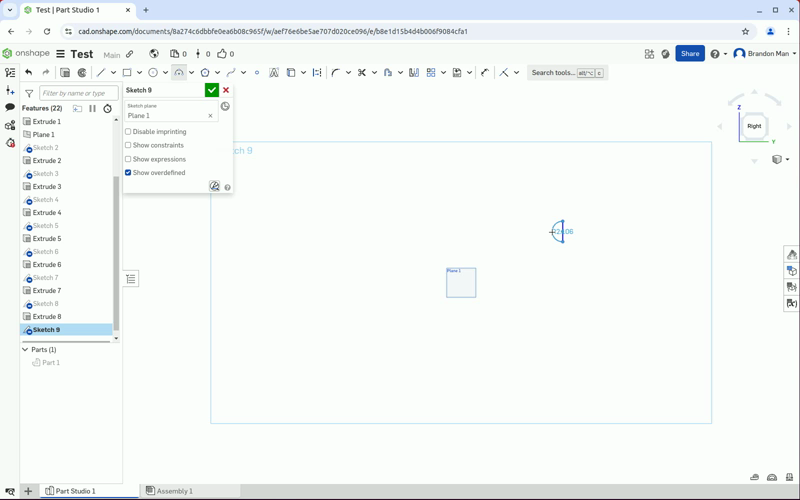
key_up(shift)
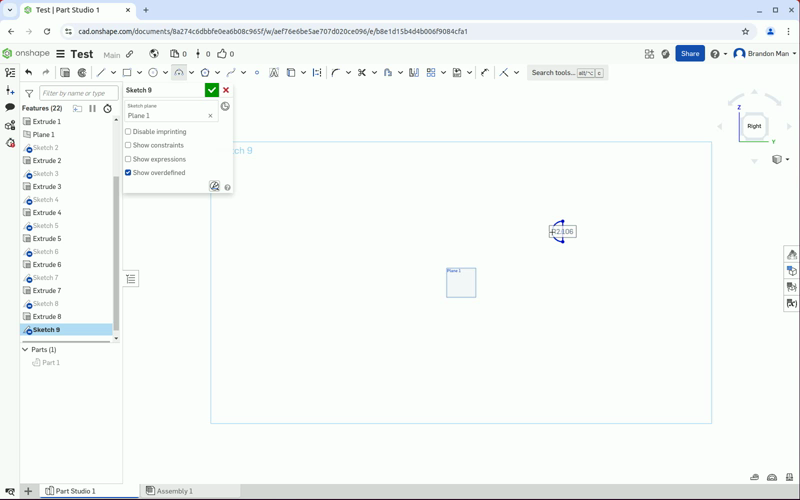
key(esc)
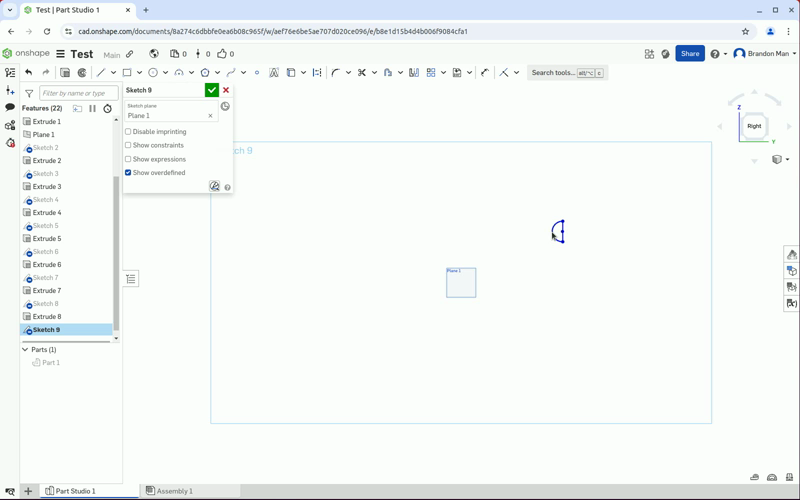
mouse_move(560, 230)
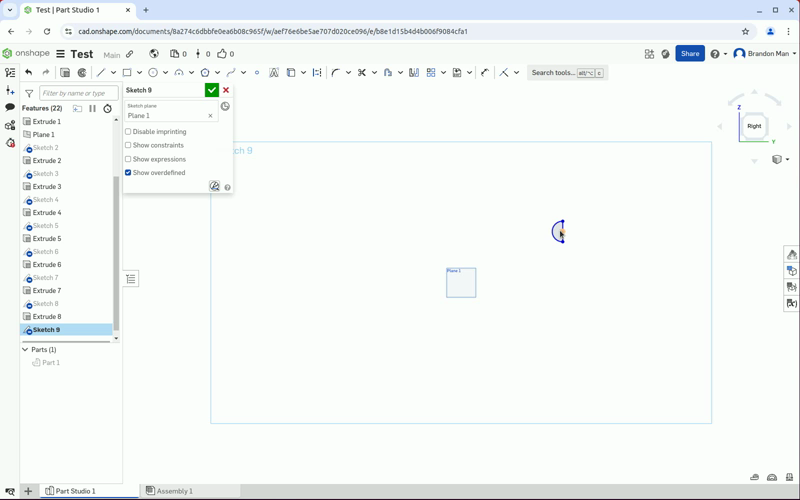
scroll(6)
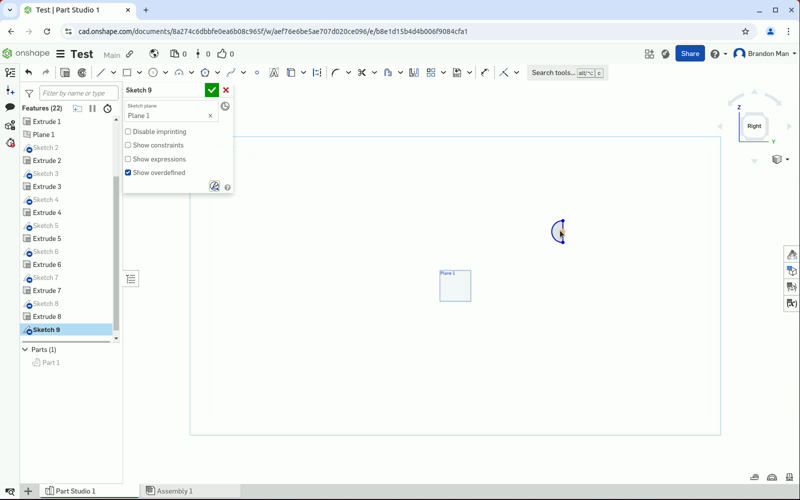
scroll(6)
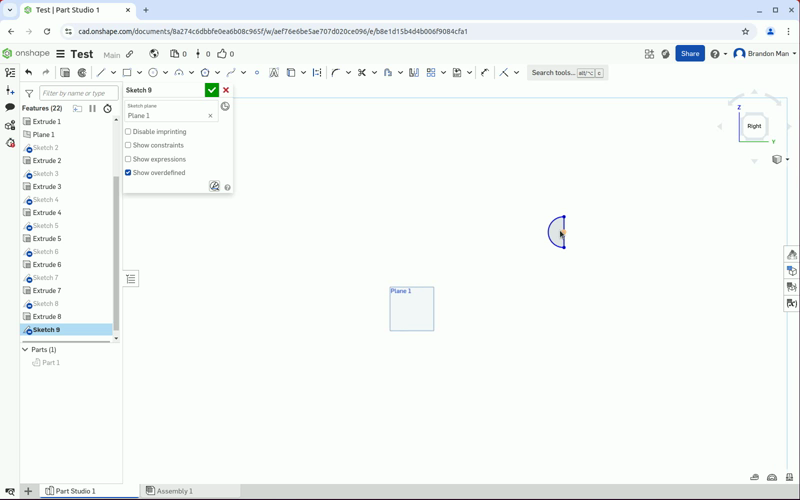
scroll(6)
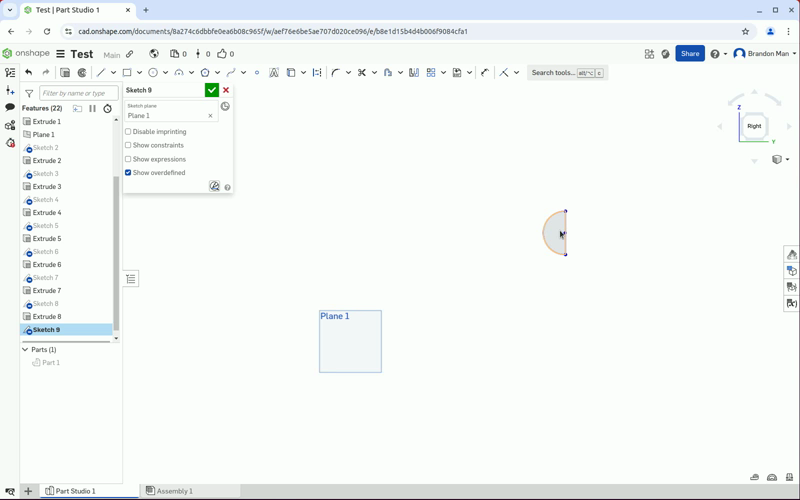
scroll(6)
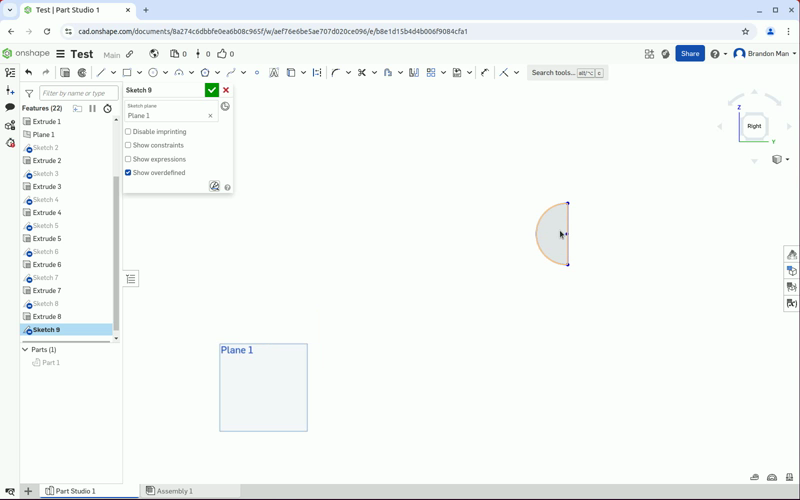
scroll(6)
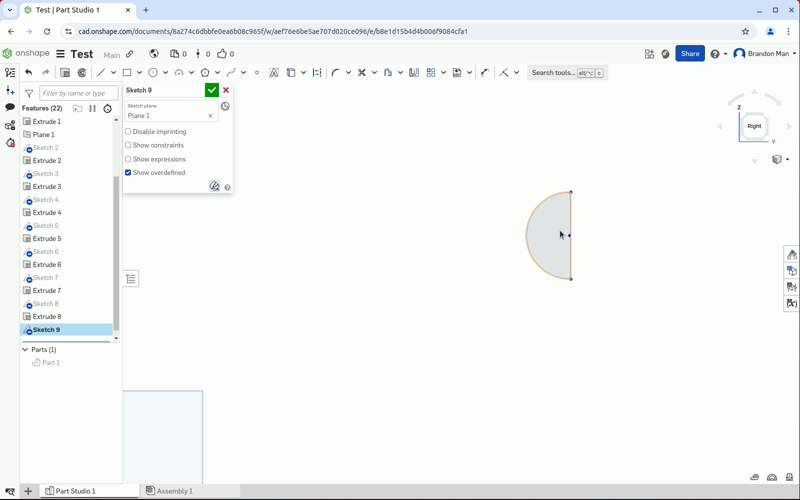
scroll(6)
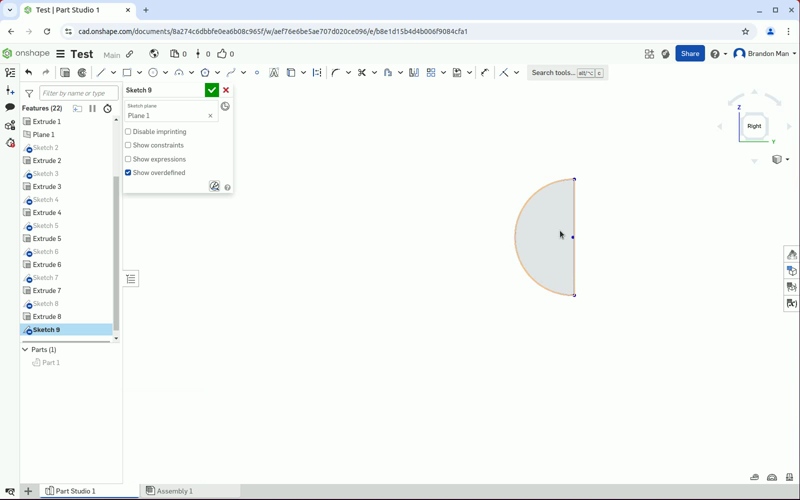
scroll(6)
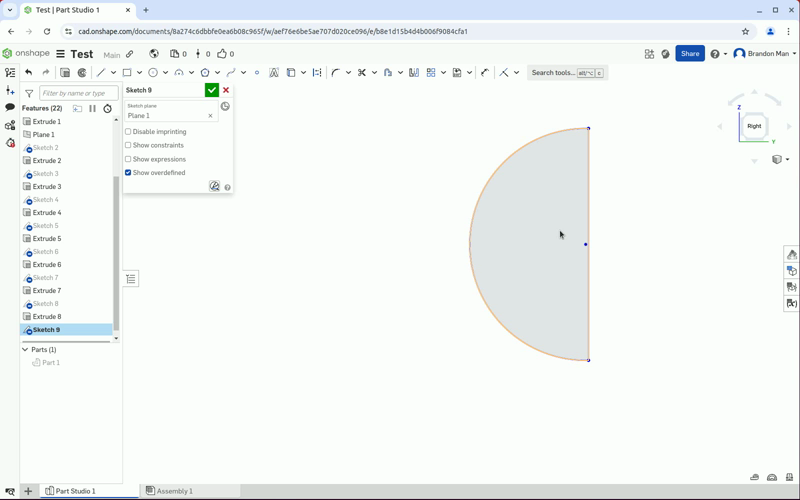
click(560, 230)
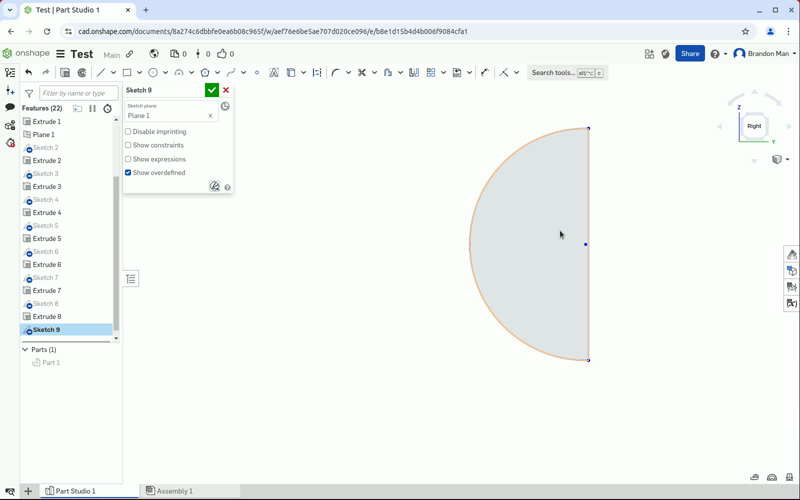
scroll(-6)
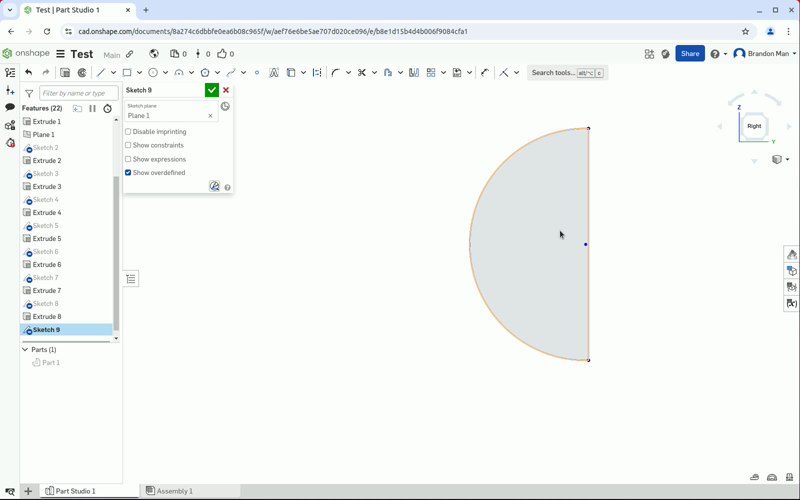
scroll(-6)
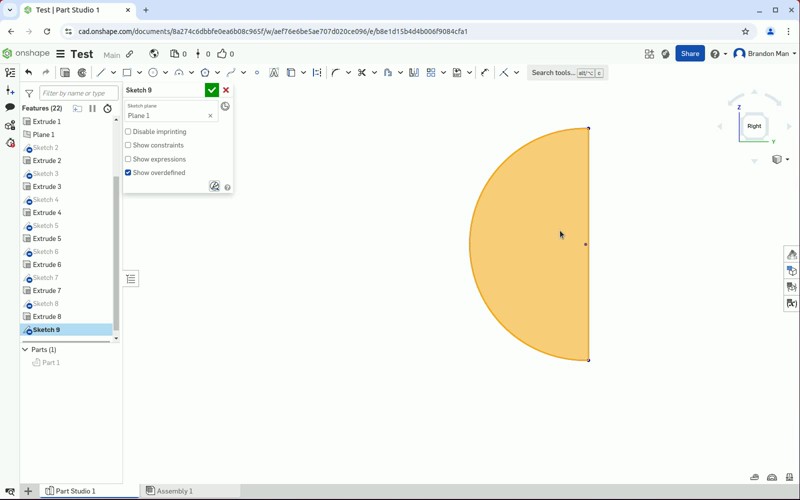
scroll(-6)
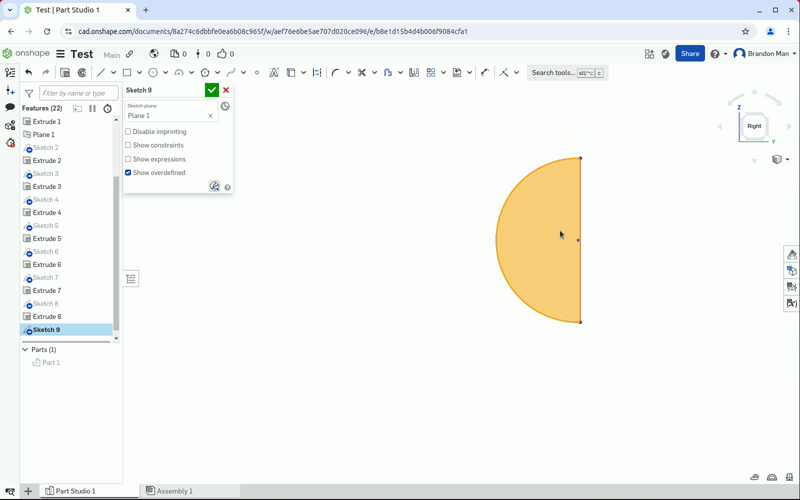
scroll(-6)
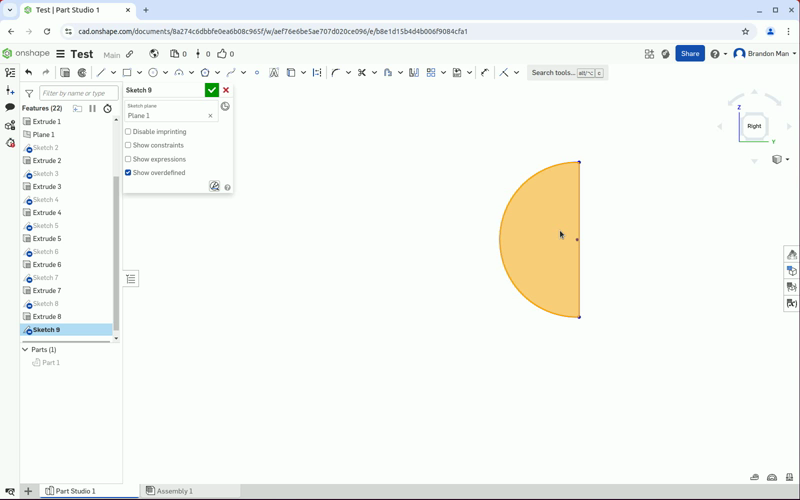
scroll(-6)
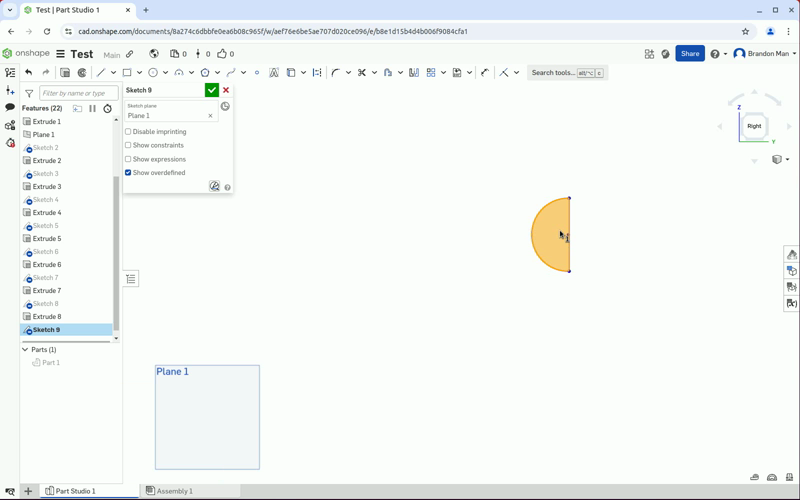
scroll(-6)
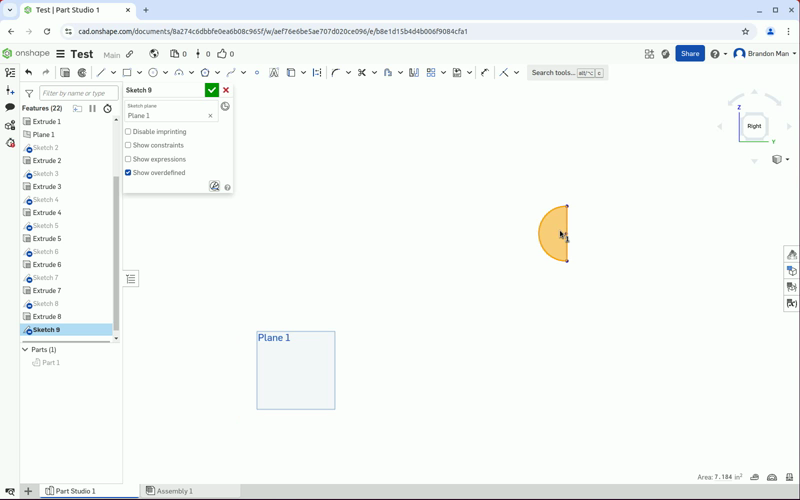
scroll(-6)
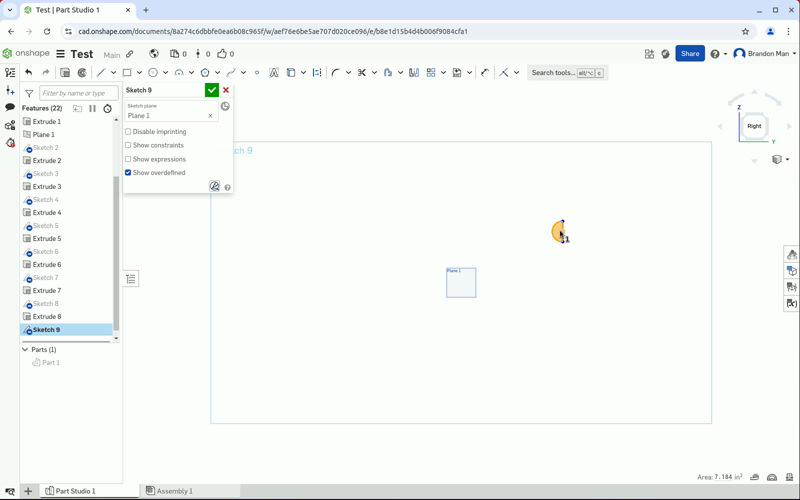
mouse_move(73, 352)
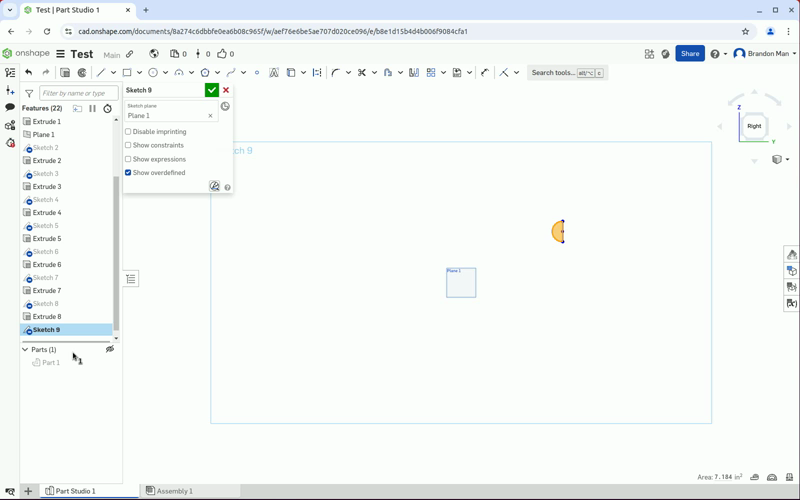
key(shift+y)
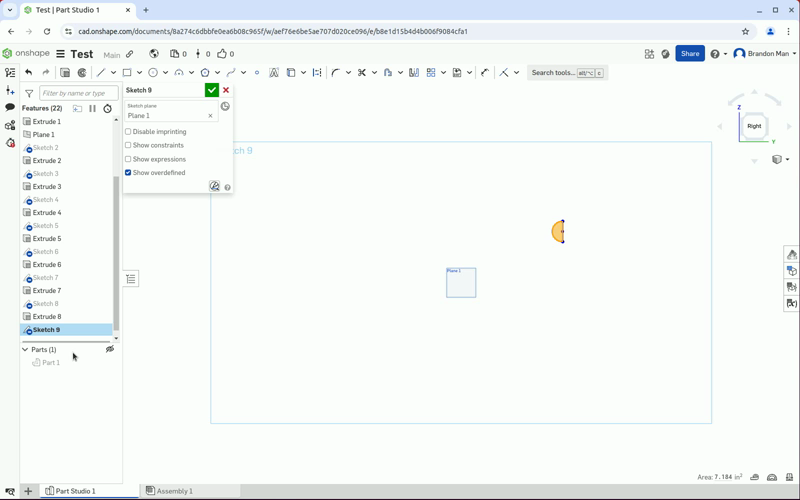
key(shift+e)
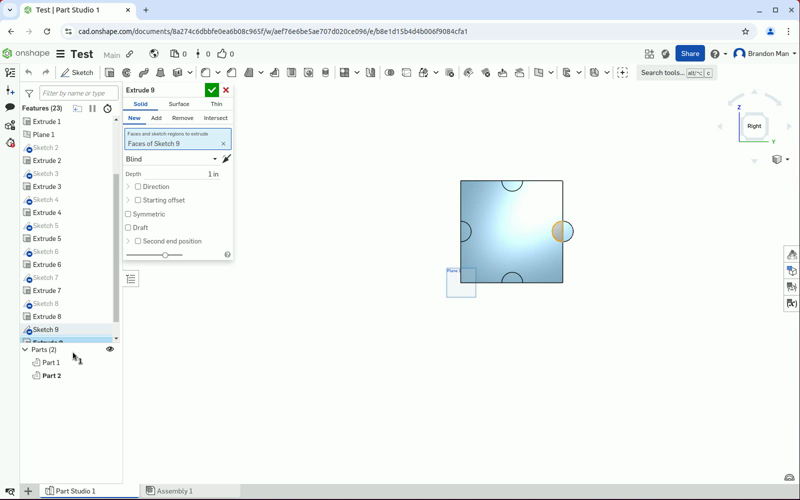
mouse_move(143, 106)
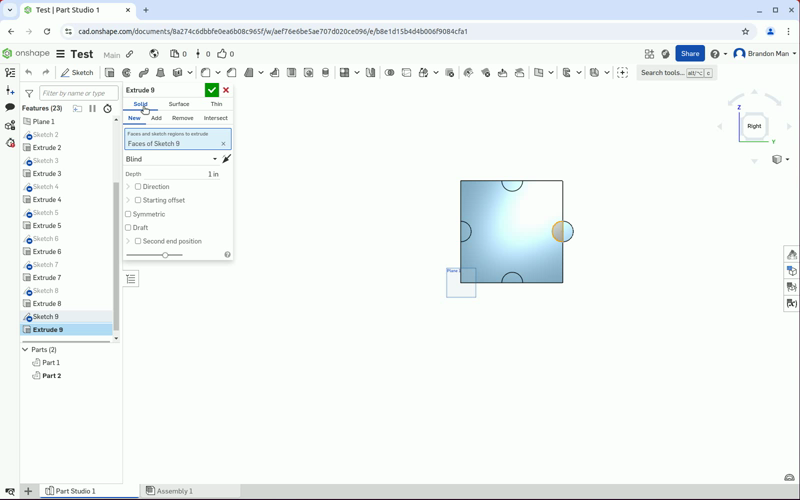
click(143, 106)
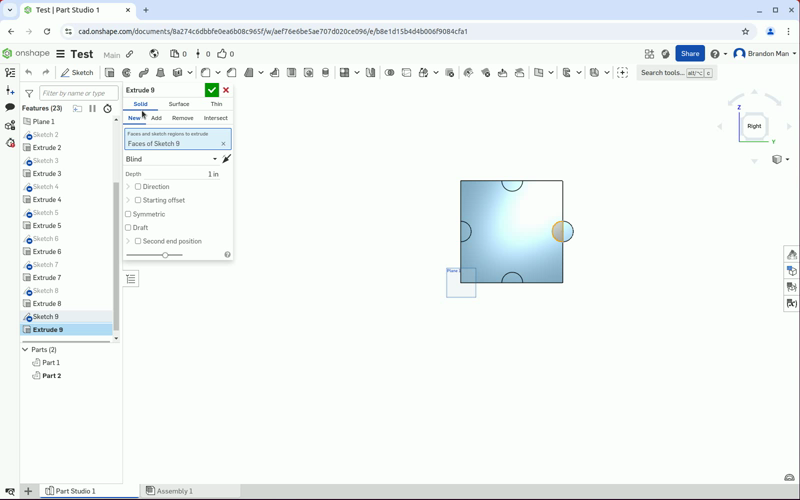
mouse_move(137, 120)
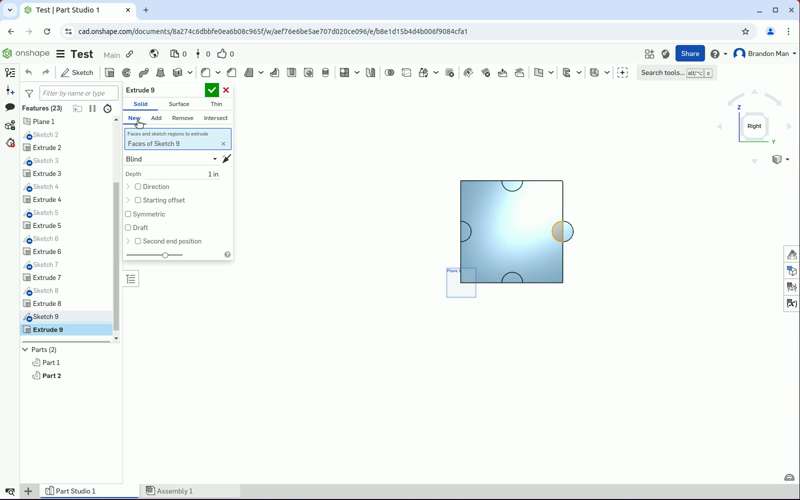
click(137, 120)
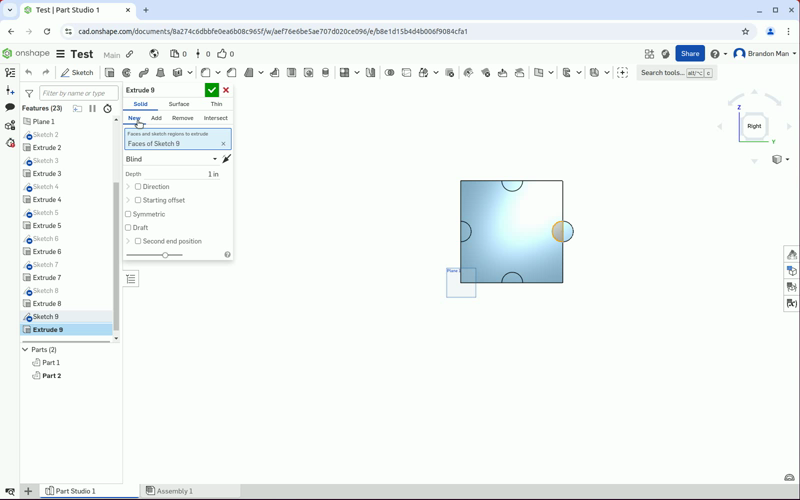
key(tab, 4)
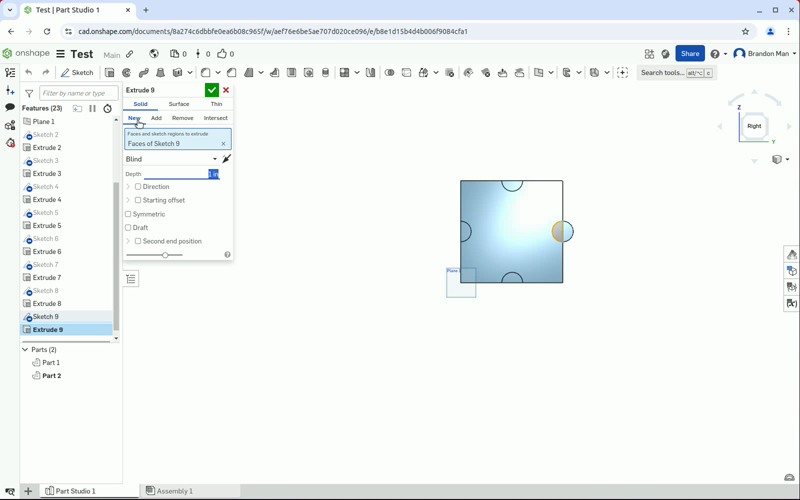
text(-5.296)
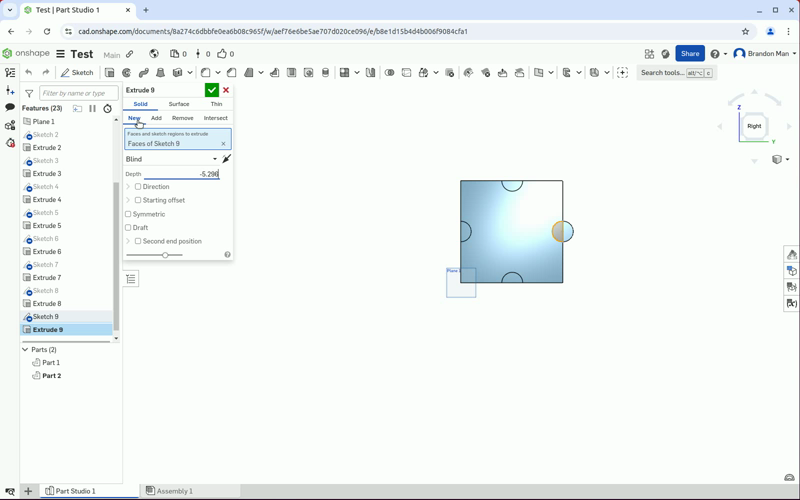
key(enter)
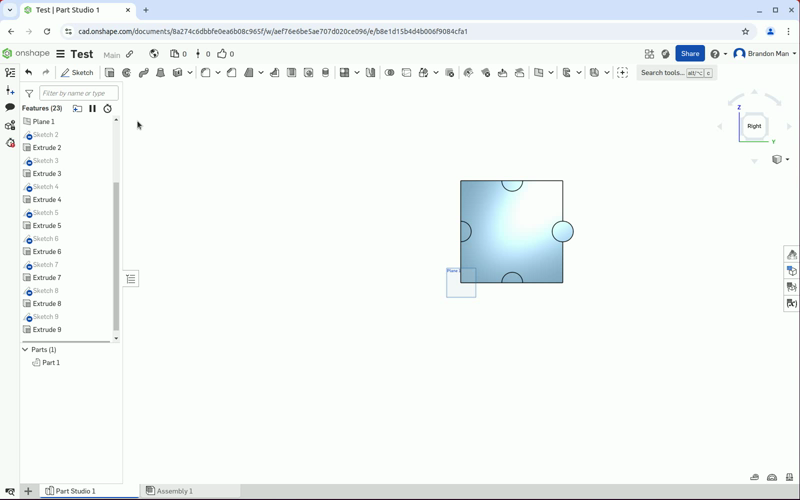
key(shift+h)
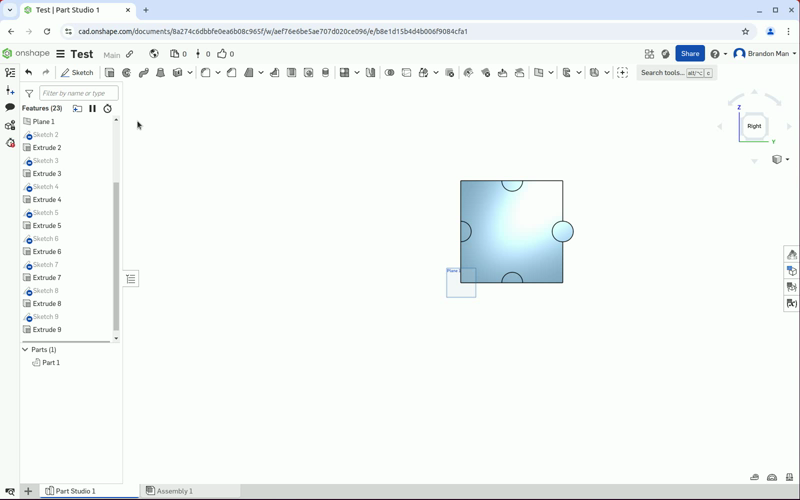
key(shift+h)
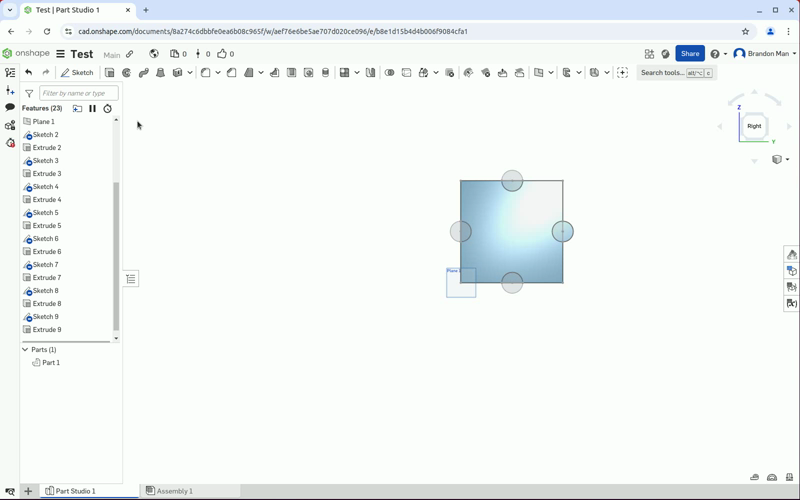
key(shift+7)
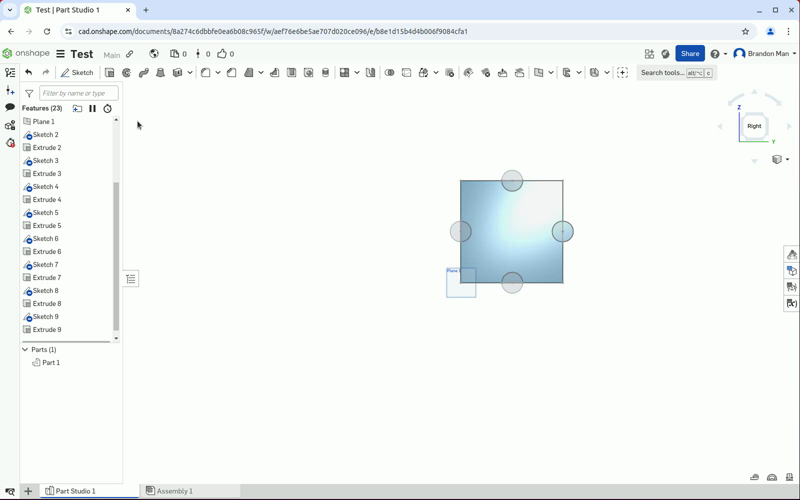
key(right, 2)
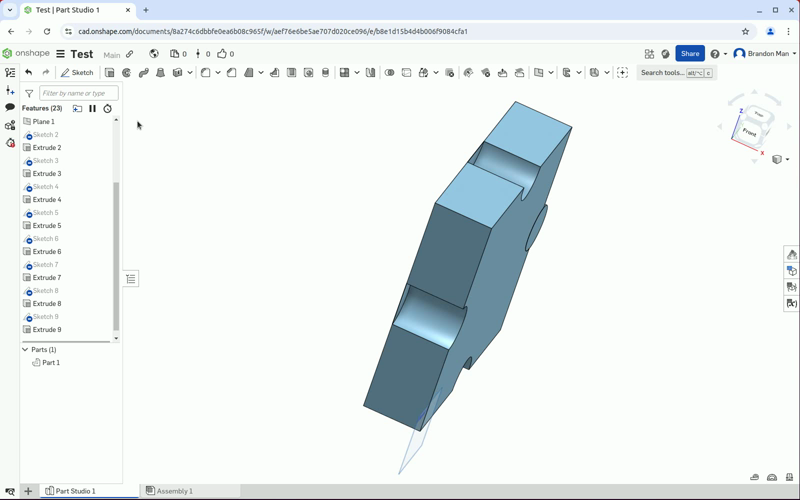
key(down, 2)
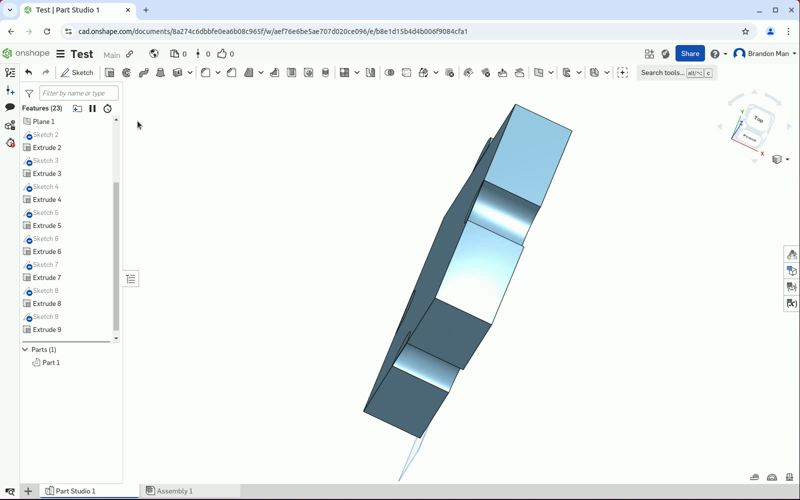
key(up, 2)
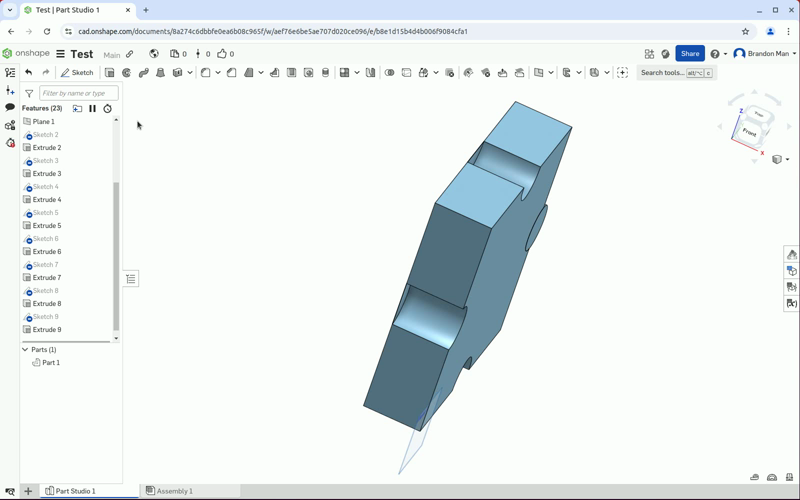
key(left, 2)
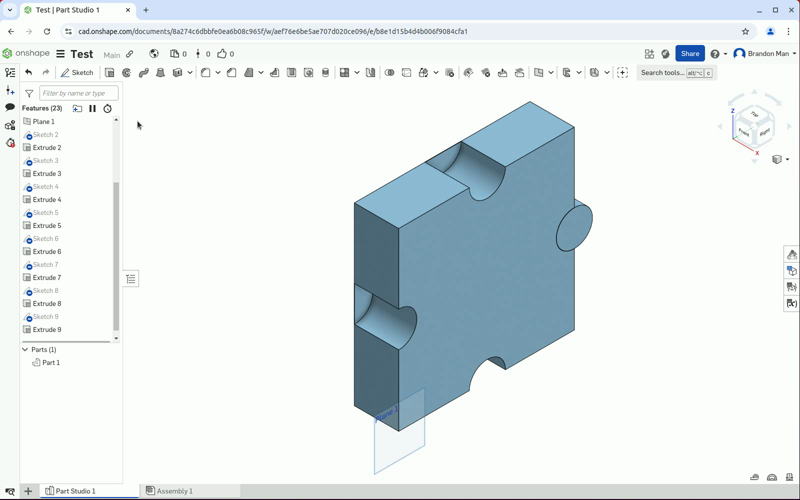
mouse_move(69, 98)
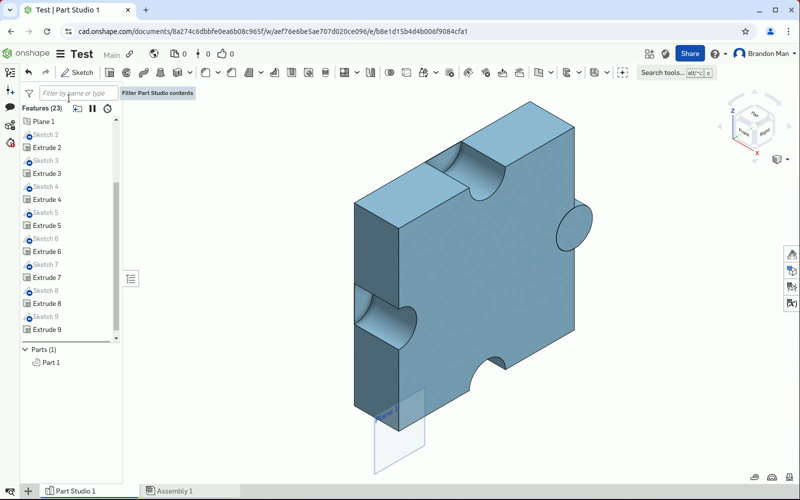
click(69, 98)